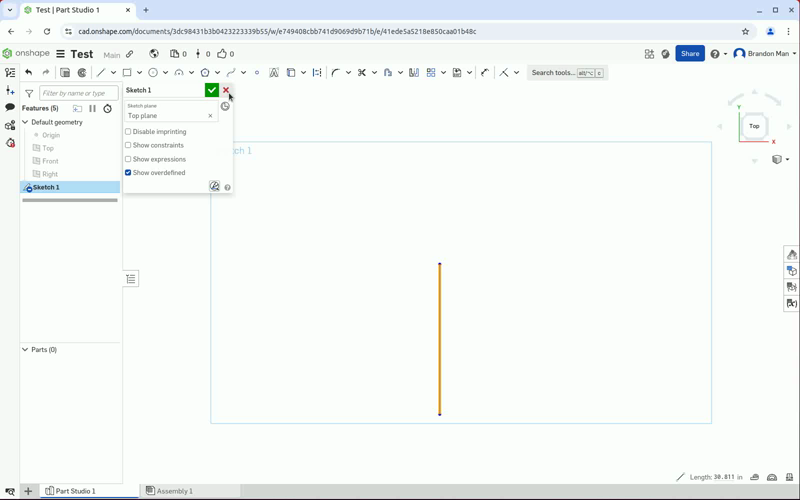
key(shift+h)
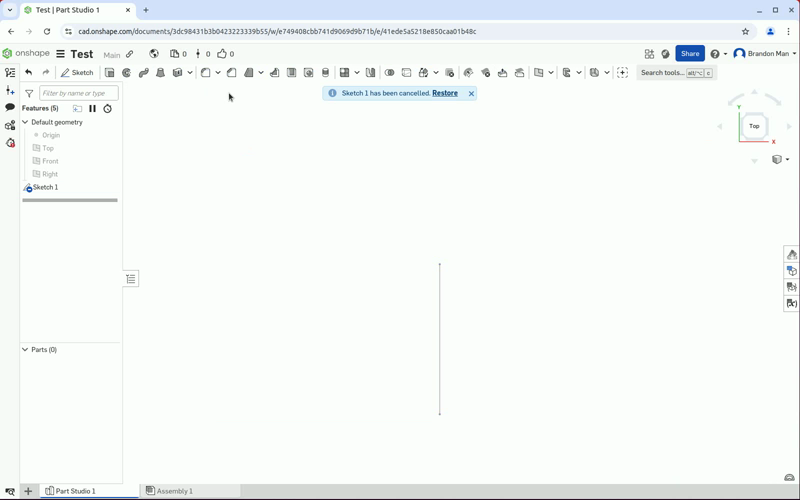
key(shift+s)
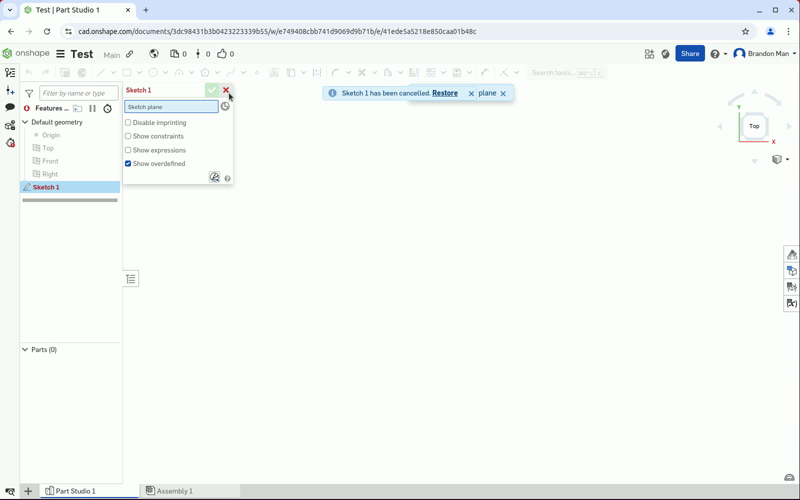
mouse_move(73, 150)
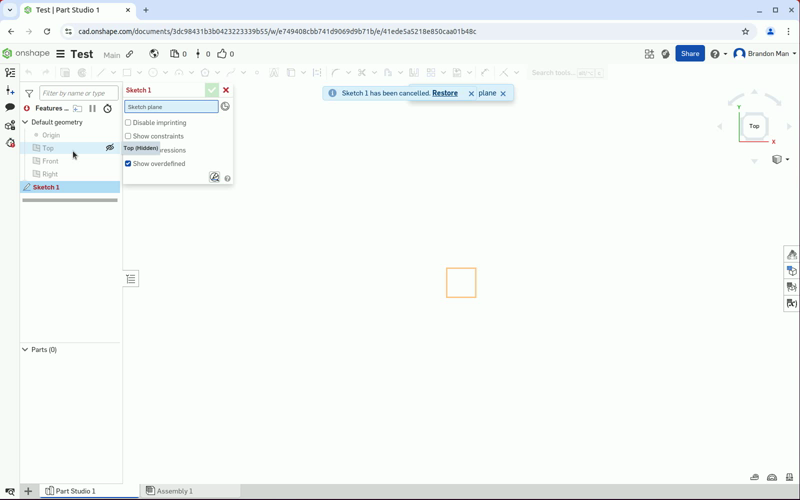
click(73, 150)
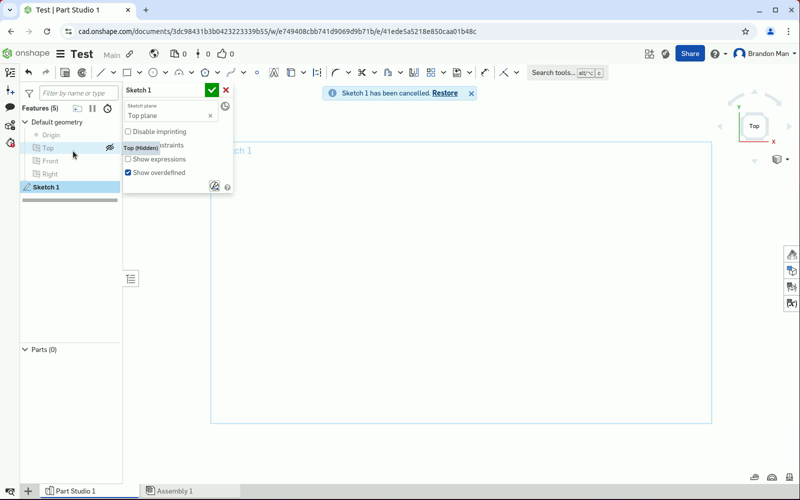
mouse_move(73, 352)
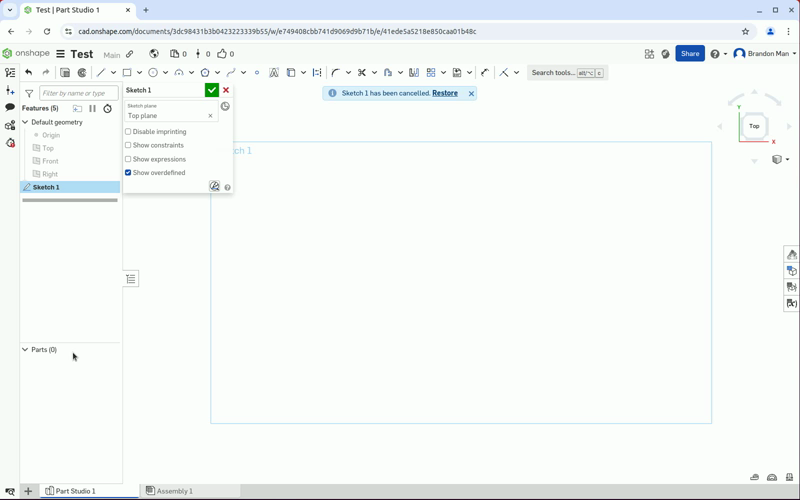
key(y)
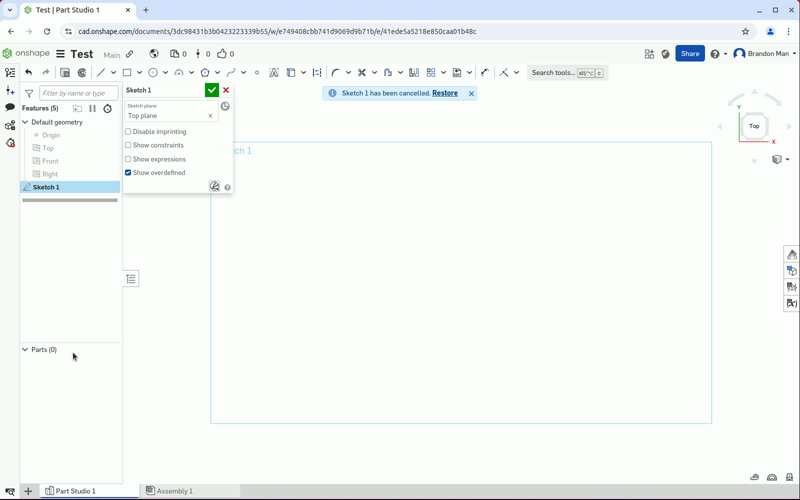
key(l)
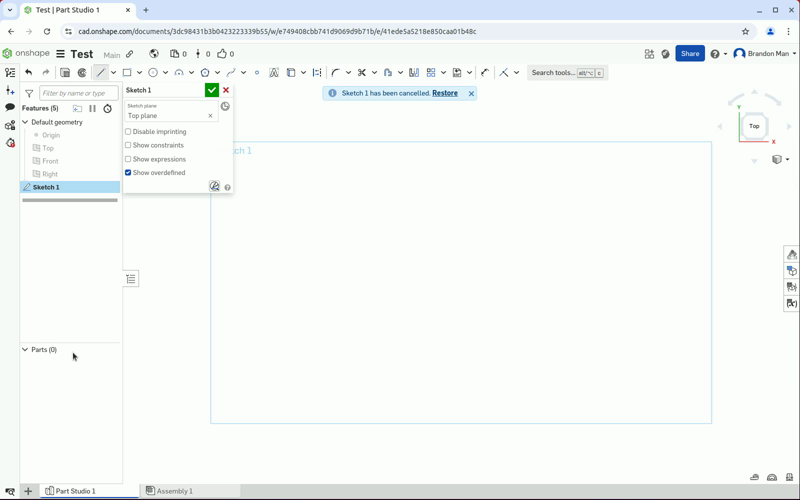
key_down(shift)
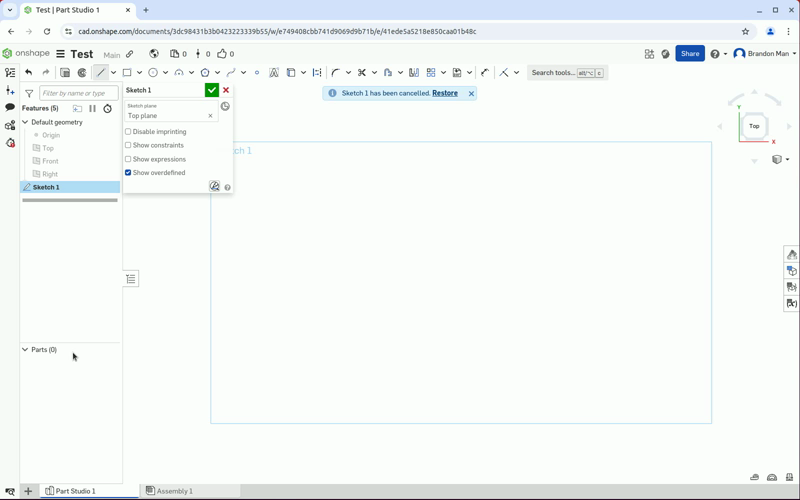
mouse_move(348, 339)
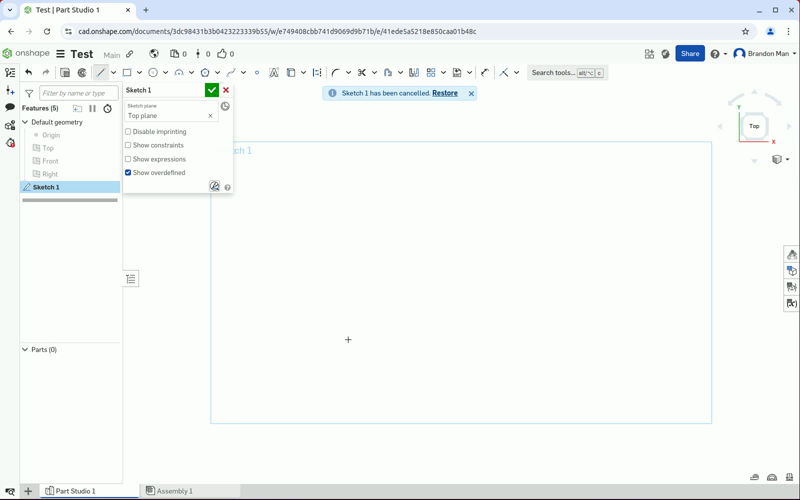
click(348, 339)
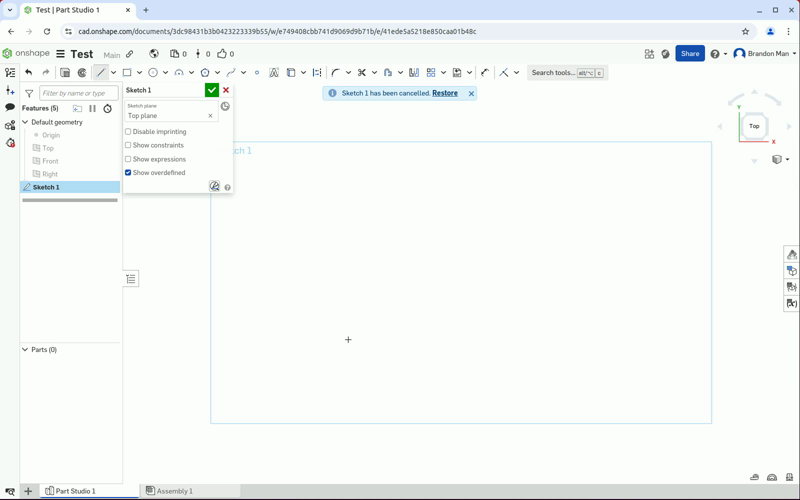
key_up(shift)
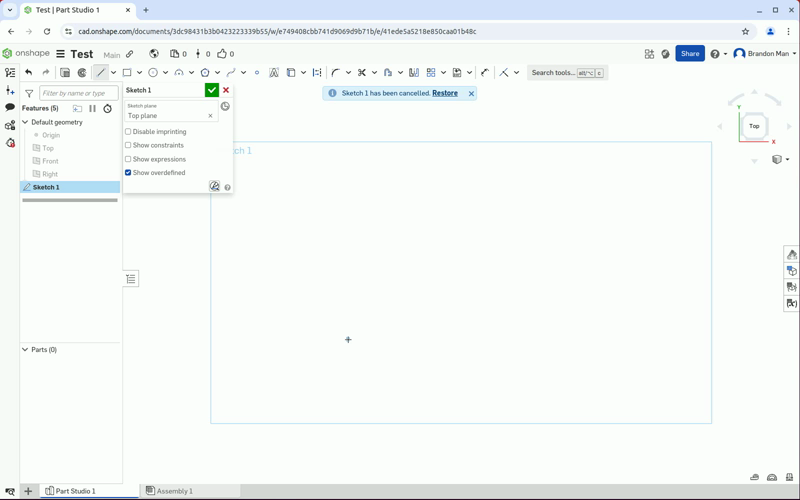
key_down(shift)
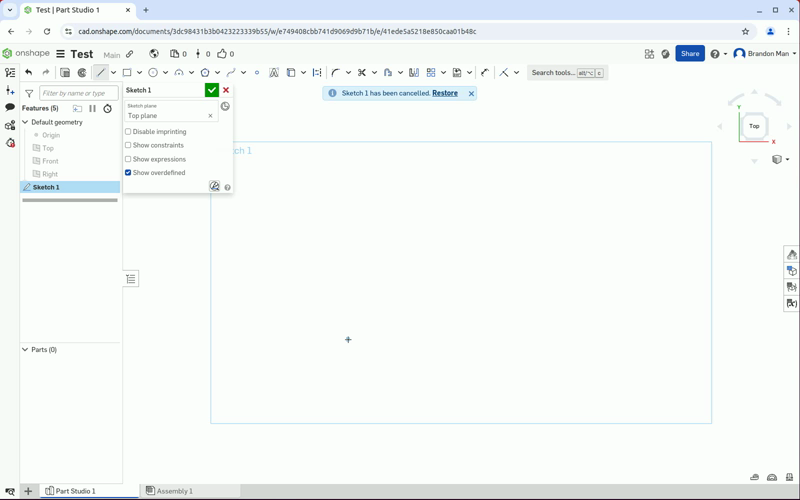
mouse_move(572, 339)
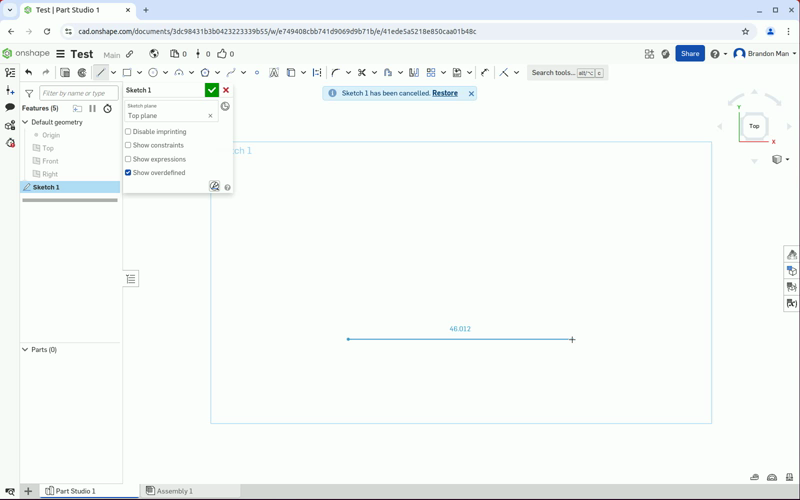
click(572, 339)
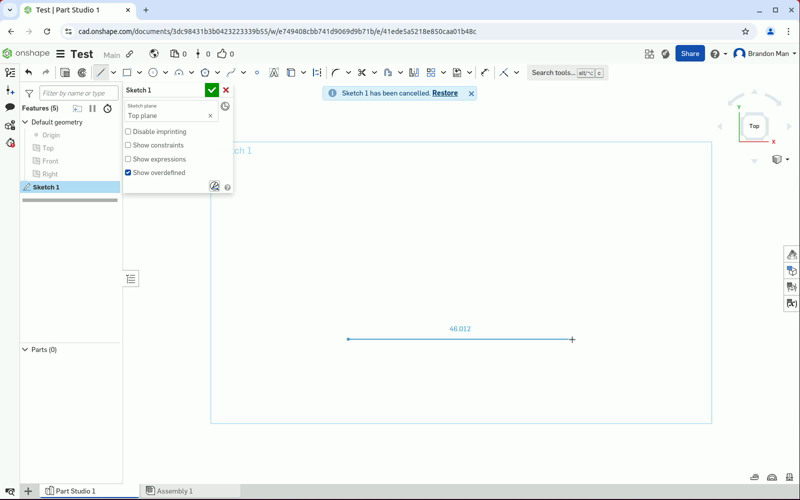
key_up(shift)
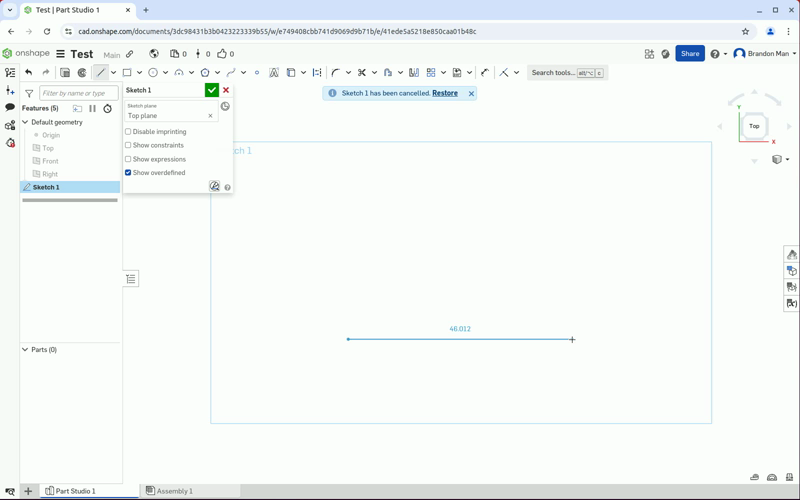
key_down(shift)
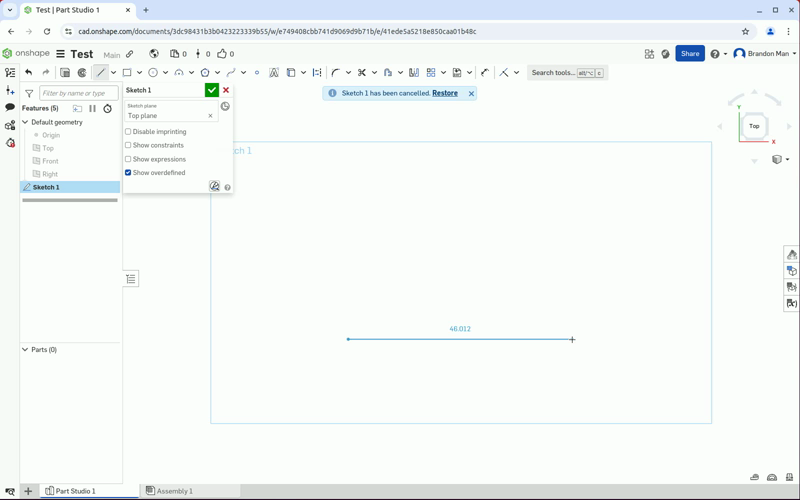
mouse_move(572, 226)
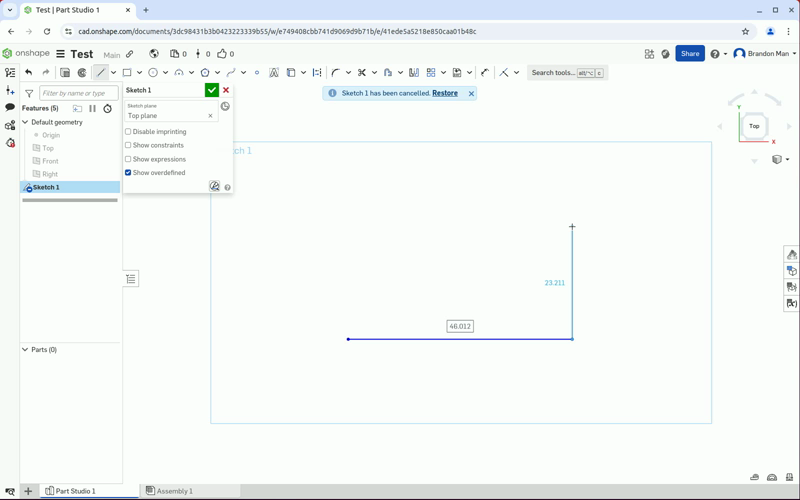
click(572, 226)
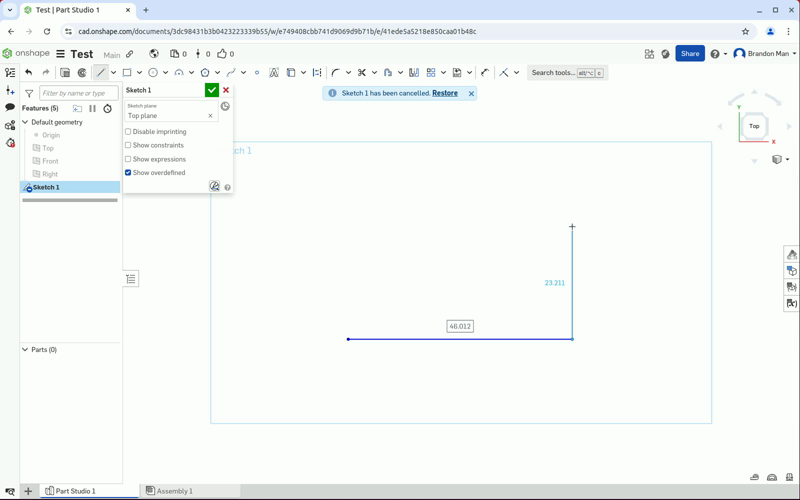
key_up(shift)
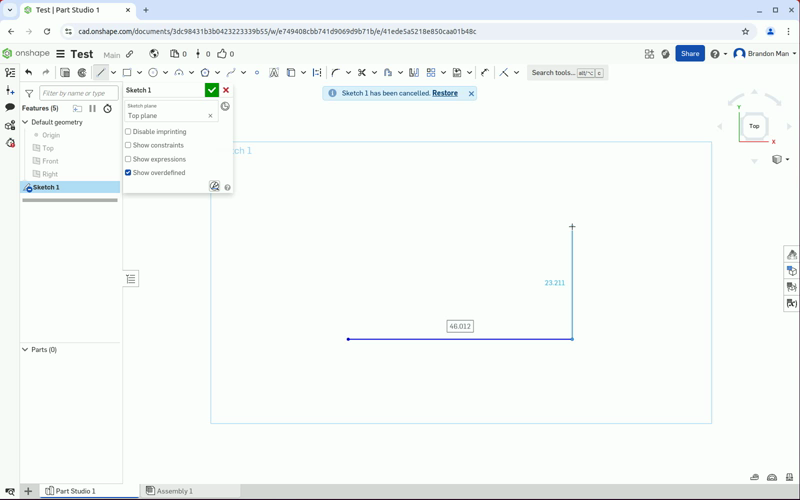
key_down(shift)
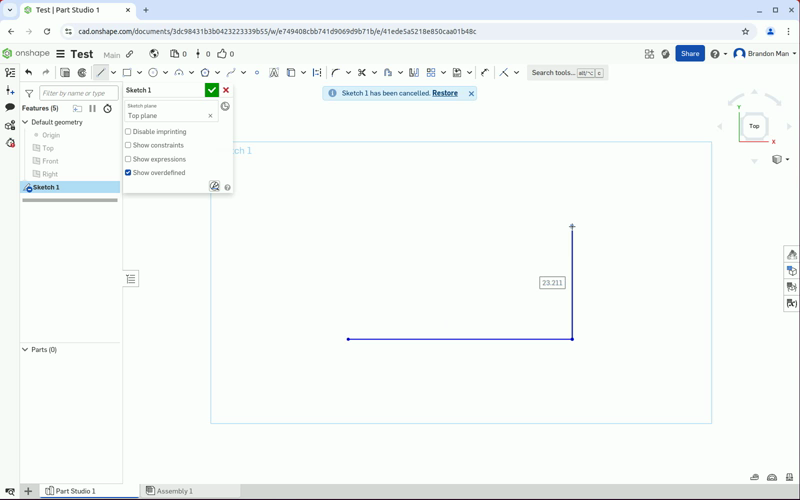
mouse_move(348, 226)
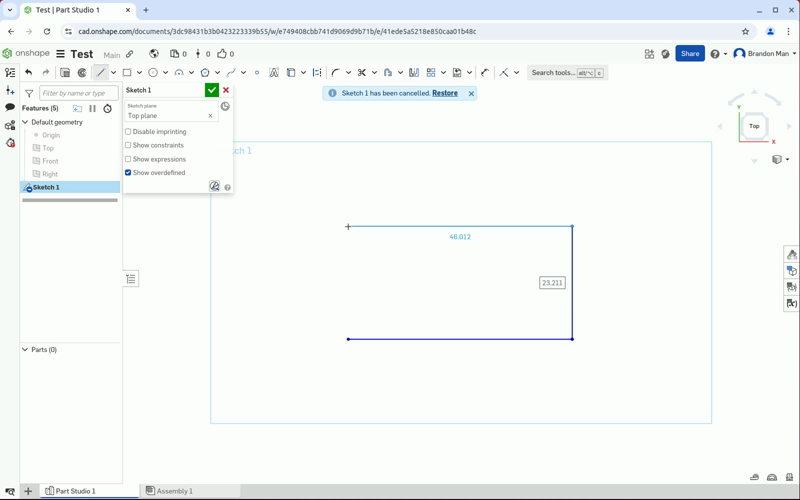
click(348, 226)
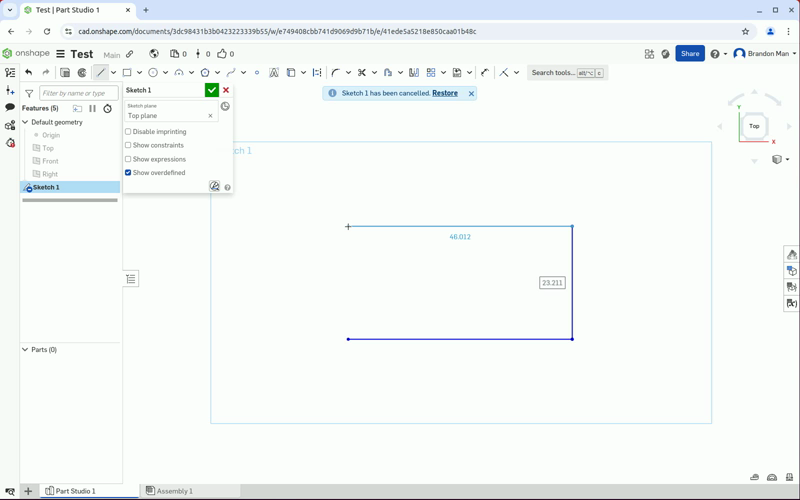
key_up(shift)
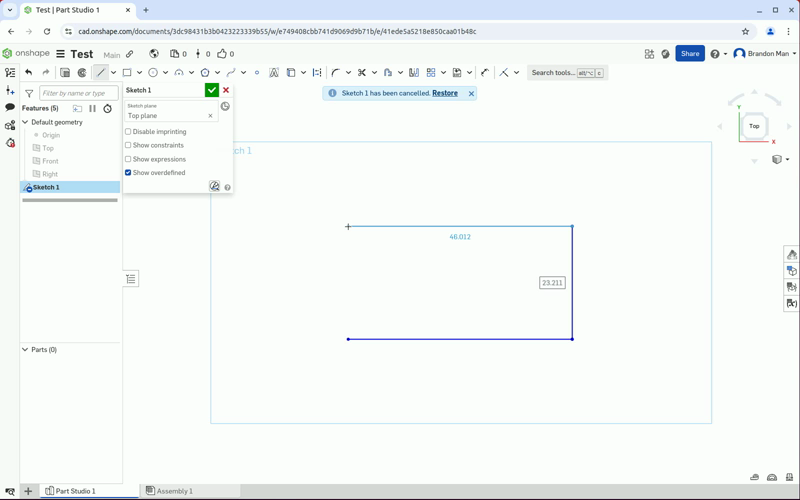
key_down(shift)
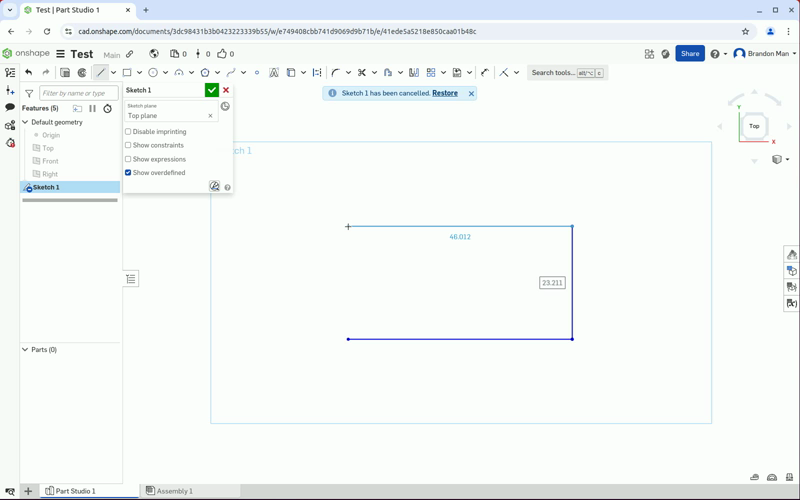
mouse_move(348, 339)
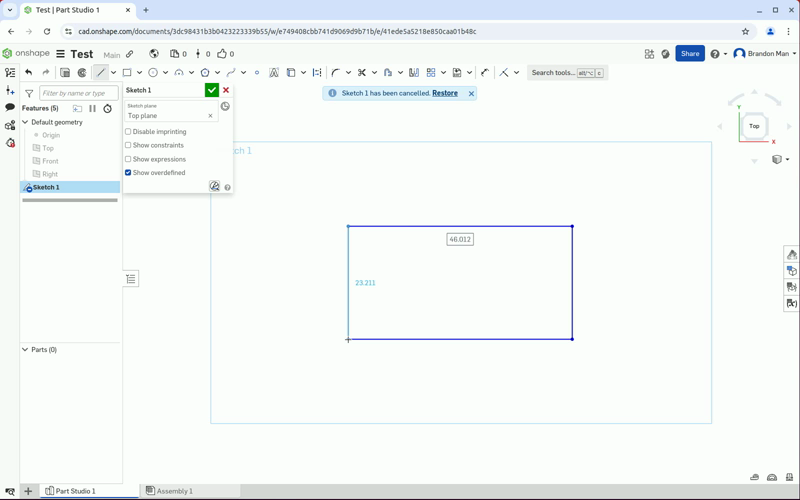
key_up(shift)
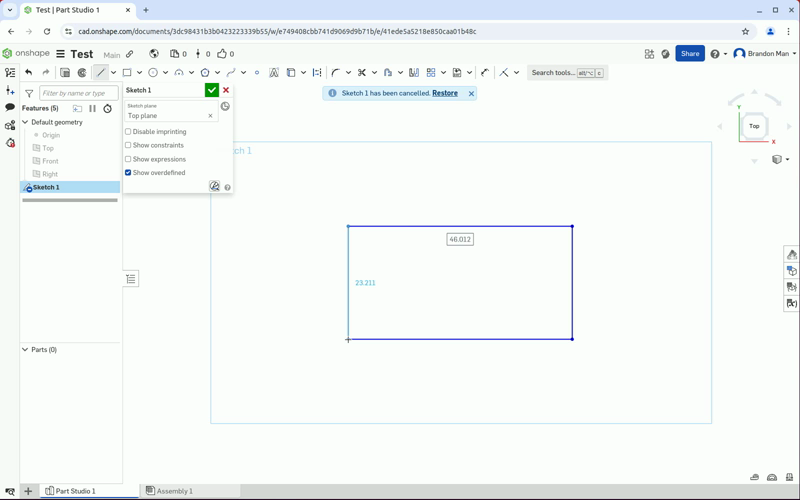
click(348, 339)
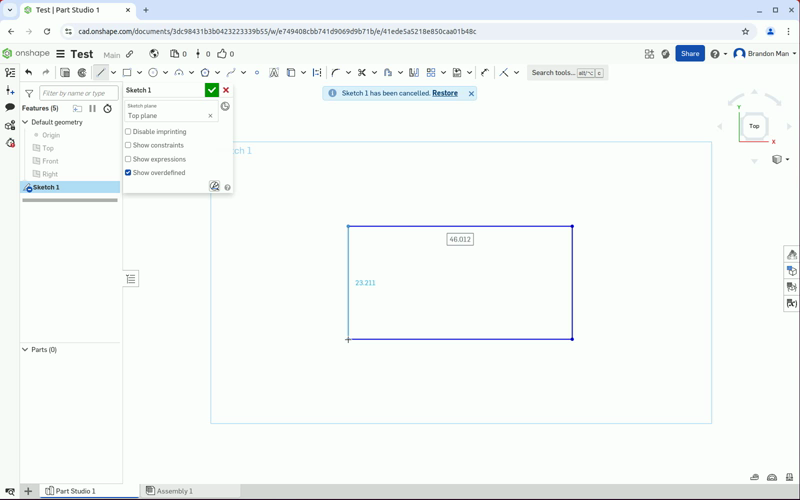
key(esc)
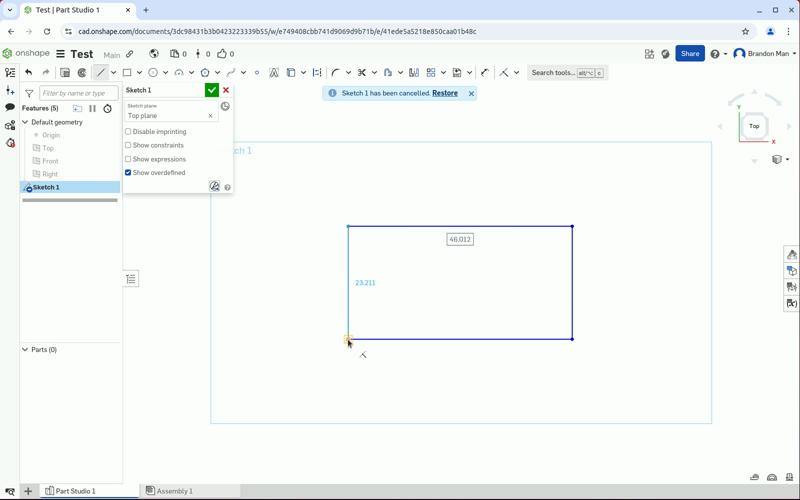
mouse_move(481, 246)
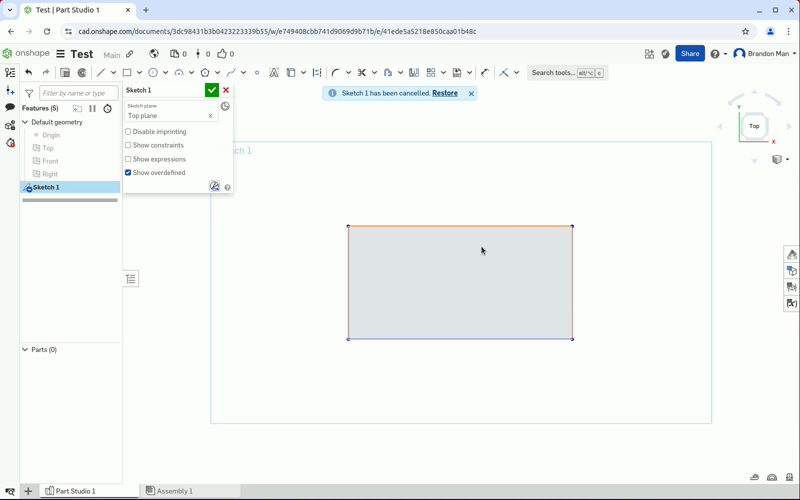
click(481, 246)
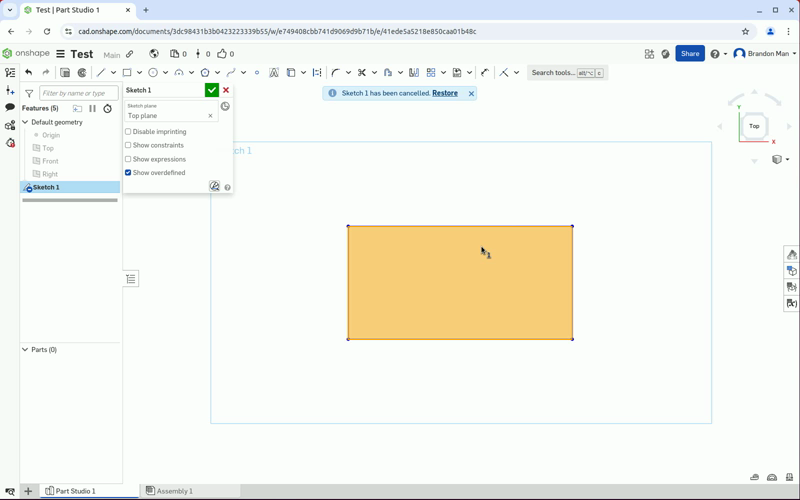
mouse_move(73, 352)
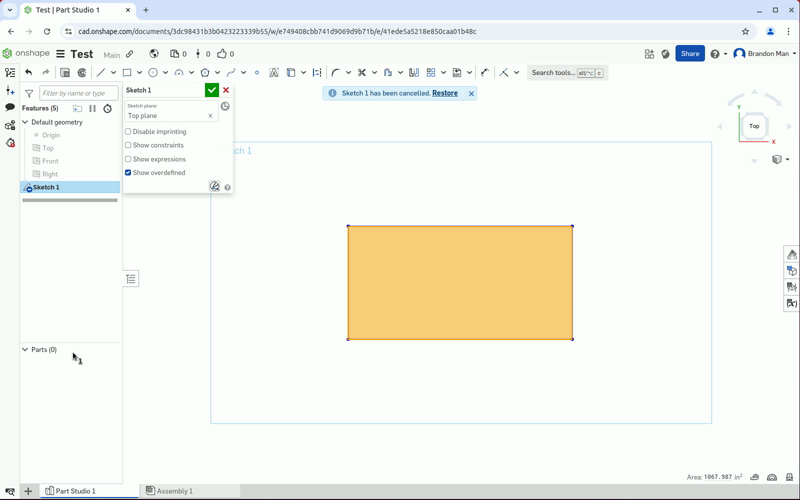
key(shift+y)
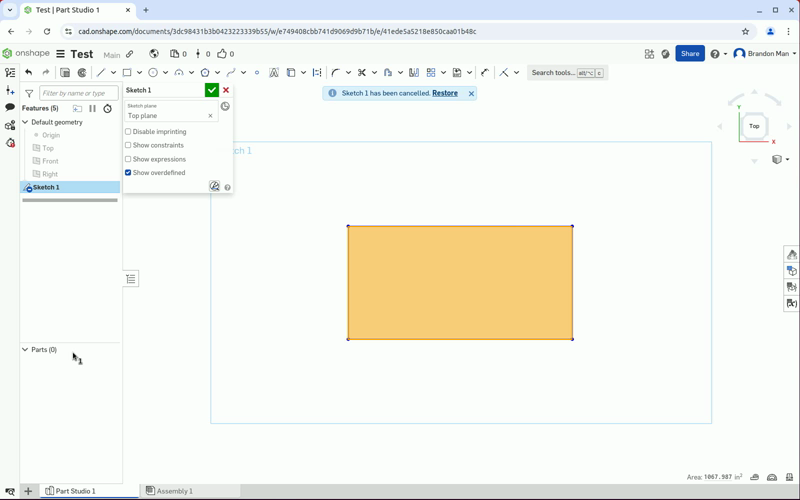
key(shift+e)
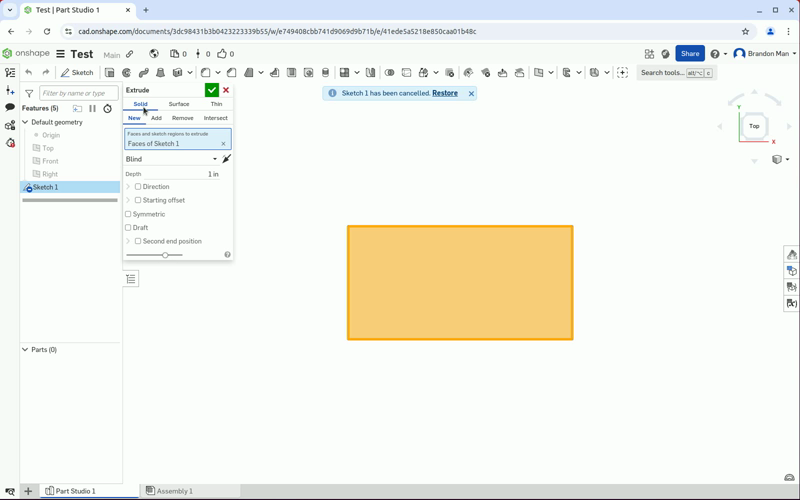
mouse_move(143, 106)
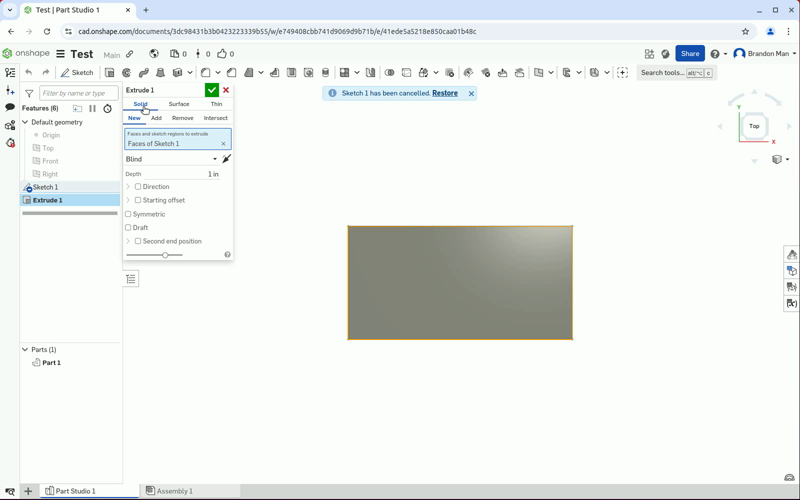
click(143, 106)
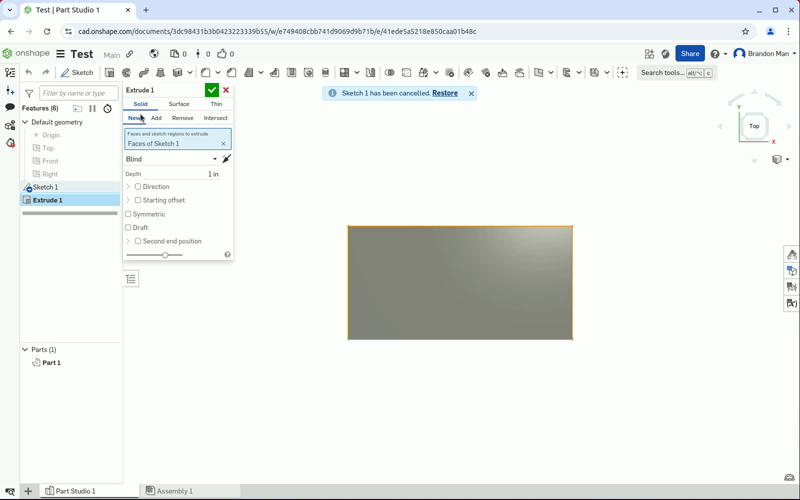
mouse_move(137, 120)
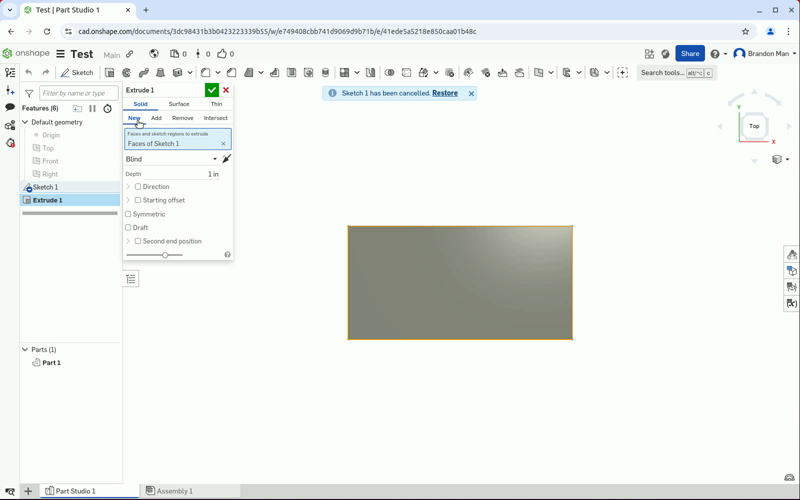
click(137, 120)
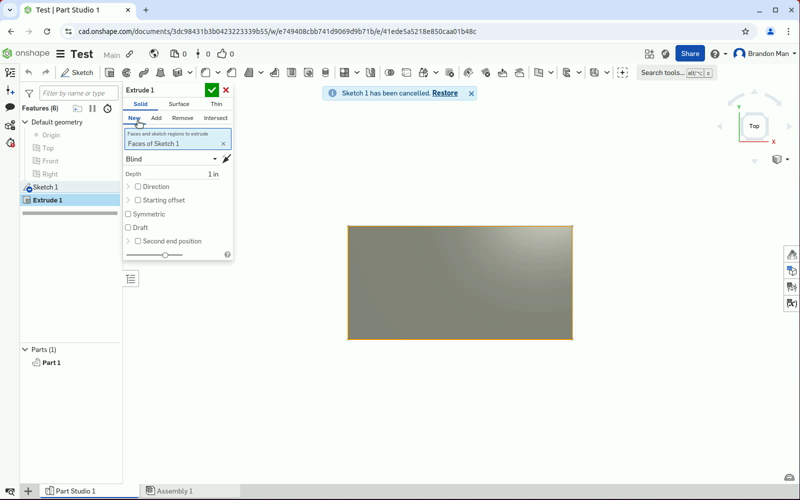
key(tab, 4)
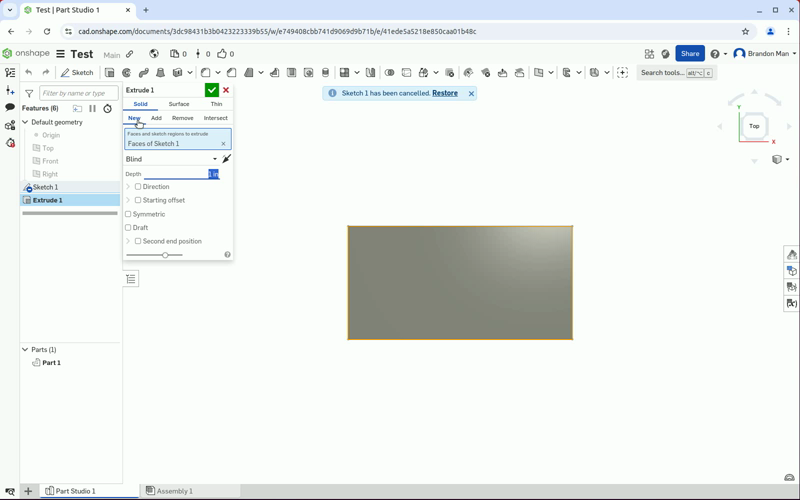
text(11.554)
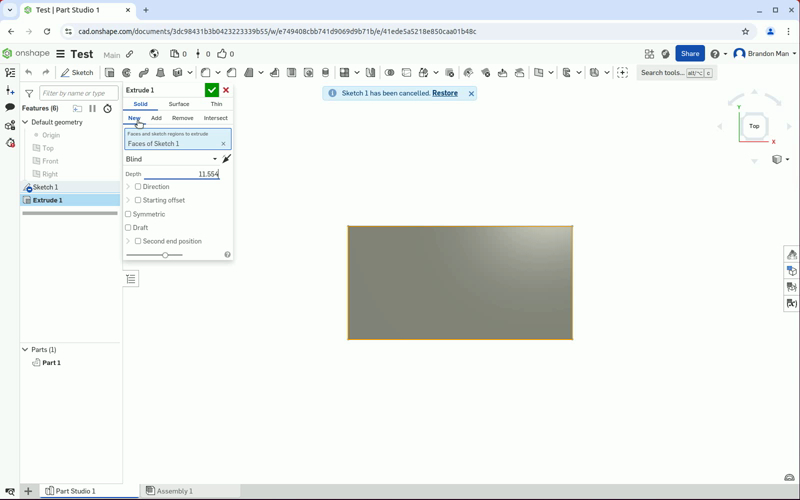
key(enter)
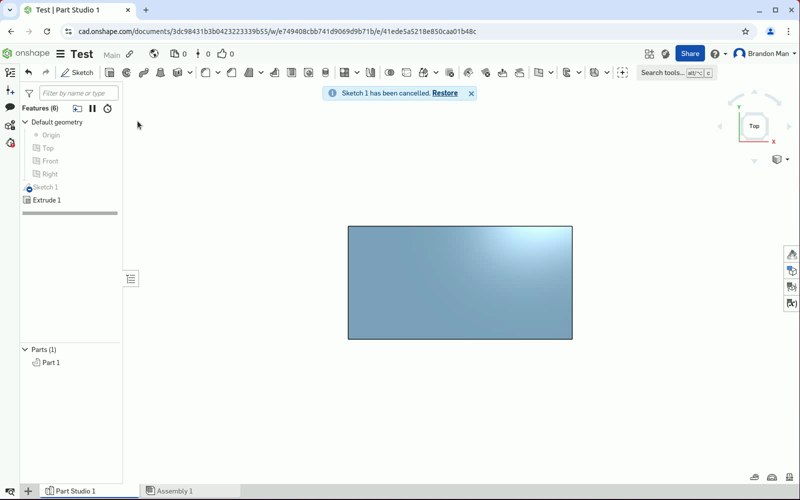
key(shift+h)
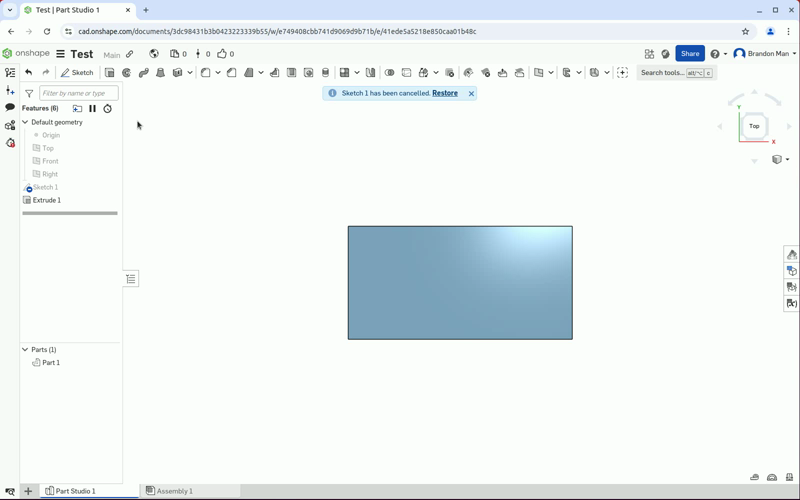
key(shift+h)
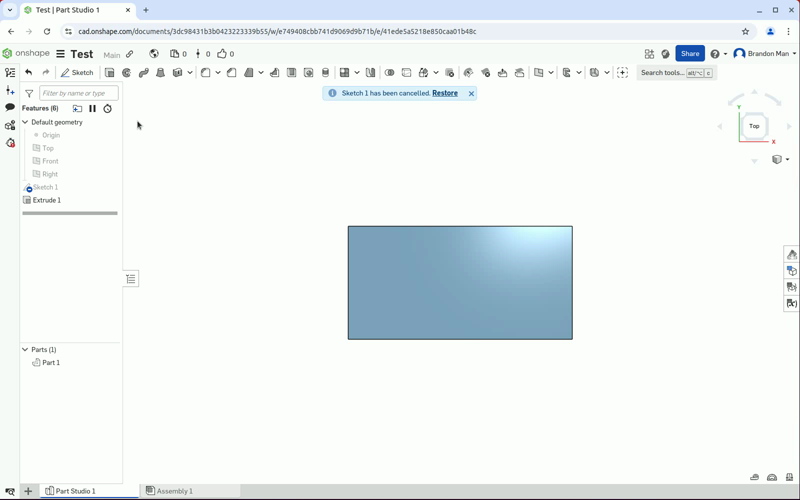
mouse_move(73, 189)
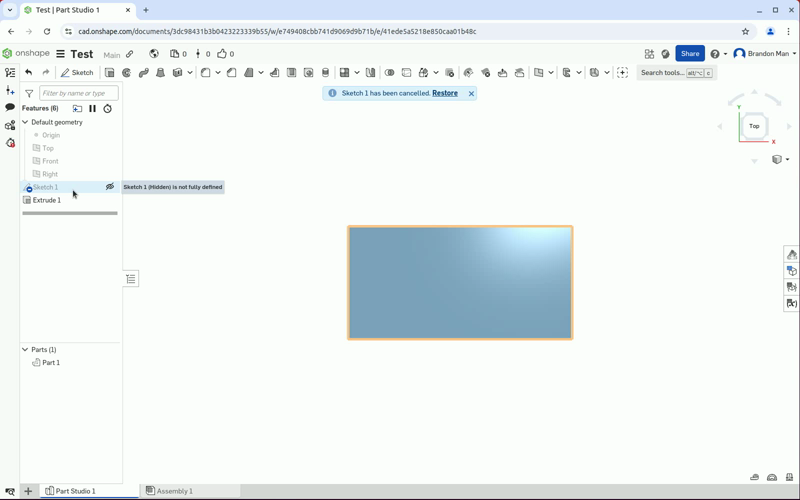
click(73, 189)
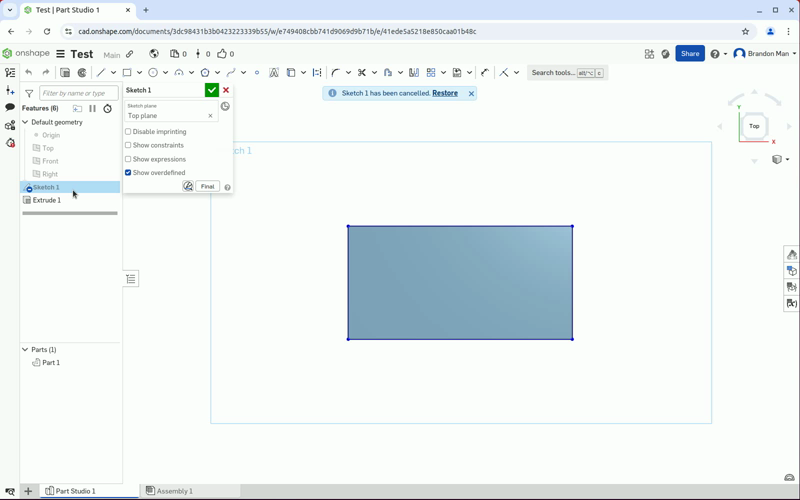
mouse_move(229, 92)
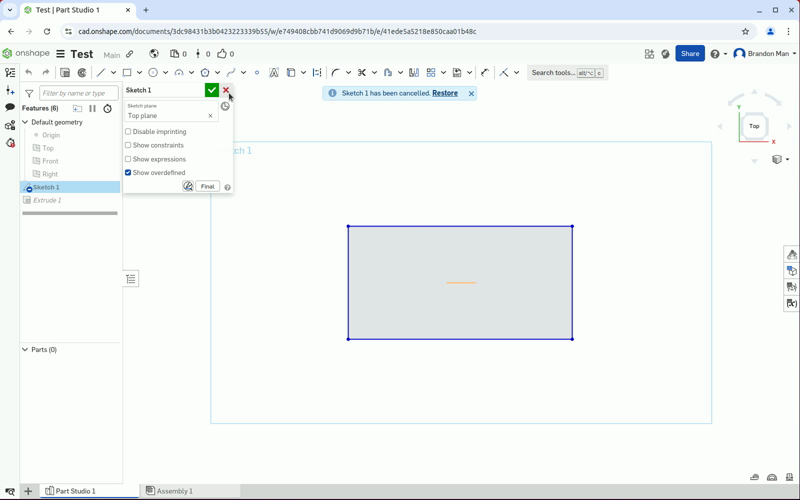
click(229, 92)
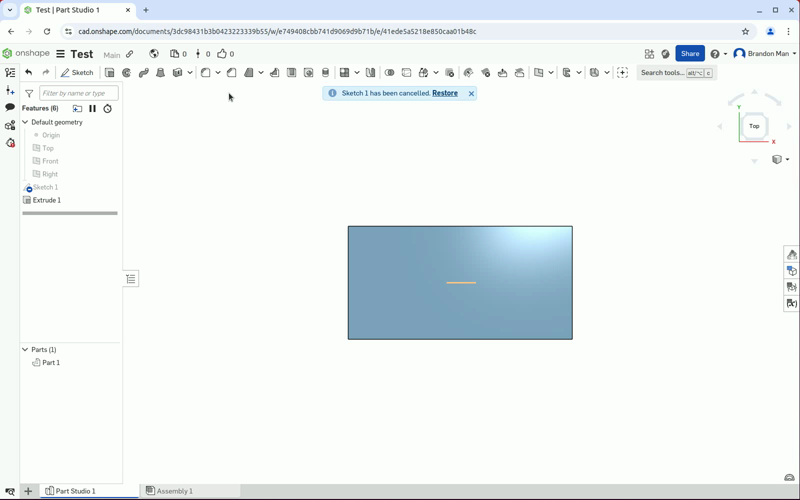
mouse_move(541, 75)
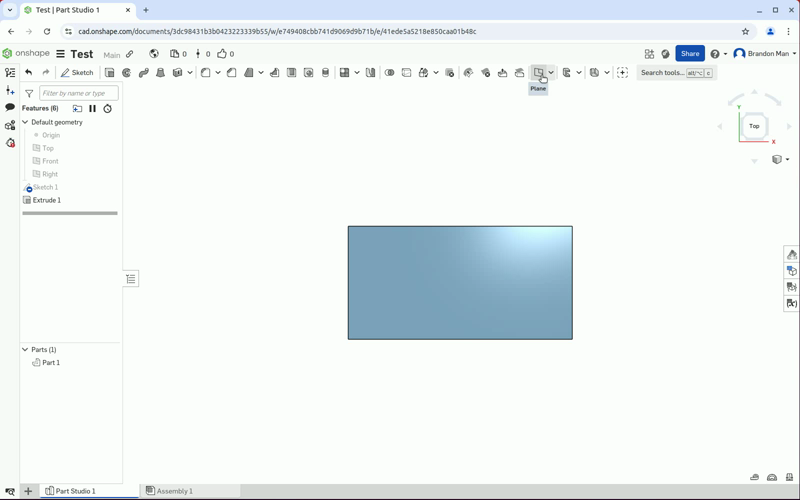
click(541, 75)
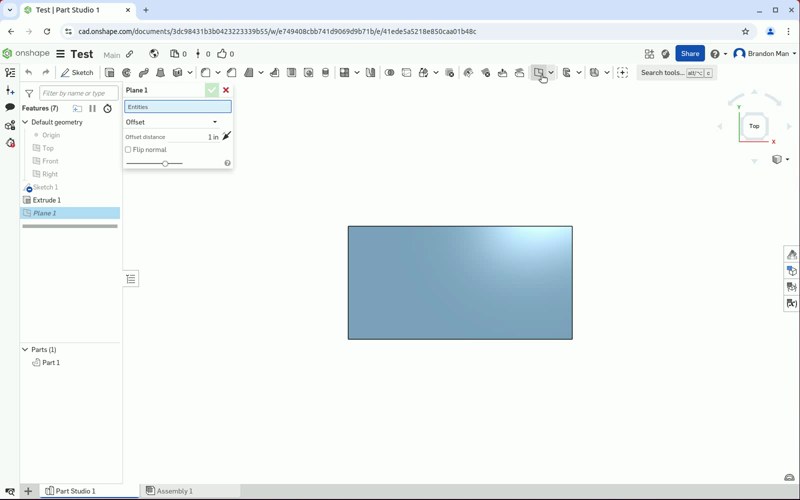
mouse_move(73, 150)
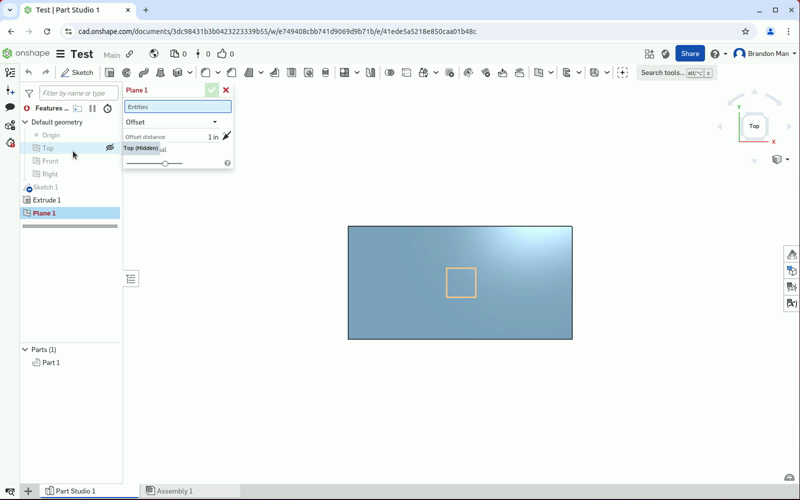
click(73, 150)
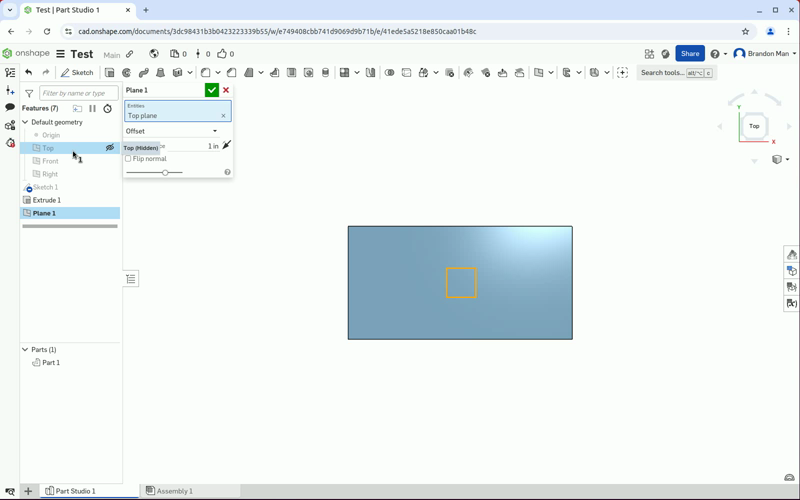
key(tab, 2)
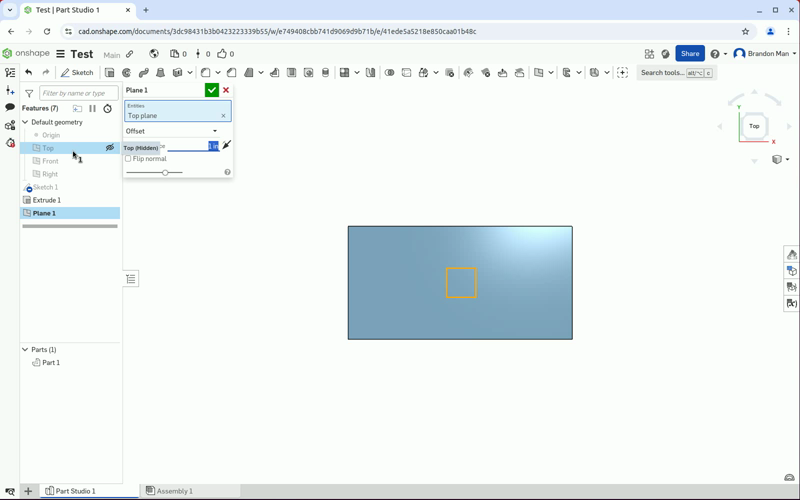
text(11.554)
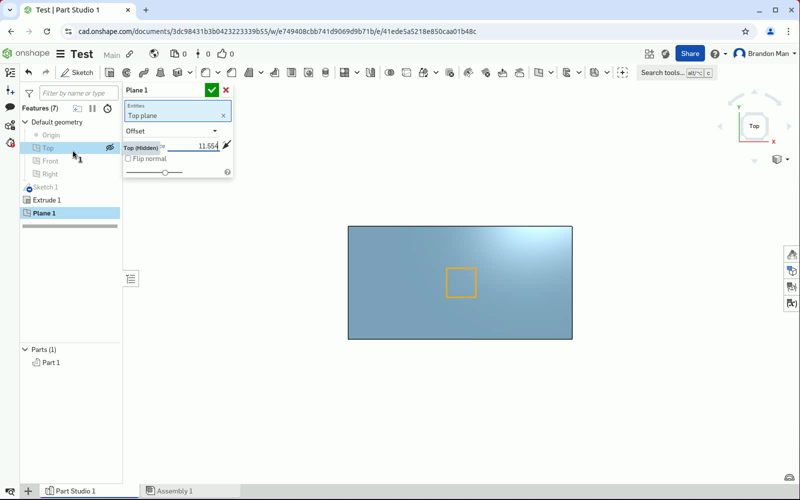
key(enter, 2)
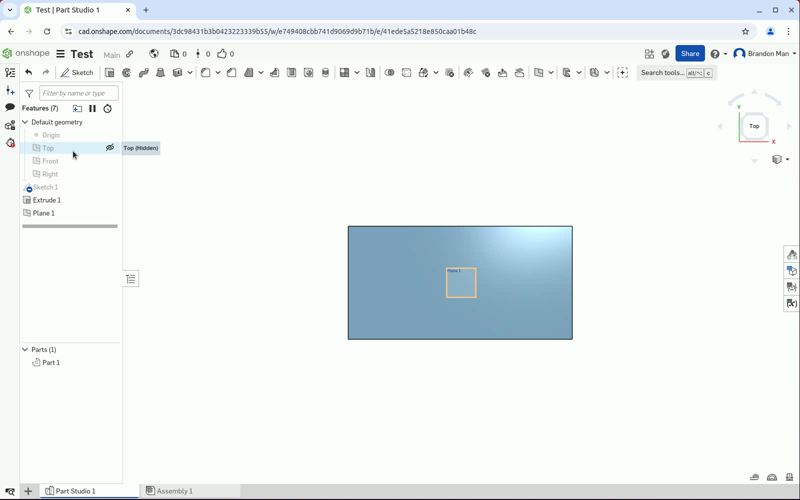
key(shift+s)
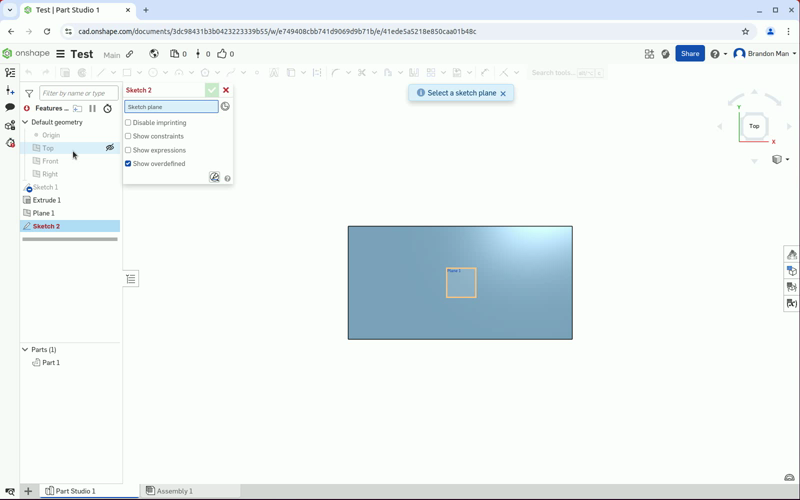
mouse_move(73, 215)
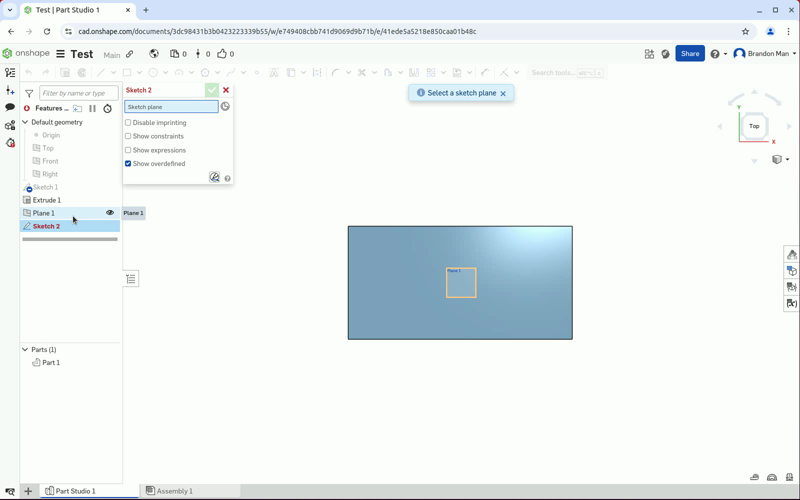
click(73, 215)
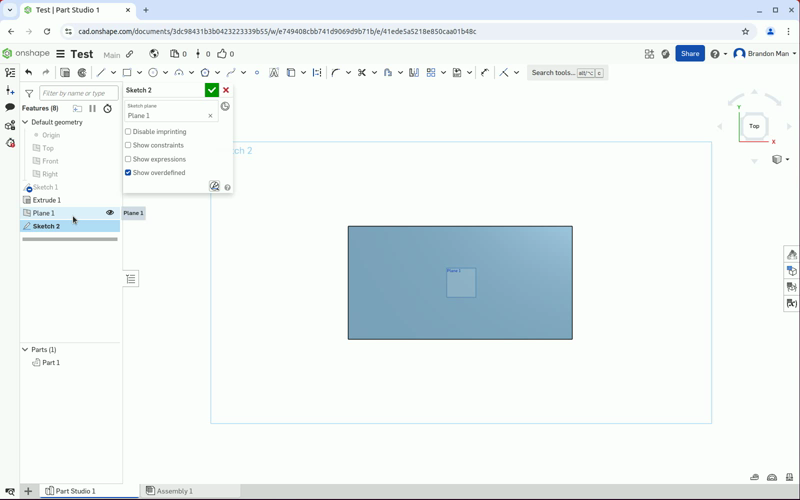
mouse_move(73, 352)
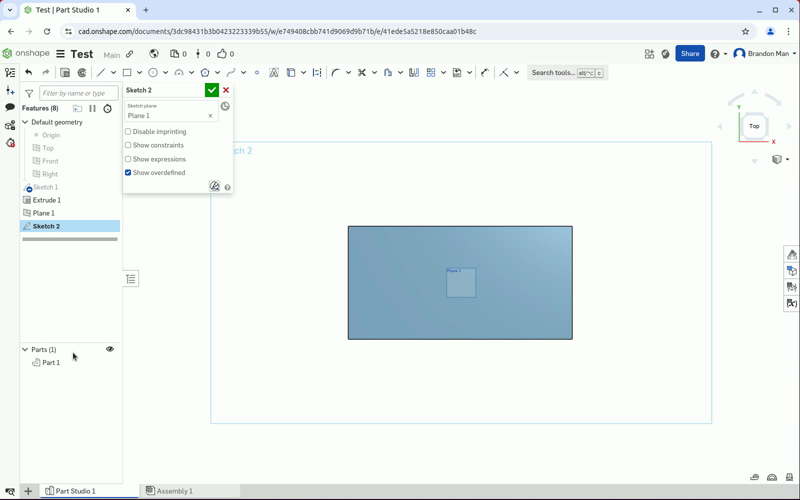
key(y)
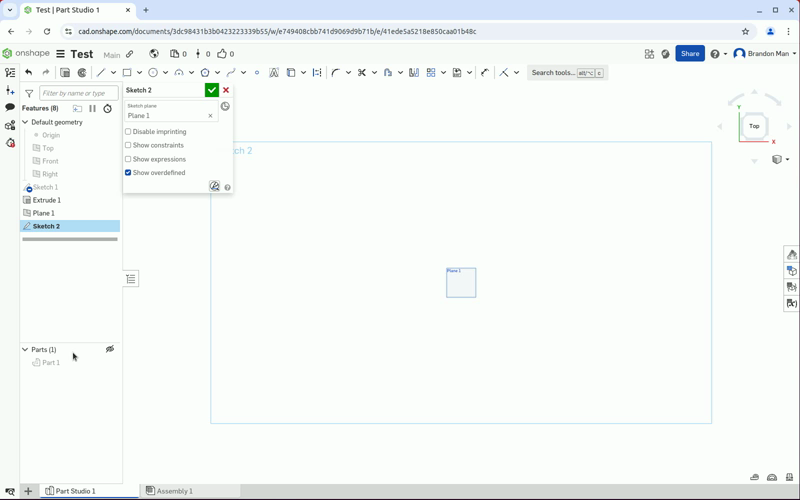
key(c)
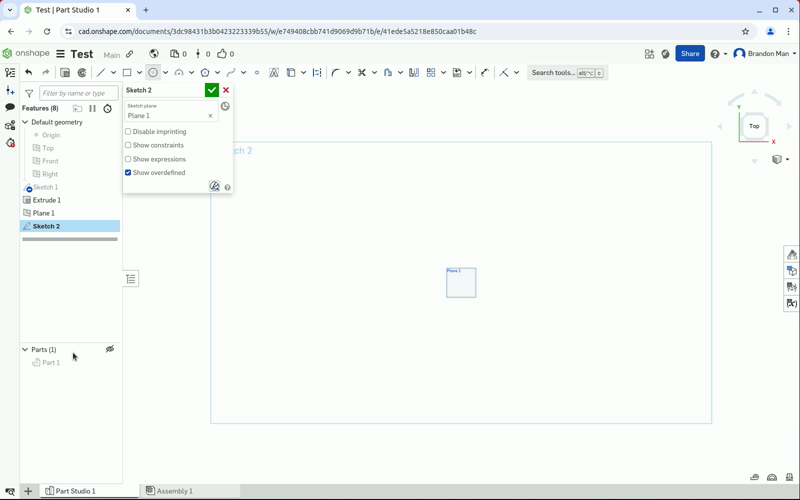
key_down(shift)
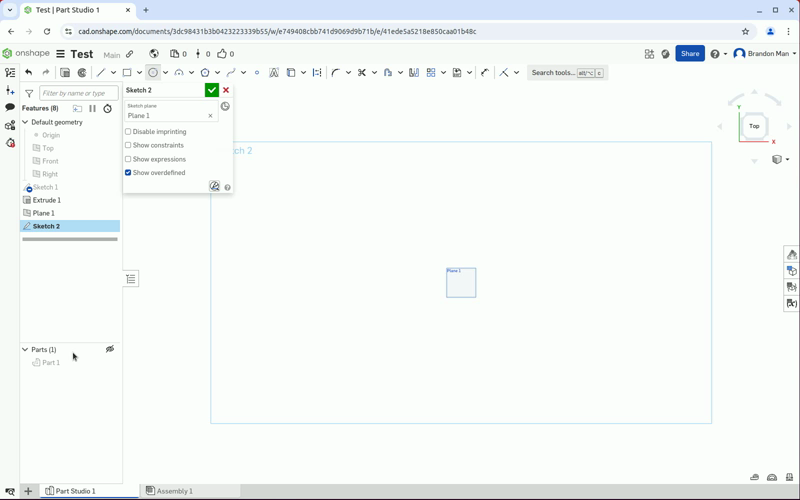
mouse_move(377, 254)
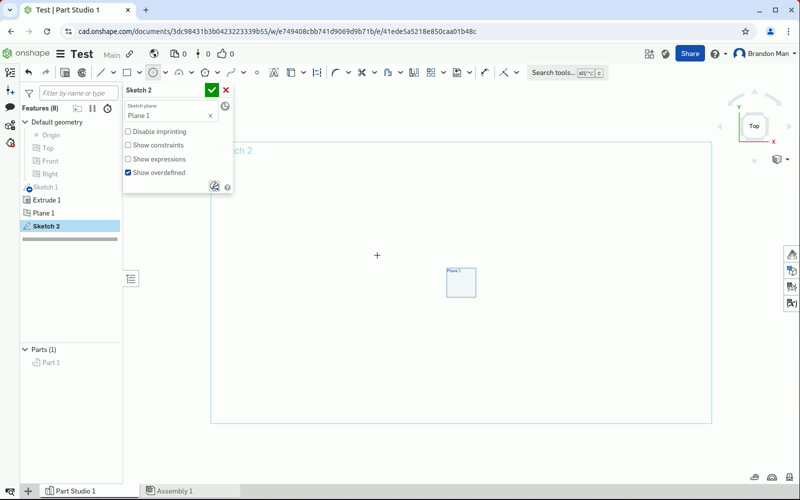
click(377, 254)
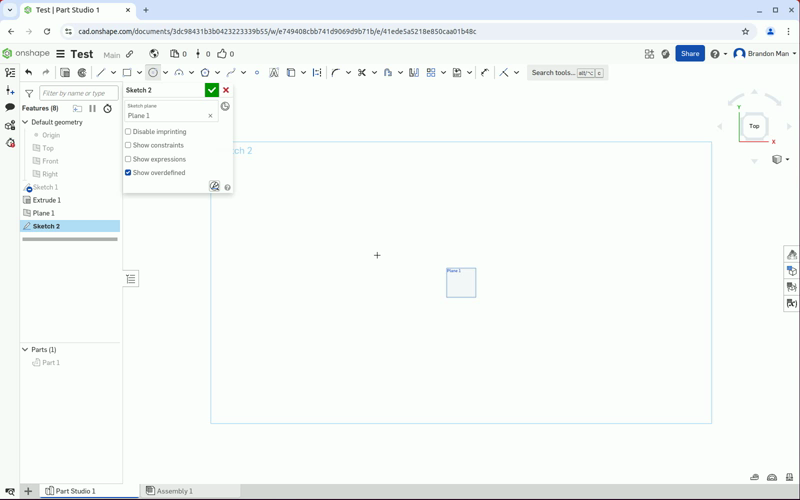
key_up(shift)
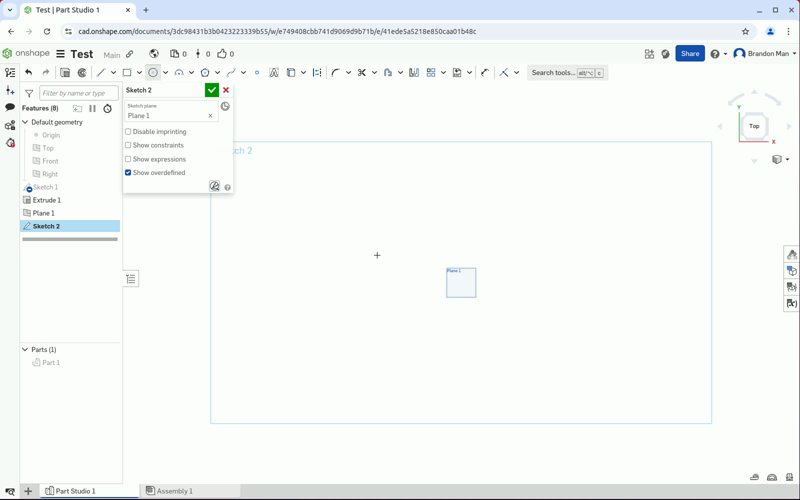
mouse_move(394, 254)
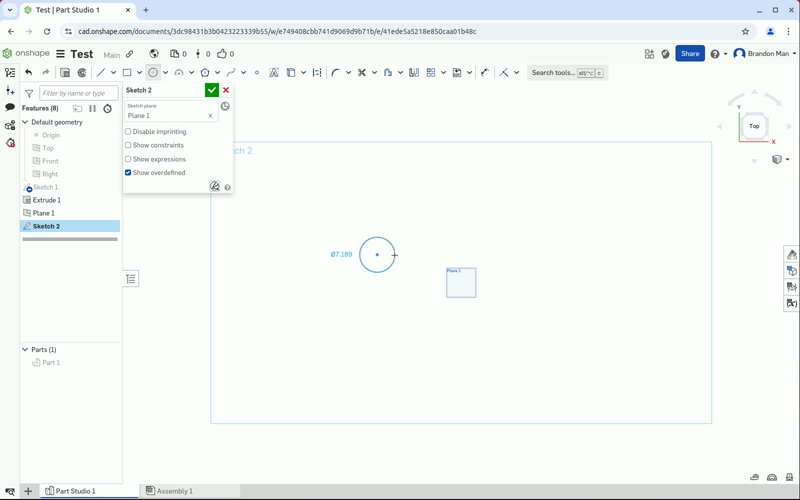
click(394, 254)
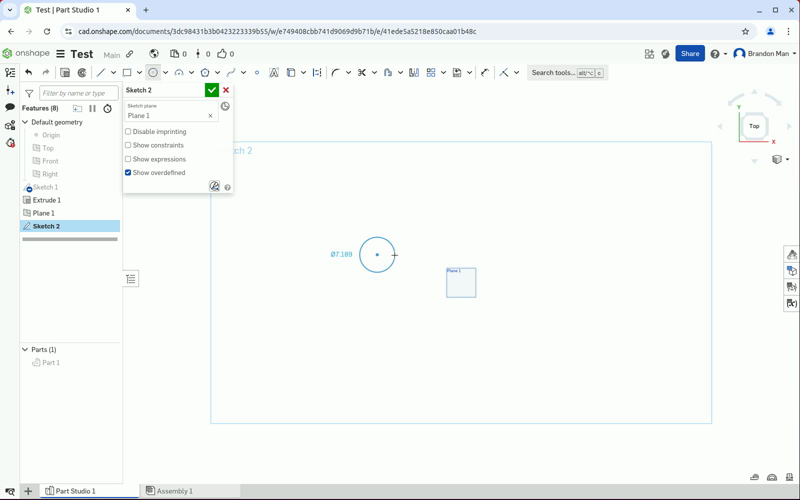
key(esc)
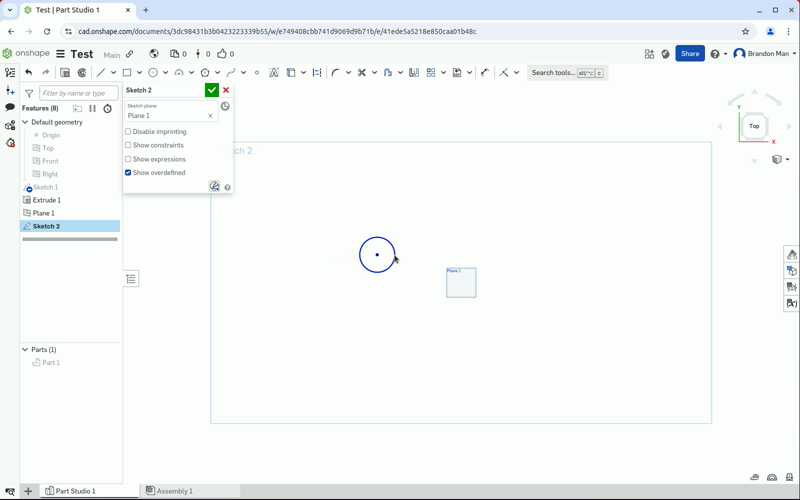
mouse_move(363, 256)
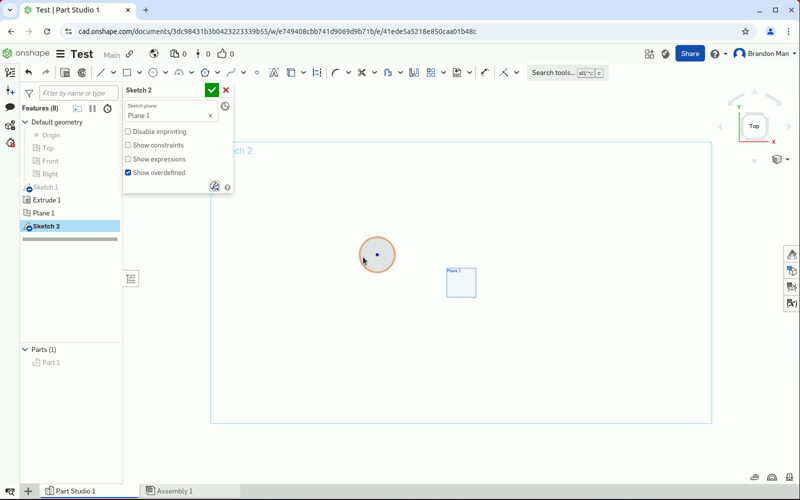
scroll(6)
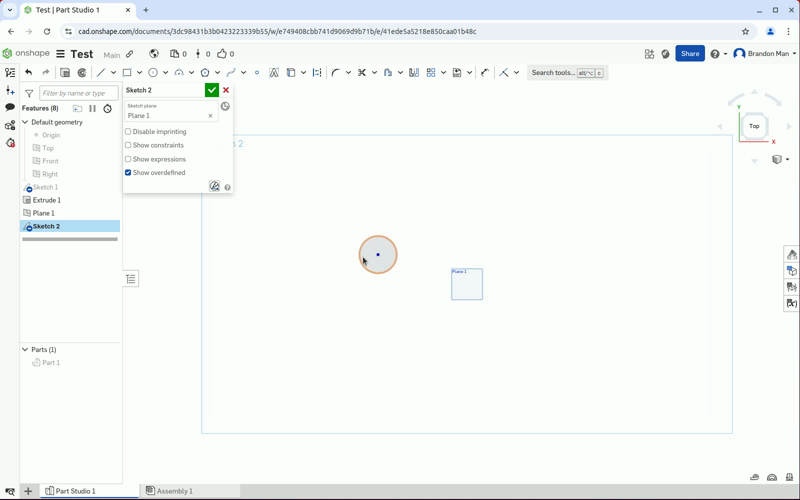
scroll(6)
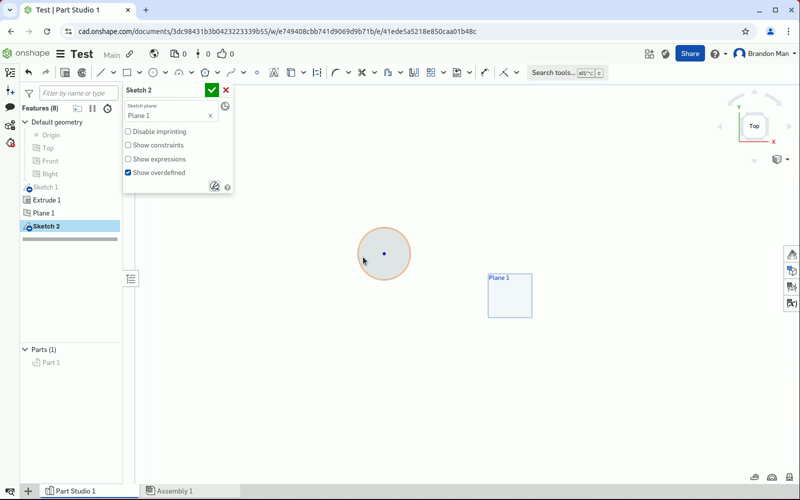
scroll(6)
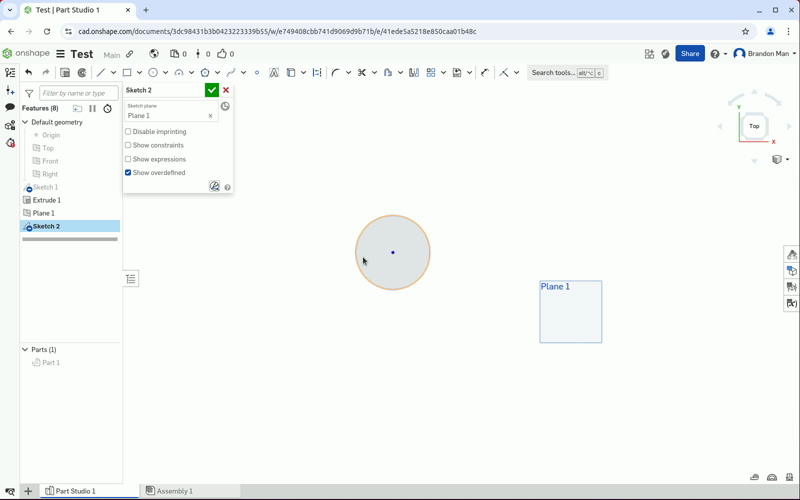
scroll(6)
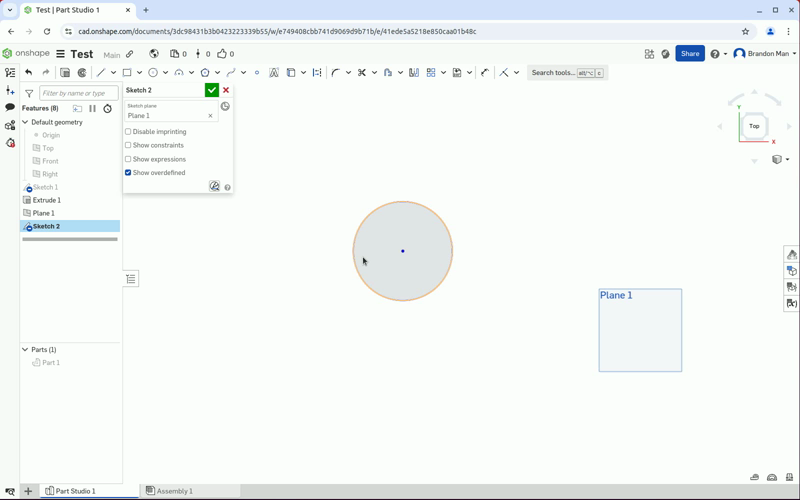
scroll(6)
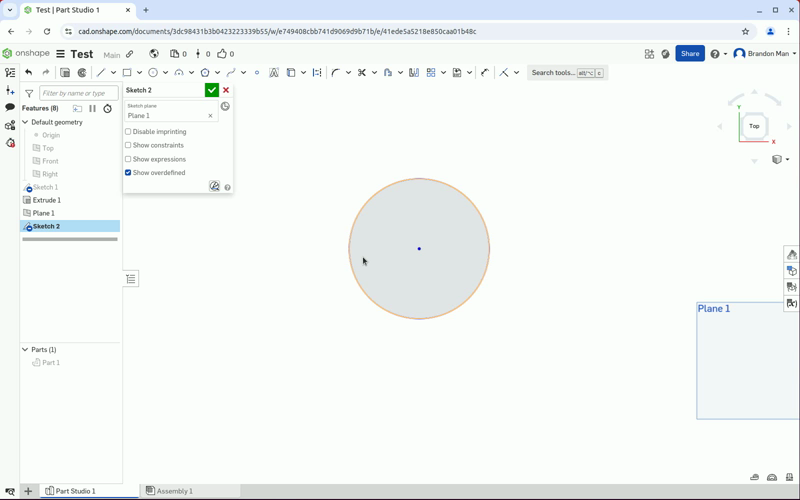
scroll(6)
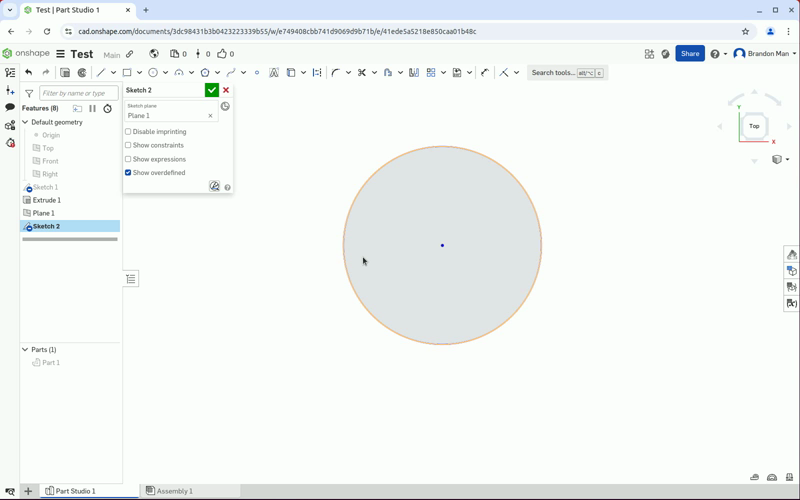
scroll(6)
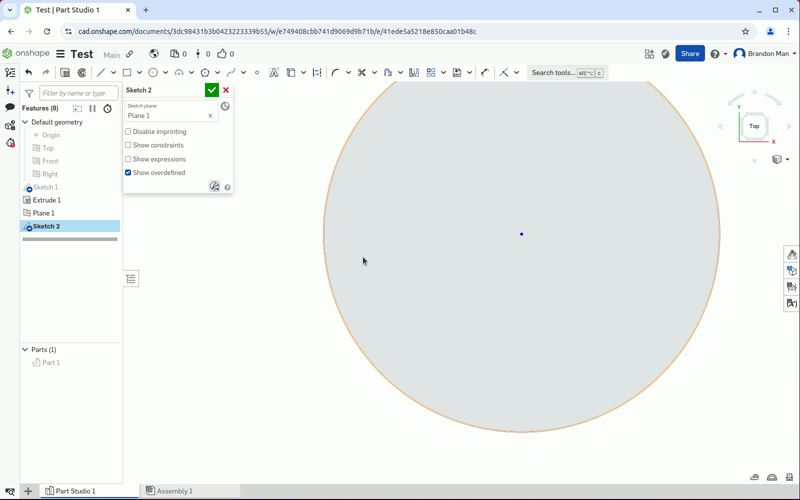
click(363, 256)
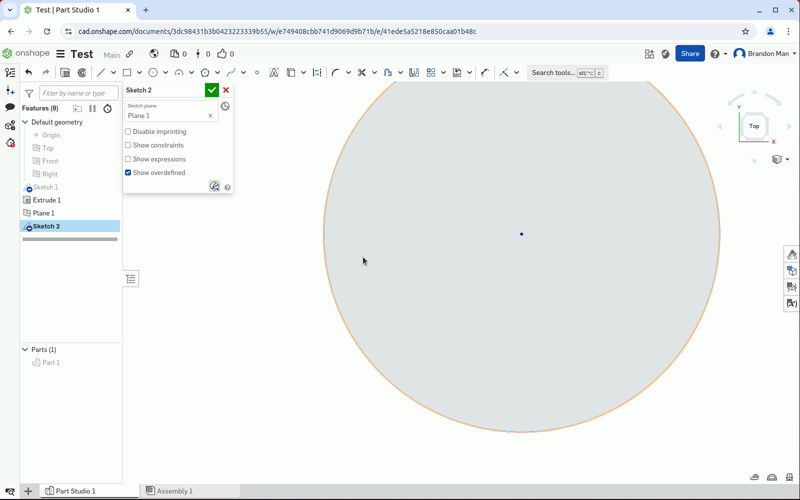
scroll(-6)
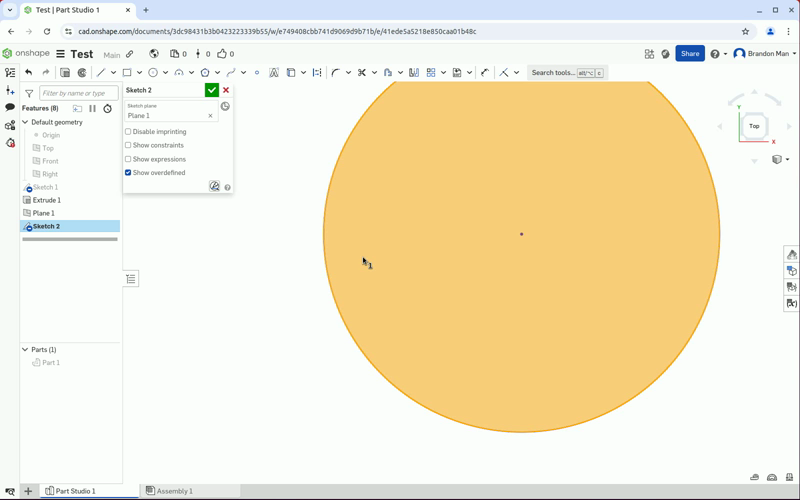
scroll(-6)
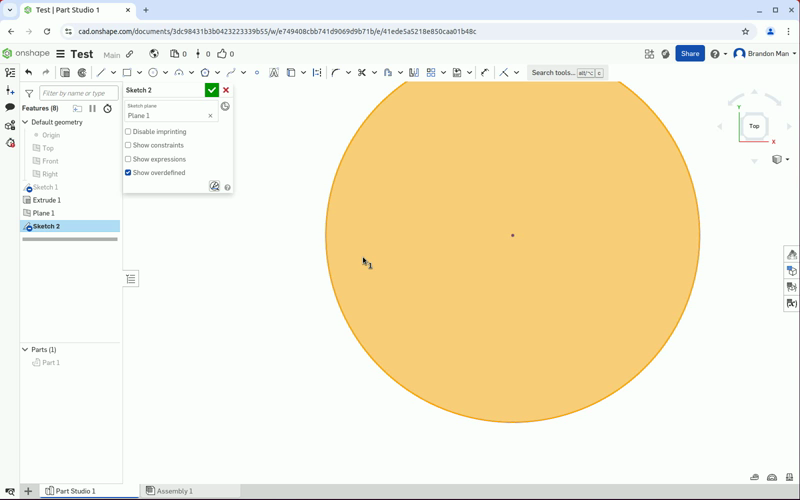
scroll(-6)
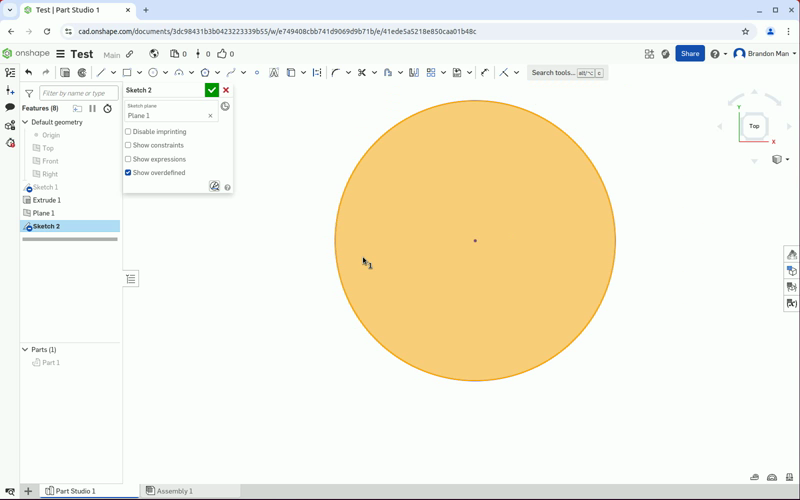
scroll(-6)
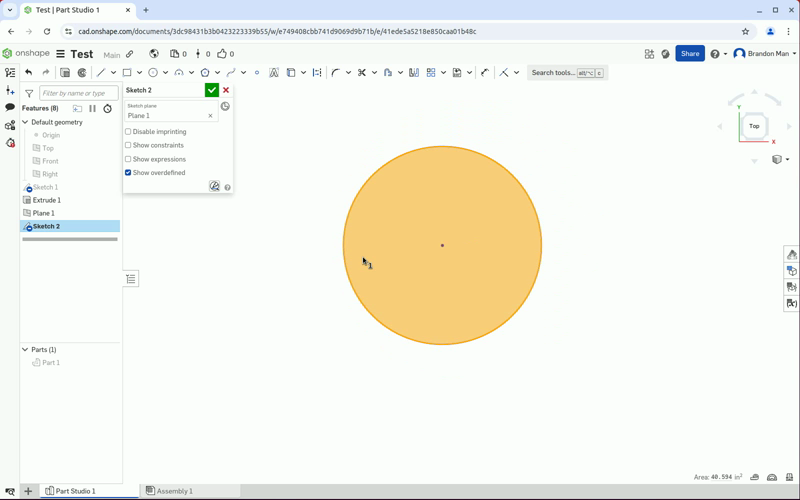
scroll(-6)
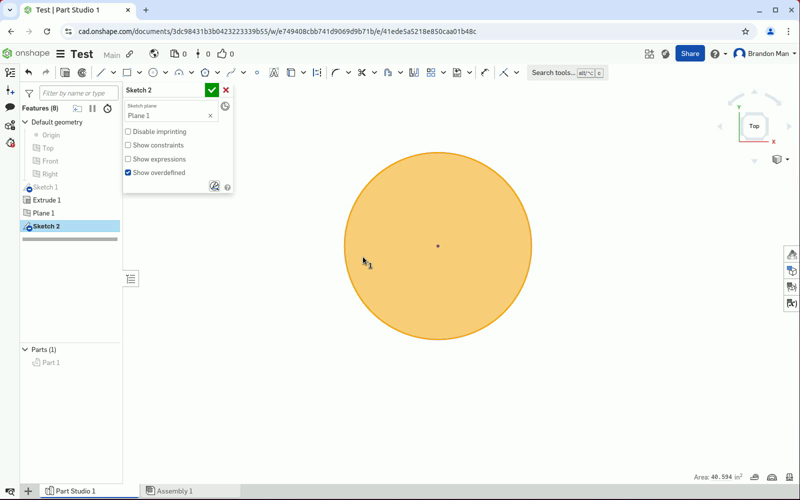
scroll(-6)
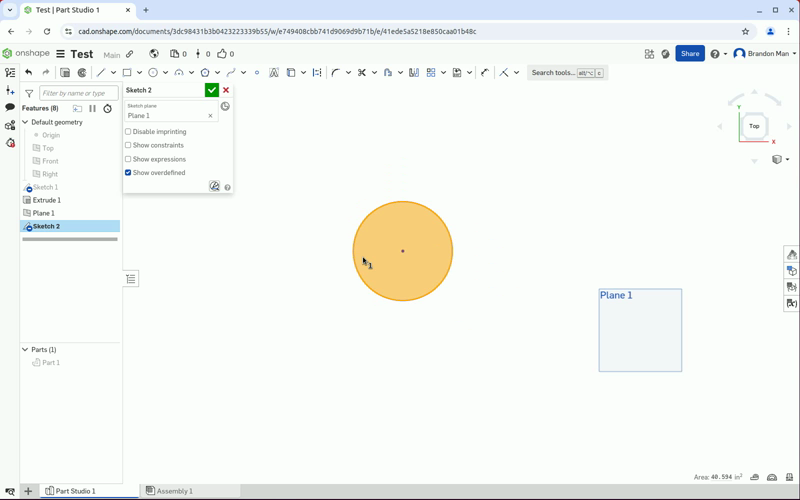
scroll(-6)
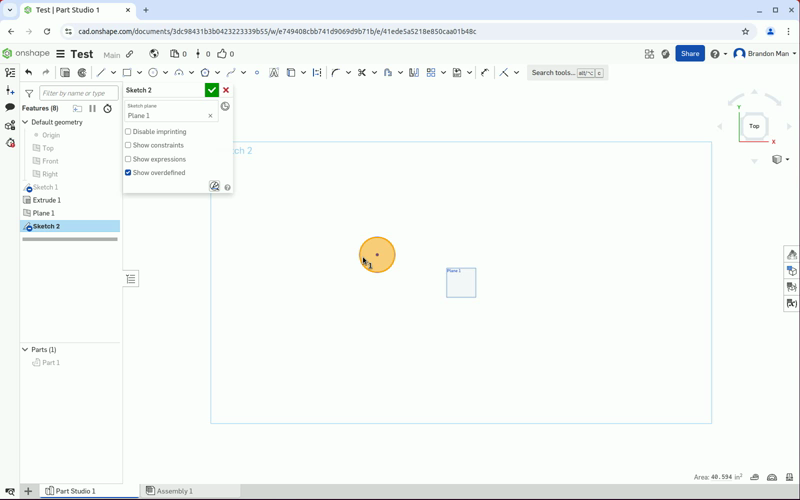
mouse_move(73, 352)
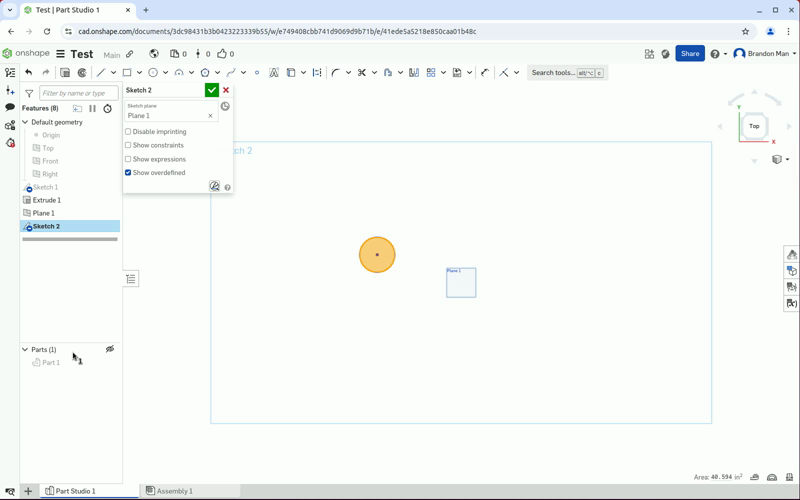
key(shift+y)
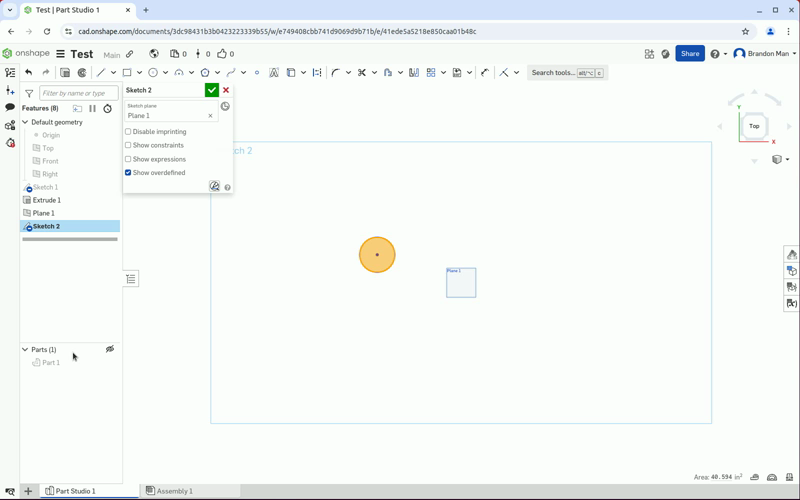
key(shift+e)
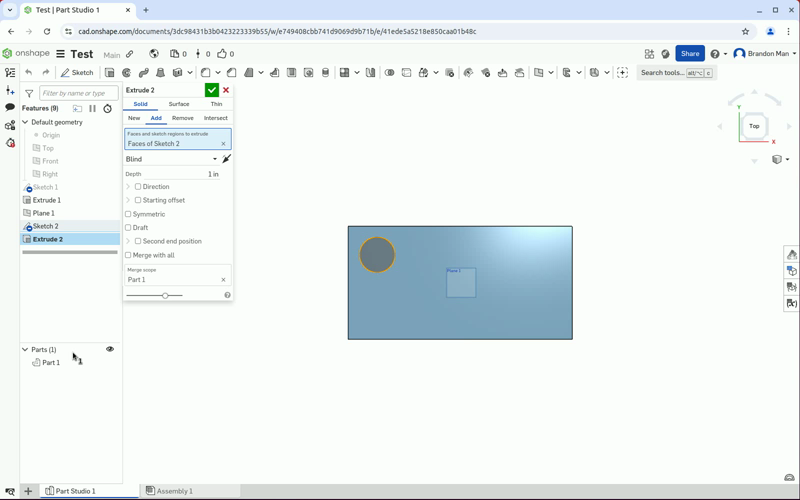
mouse_move(143, 106)
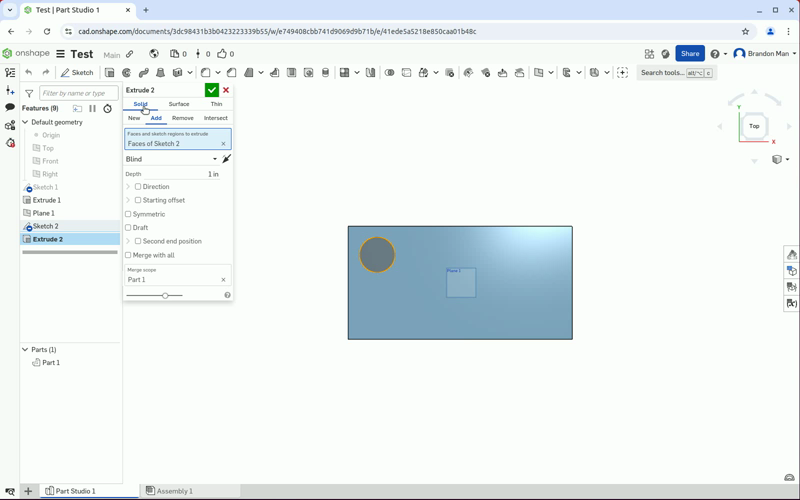
click(143, 106)
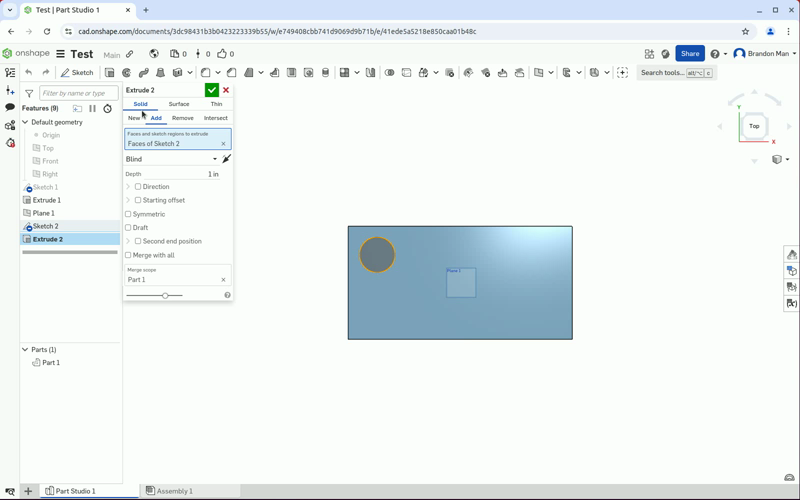
mouse_move(137, 120)
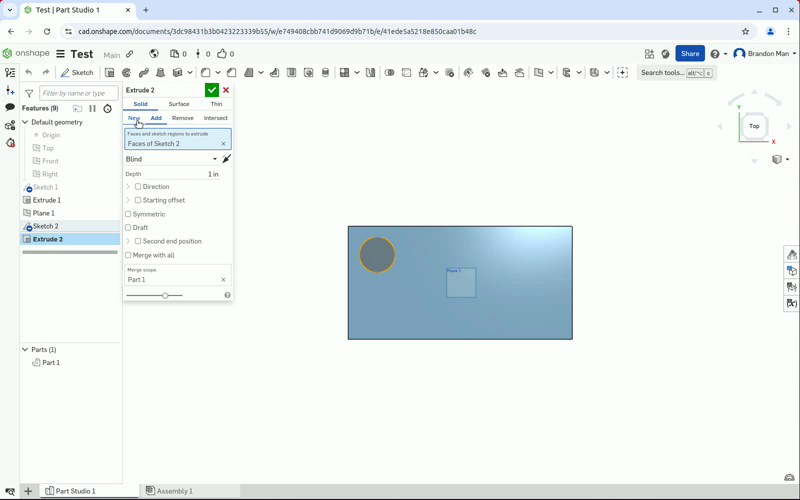
click(137, 120)
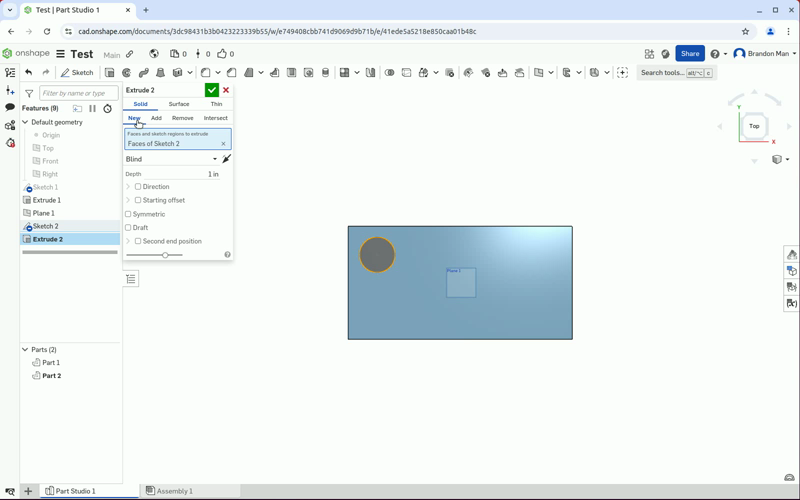
key(tab, 4)
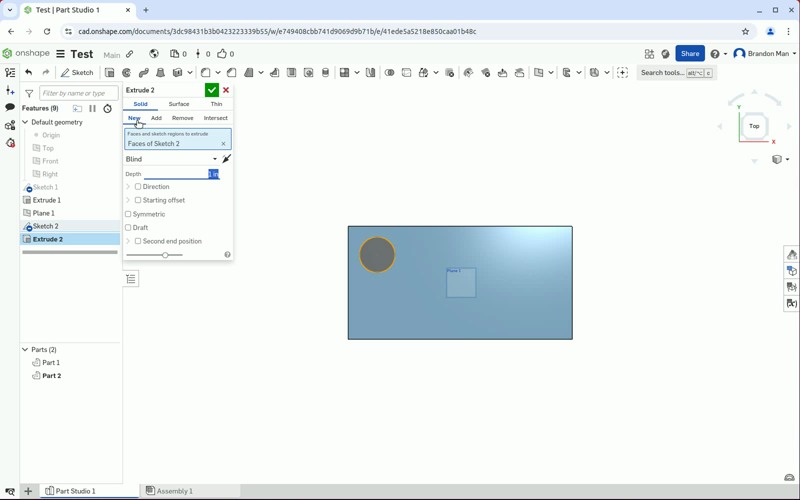
text(2.889)
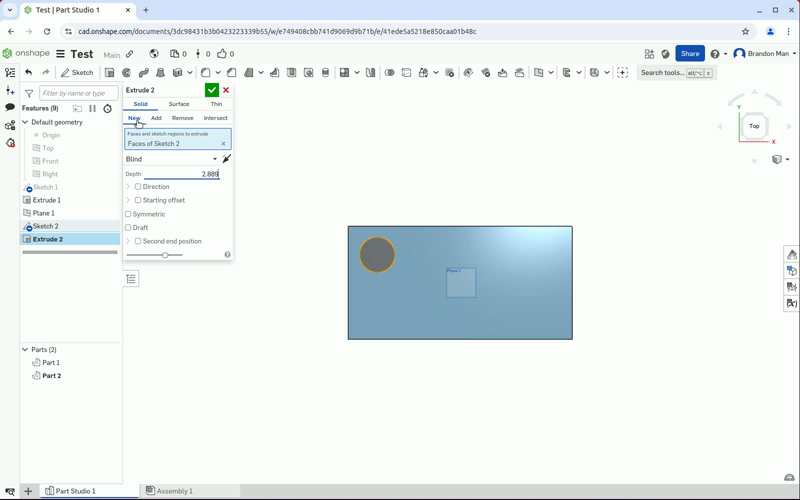
key(enter)
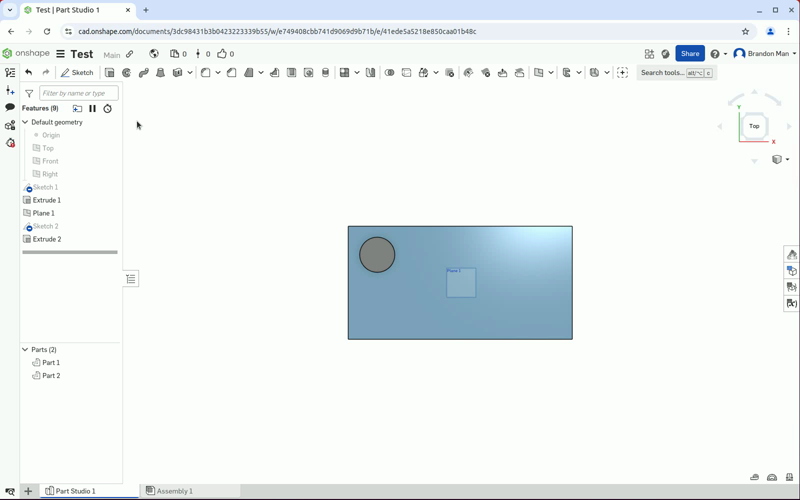
key(shift+h)
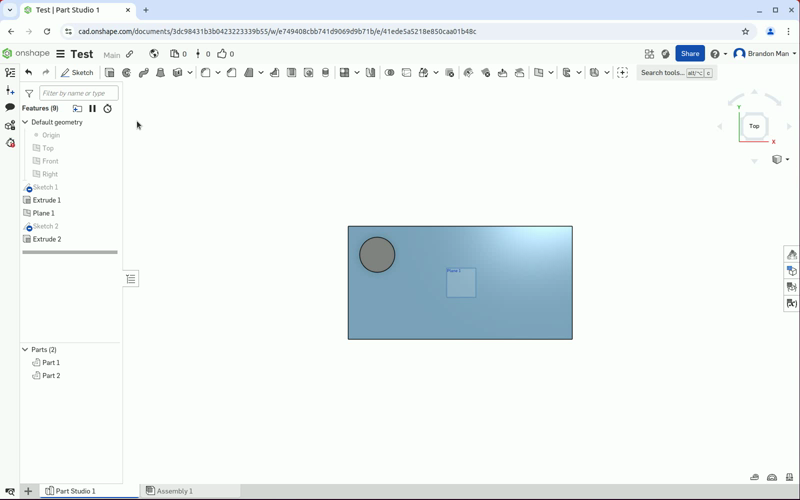
key(shift+h)
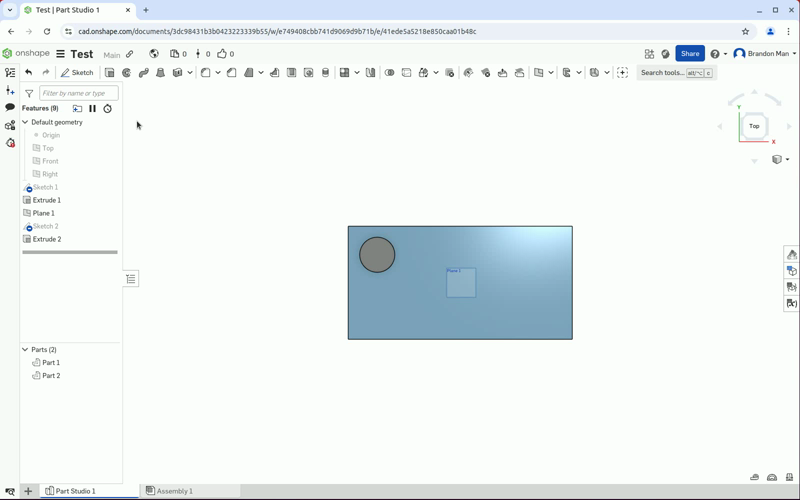
mouse_move(73, 189)
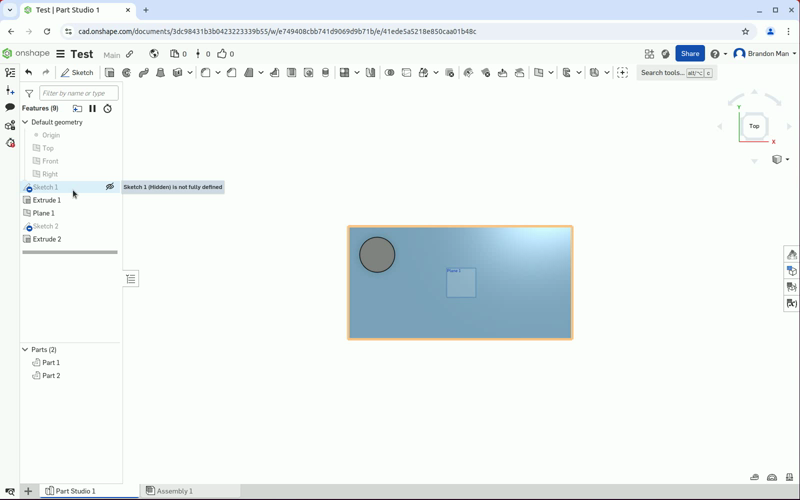
click(73, 189)
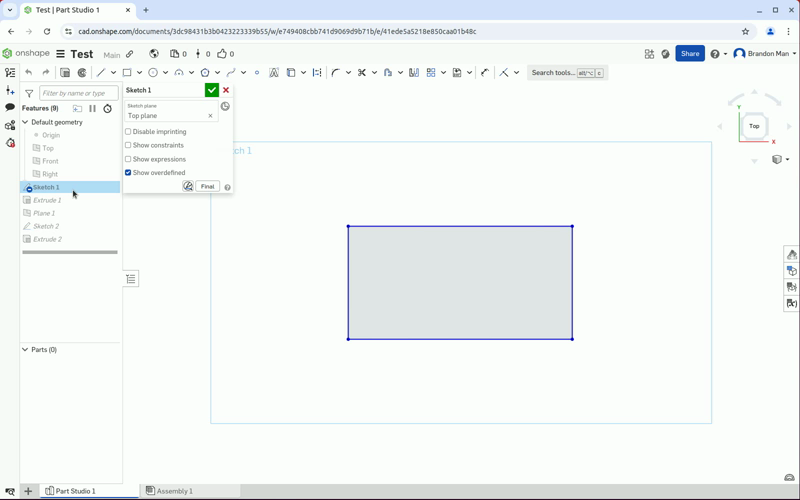
mouse_move(229, 92)
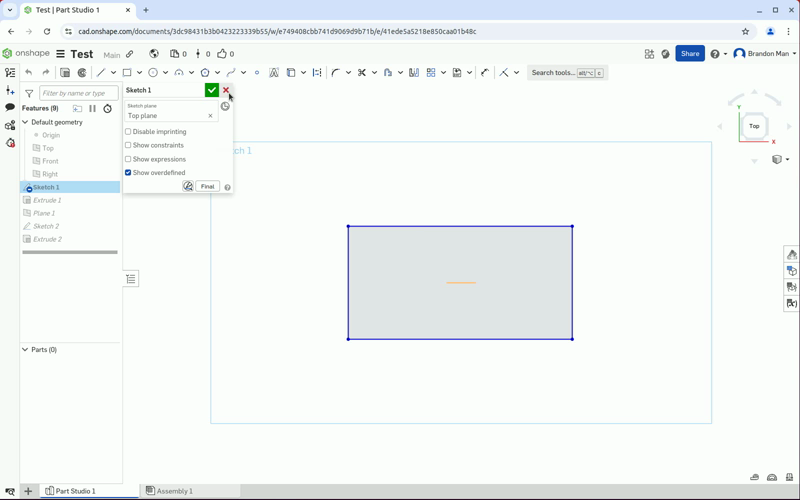
click(229, 92)
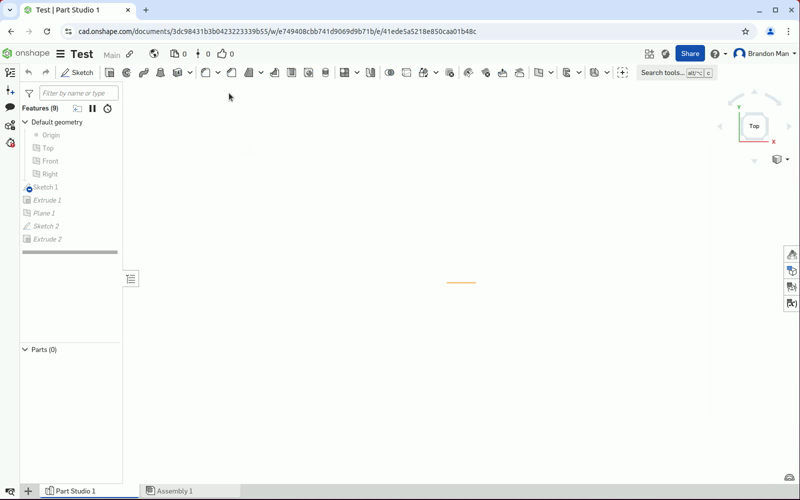
key(shift+s)
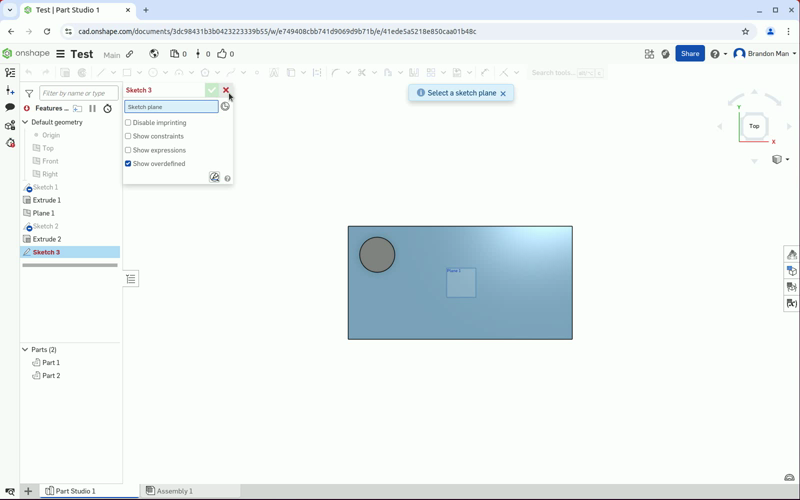
mouse_move(73, 215)
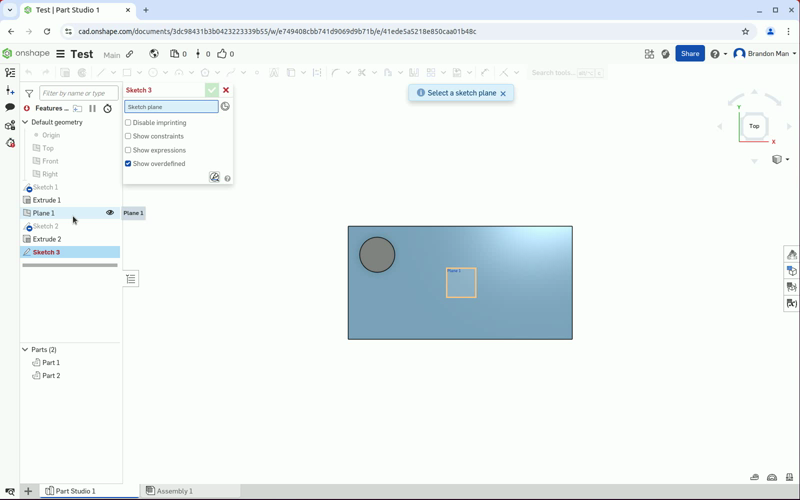
click(73, 215)
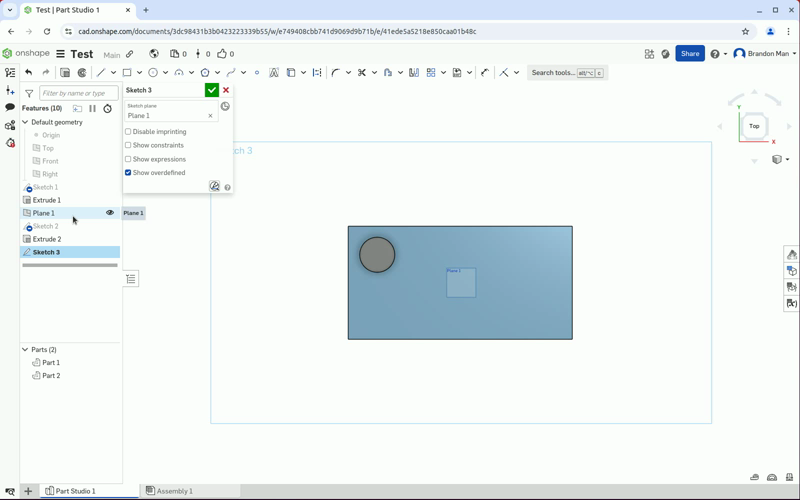
mouse_move(73, 352)
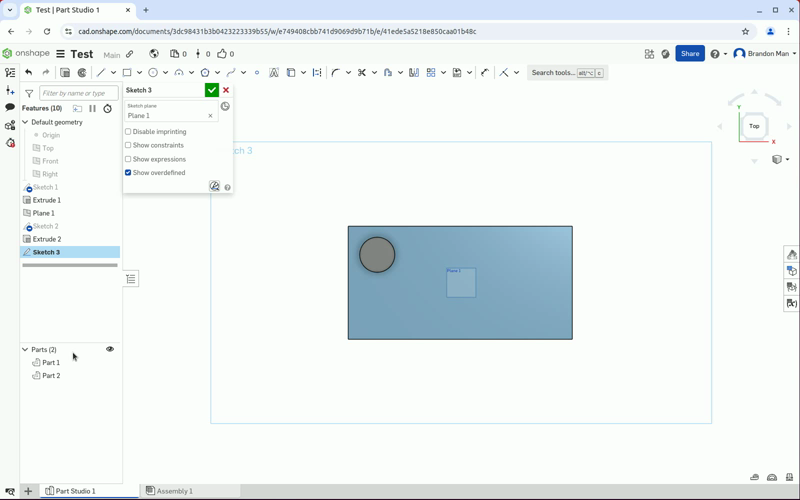
key(y)
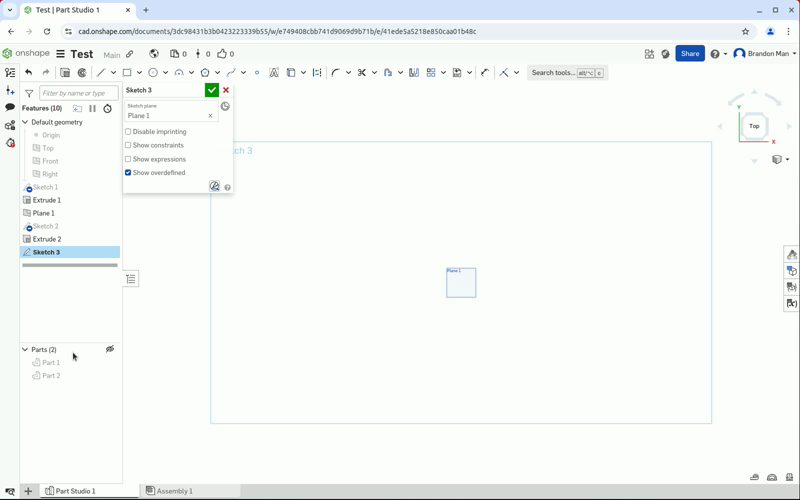
key(c)
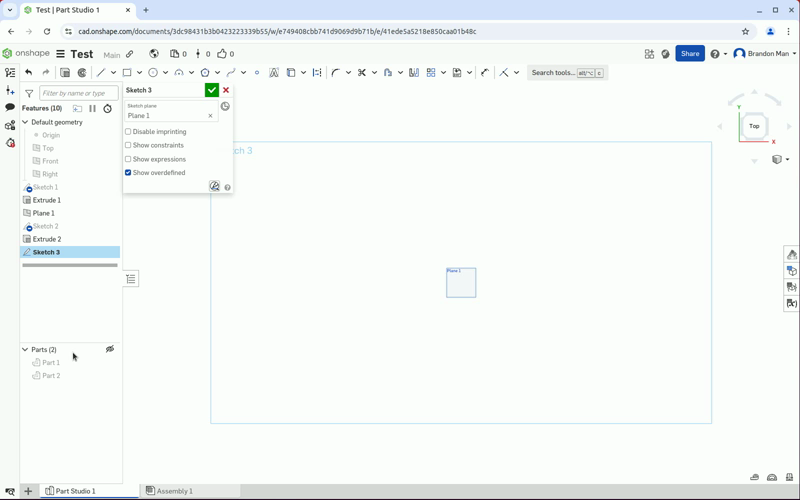
key_down(shift)
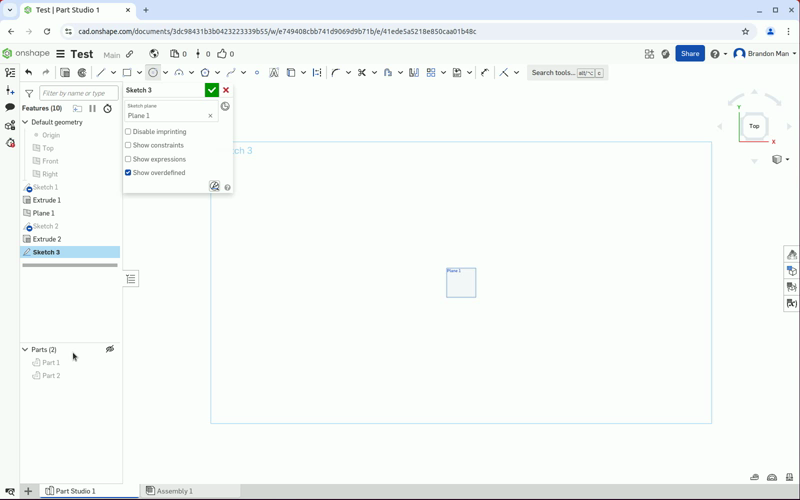
mouse_move(433, 254)
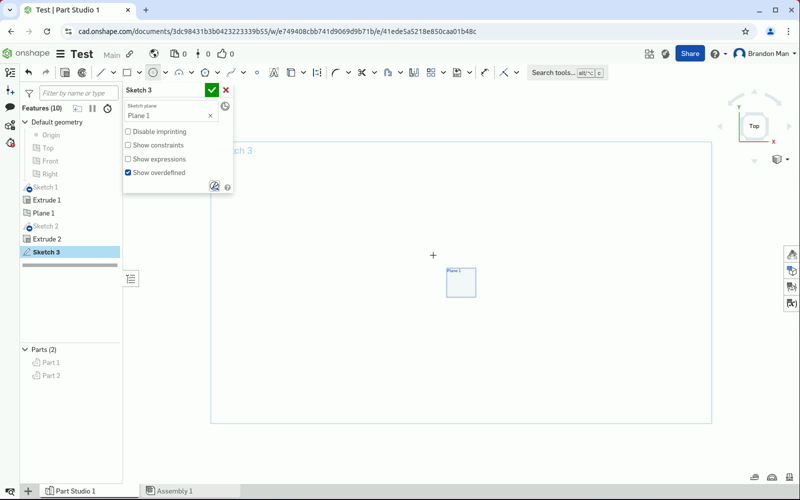
click(433, 254)
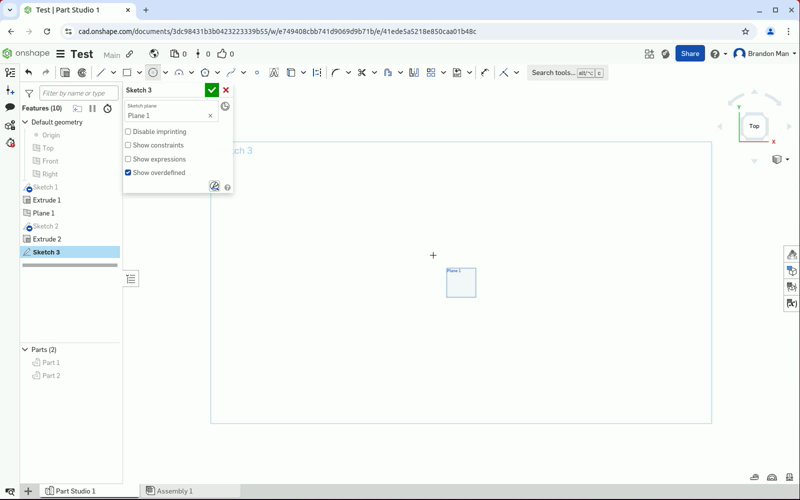
key_up(shift)
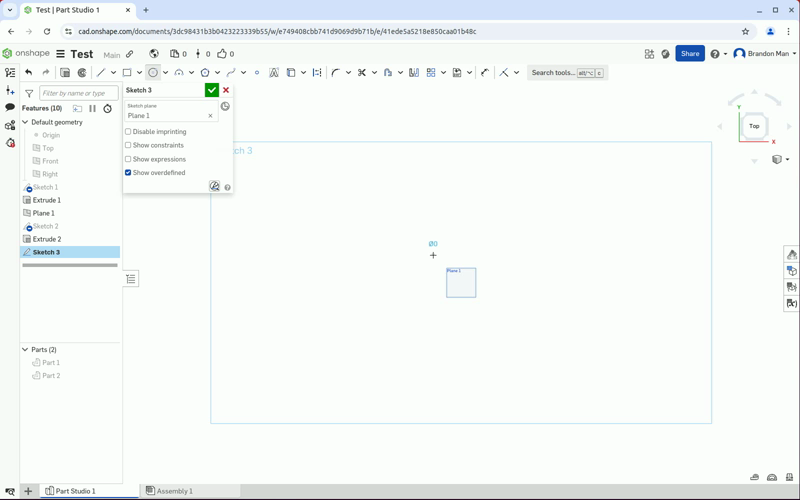
mouse_move(450, 254)
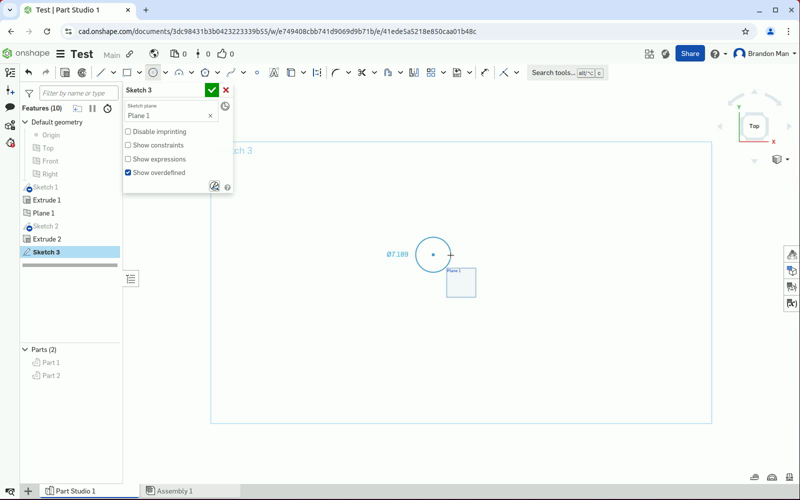
click(450, 254)
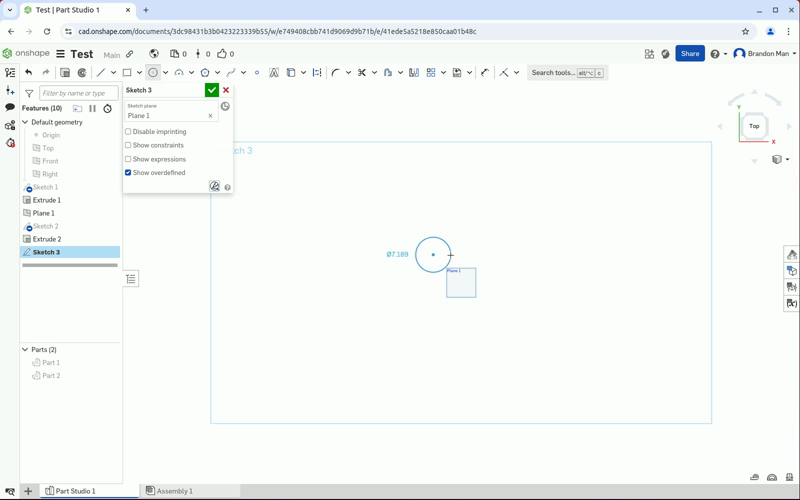
key(esc)
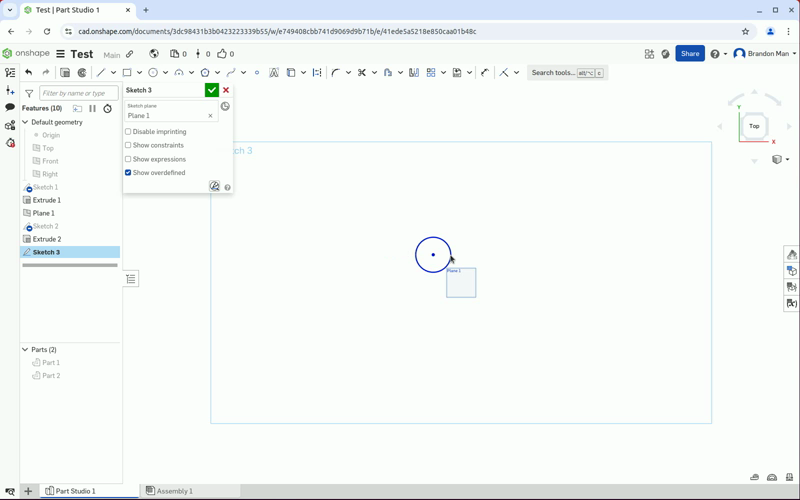
mouse_move(443, 257)
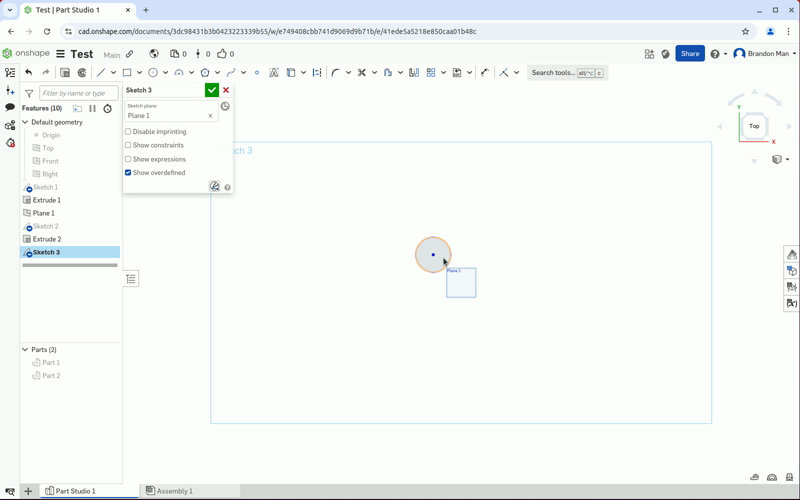
scroll(6)
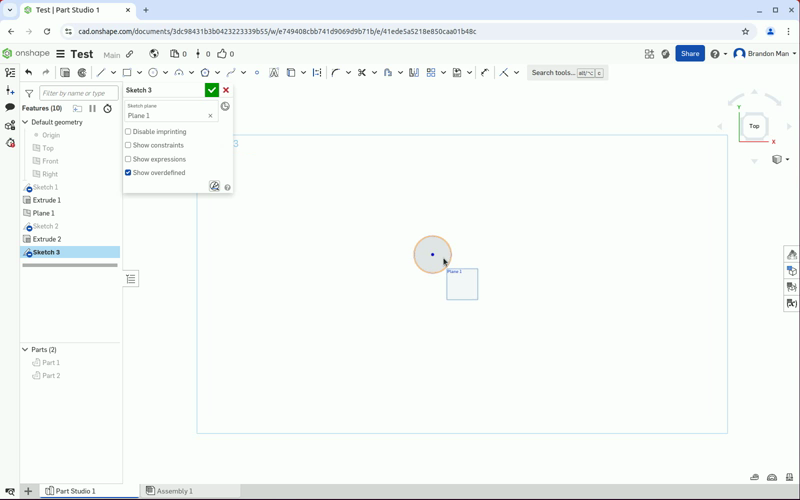
scroll(6)
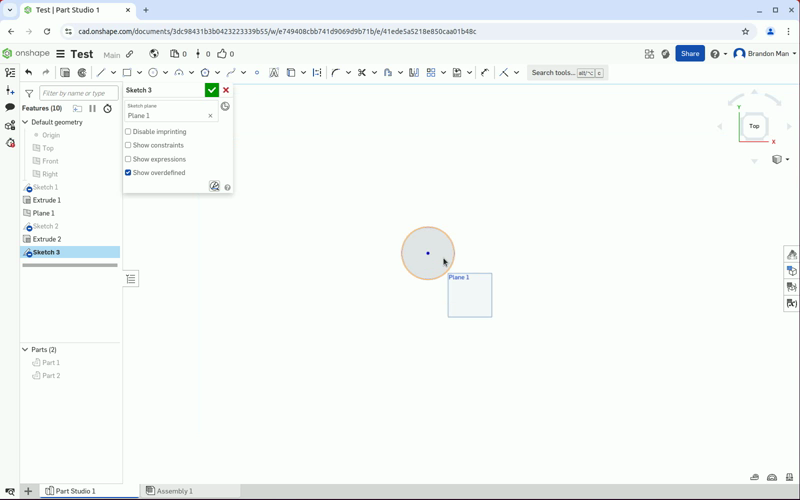
scroll(6)
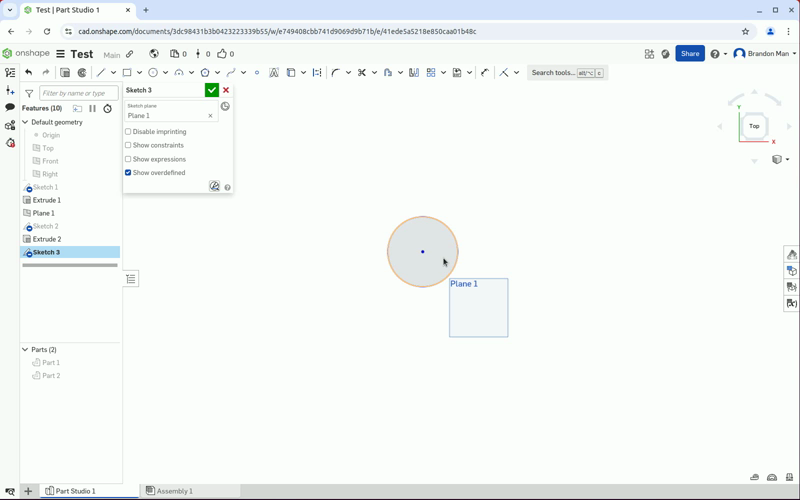
scroll(6)
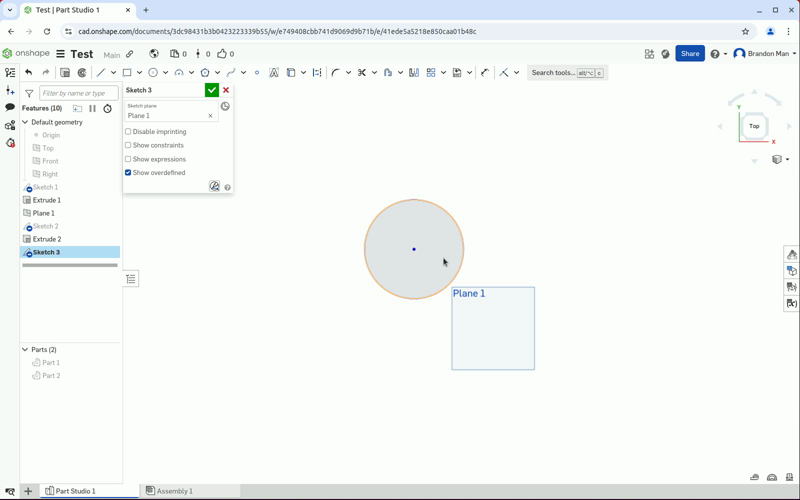
scroll(6)
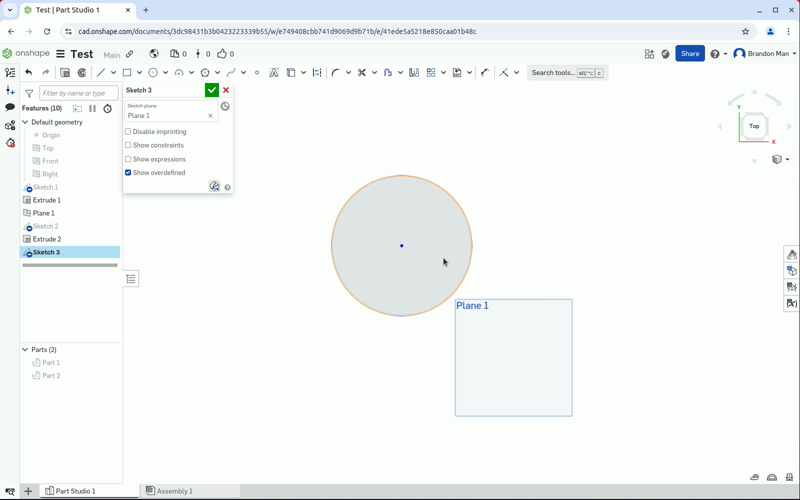
scroll(6)
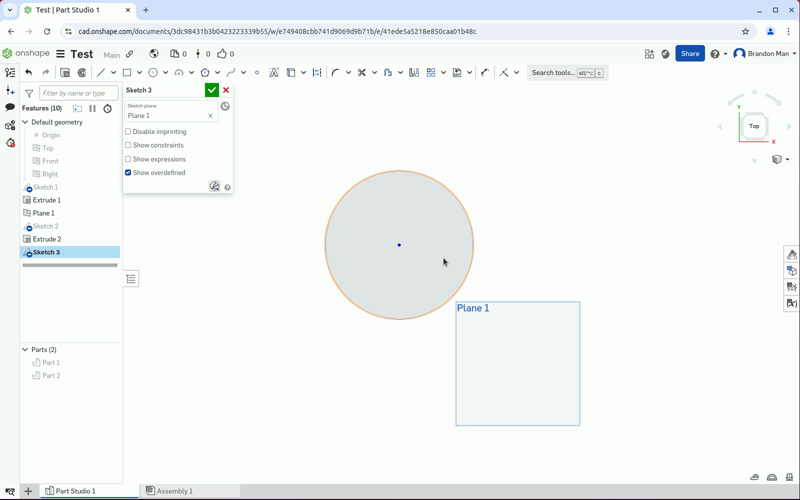
scroll(6)
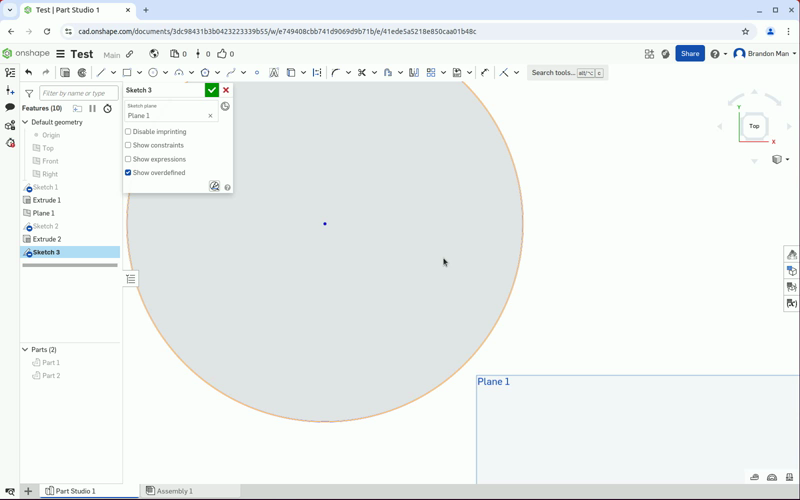
click(443, 257)
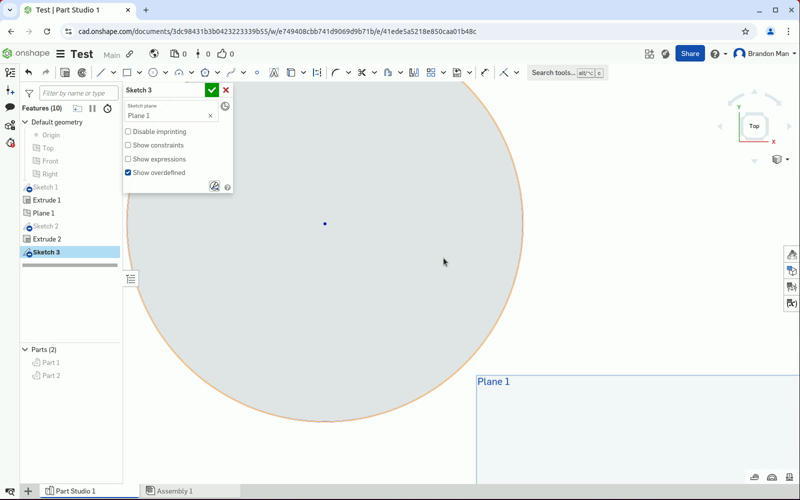
scroll(-6)
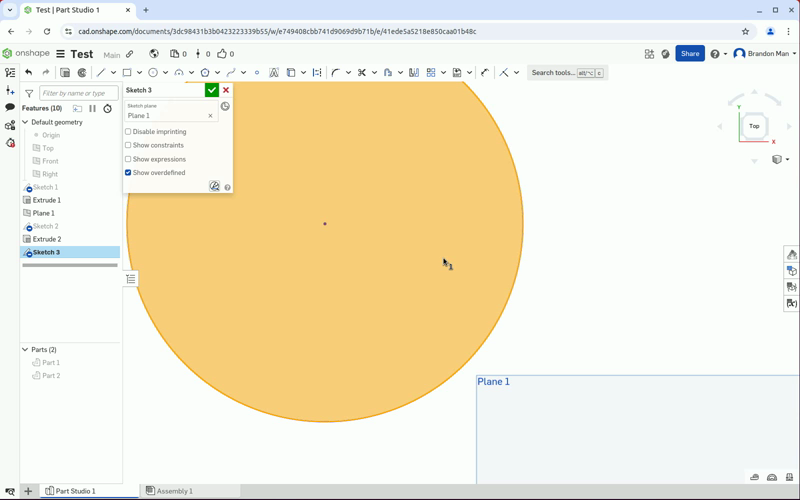
scroll(-6)
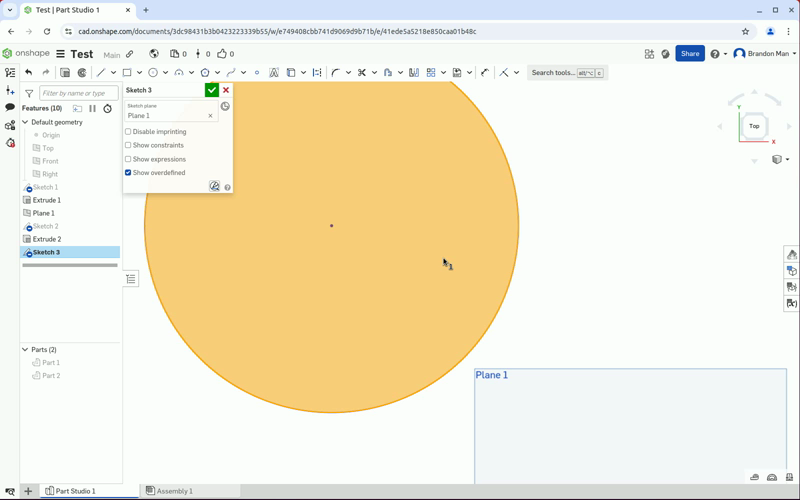
scroll(-6)
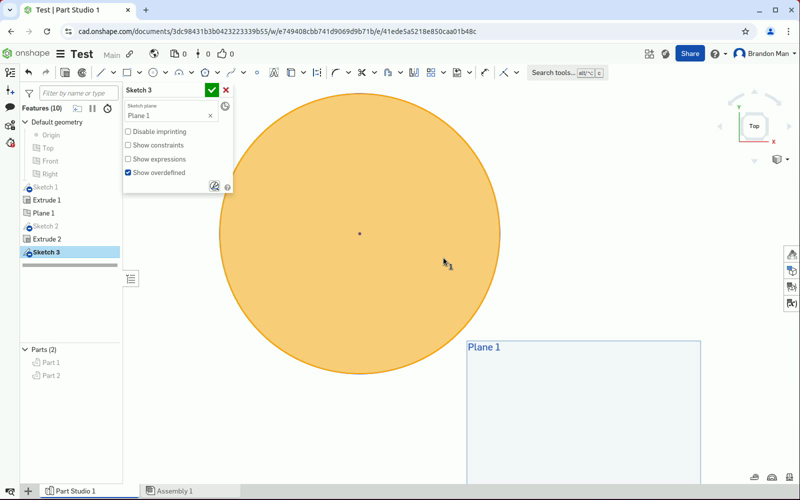
scroll(-6)
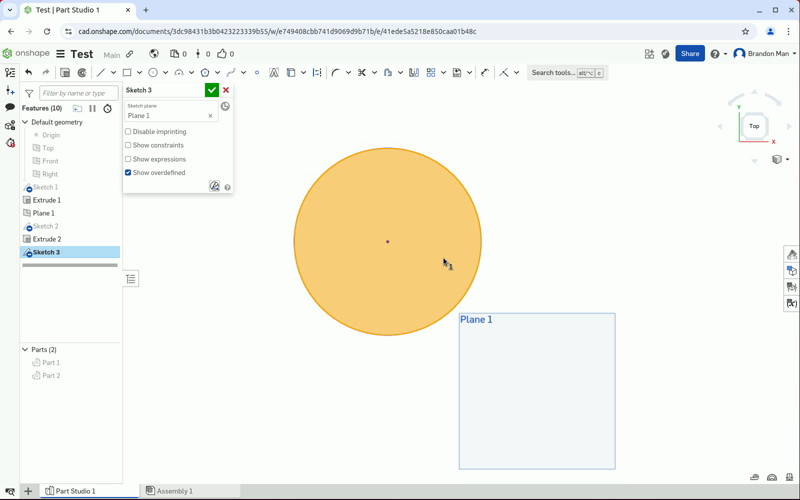
scroll(-6)
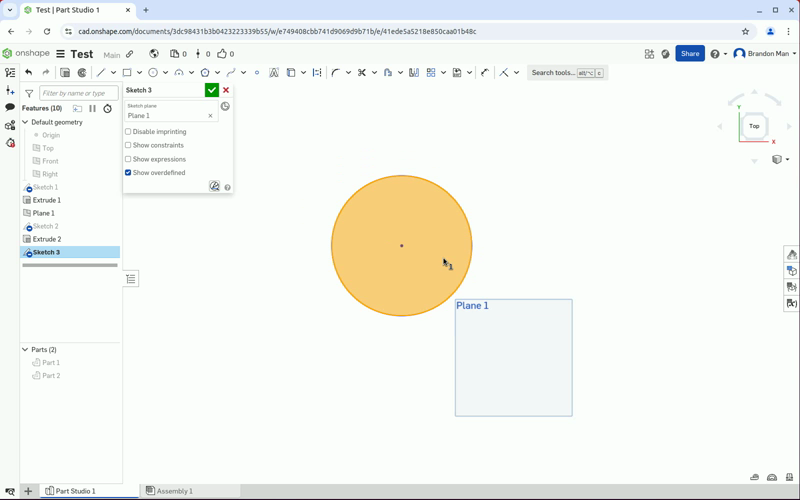
scroll(-6)
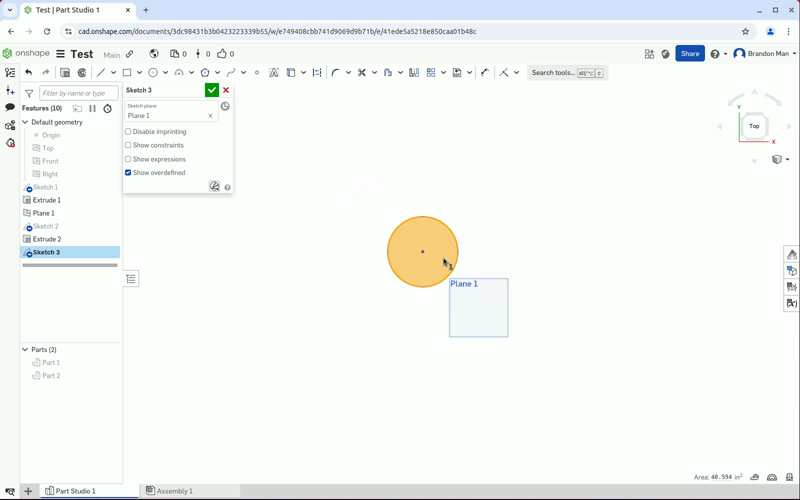
scroll(-6)
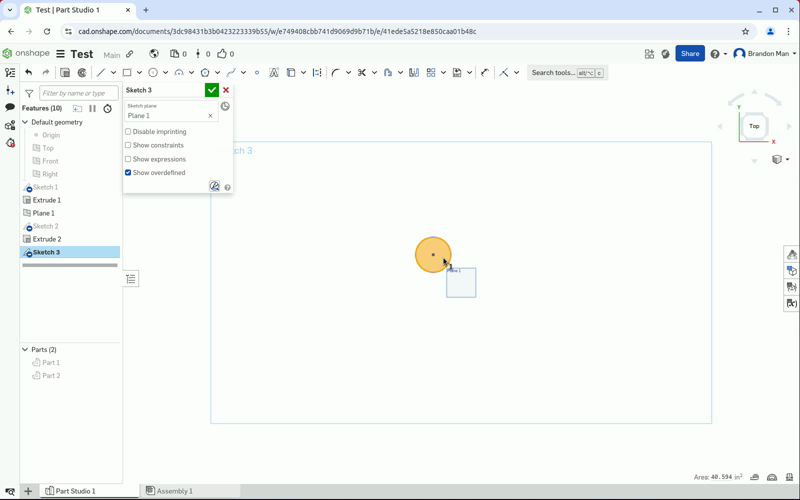
mouse_move(73, 352)
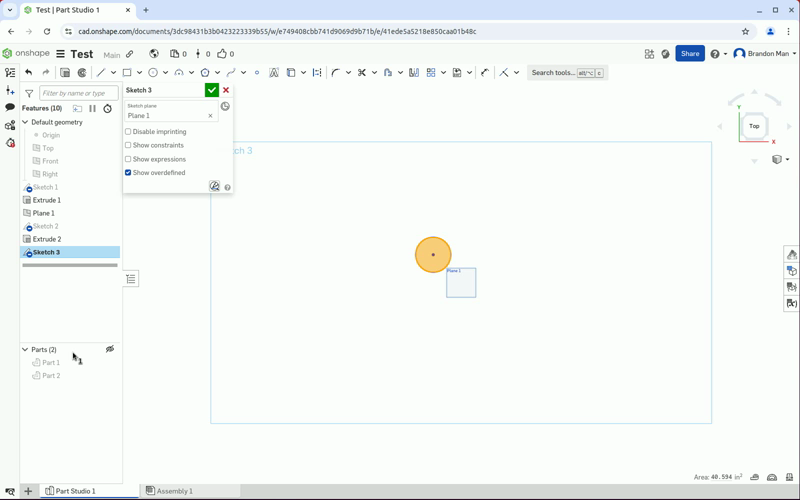
key(shift+y)
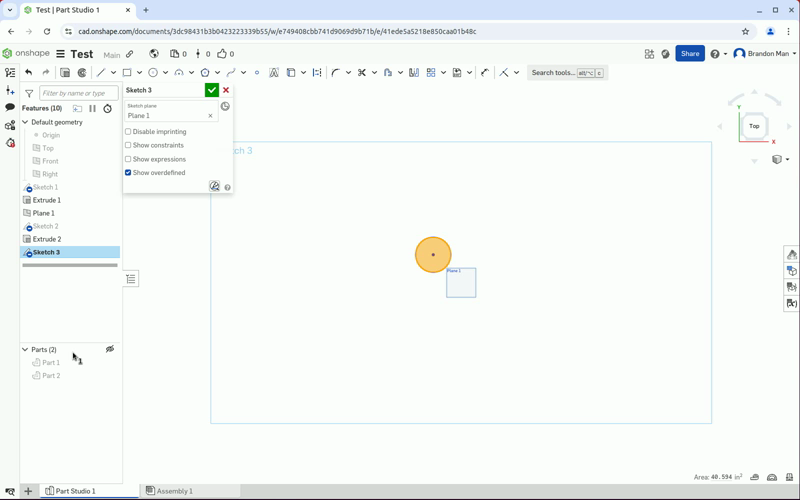
key(shift+e)
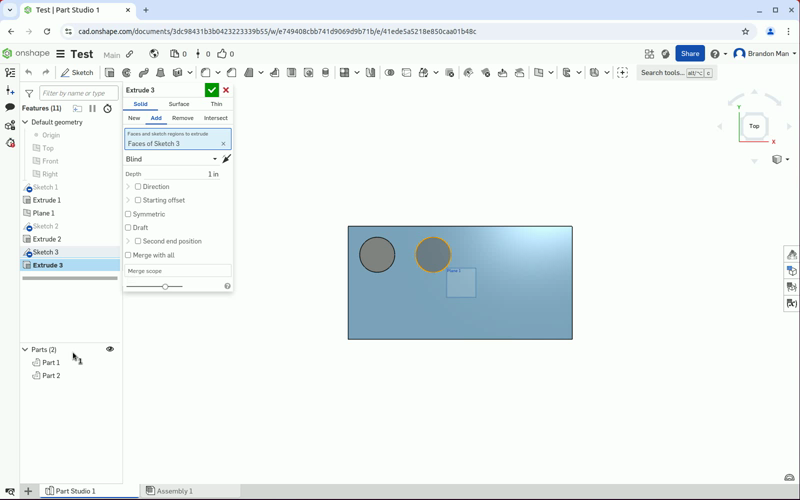
mouse_move(143, 106)
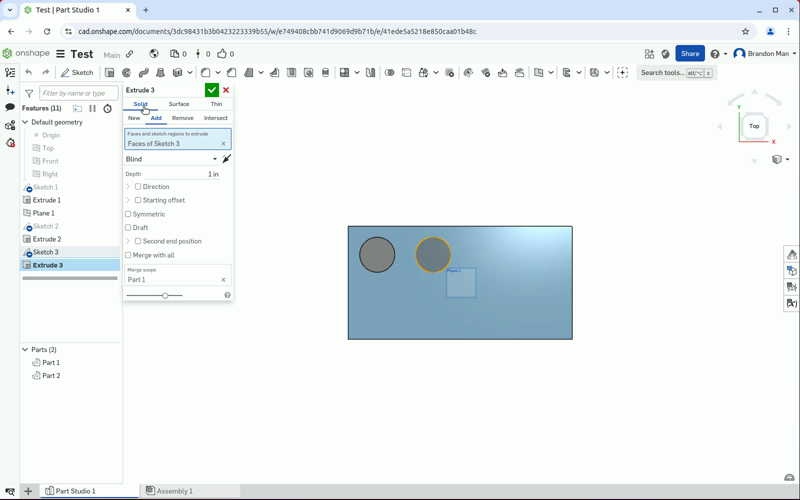
click(143, 106)
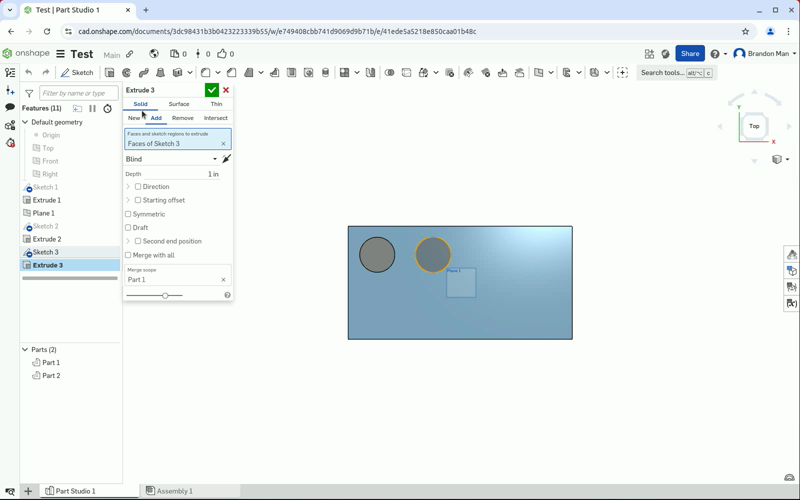
mouse_move(137, 120)
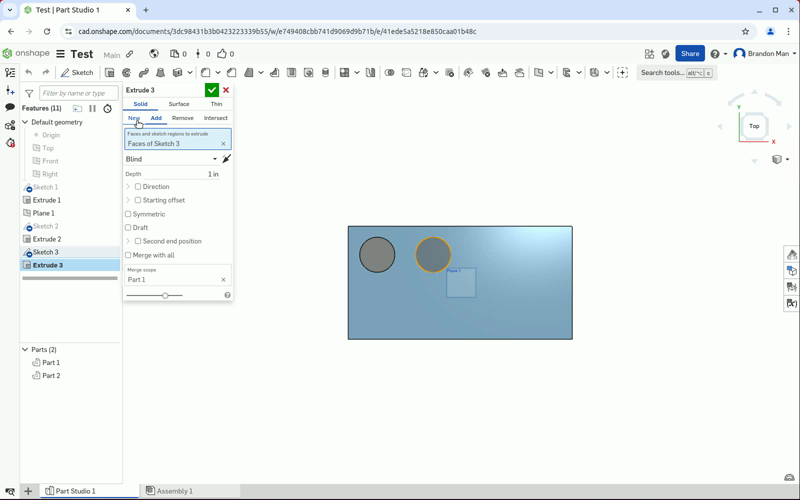
click(137, 120)
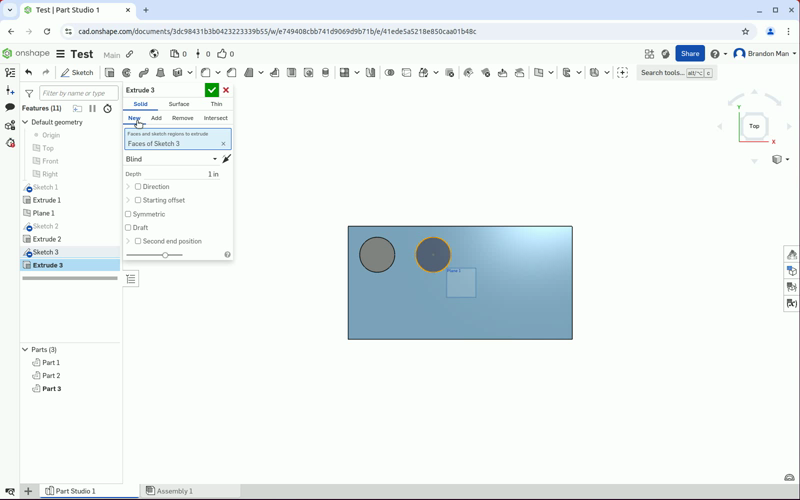
key(tab, 4)
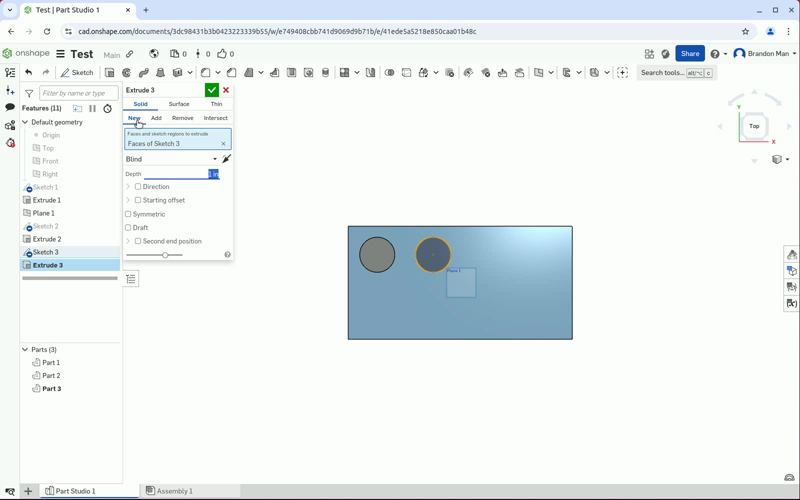
text(2.889)
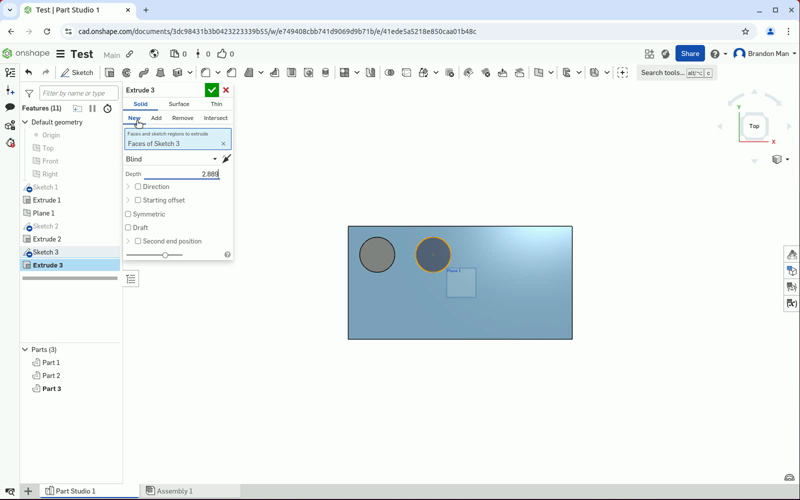
key(enter)
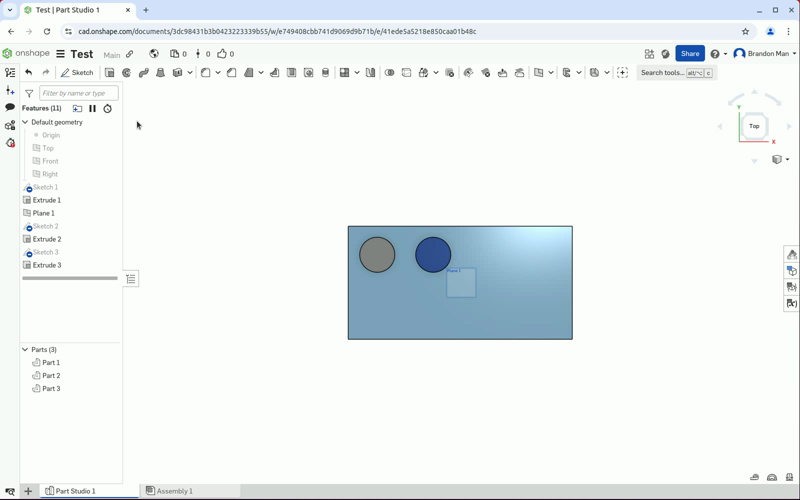
key(shift+h)
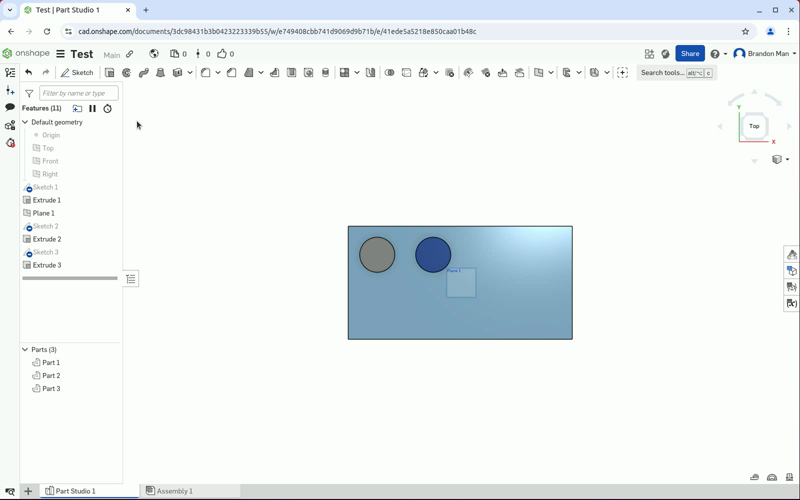
key(shift+h)
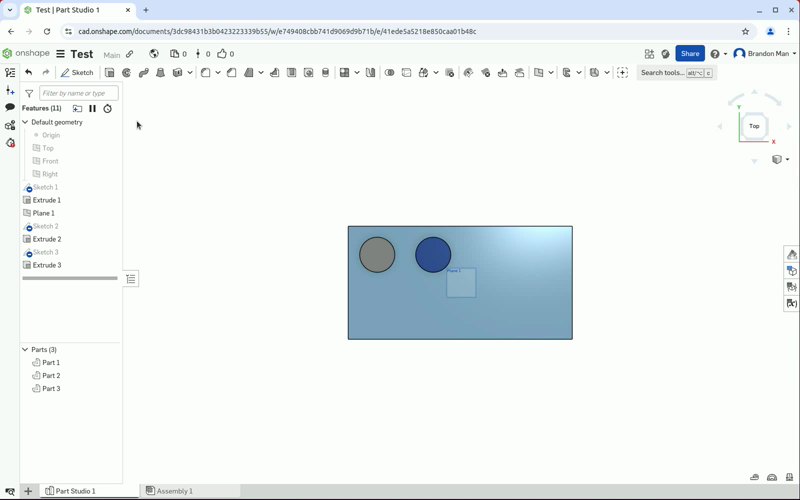
mouse_move(73, 189)
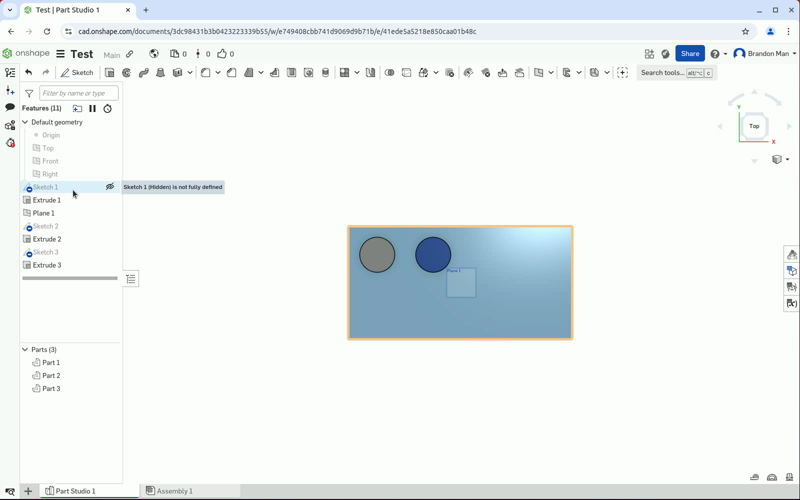
click(73, 189)
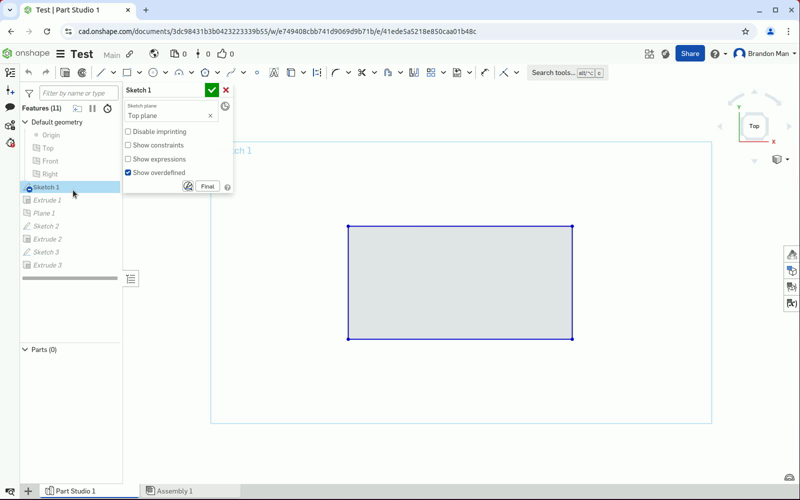
mouse_move(229, 92)
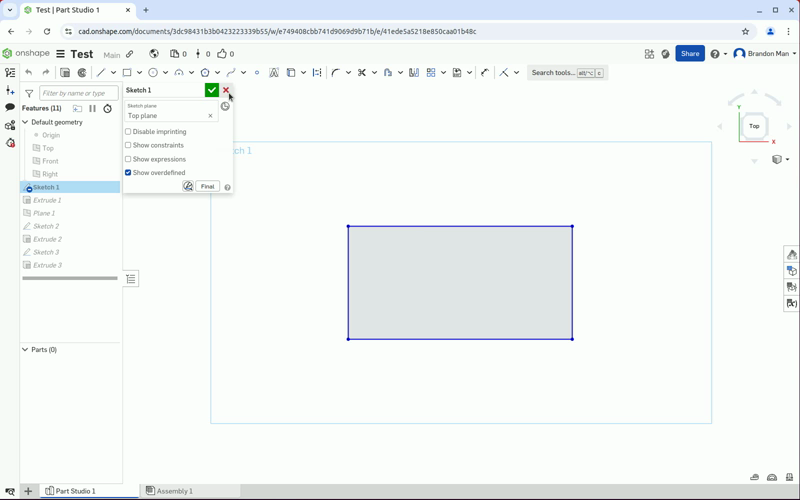
click(229, 92)
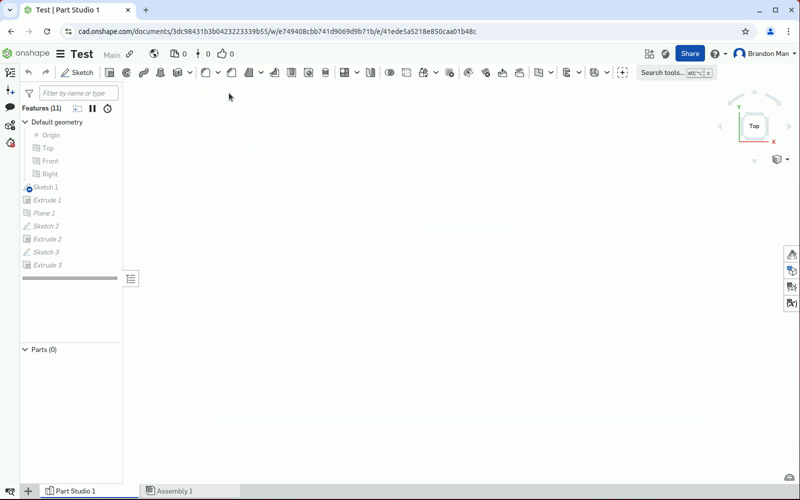
key(shift+s)
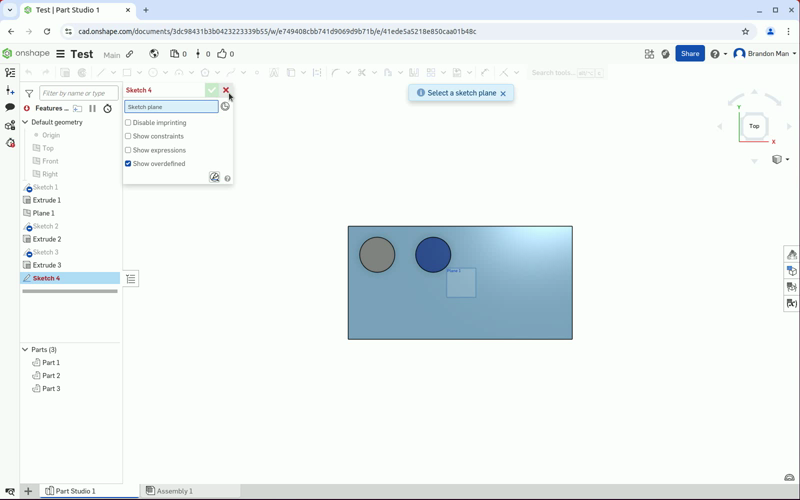
mouse_move(73, 215)
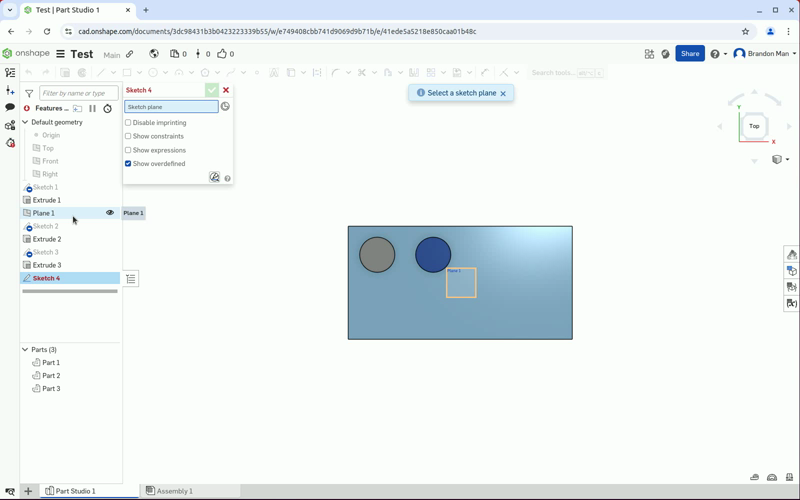
click(73, 215)
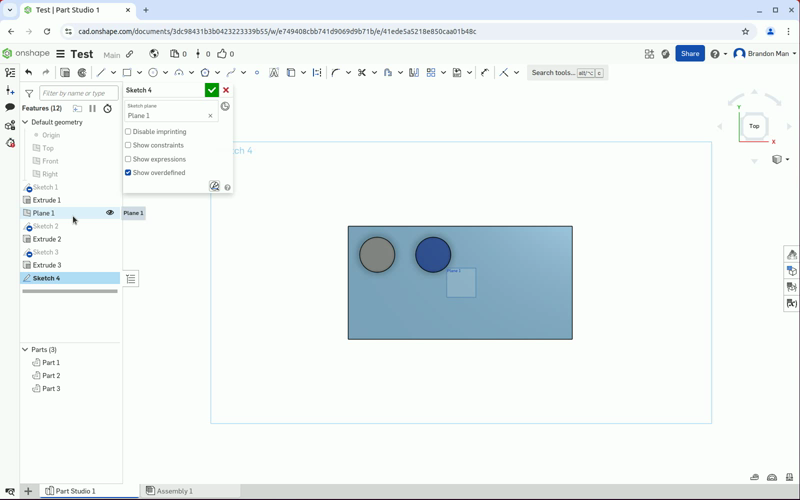
mouse_move(73, 352)
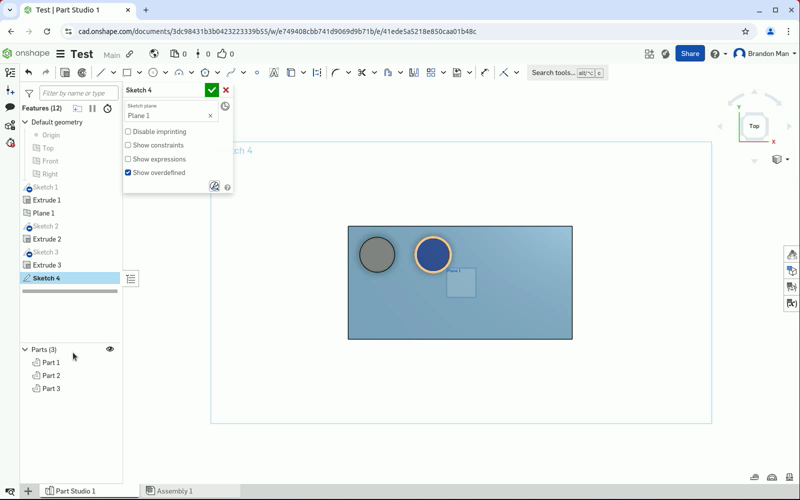
key(y)
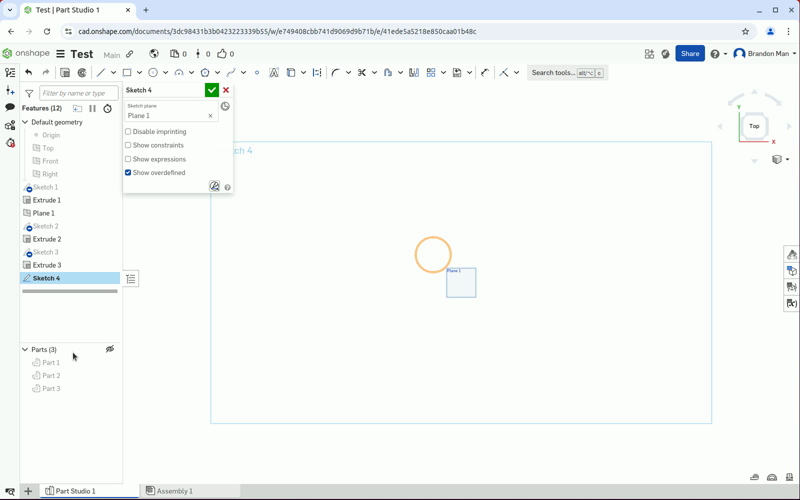
key(c)
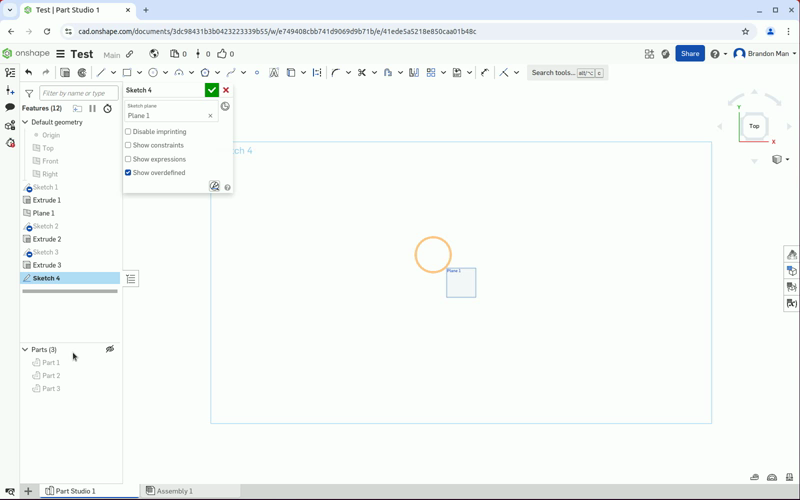
key_down(shift)
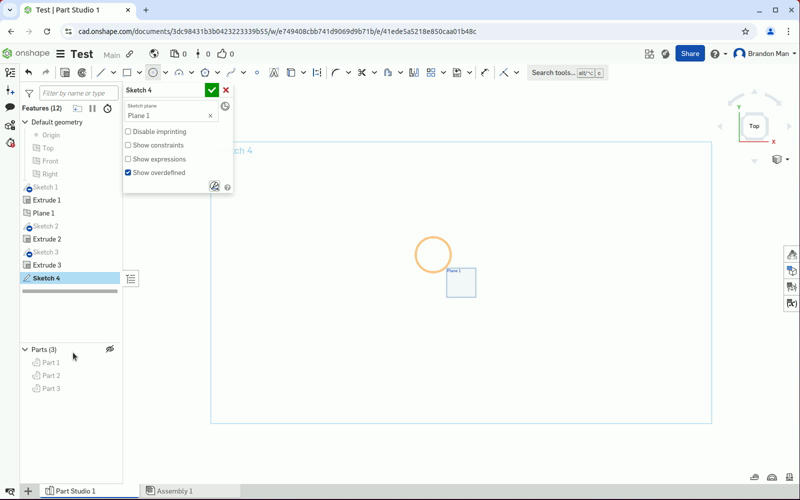
mouse_move(489, 254)
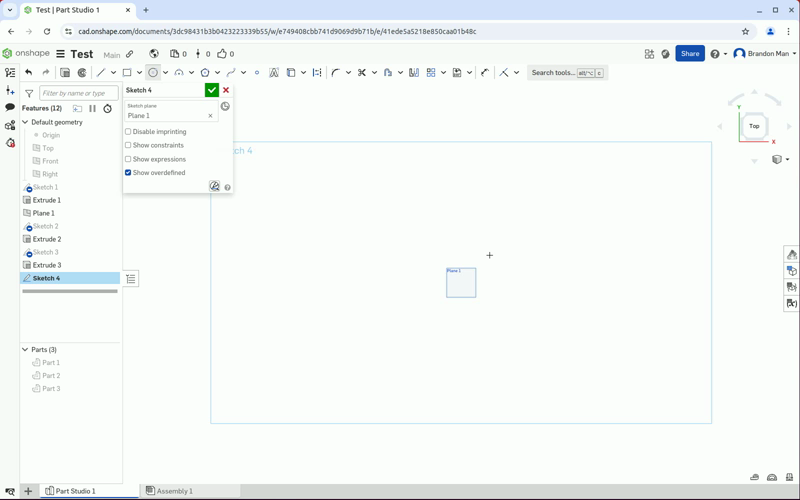
click(489, 254)
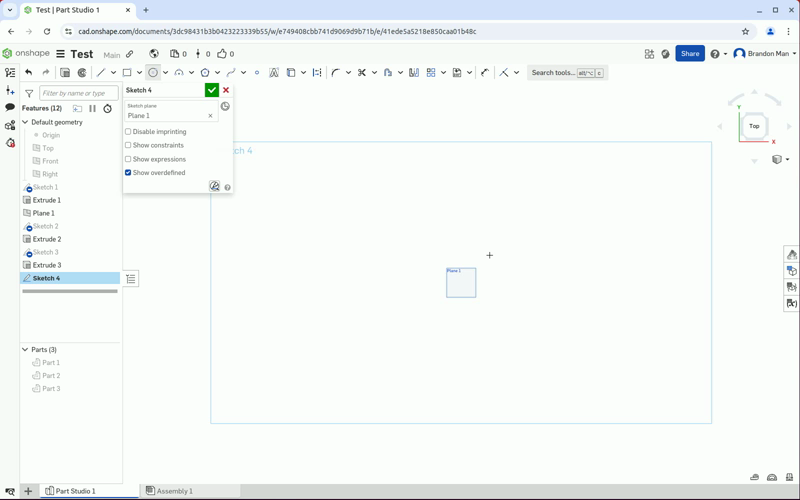
key_up(shift)
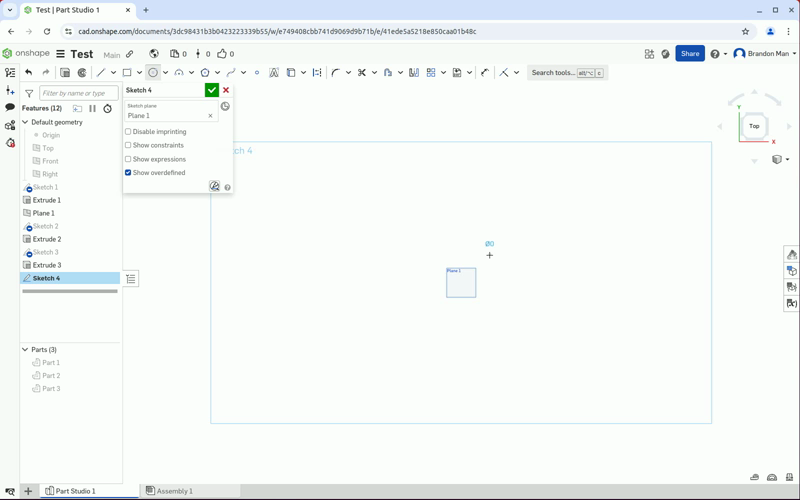
mouse_move(507, 254)
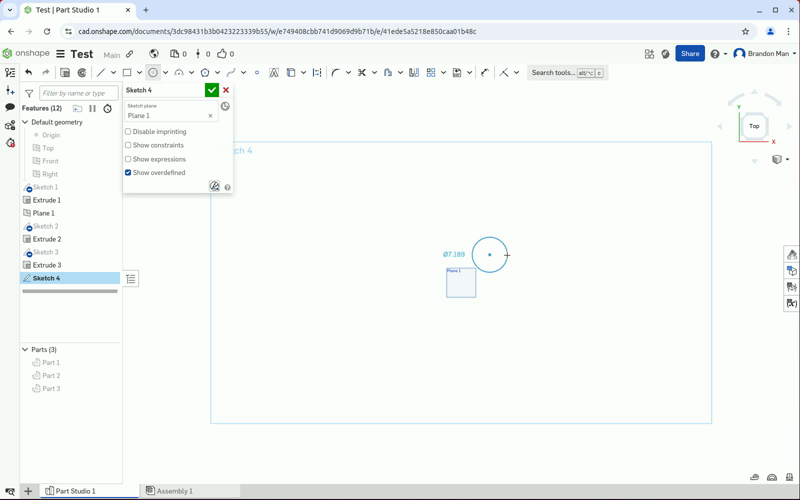
click(507, 254)
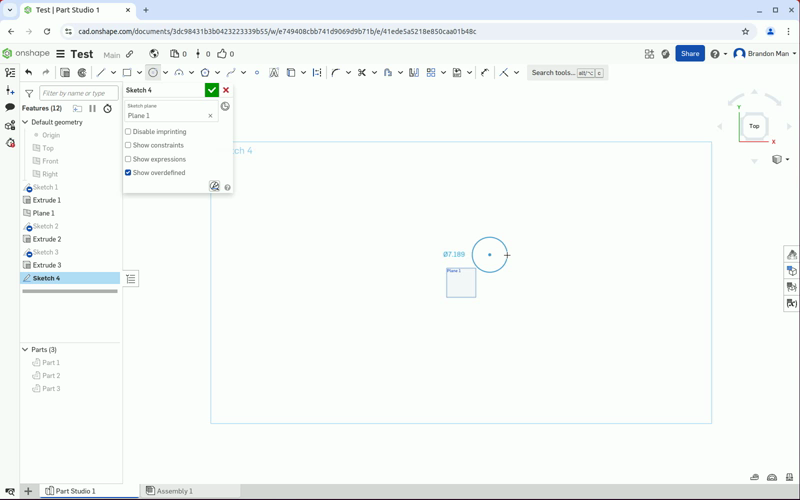
key(esc)
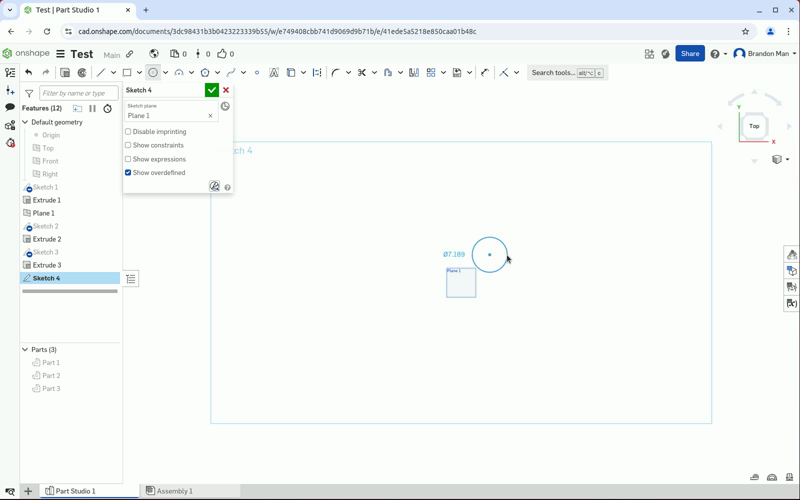
mouse_move(481, 258)
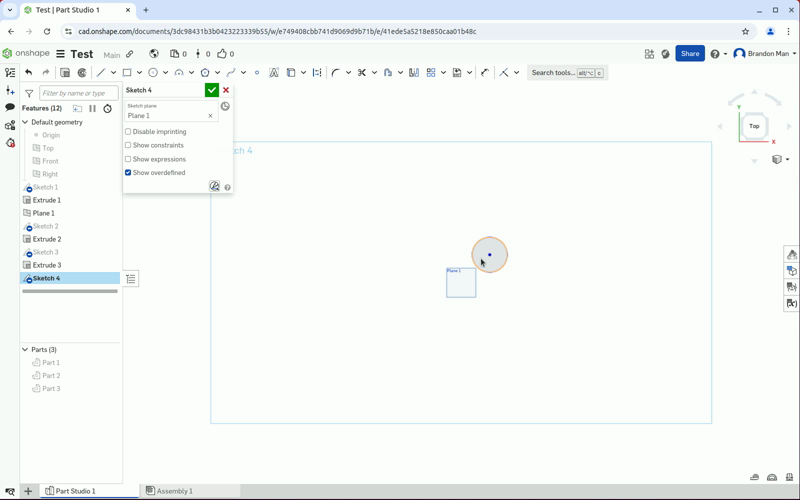
scroll(6)
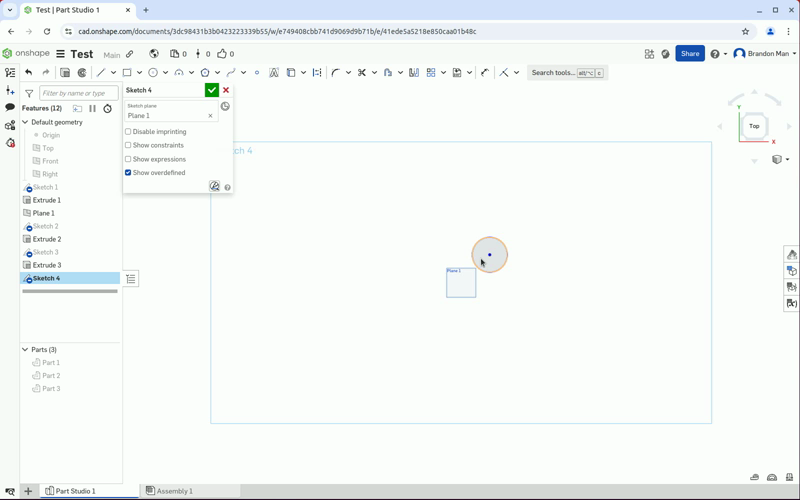
scroll(6)
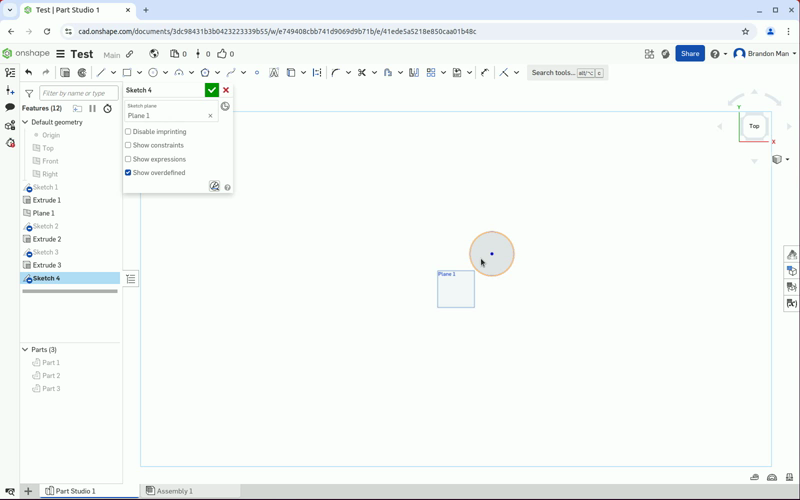
scroll(6)
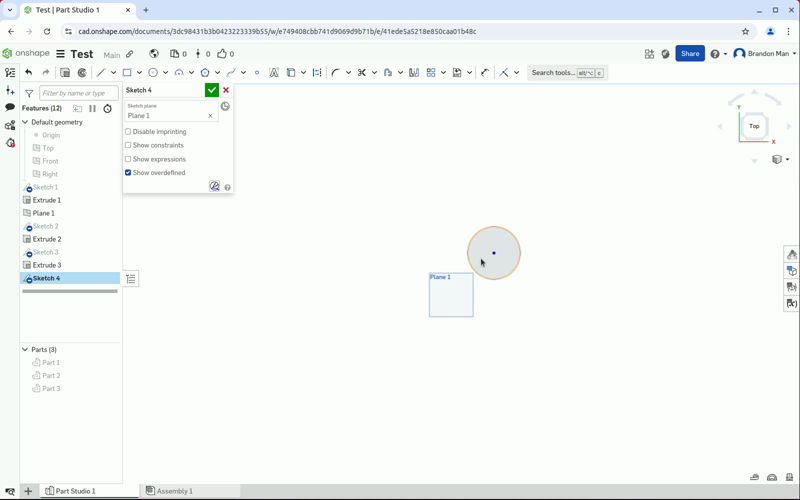
scroll(6)
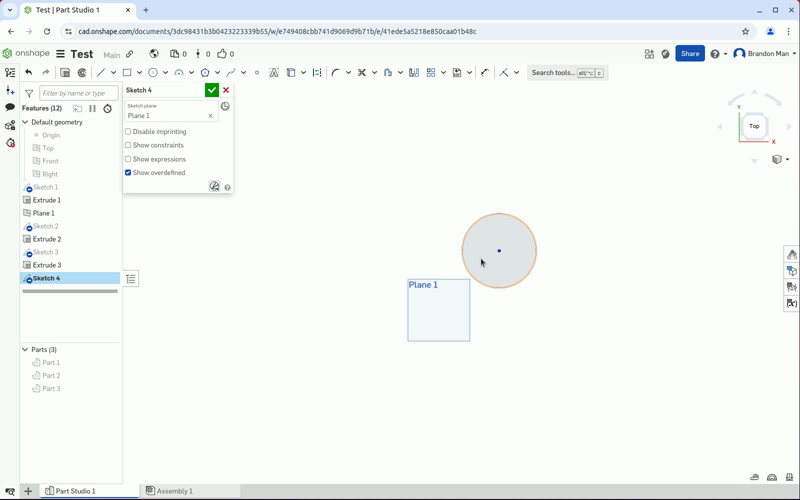
scroll(6)
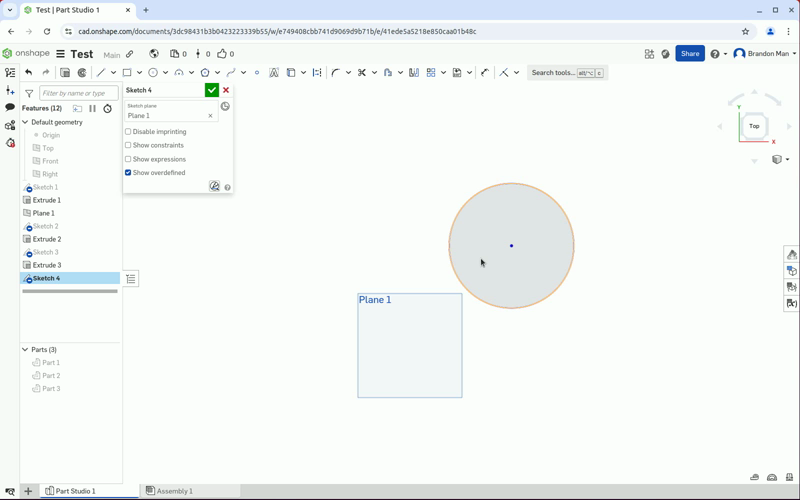
scroll(6)
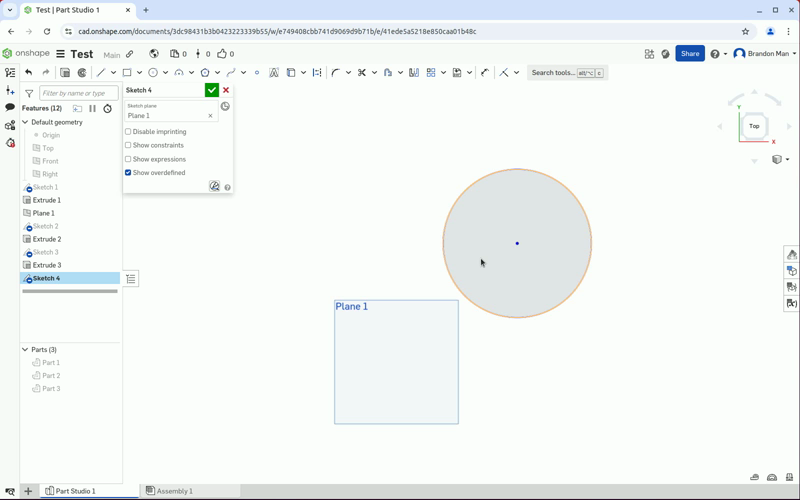
scroll(6)
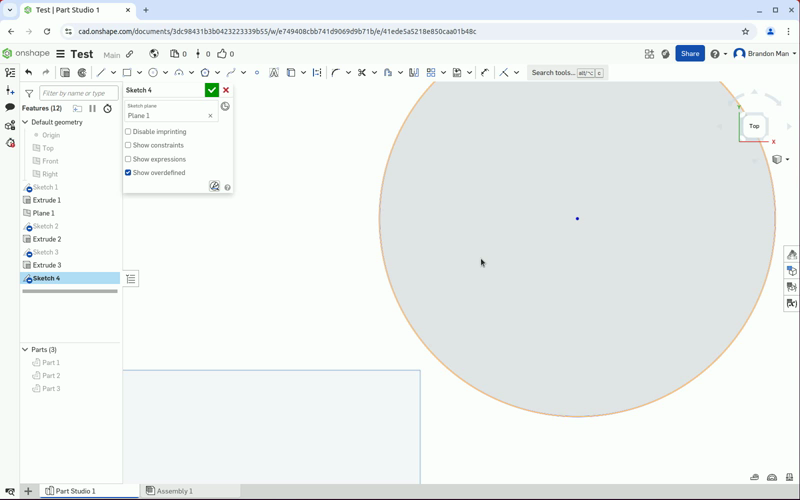
click(481, 258)
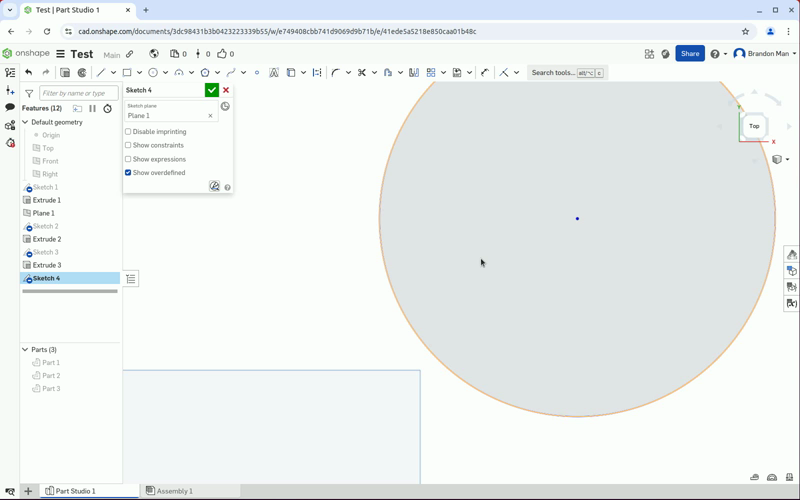
scroll(-6)
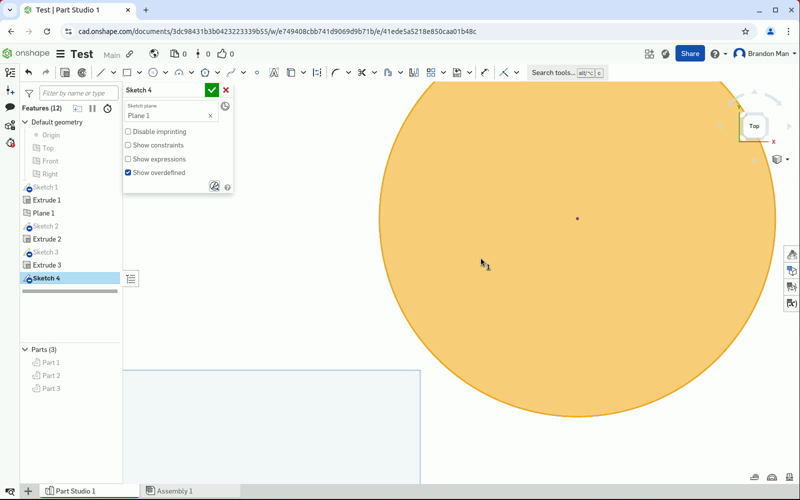
scroll(-6)
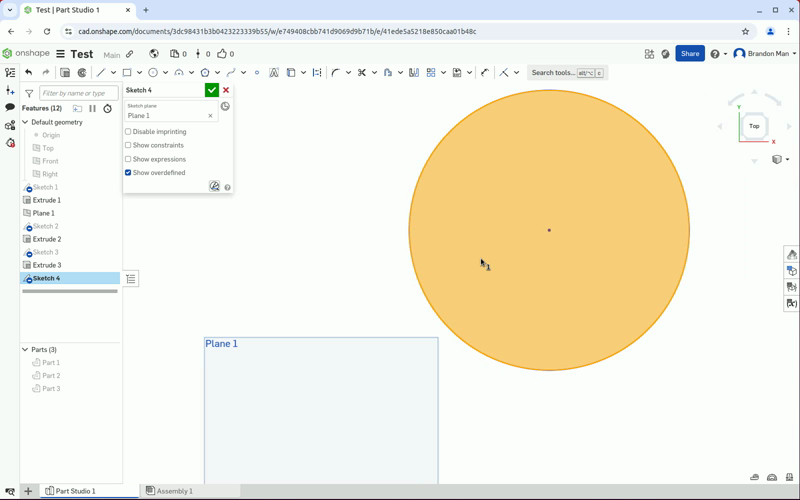
scroll(-6)
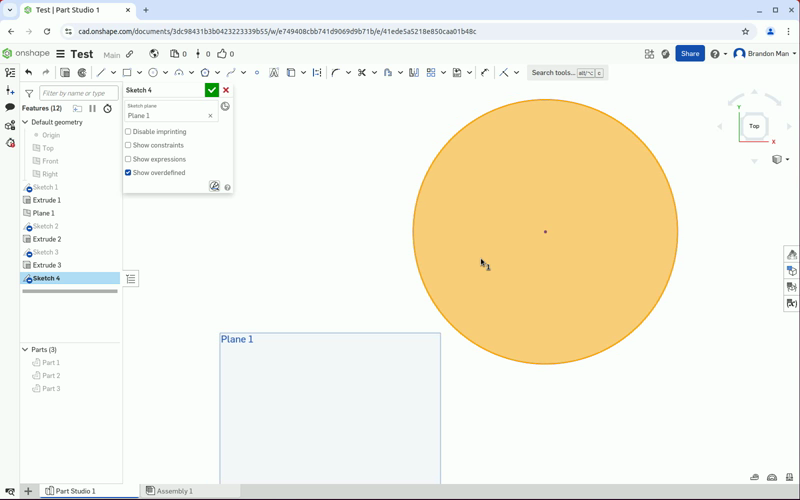
scroll(-6)
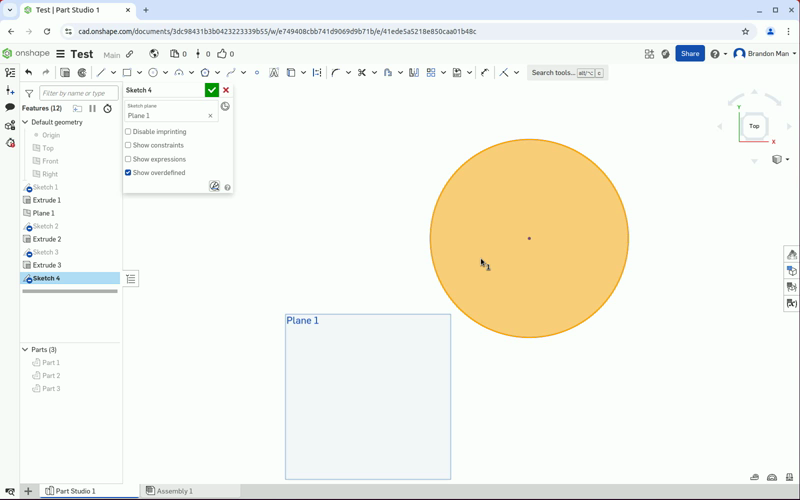
scroll(-6)
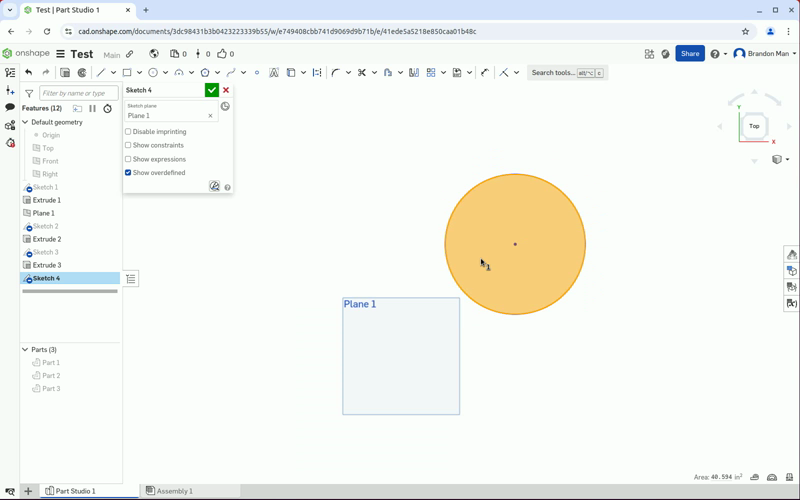
scroll(-6)
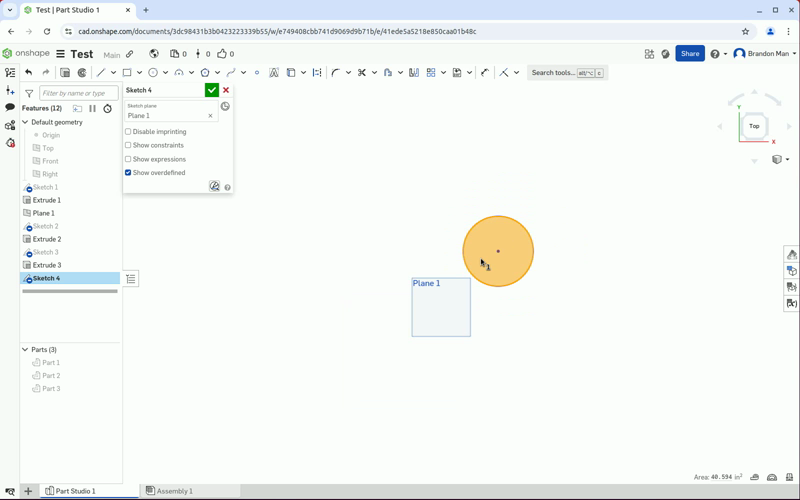
scroll(-6)
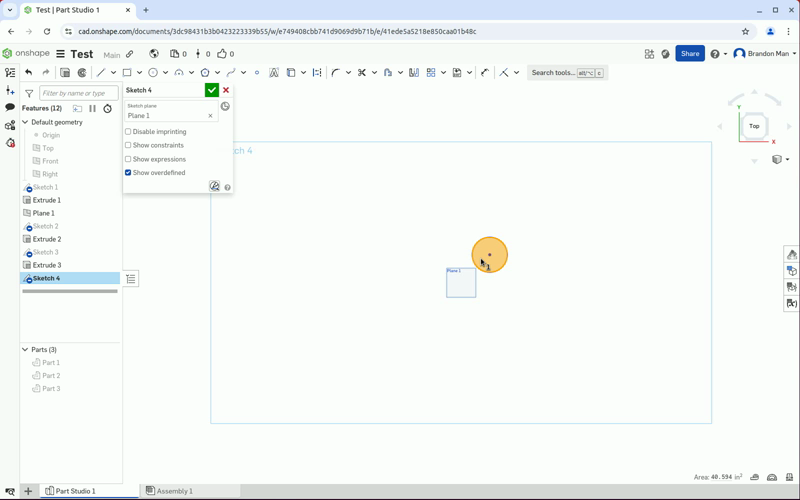
mouse_move(73, 352)
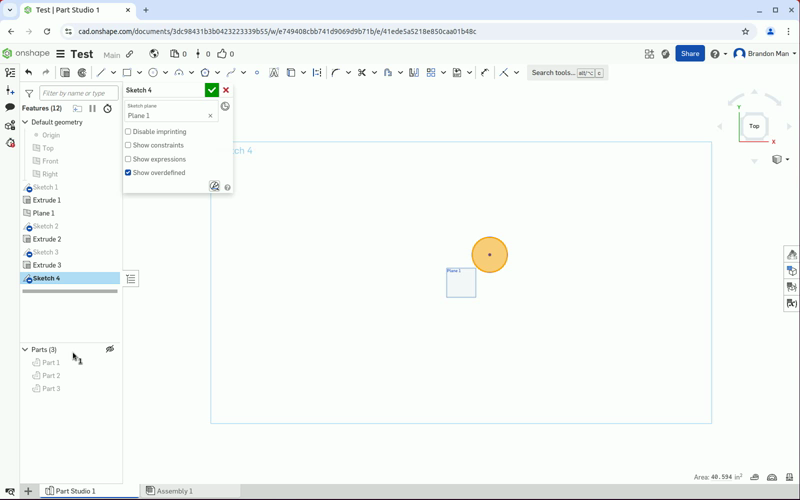
key(shift+y)
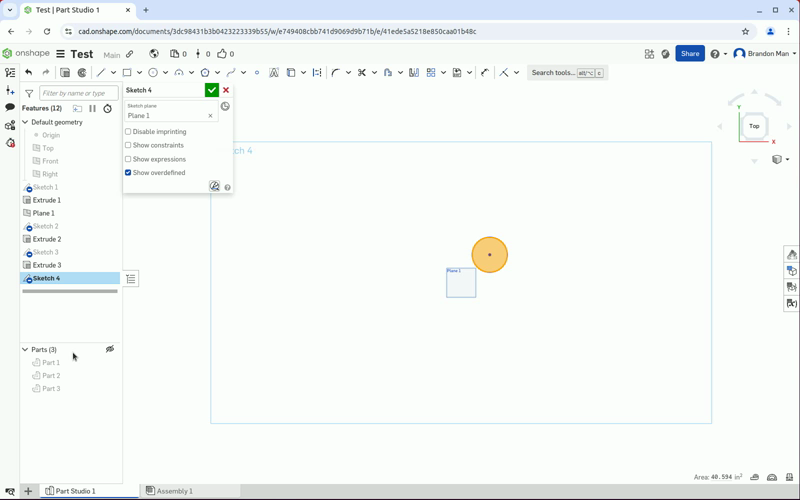
key(shift+e)
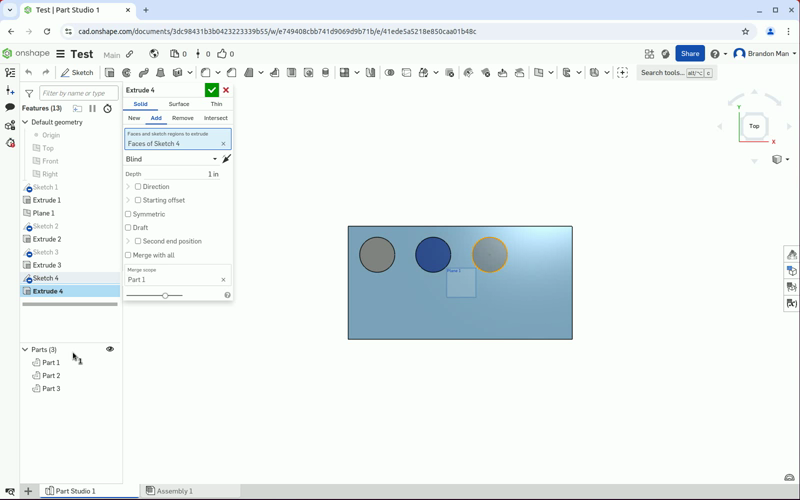
mouse_move(143, 106)
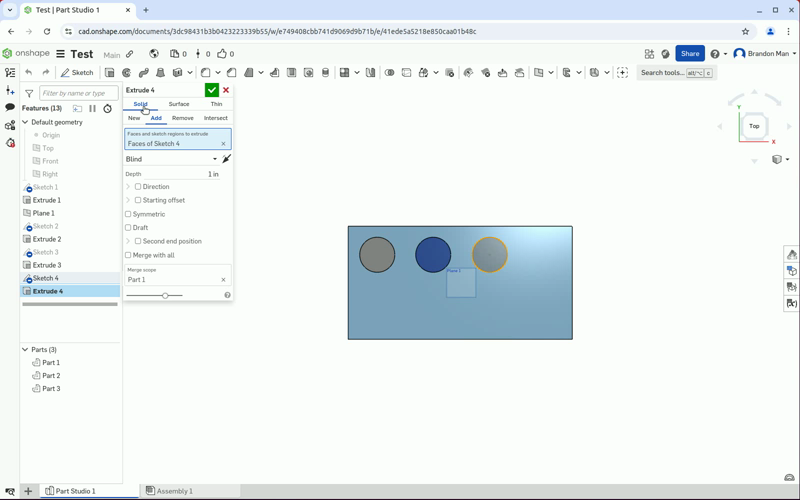
click(143, 106)
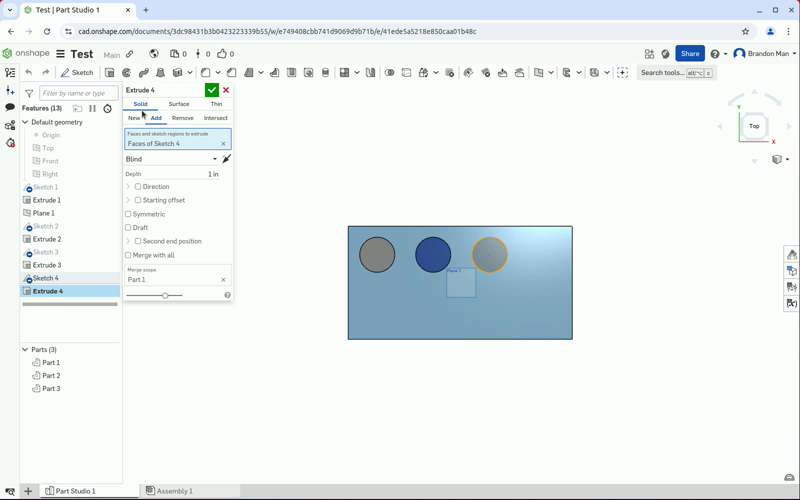
mouse_move(137, 120)
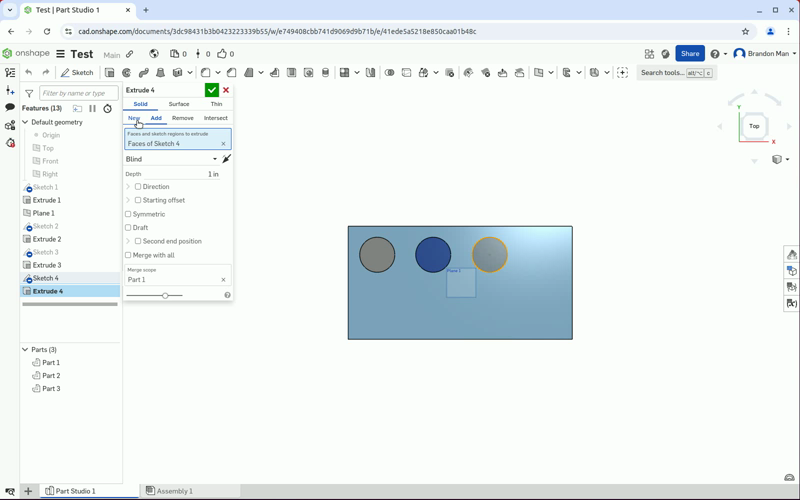
click(137, 120)
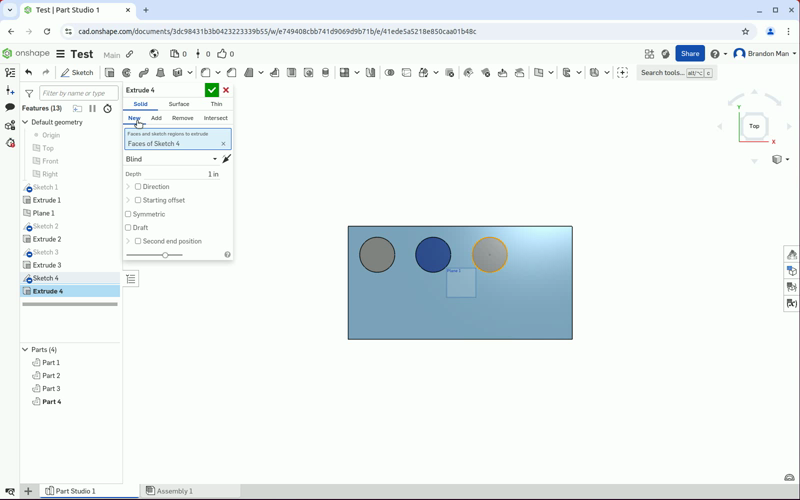
key(tab, 4)
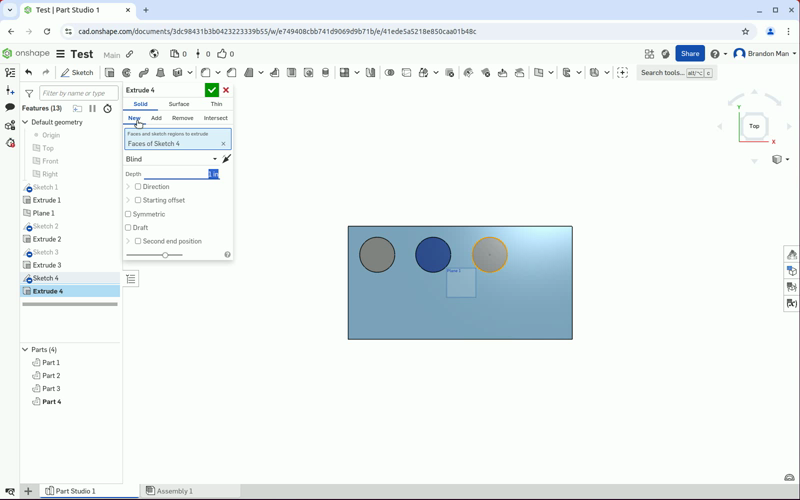
text(2.889)
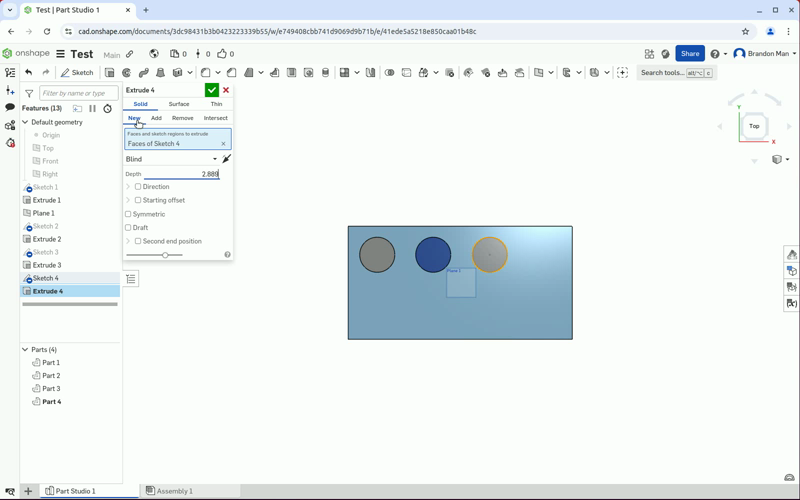
key(enter)
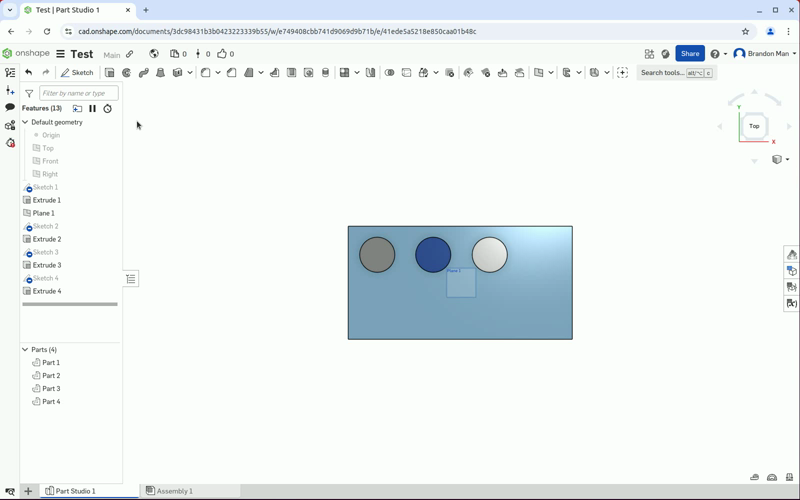
key(shift+h)
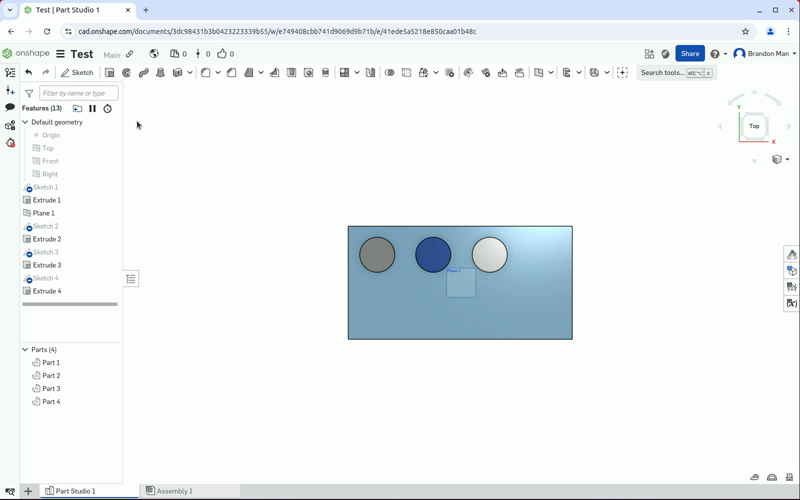
key(shift+h)
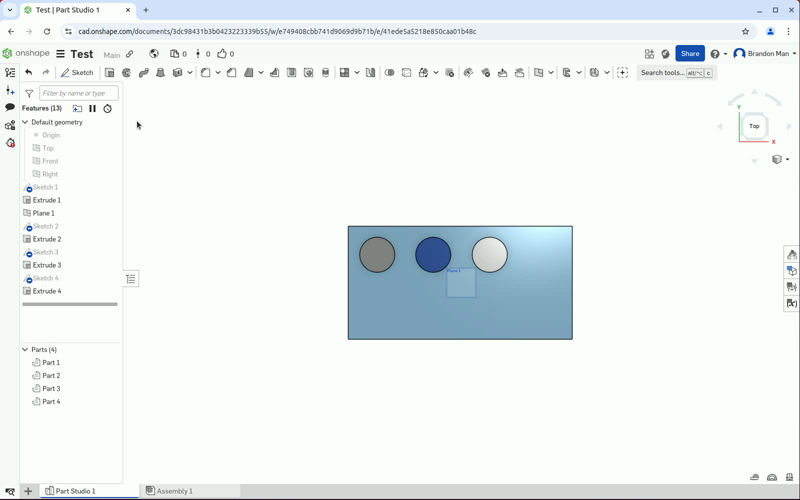
mouse_move(73, 189)
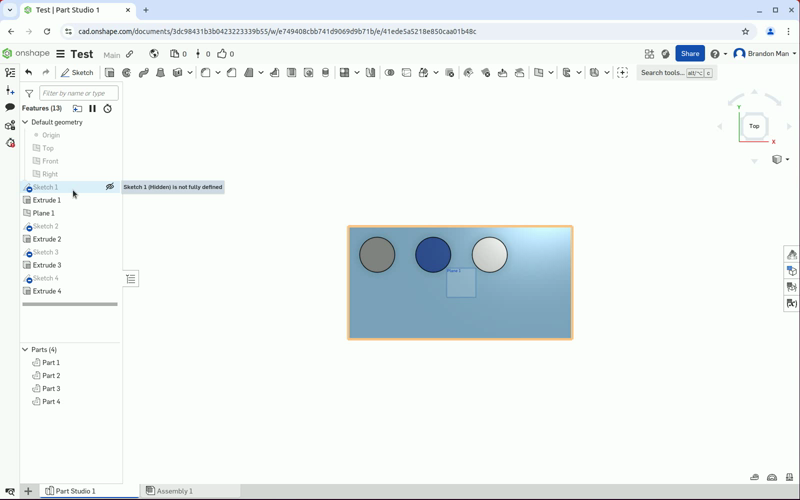
click(73, 189)
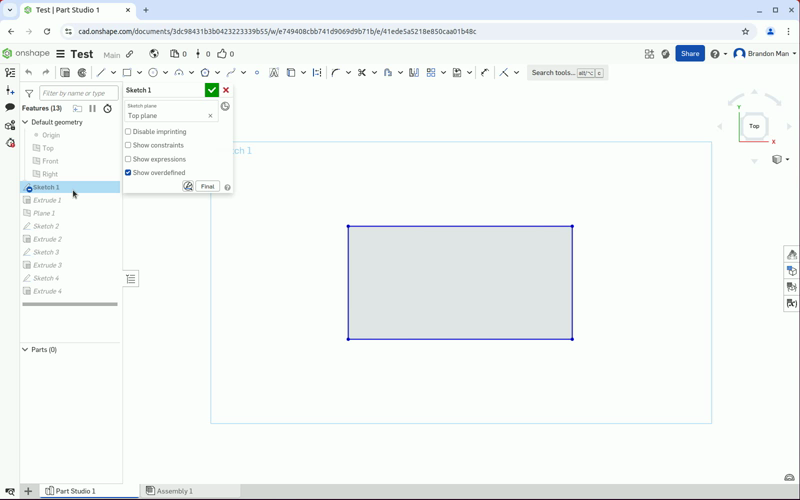
mouse_move(229, 92)
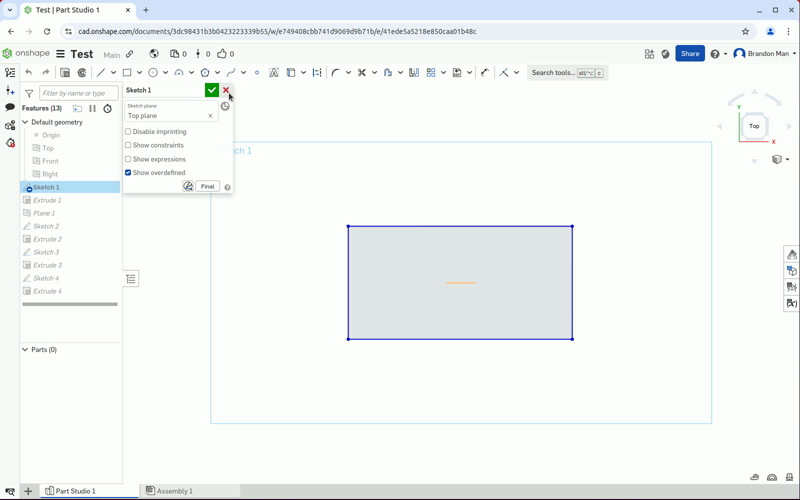
click(229, 92)
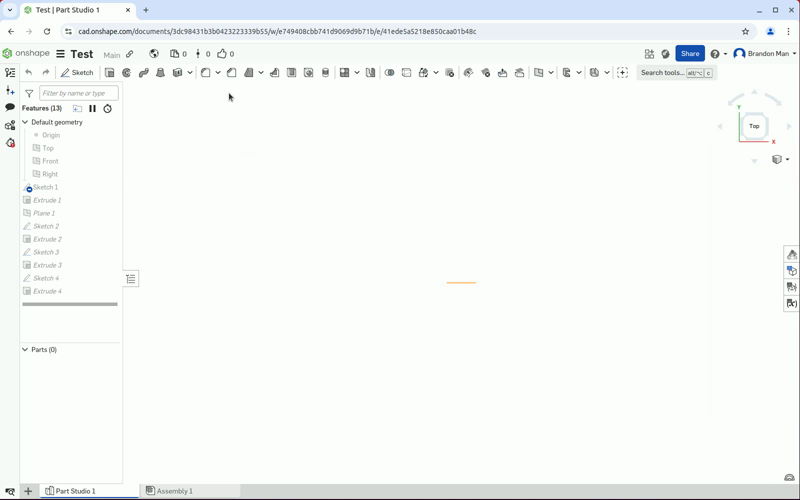
key(shift+s)
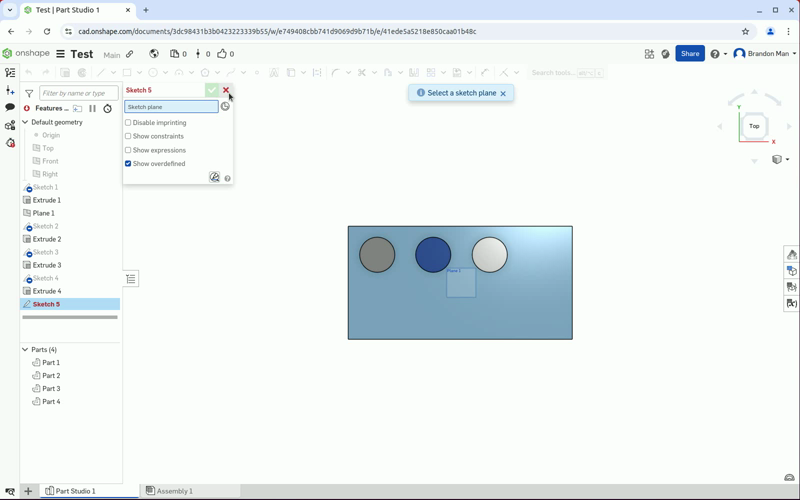
mouse_move(73, 215)
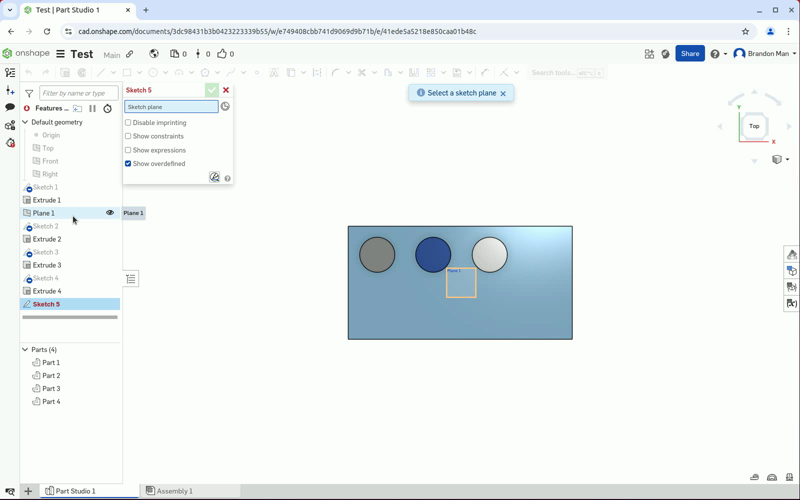
click(73, 215)
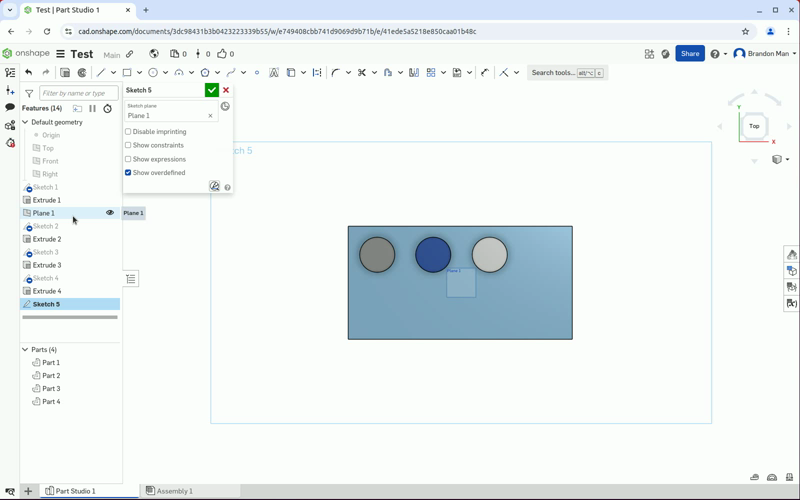
mouse_move(73, 352)
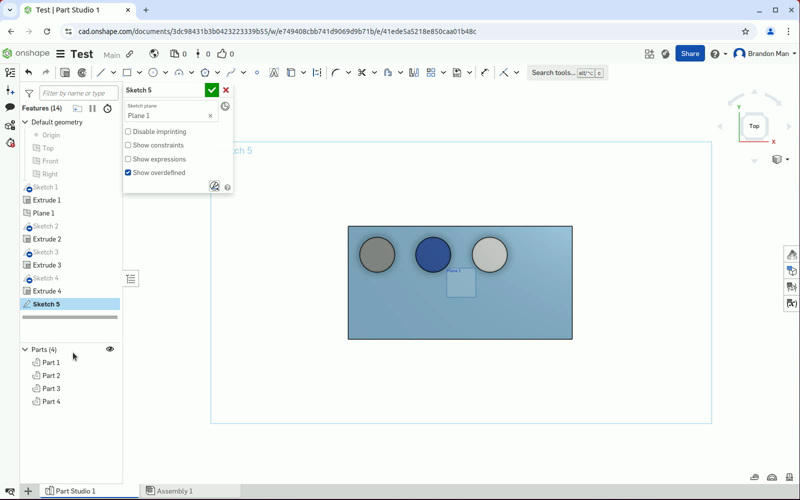
key(y)
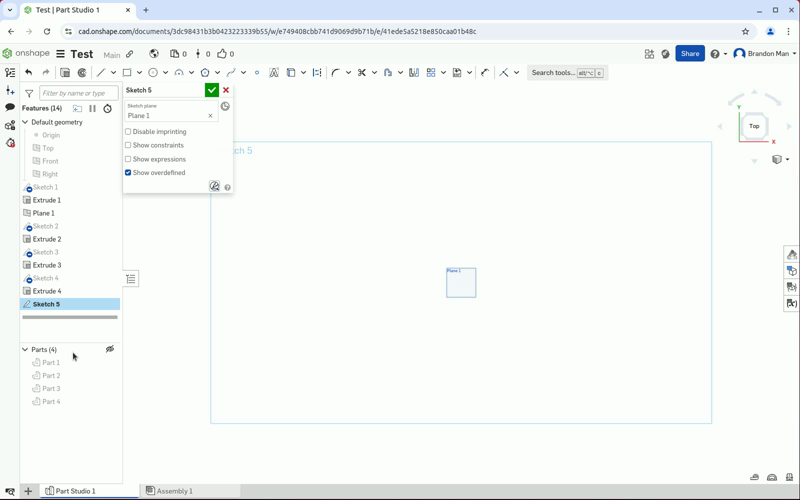
key(c)
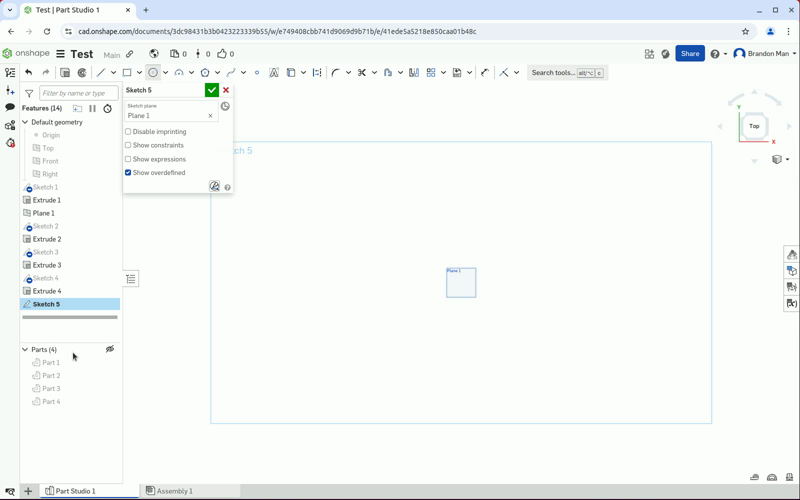
key_down(shift)
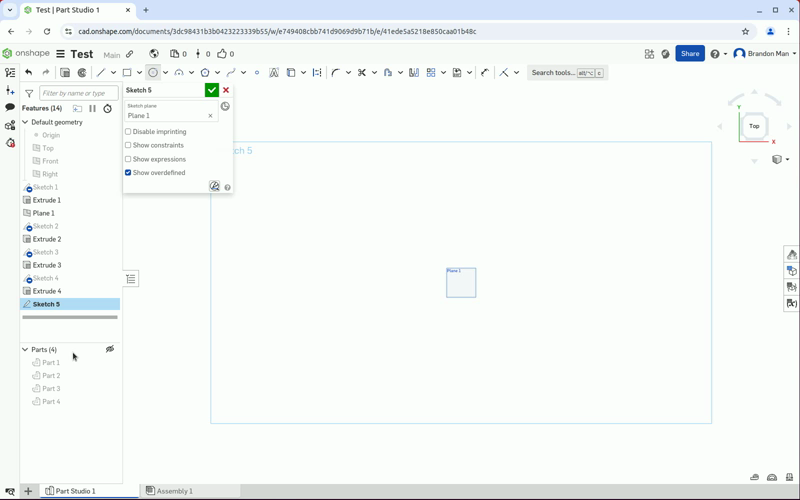
mouse_move(545, 254)
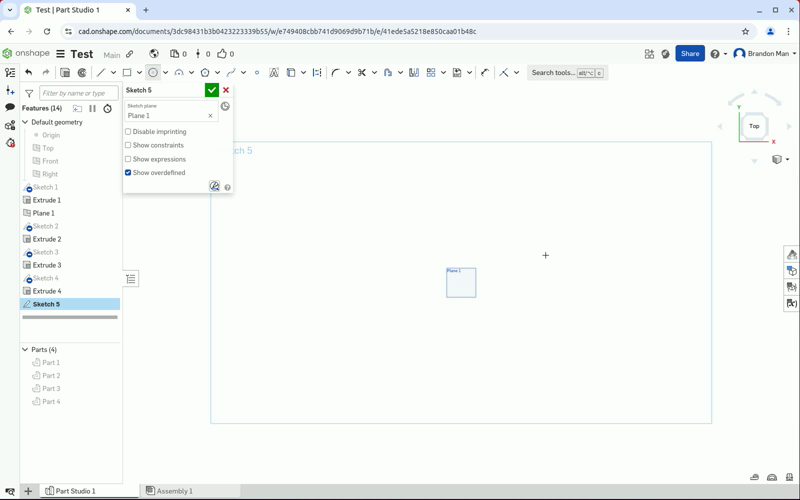
click(545, 254)
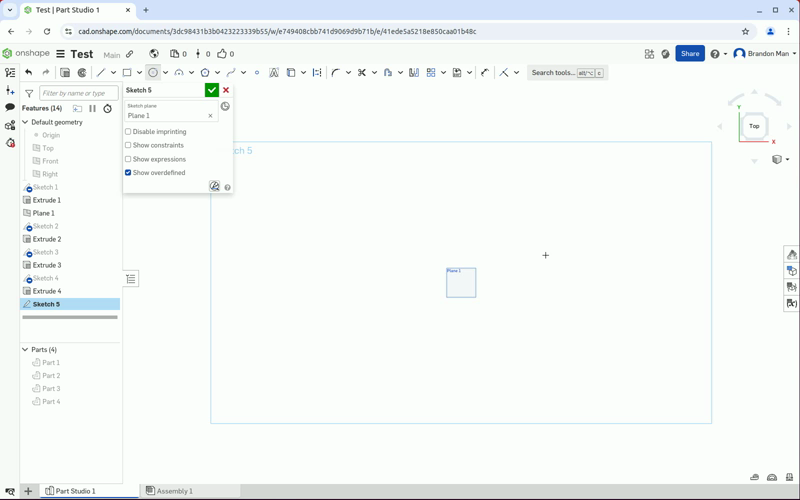
key_up(shift)
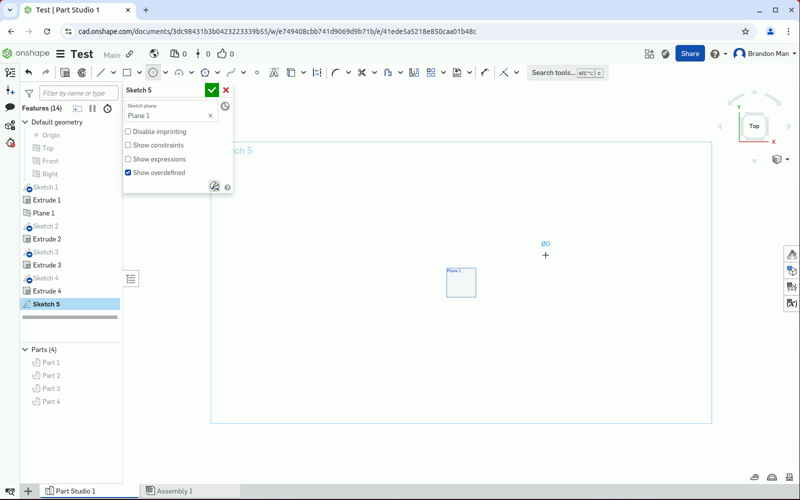
mouse_move(563, 254)
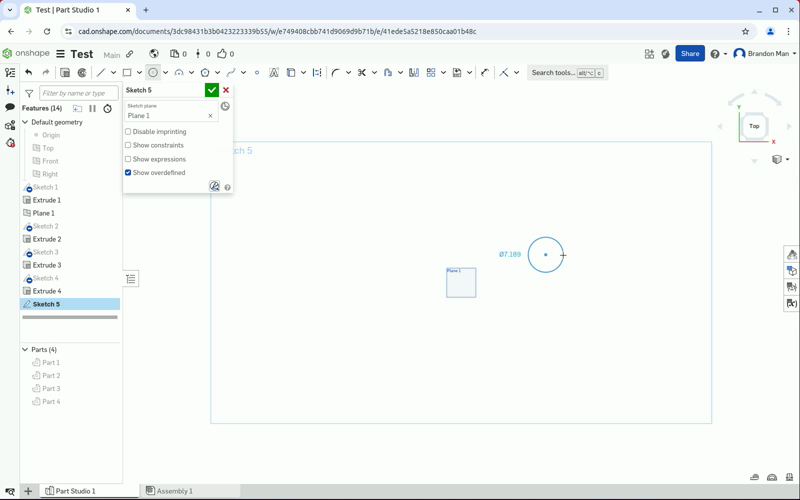
click(563, 254)
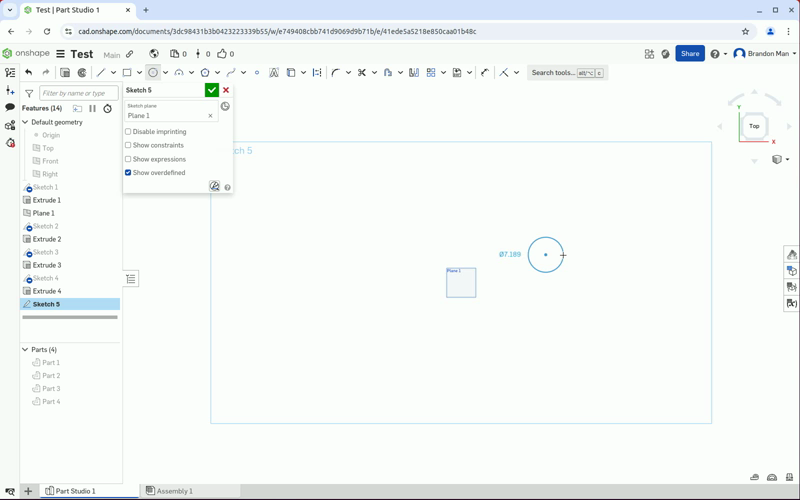
key(esc)
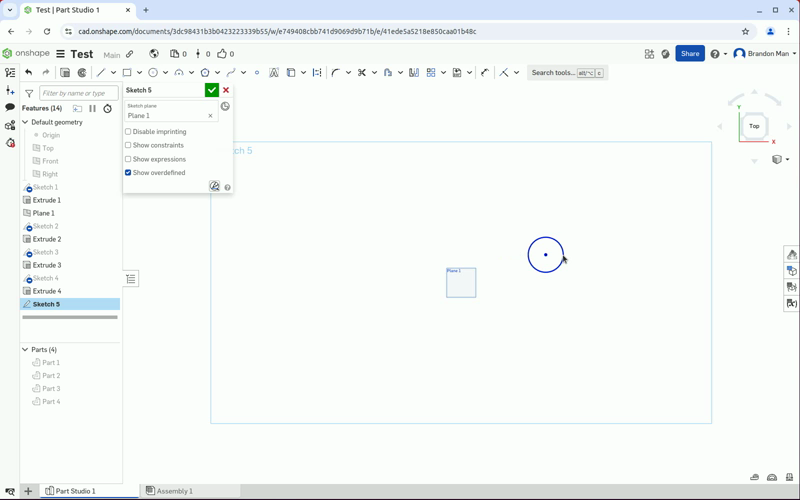
mouse_move(547, 242)
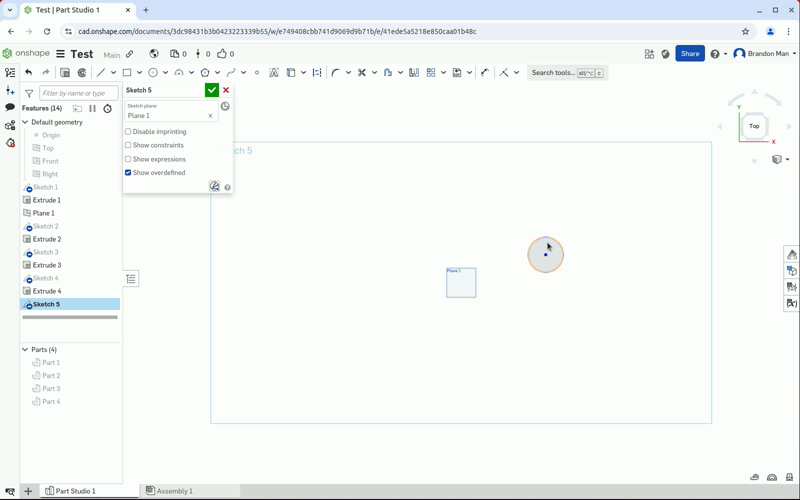
scroll(6)
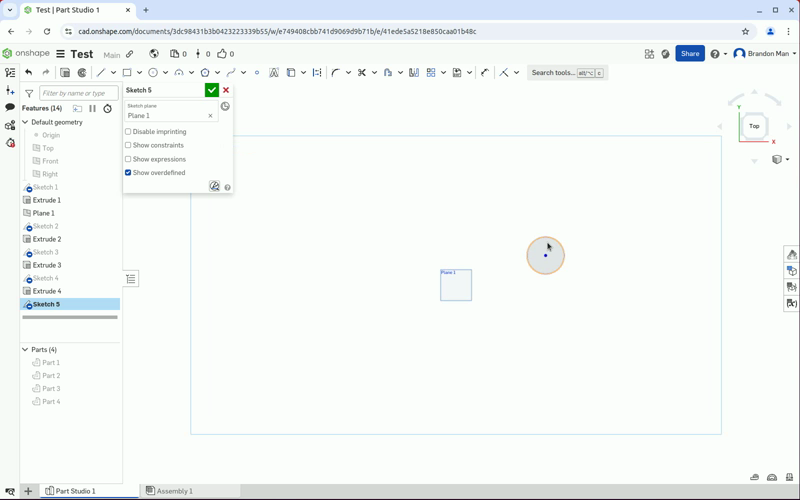
scroll(6)
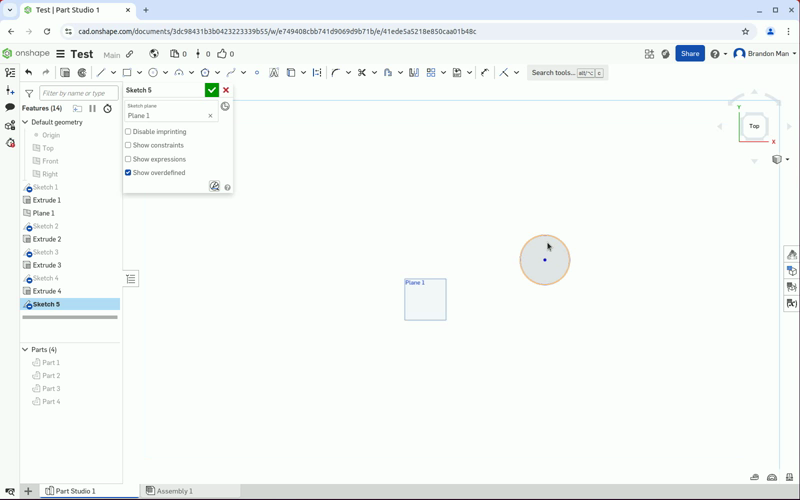
scroll(6)
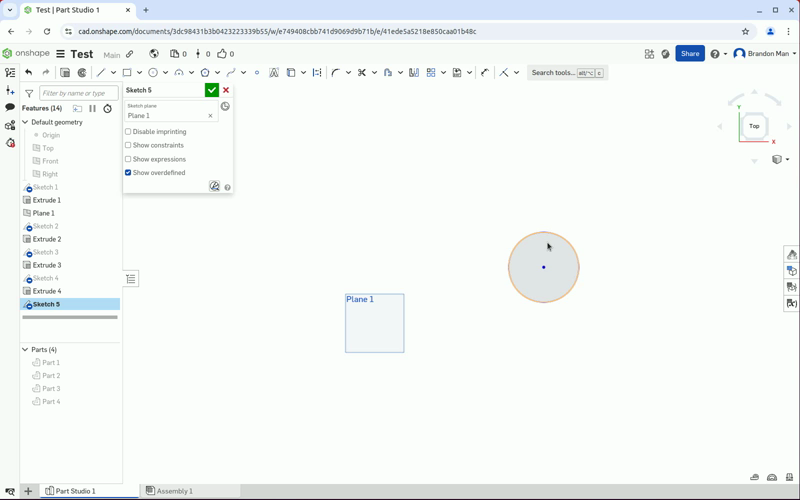
scroll(6)
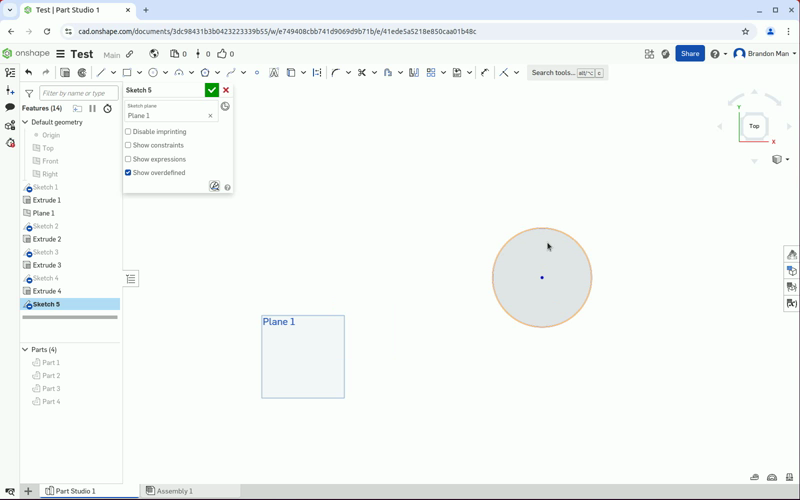
scroll(6)
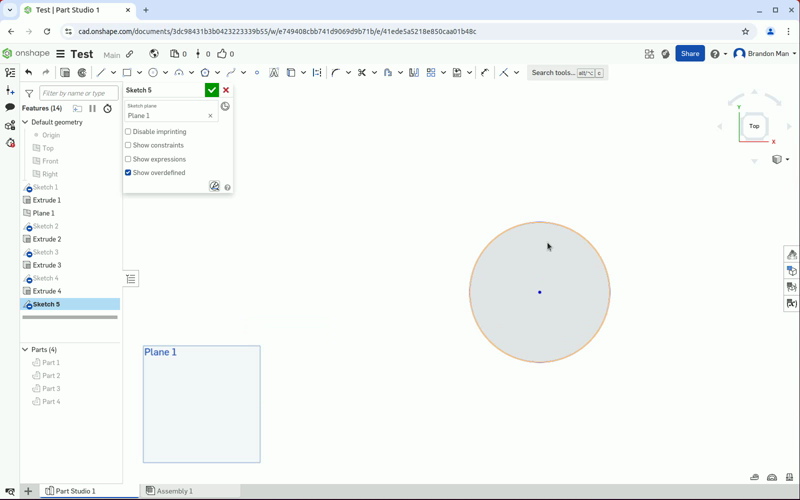
scroll(6)
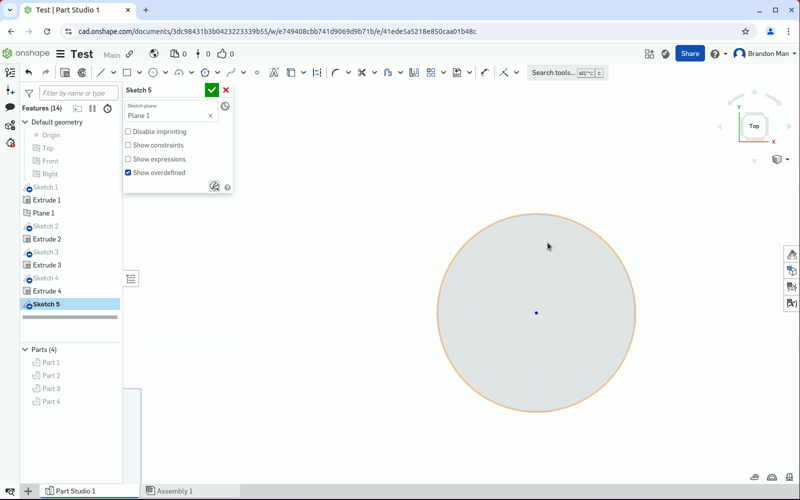
scroll(6)
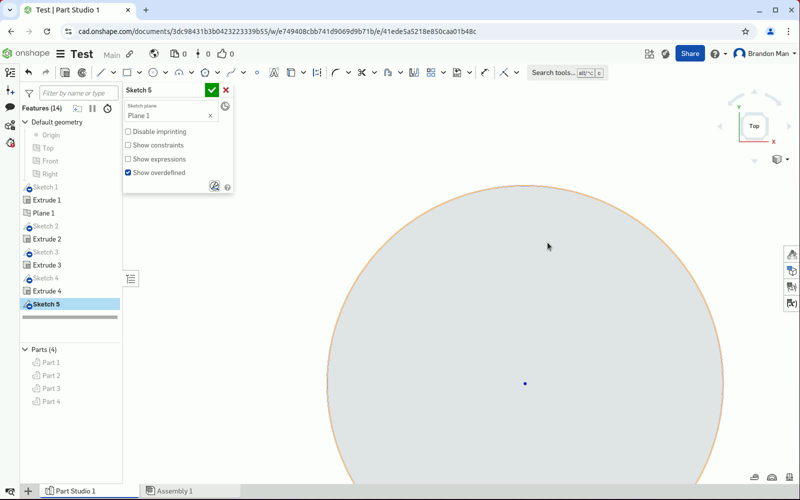
click(547, 242)
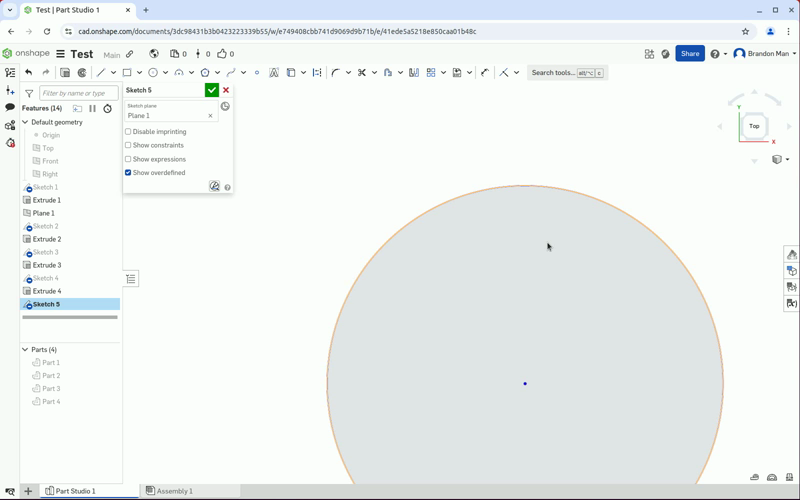
scroll(-6)
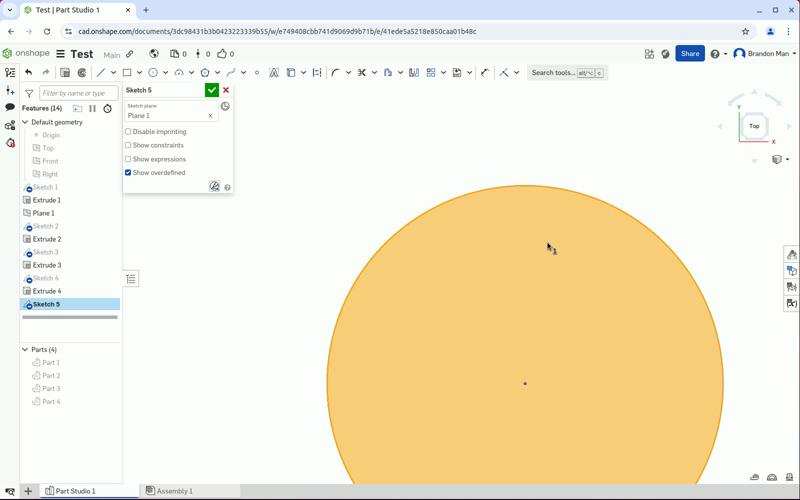
scroll(-6)
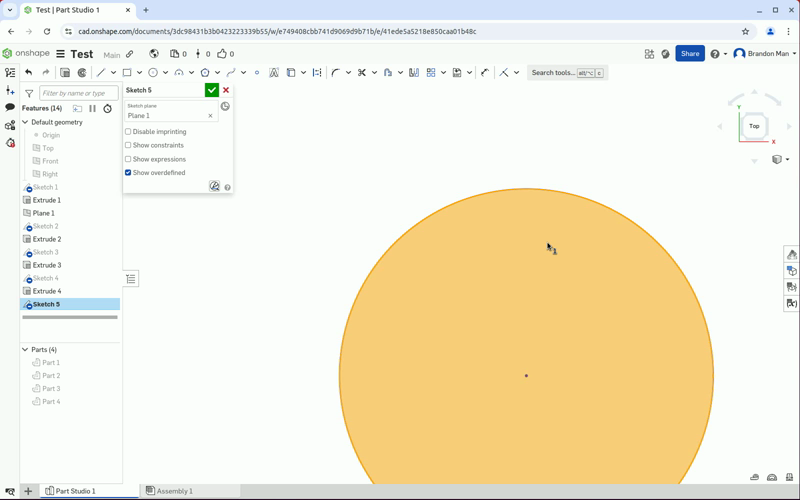
scroll(-6)
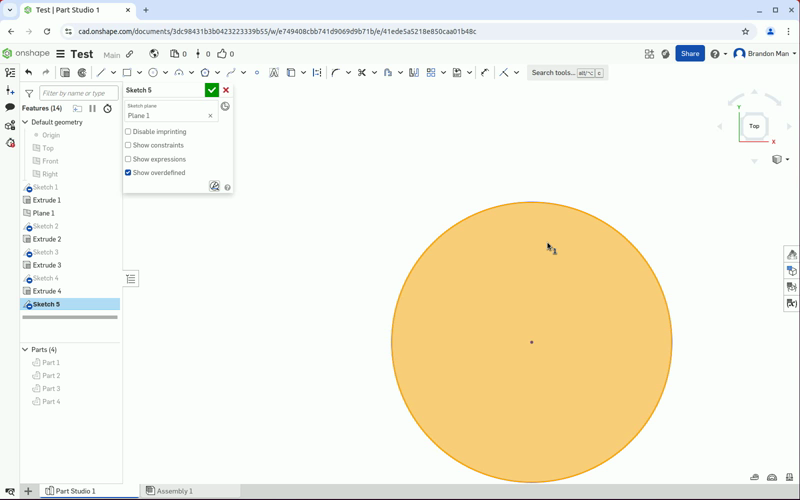
scroll(-6)
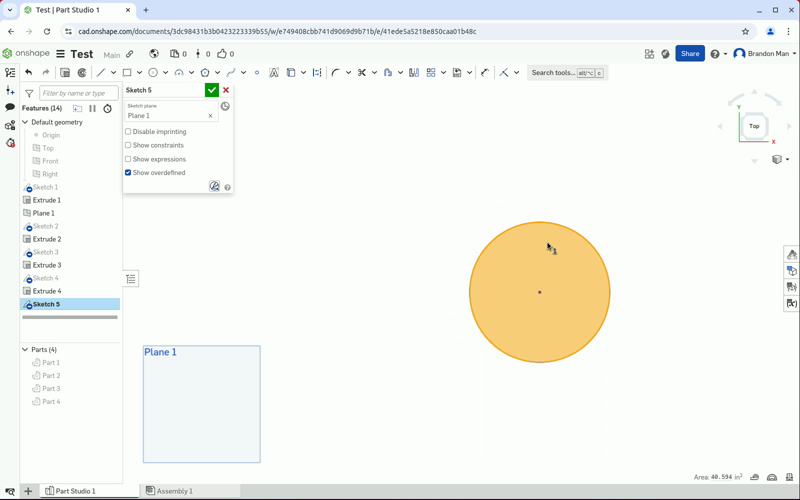
scroll(-6)
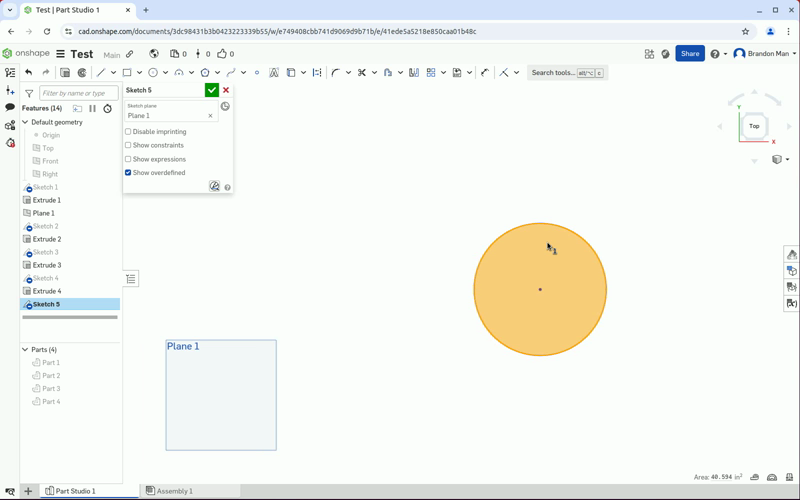
scroll(-6)
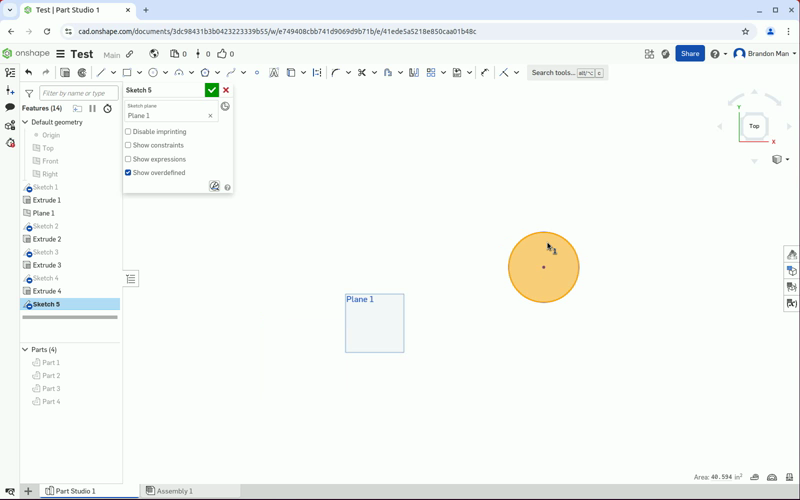
scroll(-6)
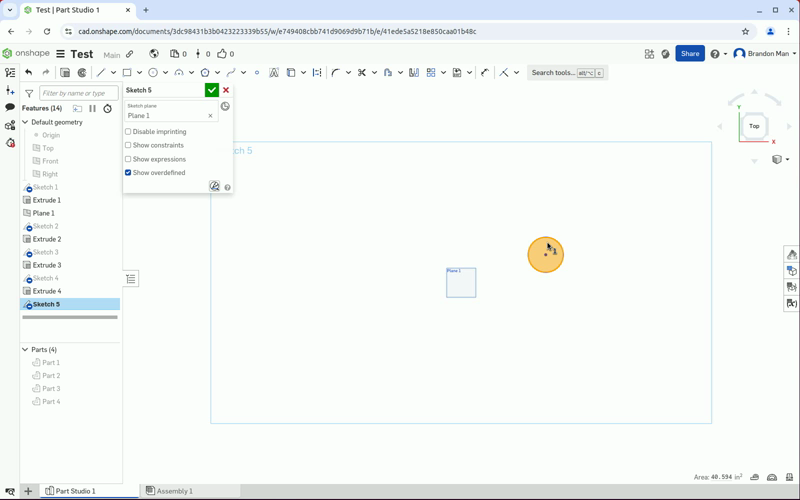
mouse_move(73, 352)
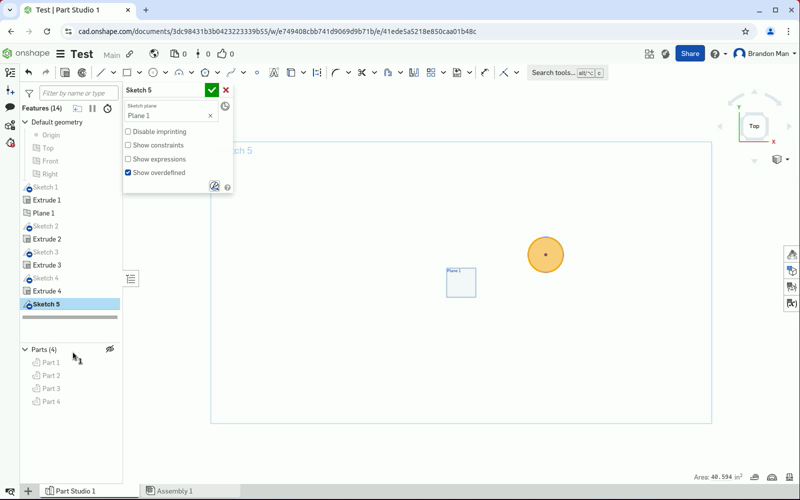
key(shift+y)
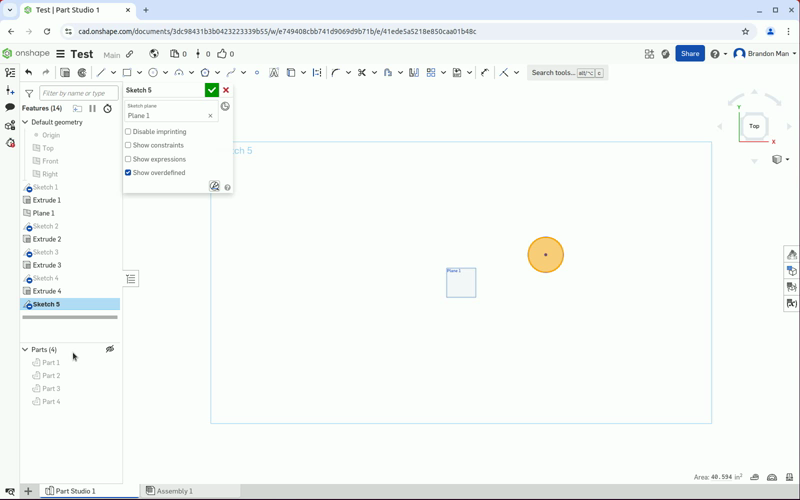
key(shift+e)
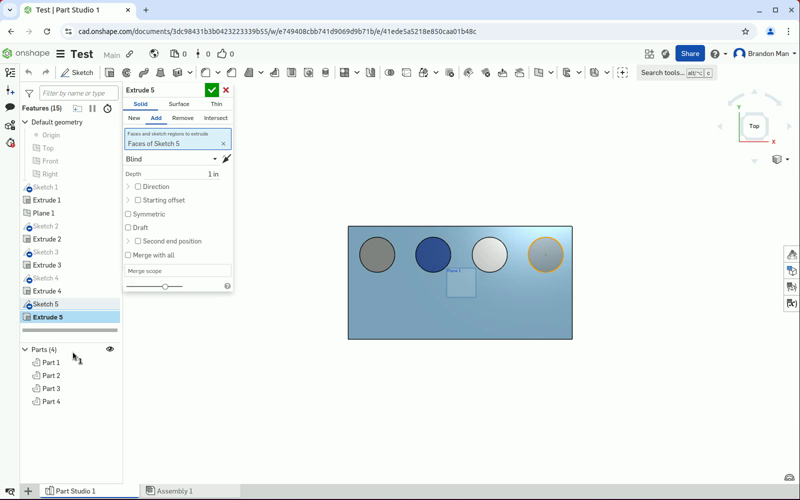
mouse_move(143, 106)
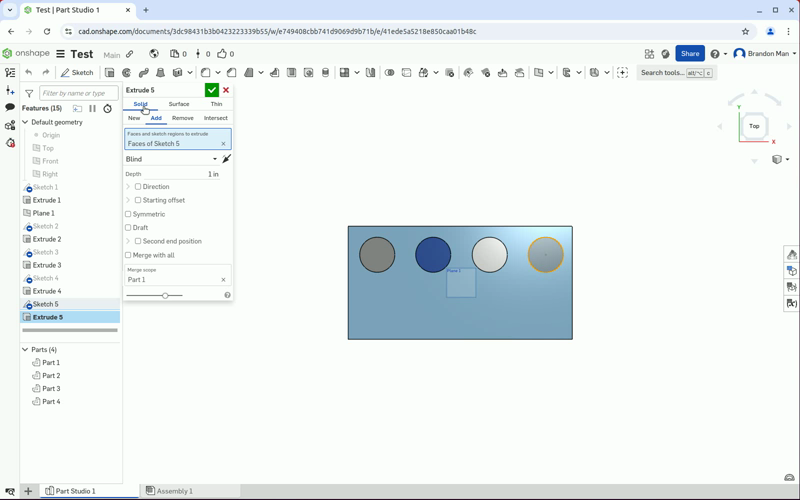
click(143, 106)
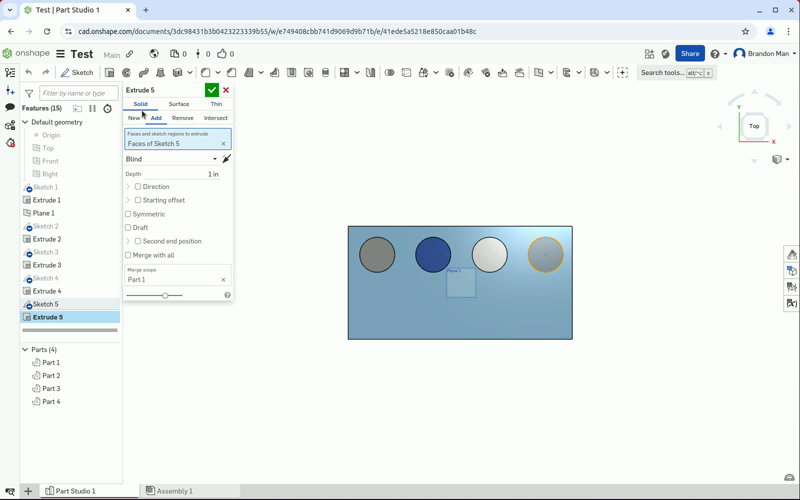
mouse_move(137, 120)
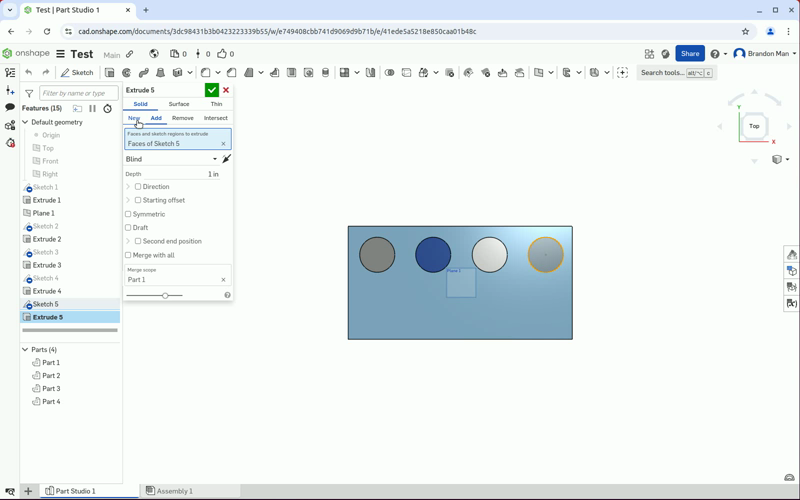
click(137, 120)
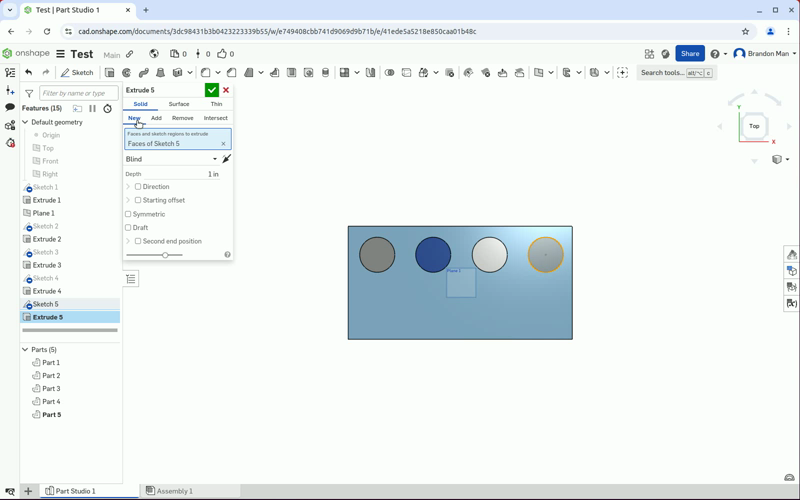
key(tab, 4)
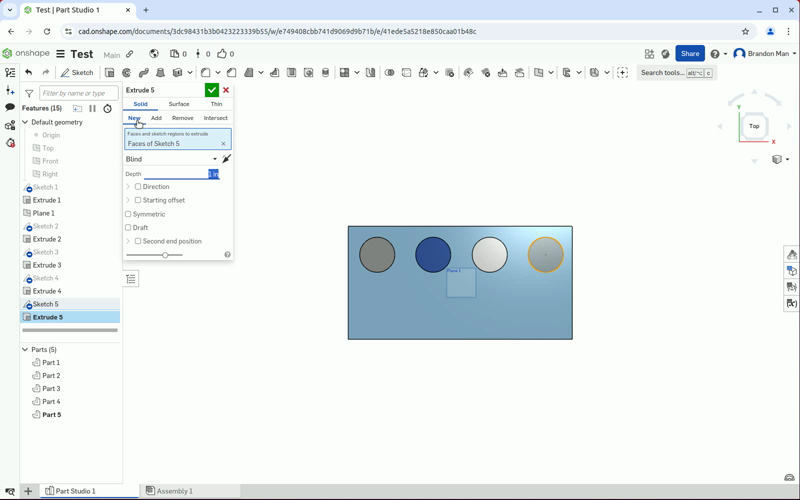
text(2.889)
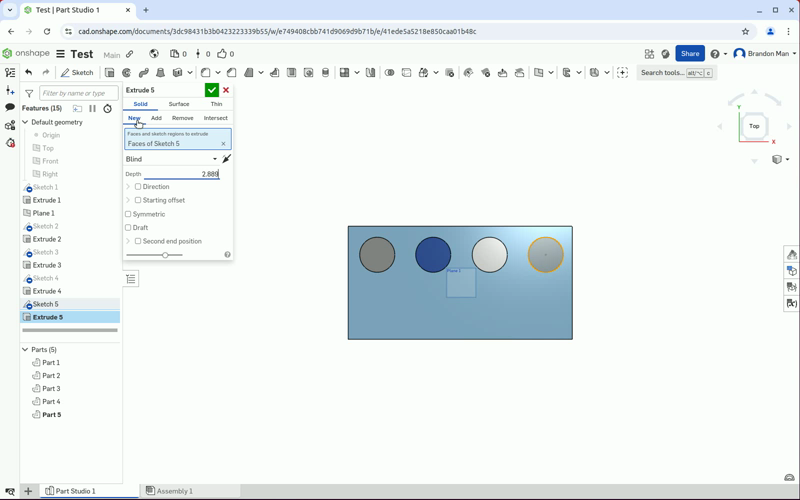
key(enter)
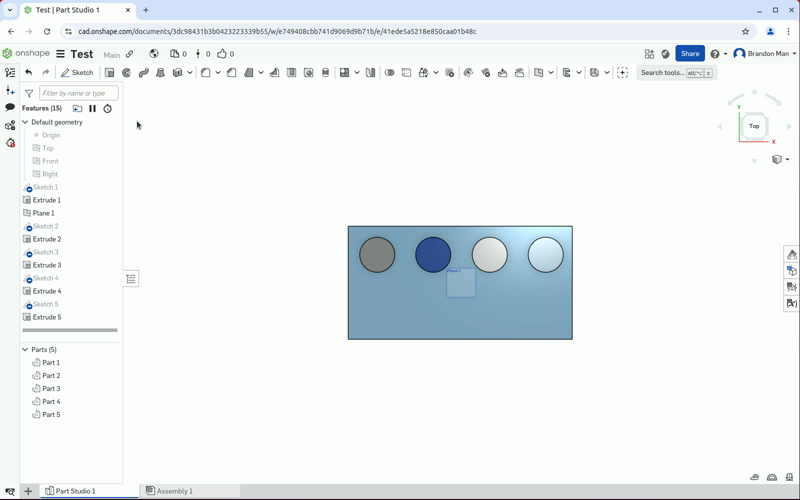
key(shift+h)
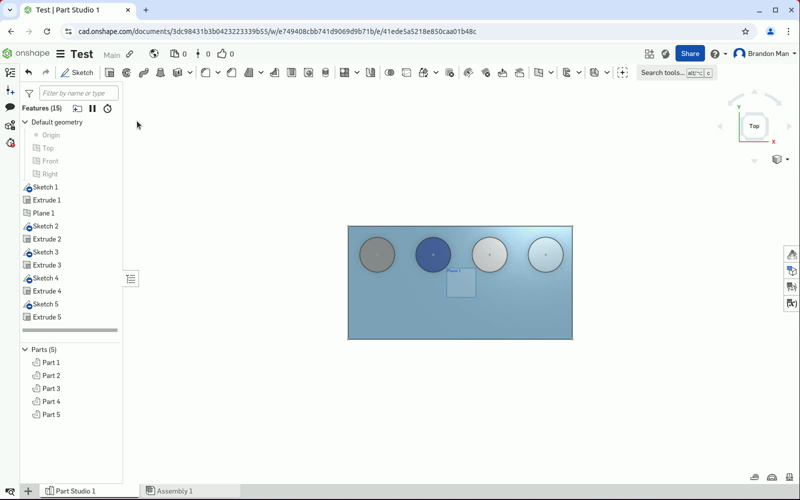
key(shift+h)
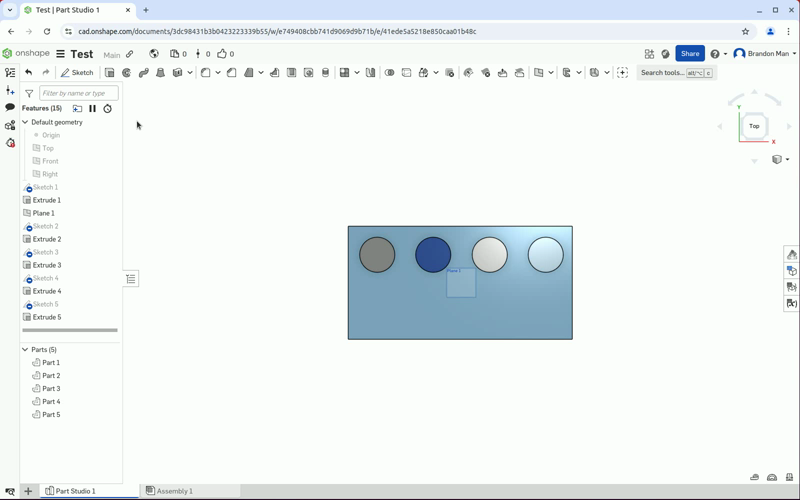
mouse_move(73, 189)
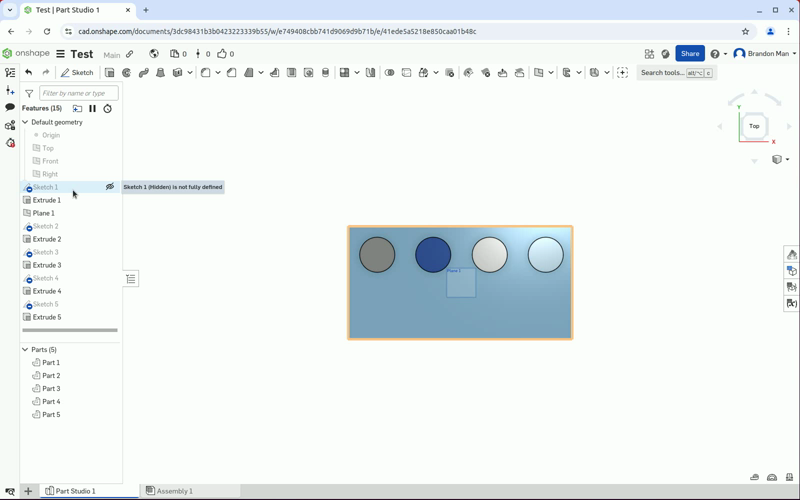
click(73, 189)
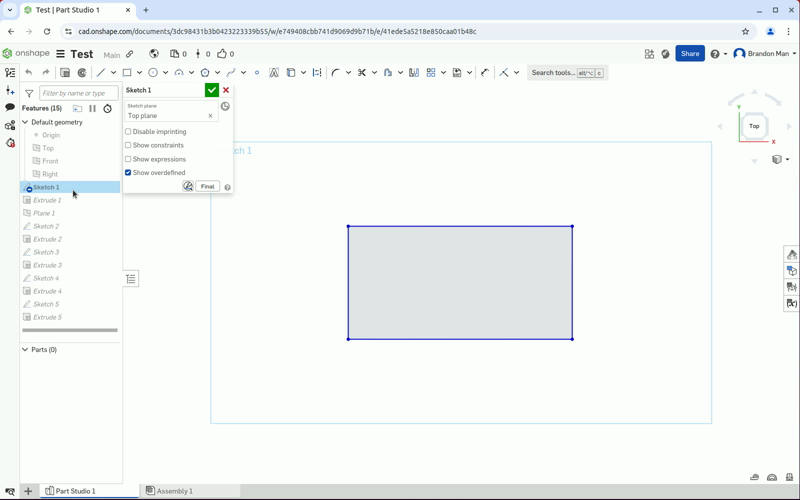
mouse_move(229, 92)
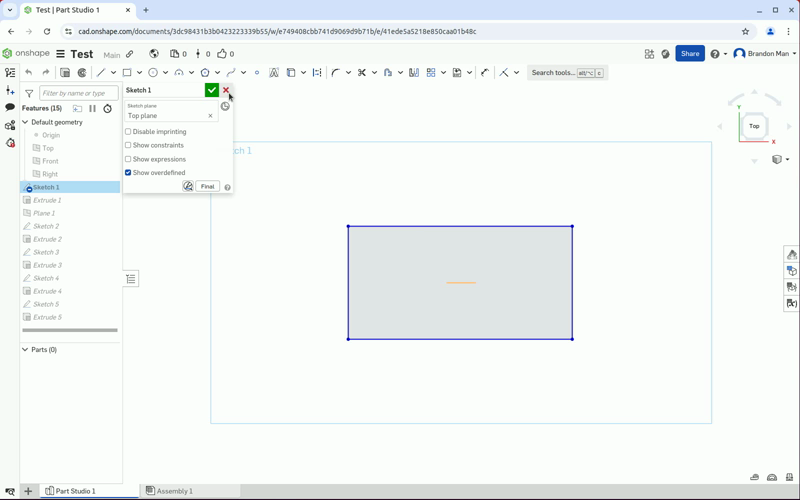
click(229, 92)
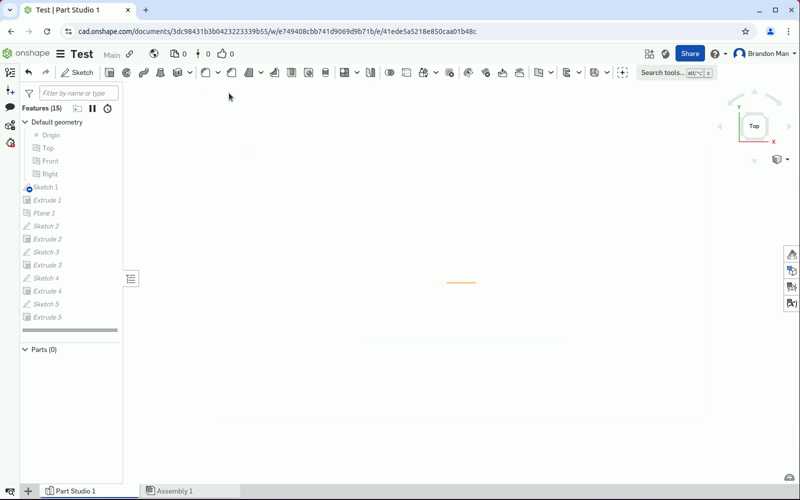
key(shift+s)
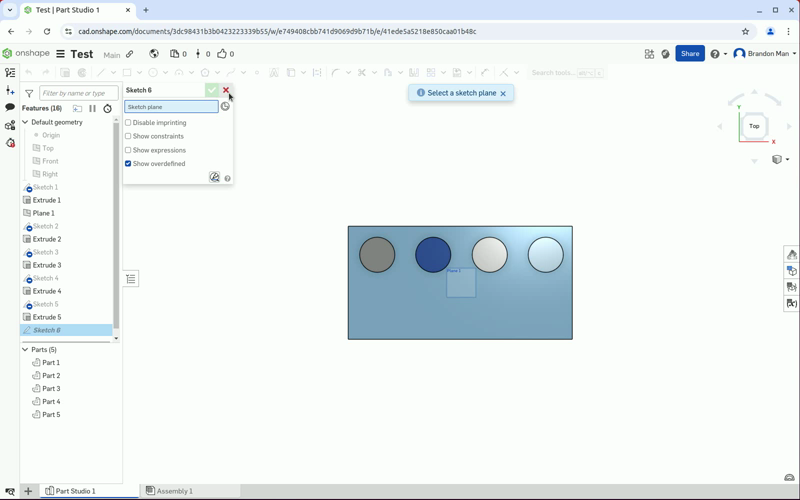
mouse_move(69, 215)
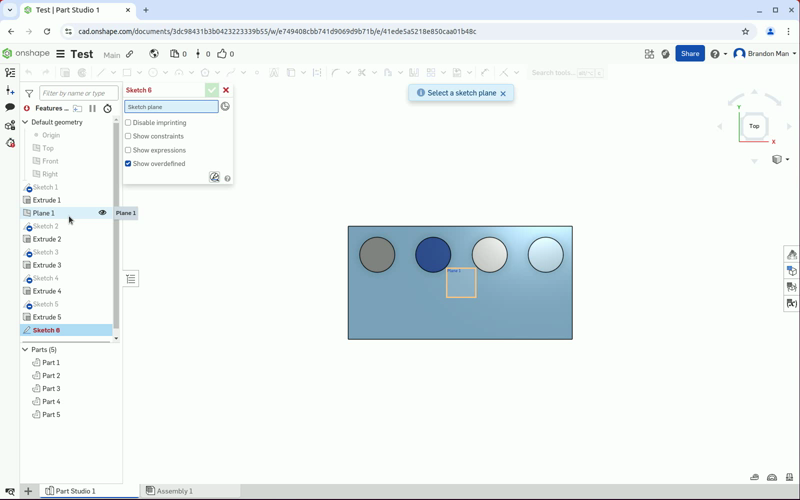
click(69, 215)
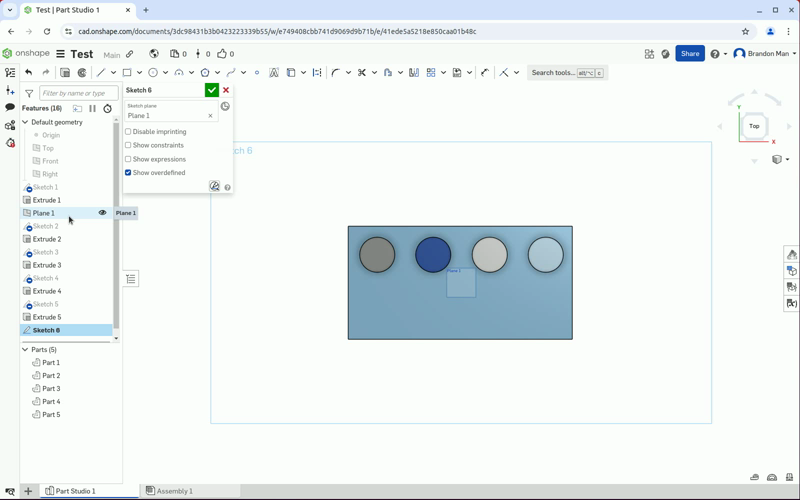
mouse_move(73, 352)
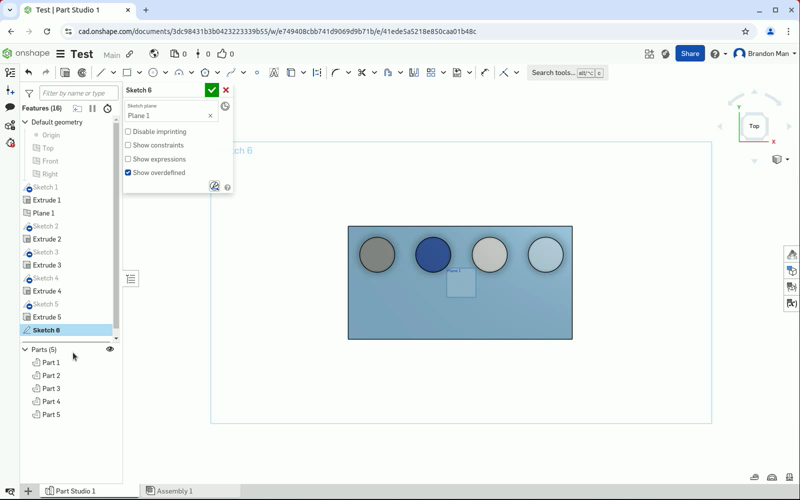
key(y)
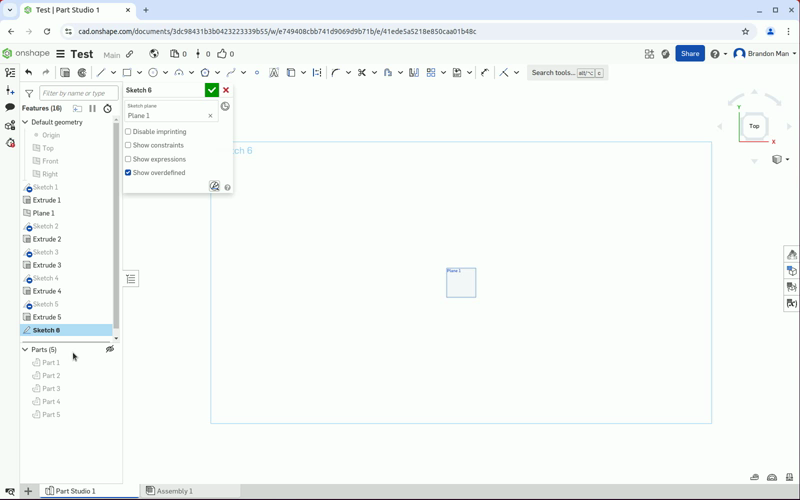
key(c)
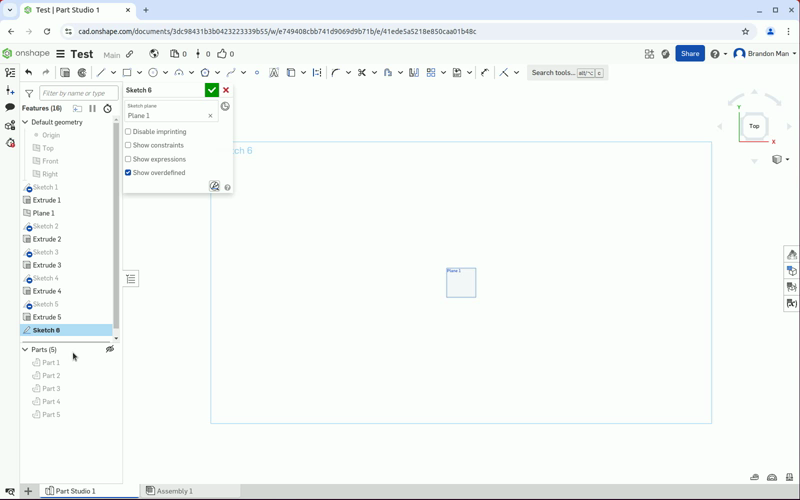
key_down(shift)
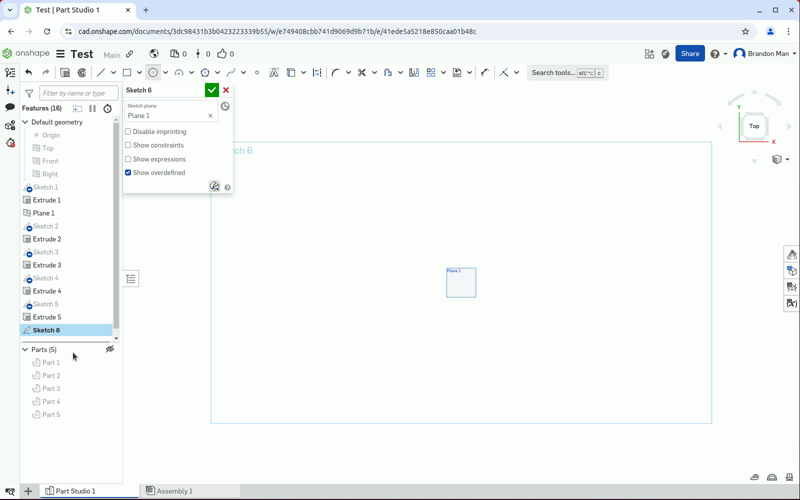
mouse_move(545, 311)
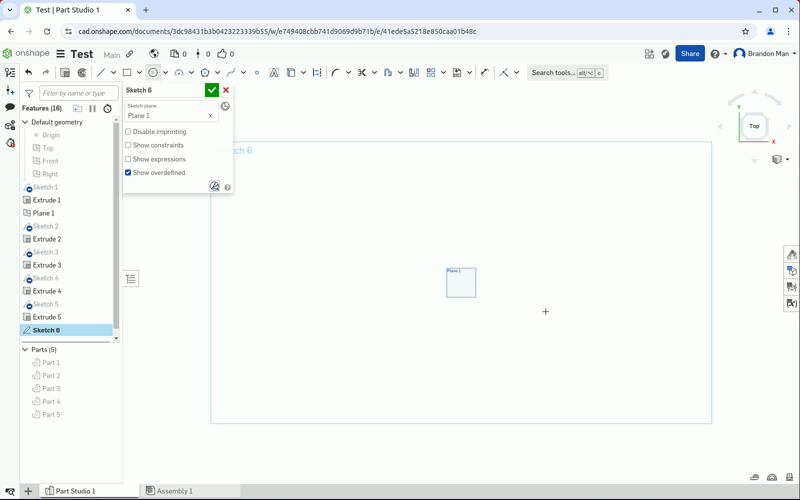
click(545, 311)
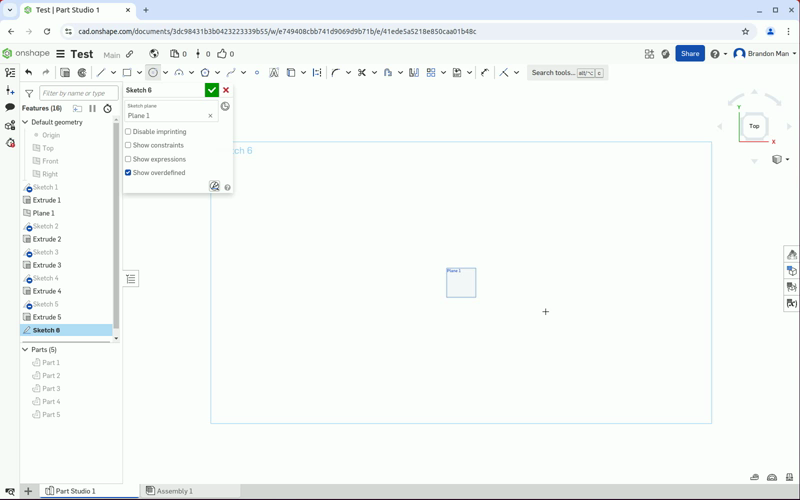
key_up(shift)
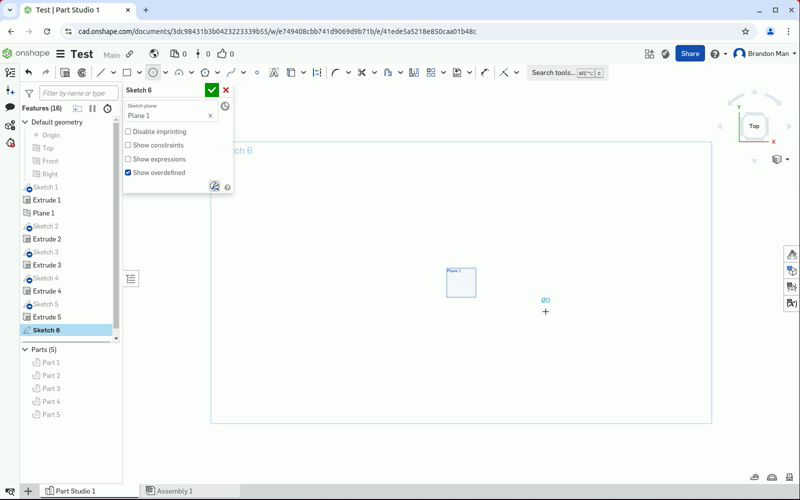
mouse_move(563, 311)
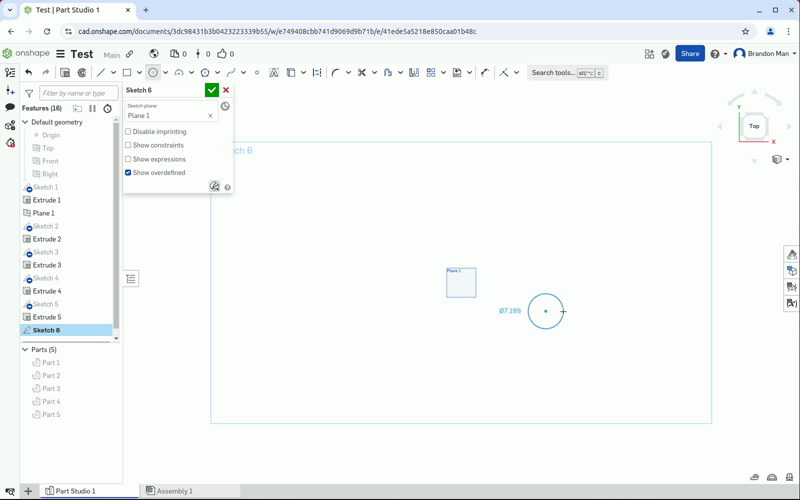
click(563, 311)
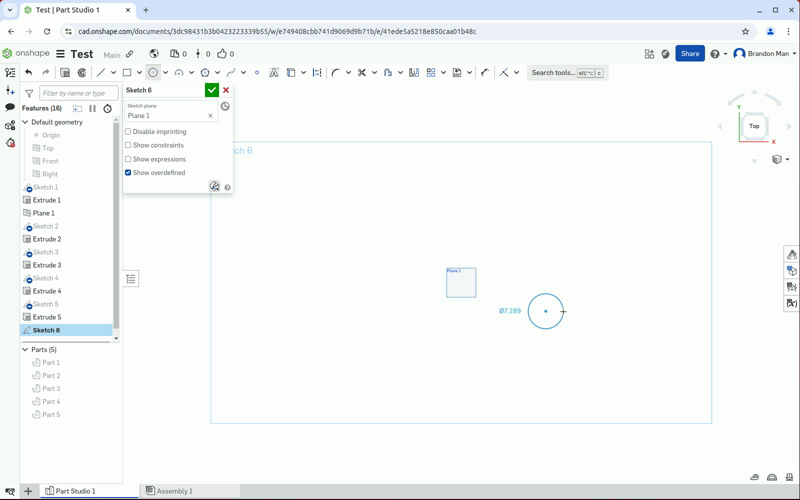
key(esc)
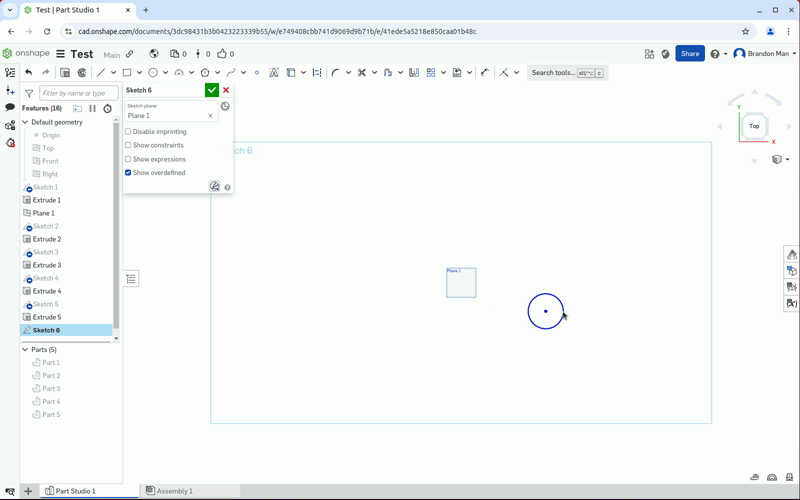
mouse_move(543, 313)
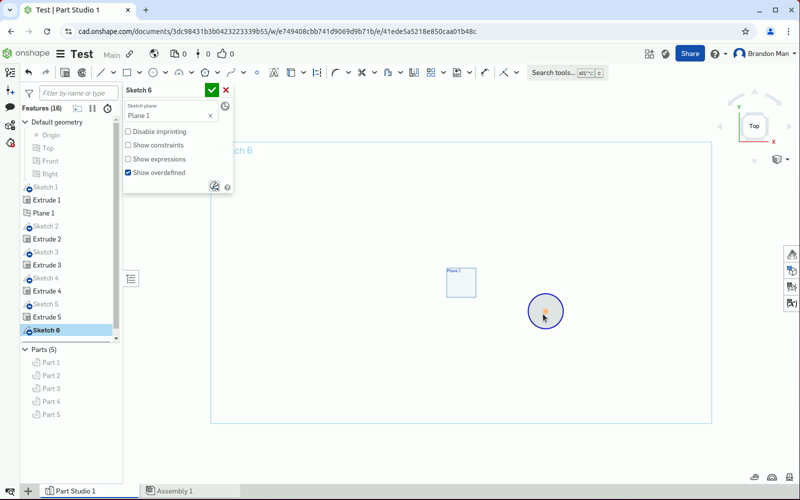
scroll(6)
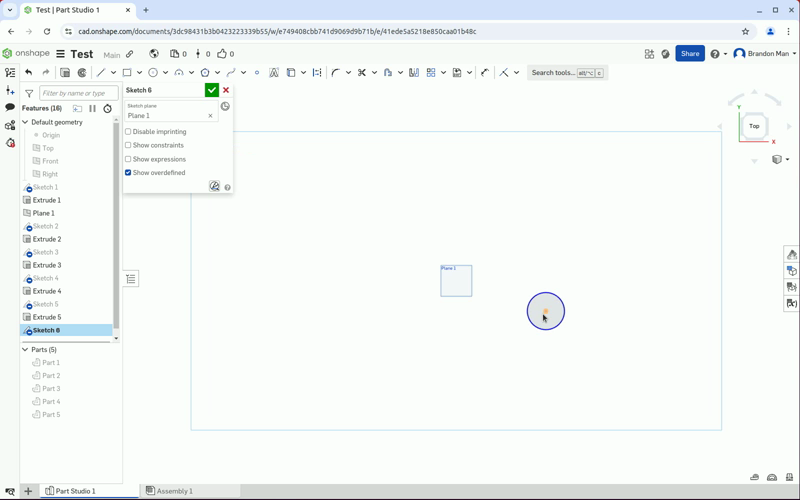
scroll(6)
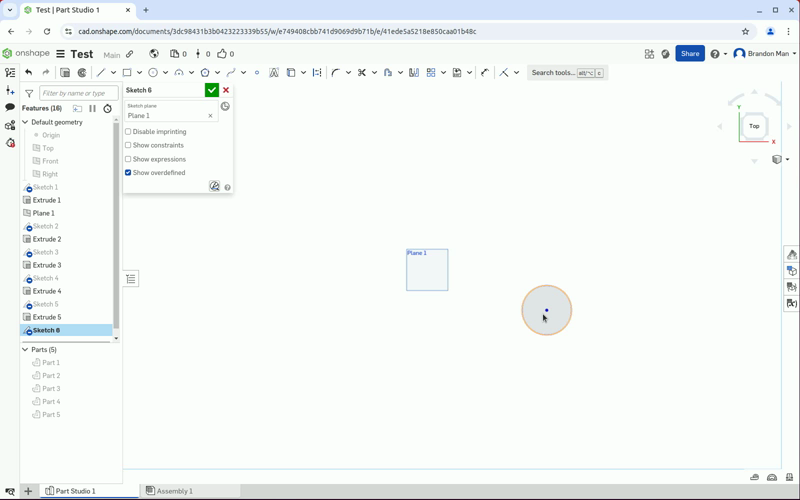
scroll(6)
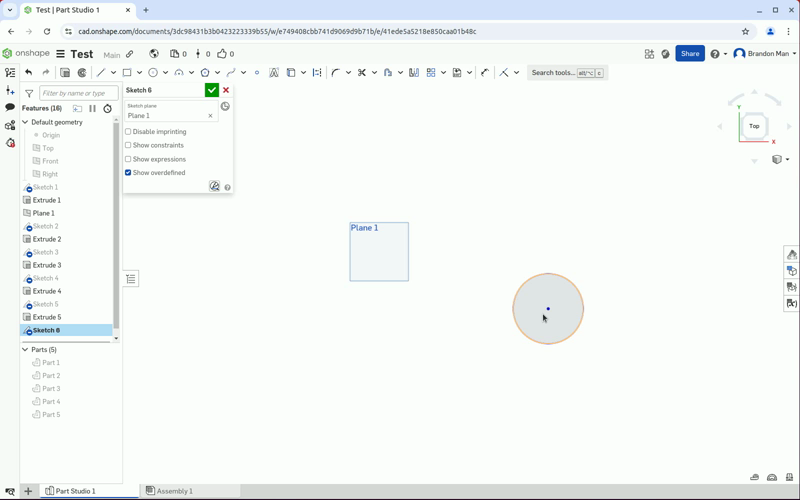
scroll(6)
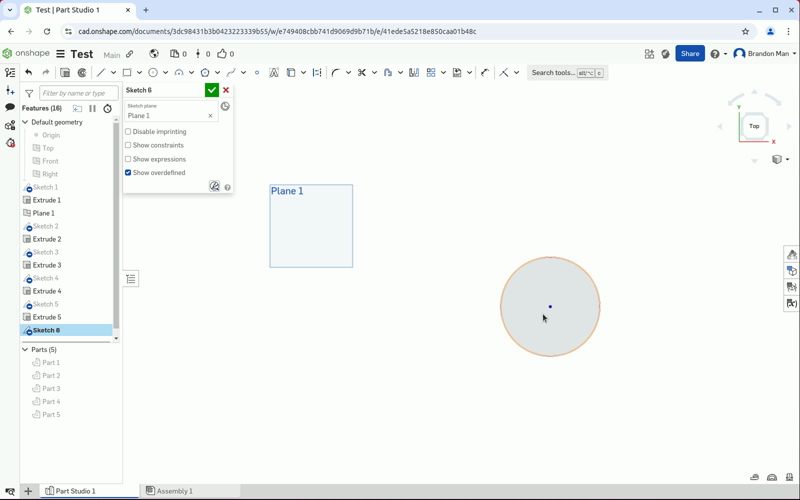
scroll(6)
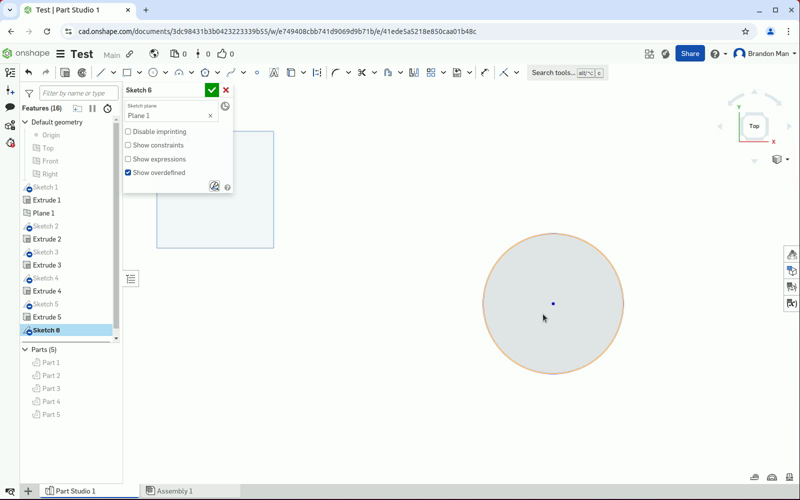
scroll(6)
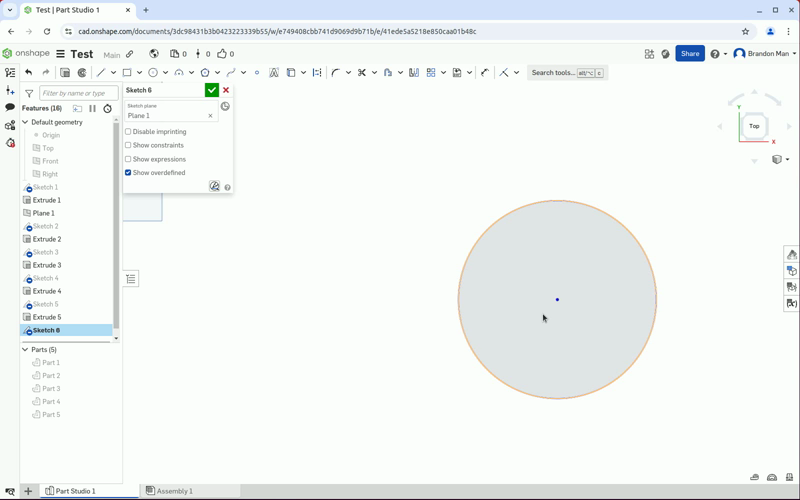
scroll(6)
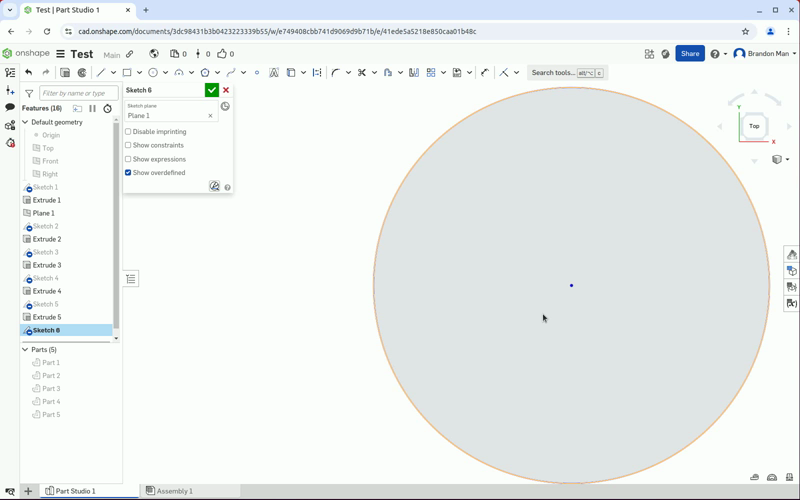
click(543, 313)
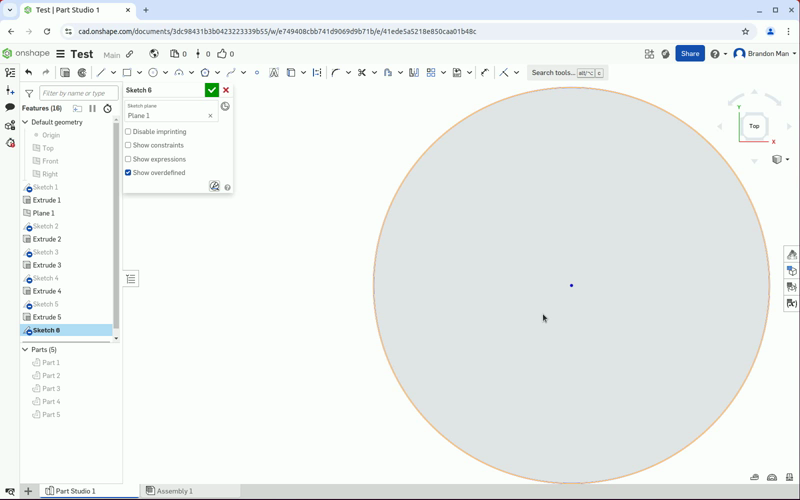
scroll(-6)
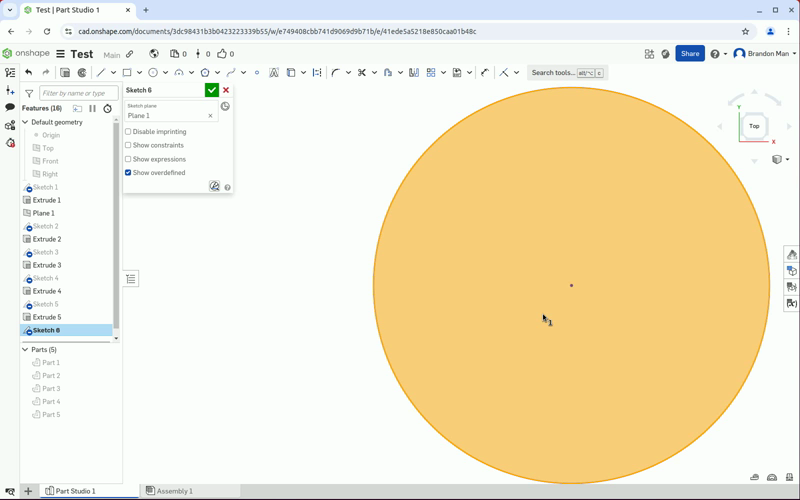
scroll(-6)
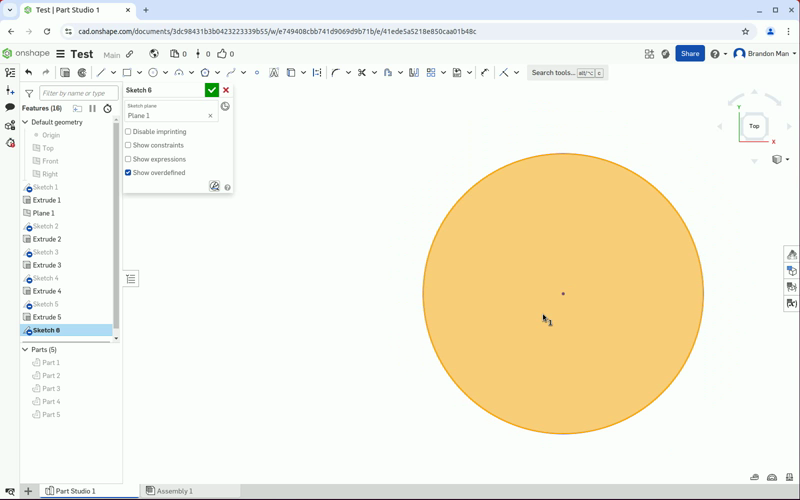
scroll(-6)
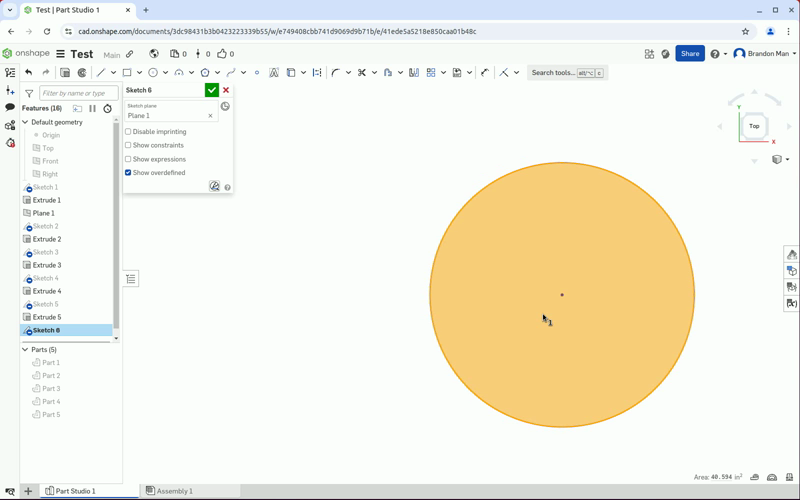
scroll(-6)
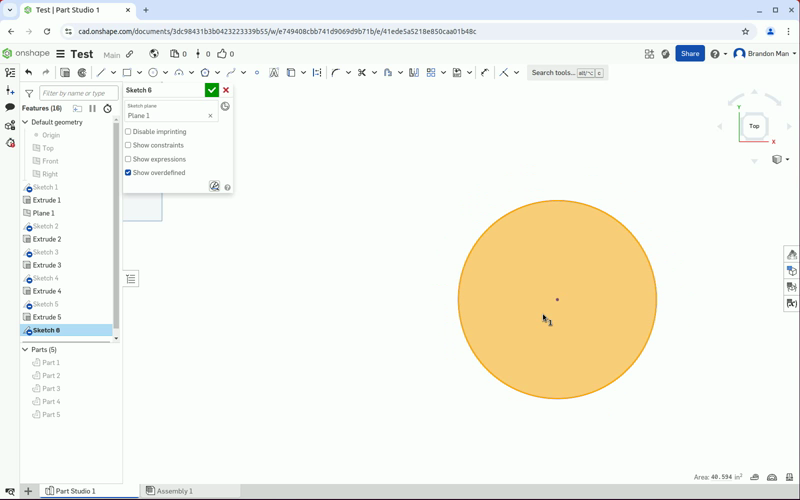
scroll(-6)
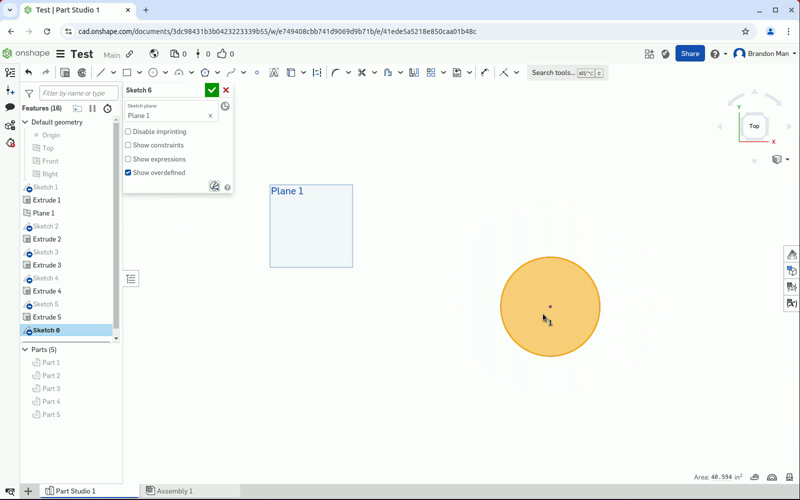
scroll(-6)
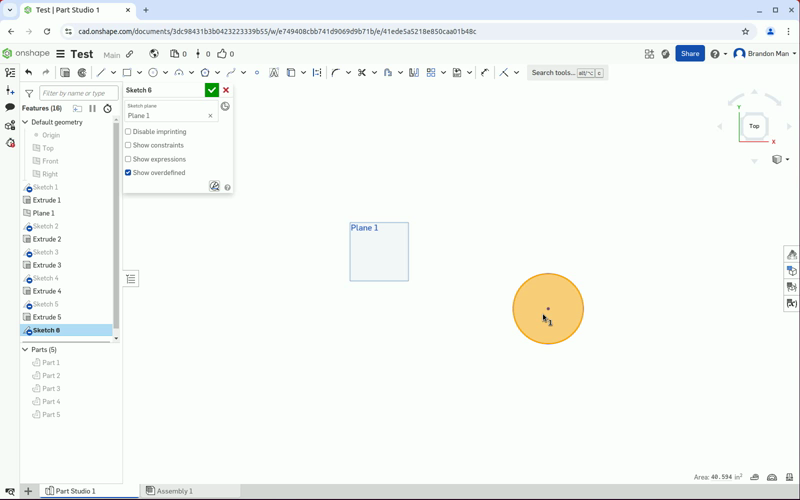
scroll(-6)
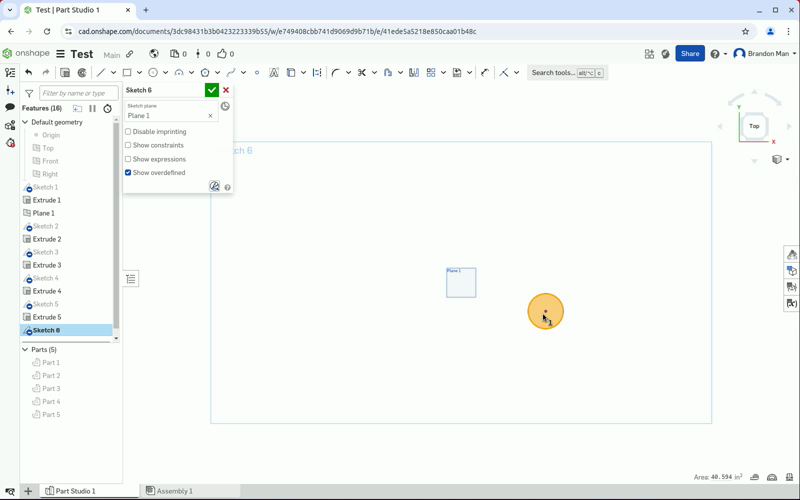
mouse_move(73, 352)
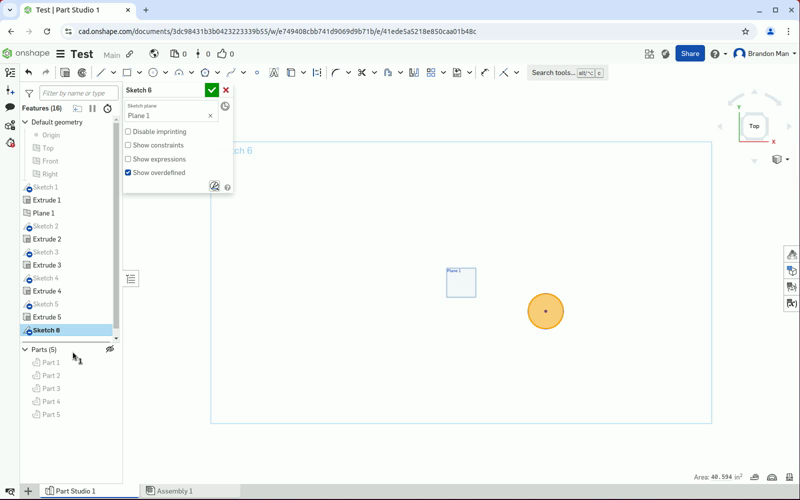
key(shift+y)
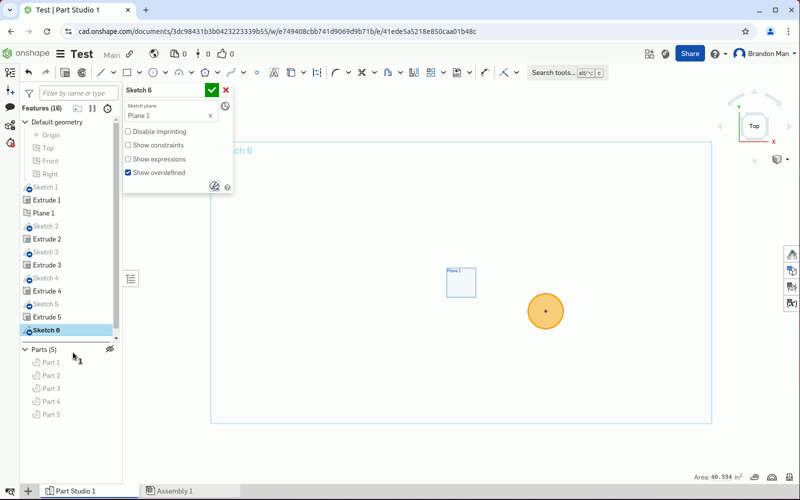
key(shift+e)
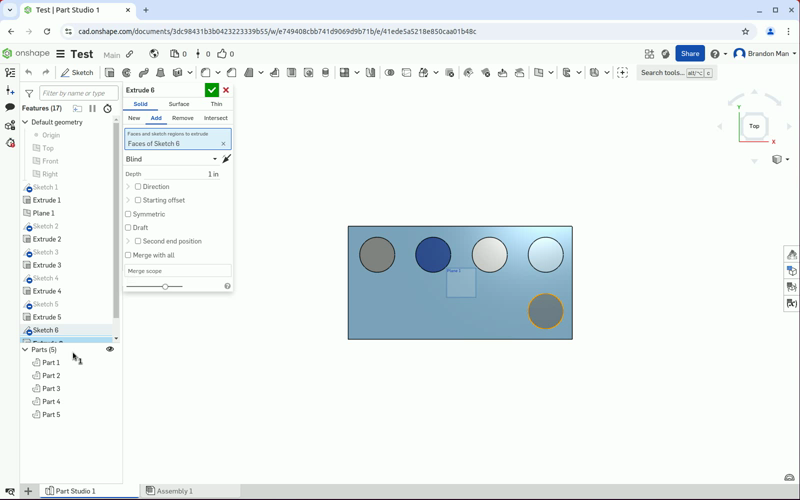
mouse_move(143, 106)
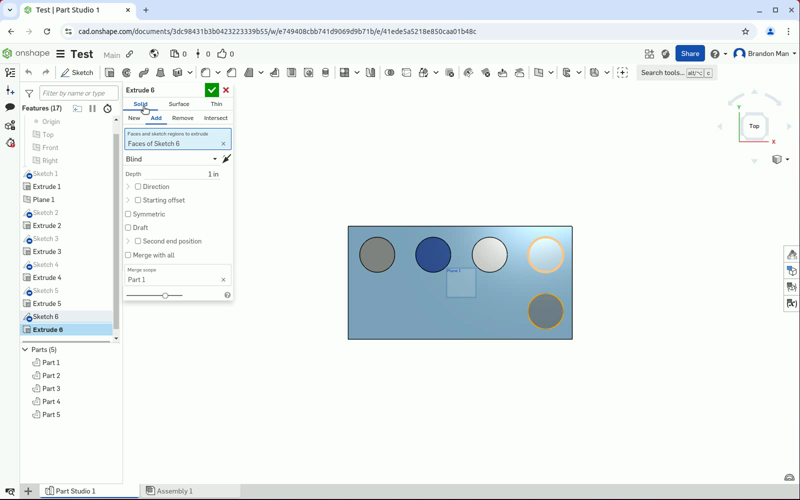
click(143, 106)
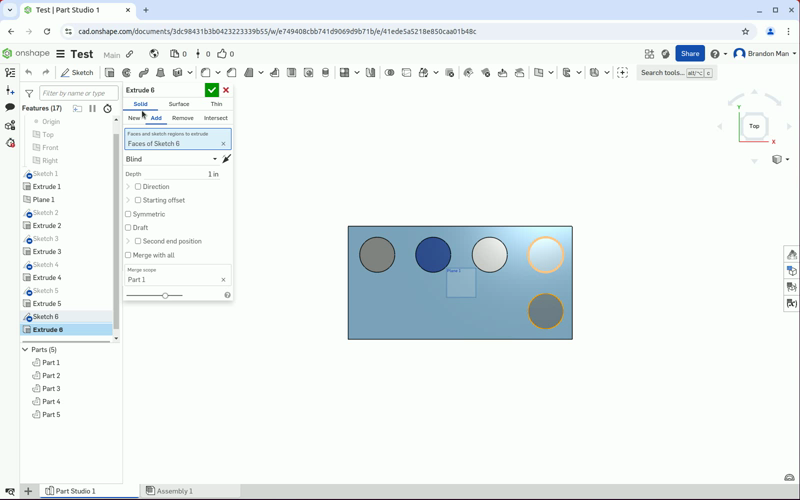
mouse_move(137, 120)
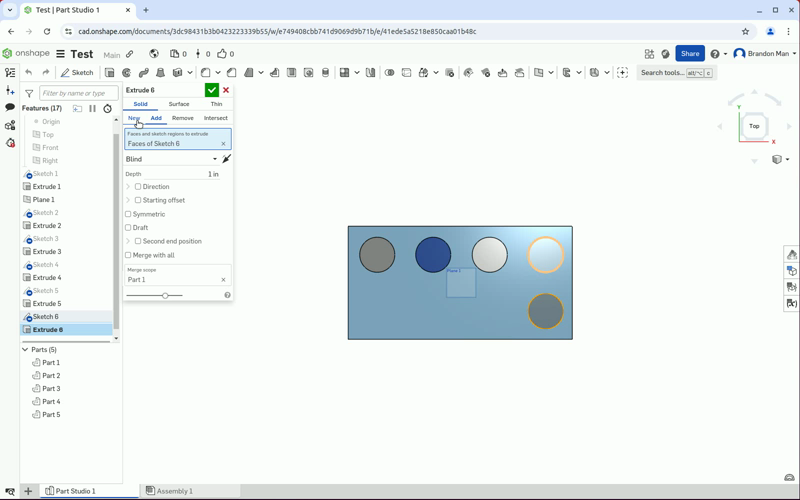
click(137, 120)
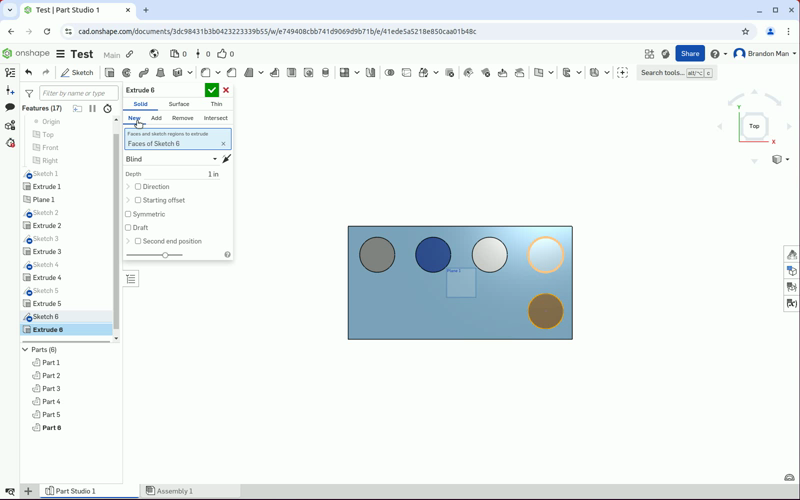
key(tab, 4)
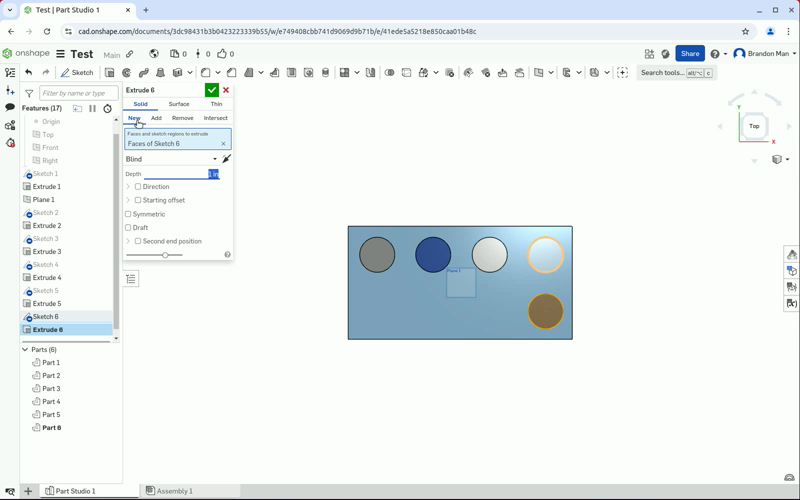
text(2.889)
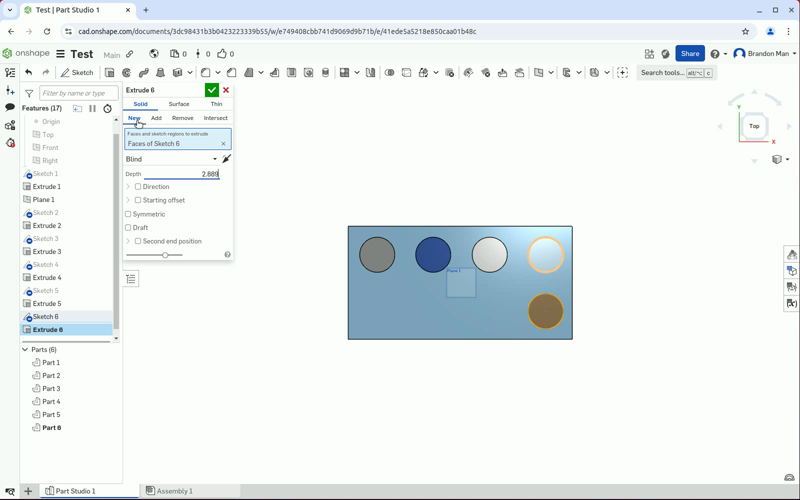
key(enter)
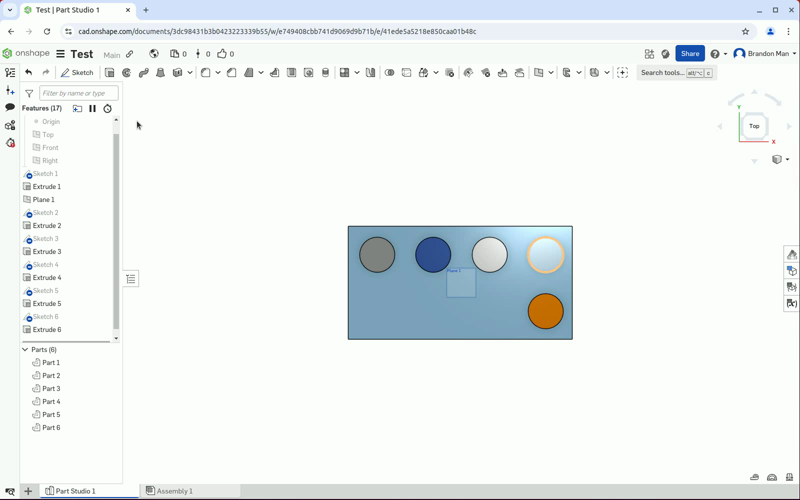
key(shift+h)
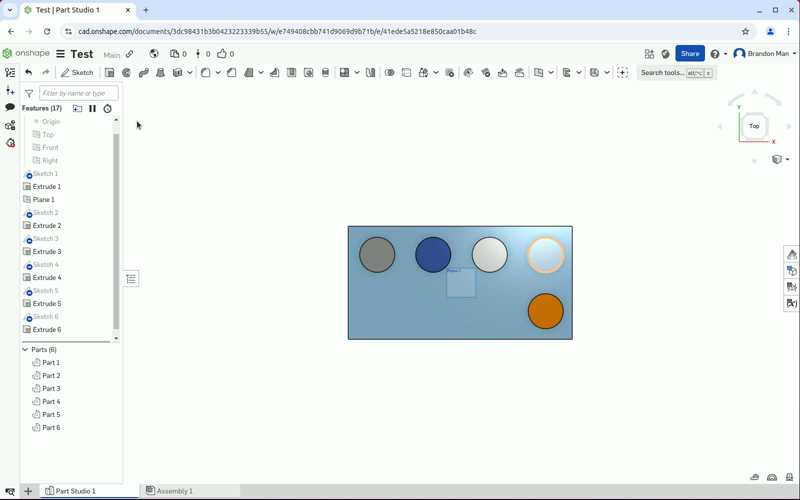
key(shift+h)
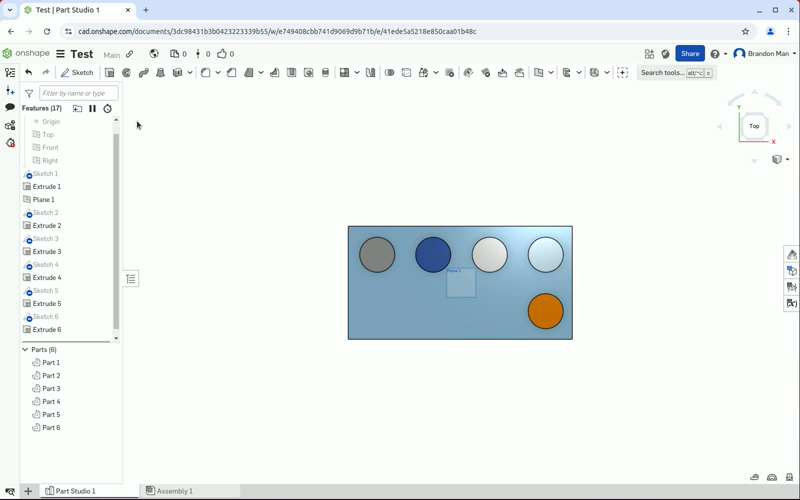
mouse_move(69, 176)
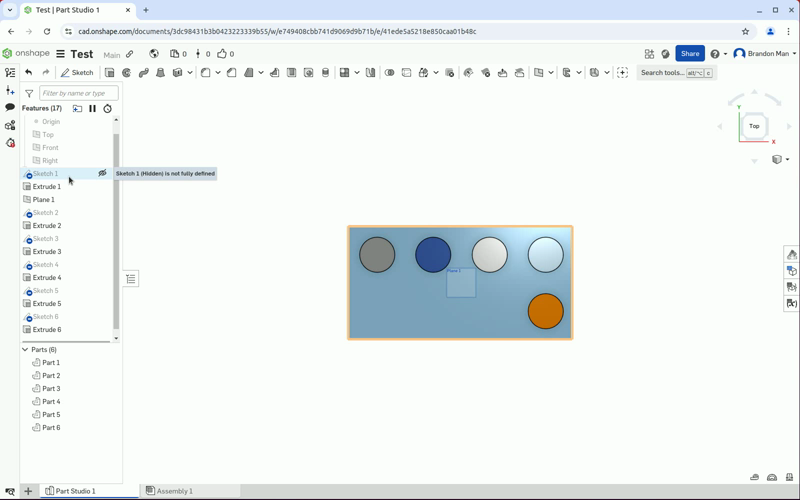
click(69, 176)
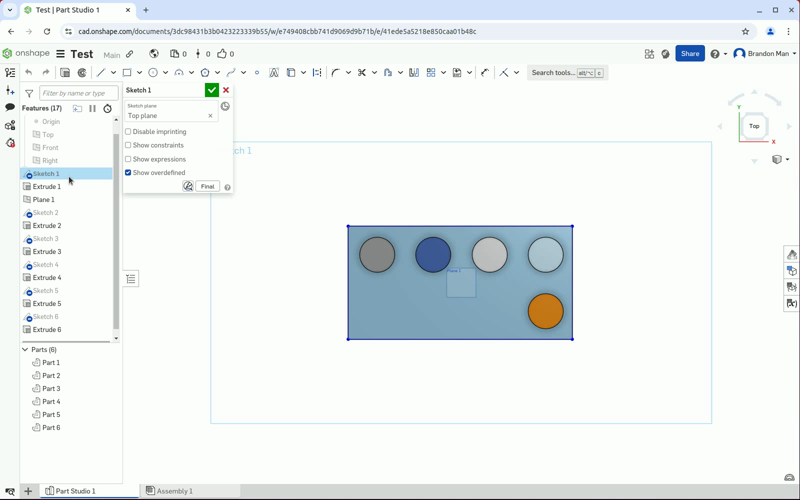
mouse_move(229, 92)
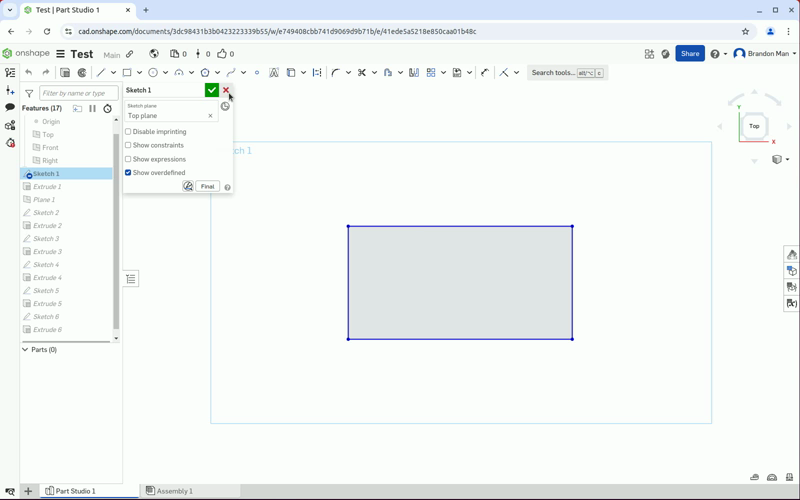
click(229, 92)
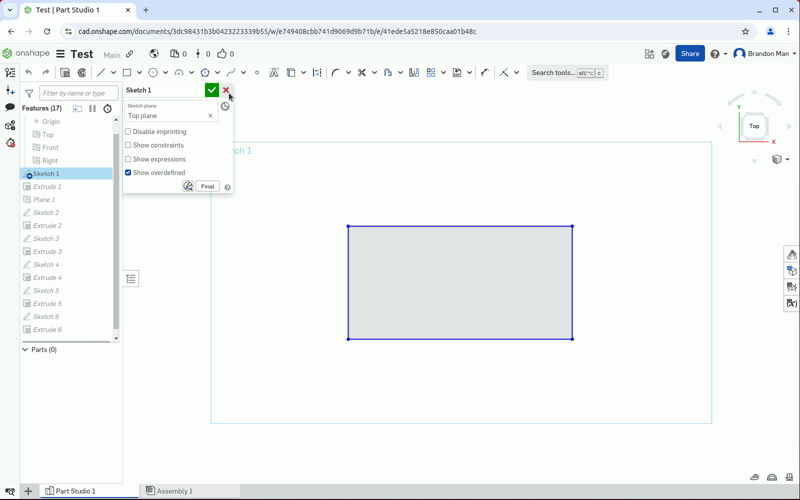
key(shift+s)
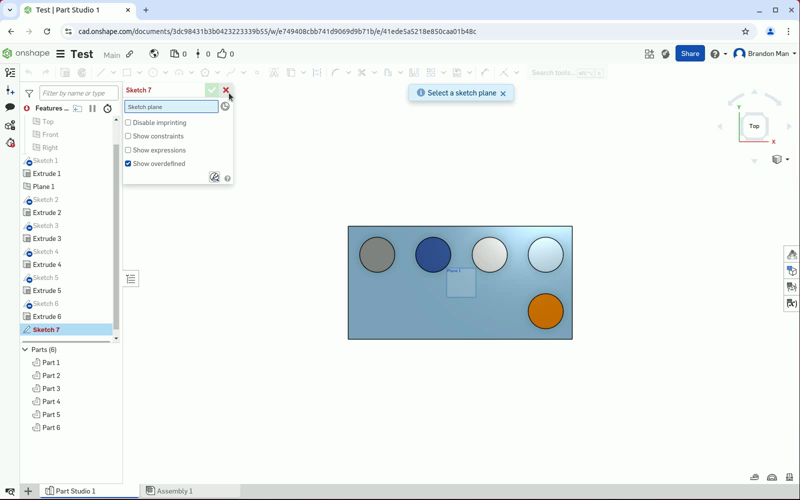
mouse_move(69, 189)
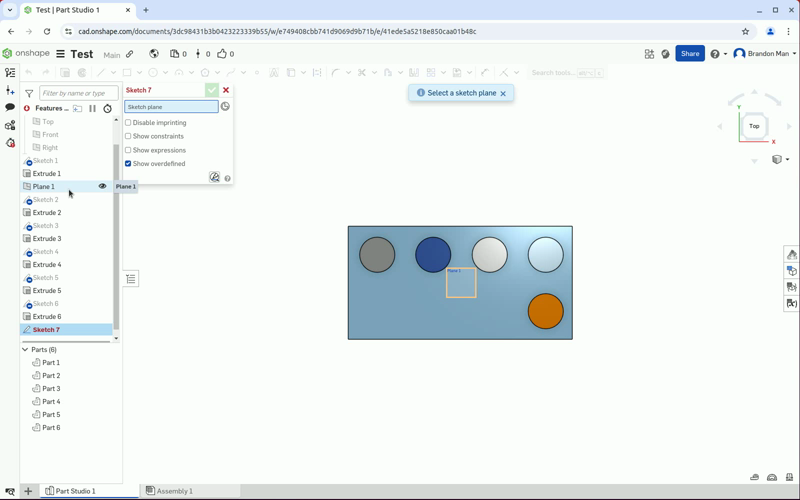
click(69, 189)
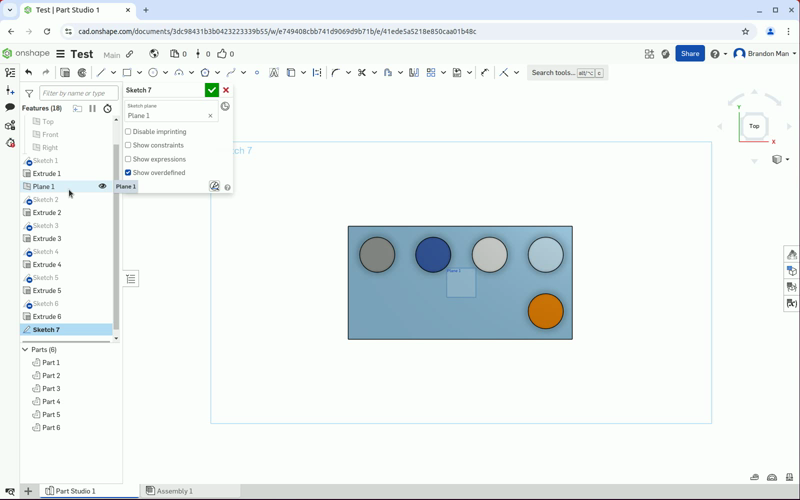
mouse_move(73, 352)
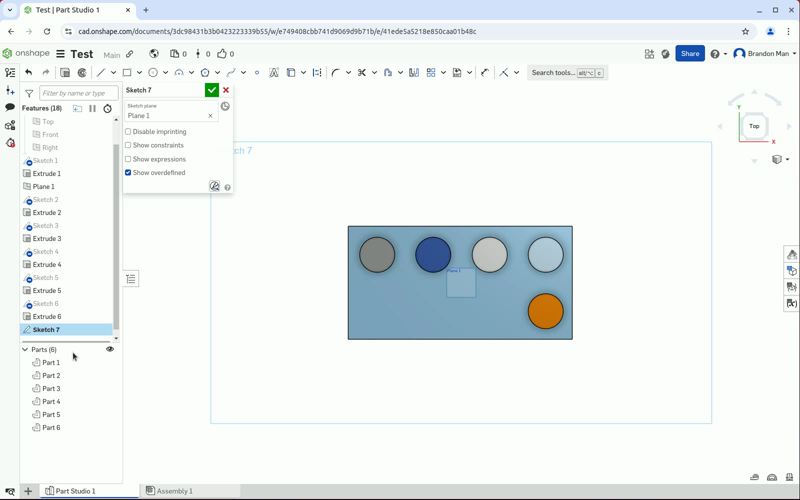
key(y)
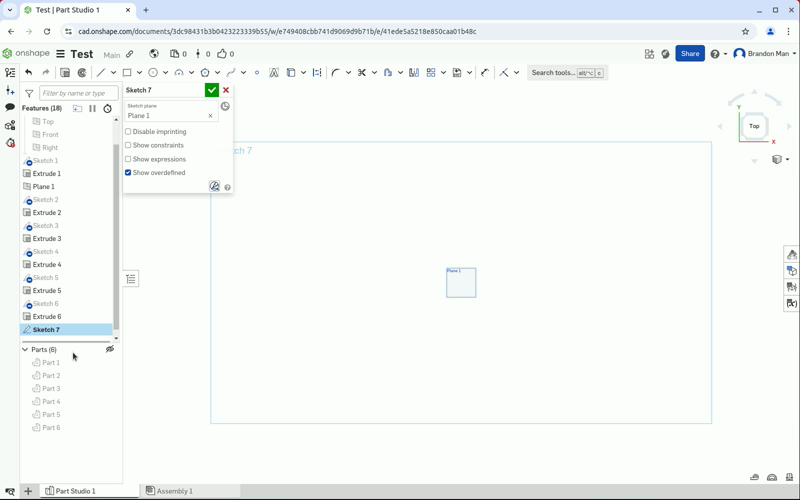
key(c)
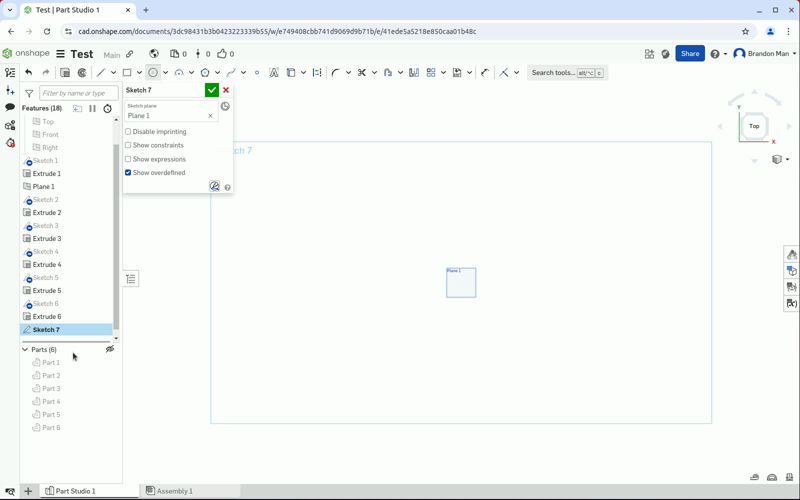
key_down(shift)
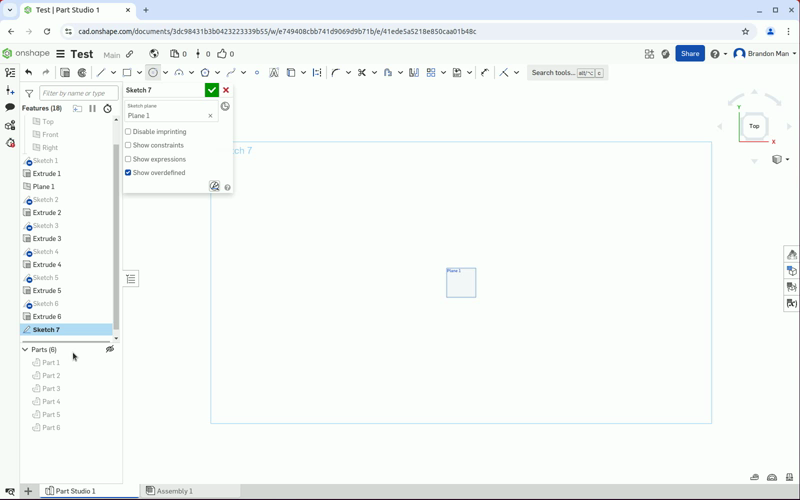
mouse_move(489, 311)
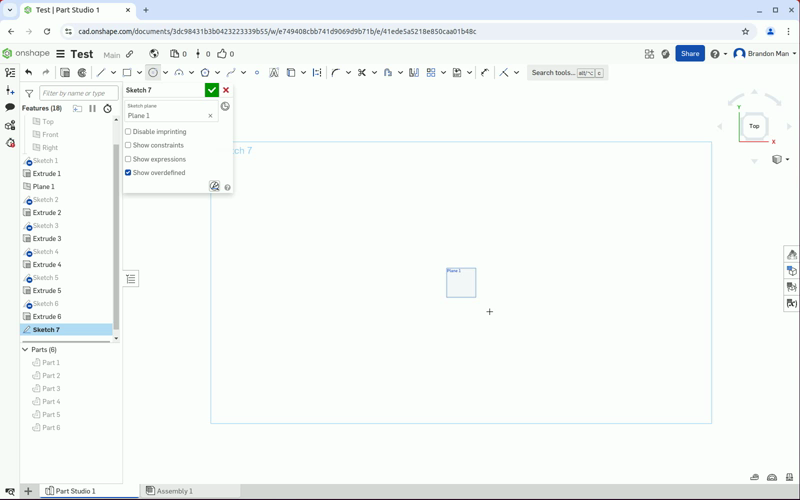
click(489, 311)
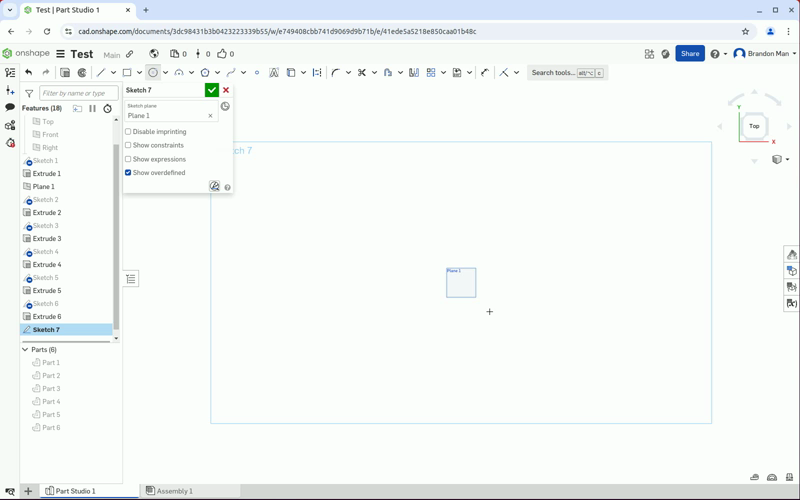
key_up(shift)
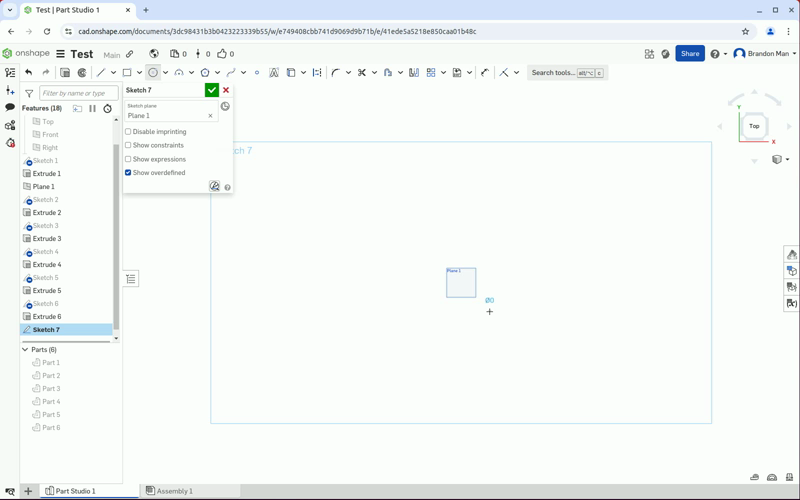
mouse_move(507, 311)
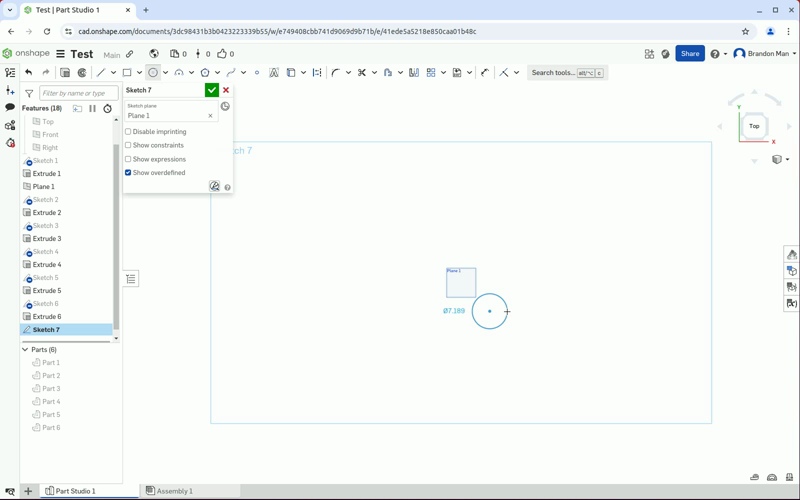
click(507, 311)
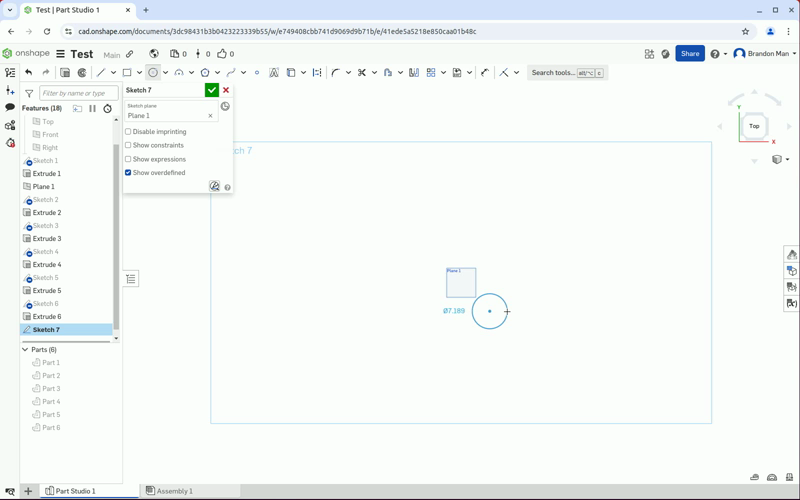
key(esc)
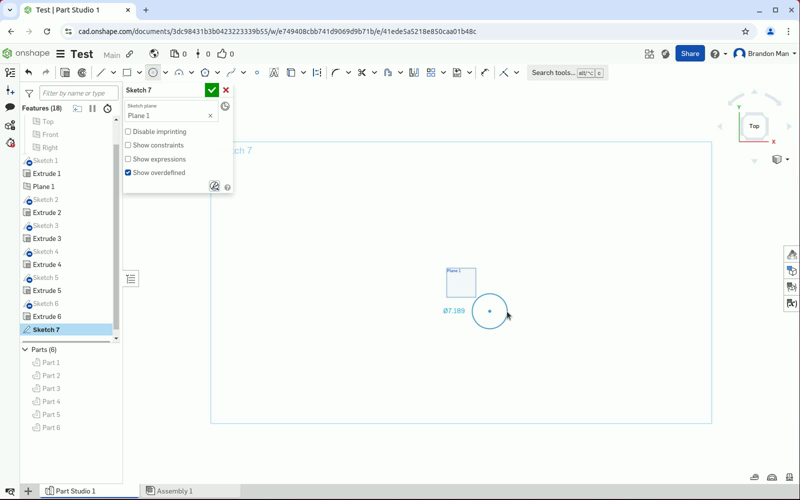
mouse_move(501, 309)
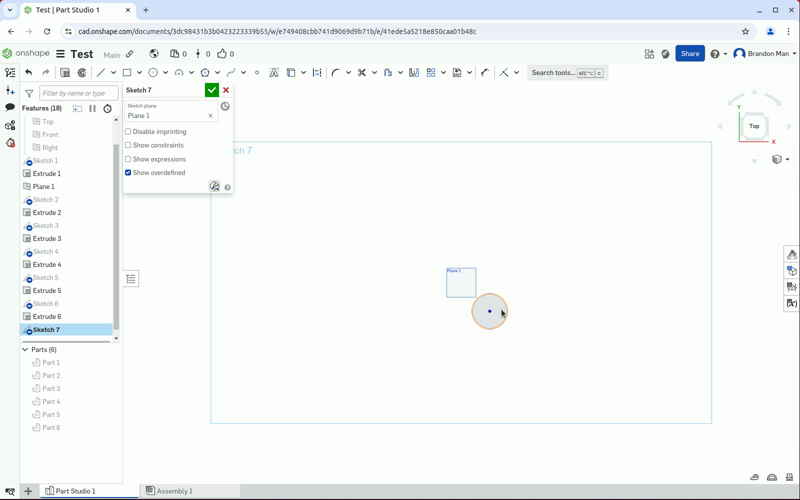
scroll(6)
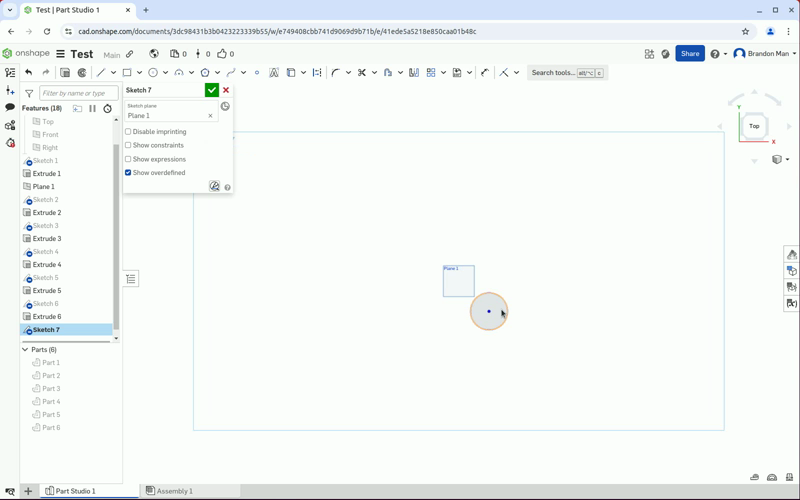
scroll(6)
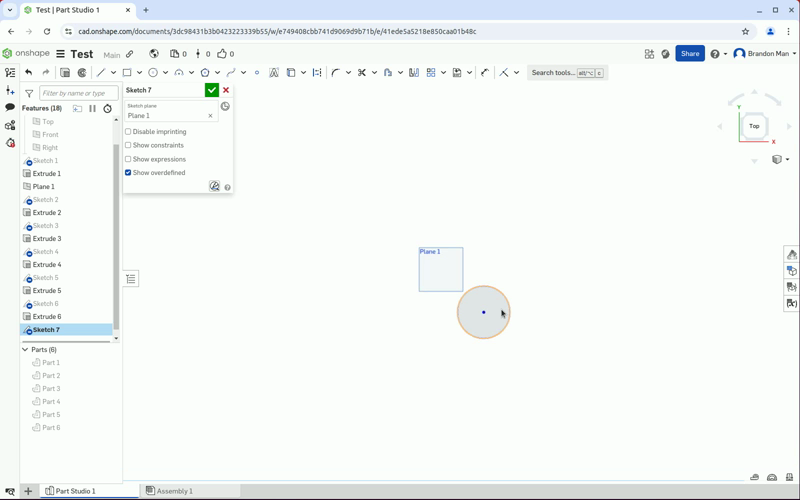
scroll(6)
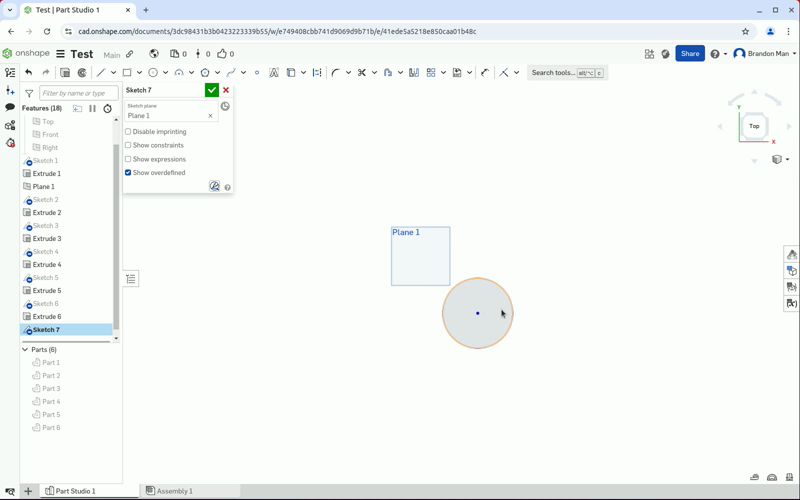
scroll(6)
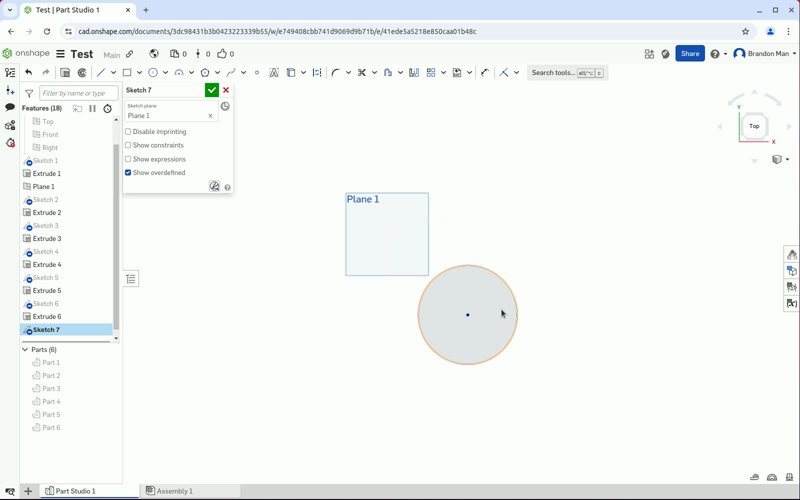
scroll(6)
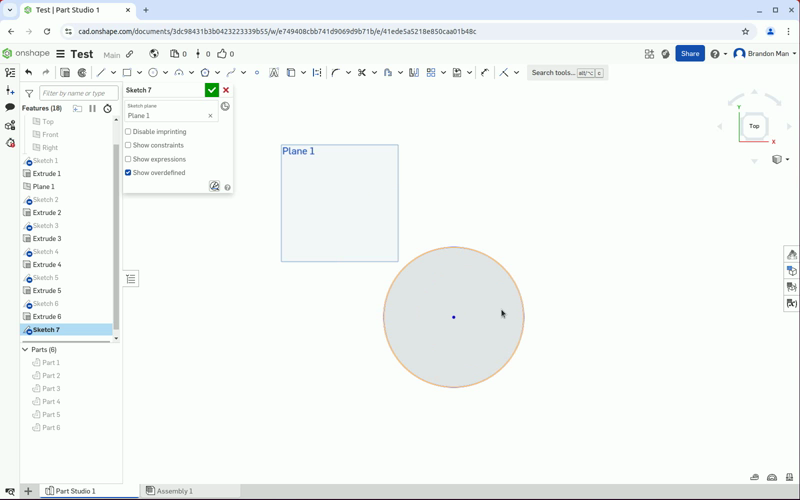
scroll(6)
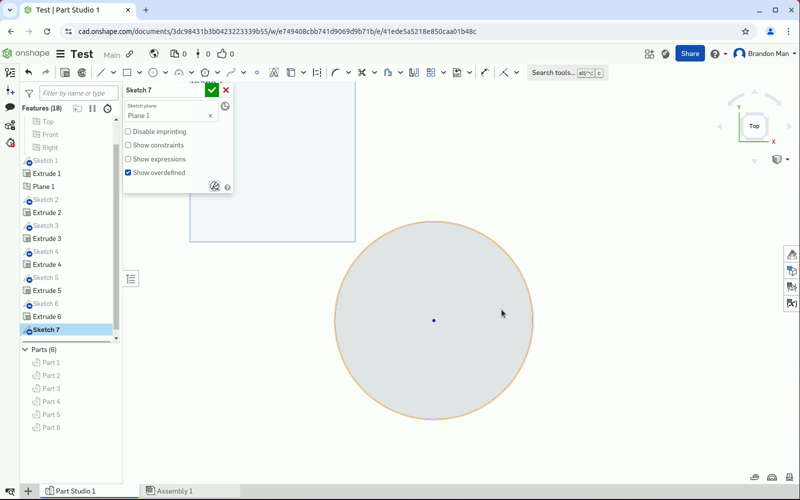
scroll(6)
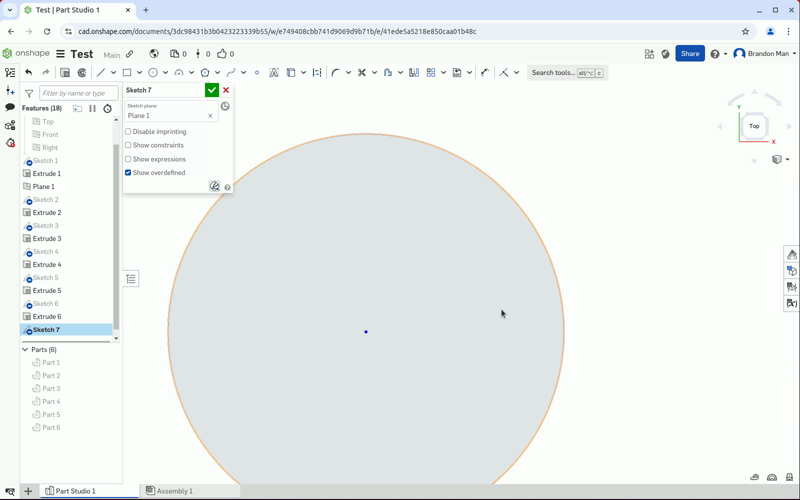
click(501, 309)
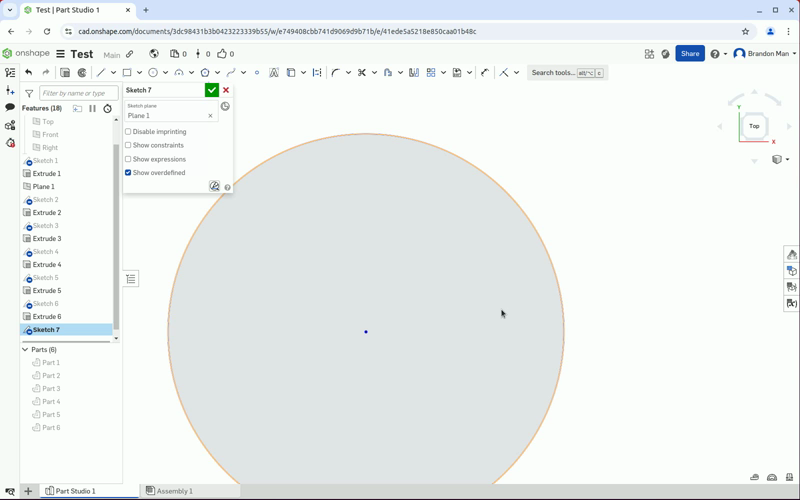
scroll(-6)
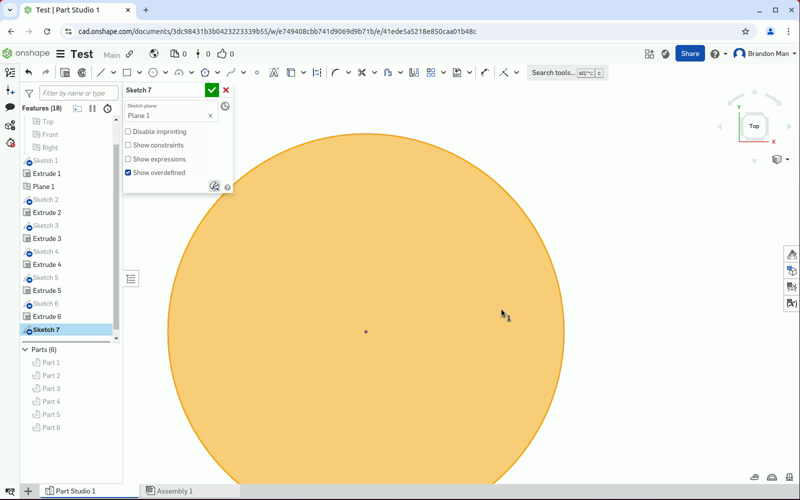
scroll(-6)
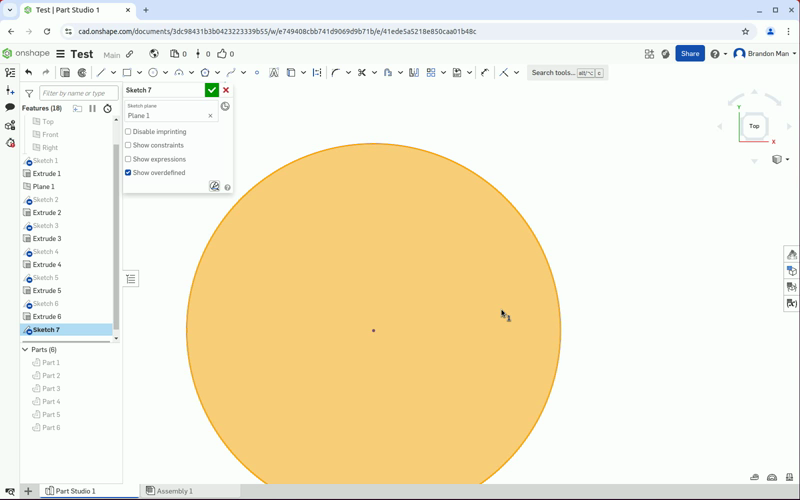
scroll(-6)
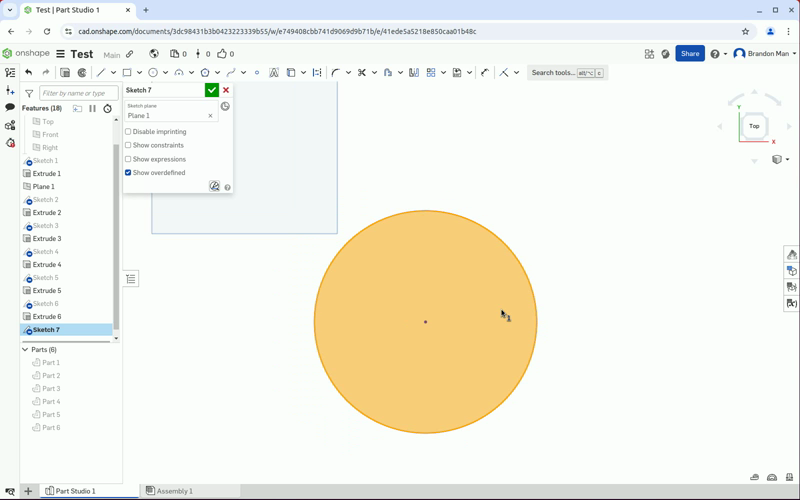
scroll(-6)
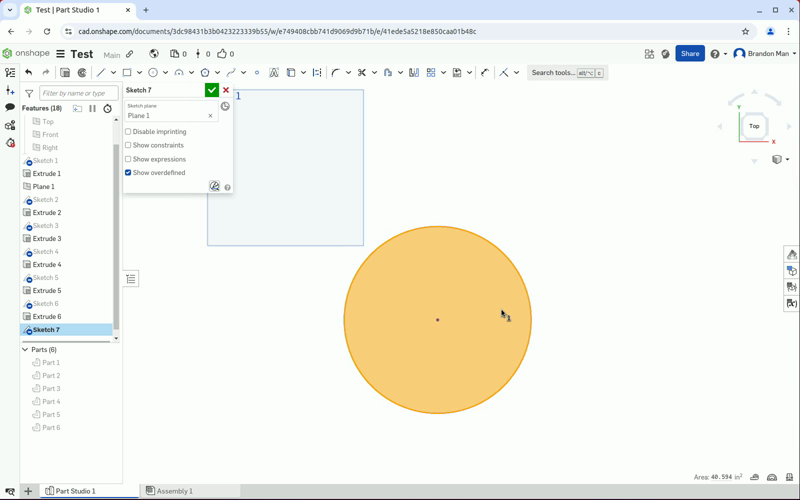
scroll(-6)
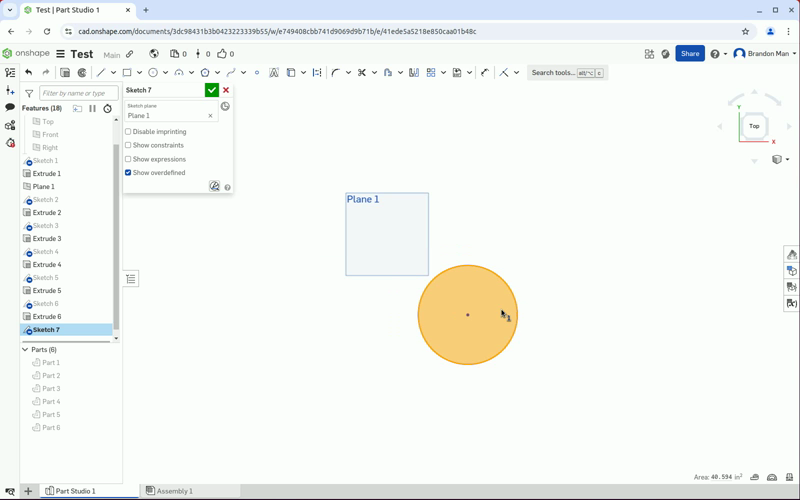
scroll(-6)
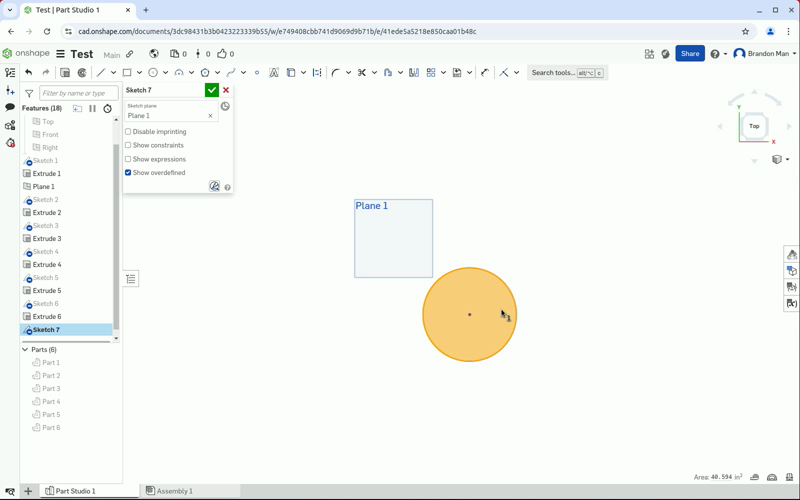
scroll(-6)
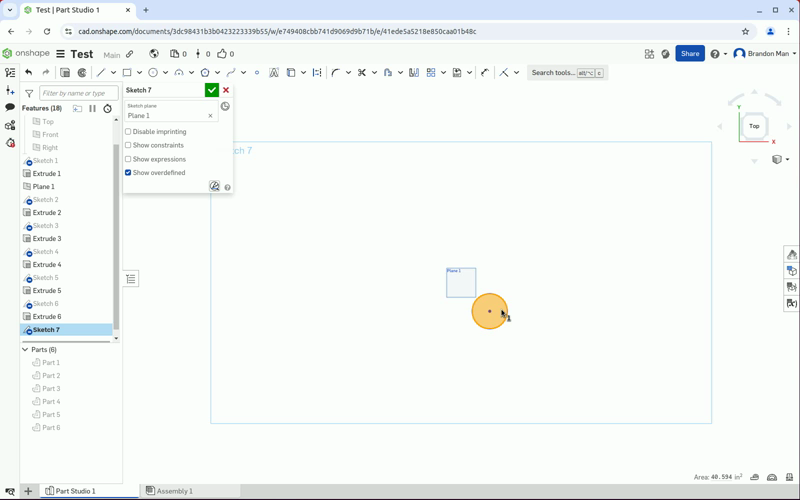
mouse_move(73, 352)
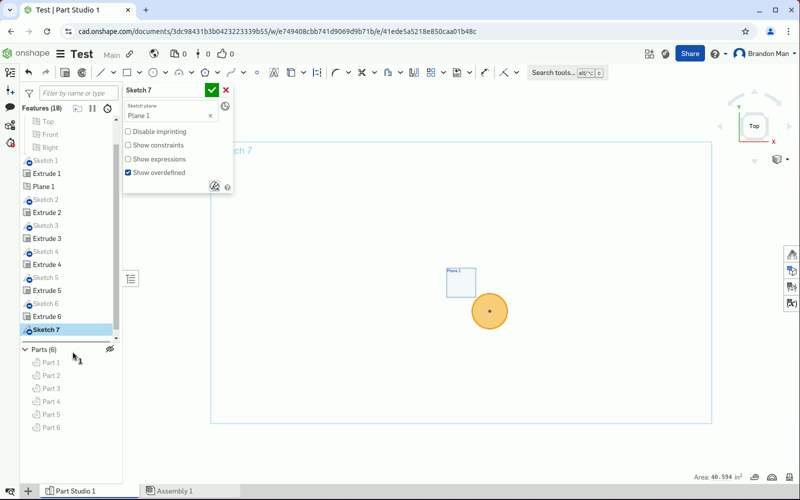
key(shift+y)
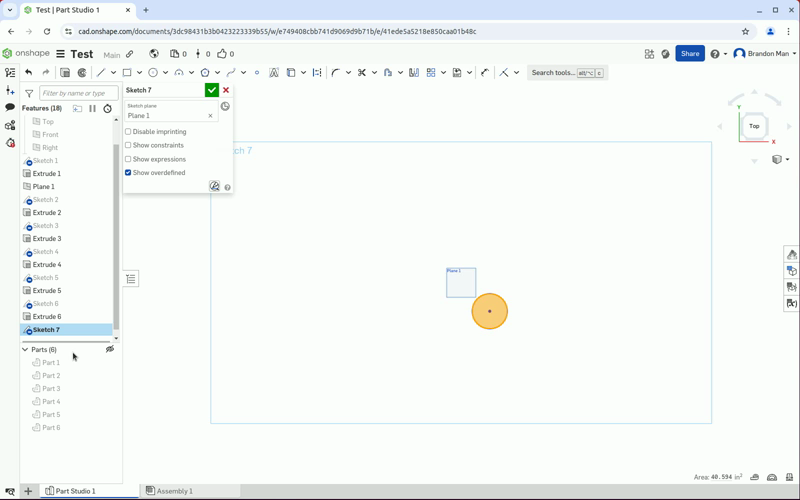
key(shift+e)
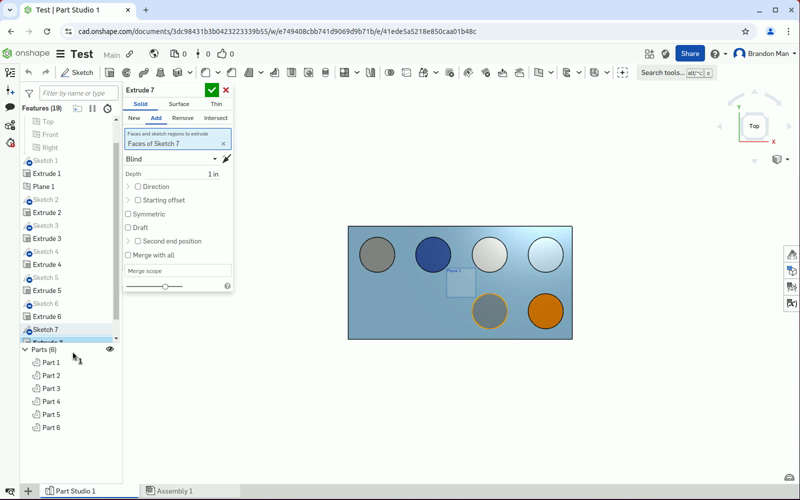
mouse_move(143, 106)
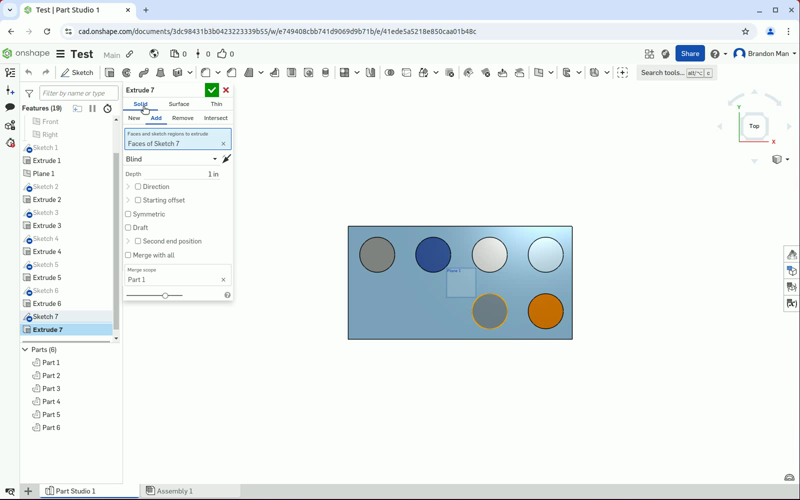
click(143, 106)
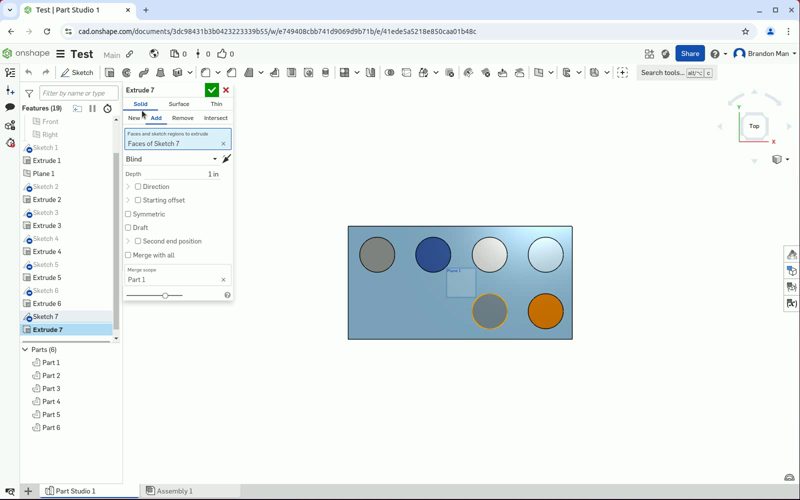
mouse_move(137, 120)
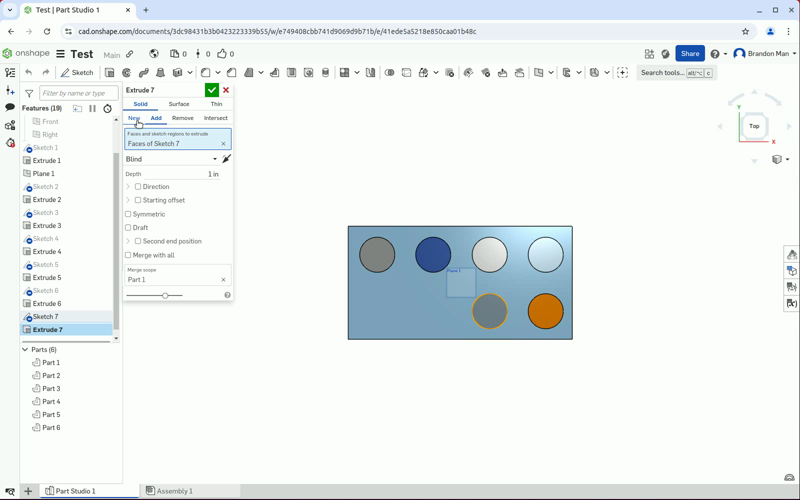
click(137, 120)
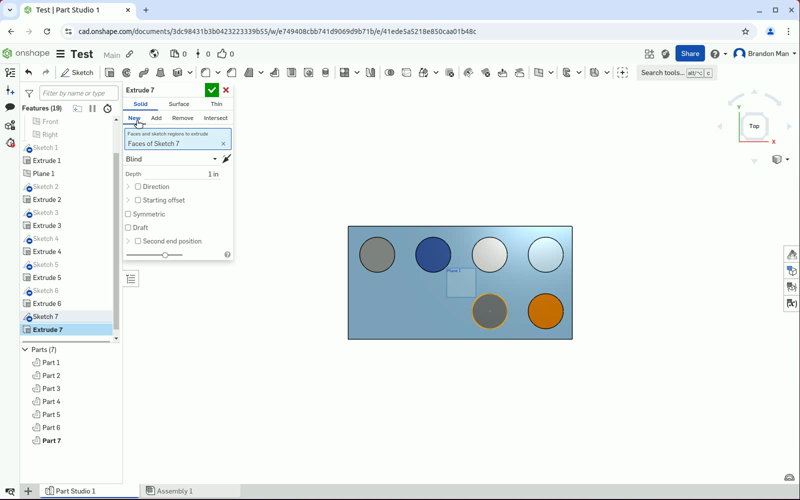
key(tab, 4)
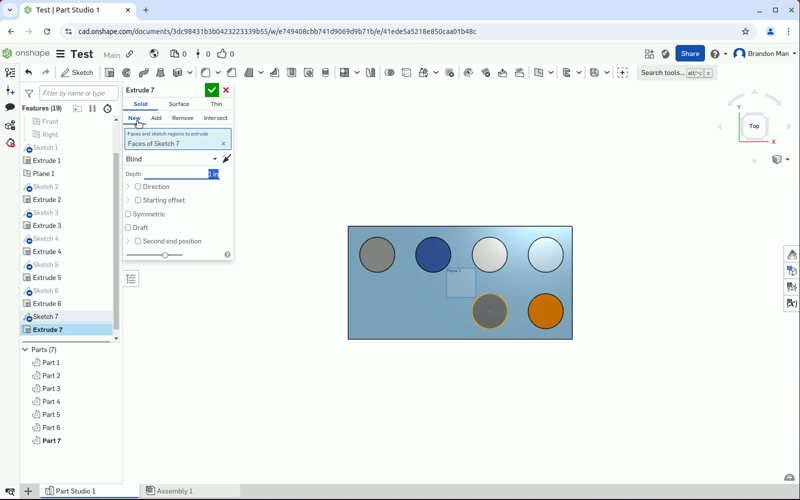
text(2.889)
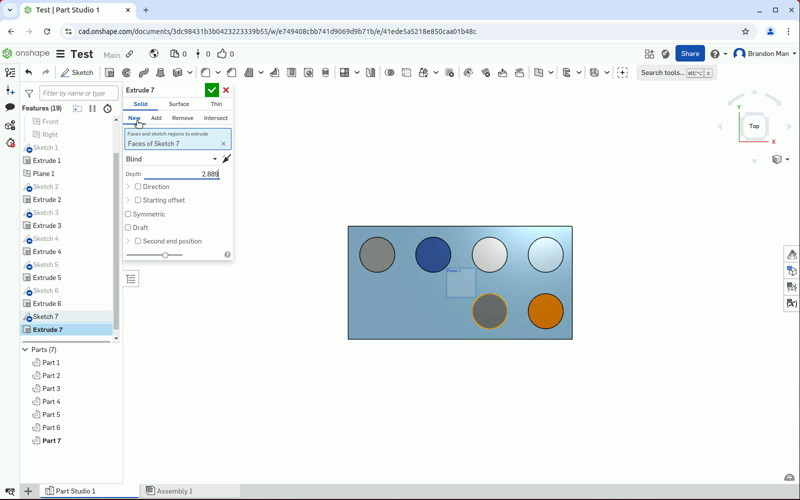
key(enter)
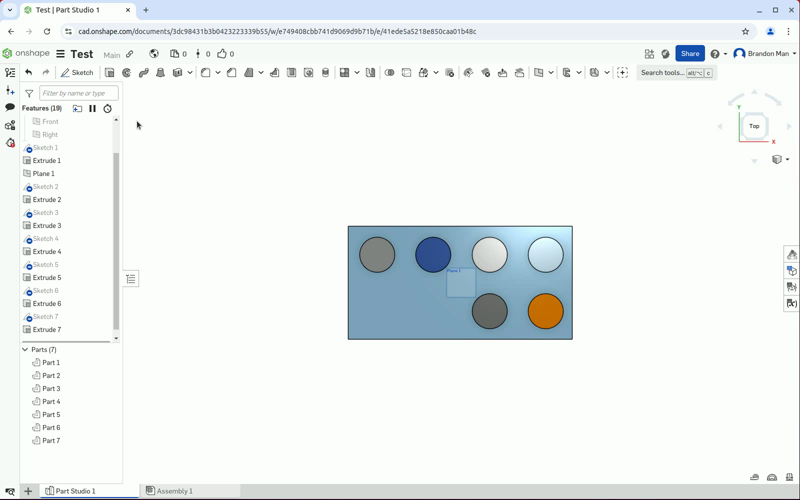
key(shift+h)
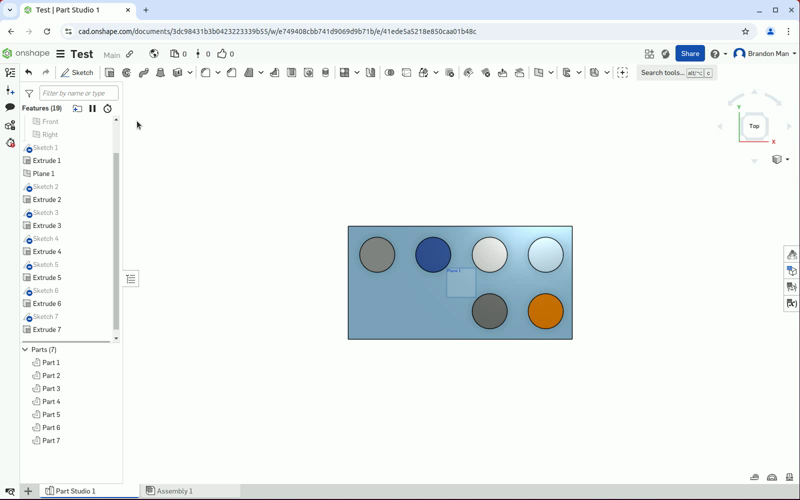
key(shift+h)
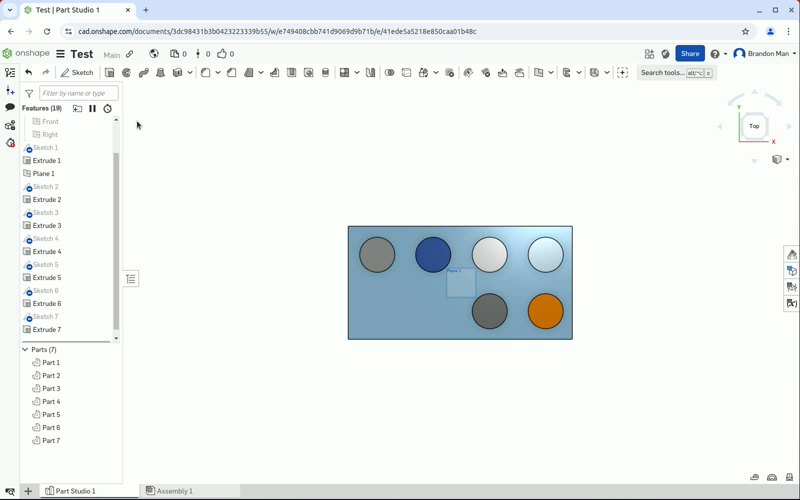
mouse_move(69, 150)
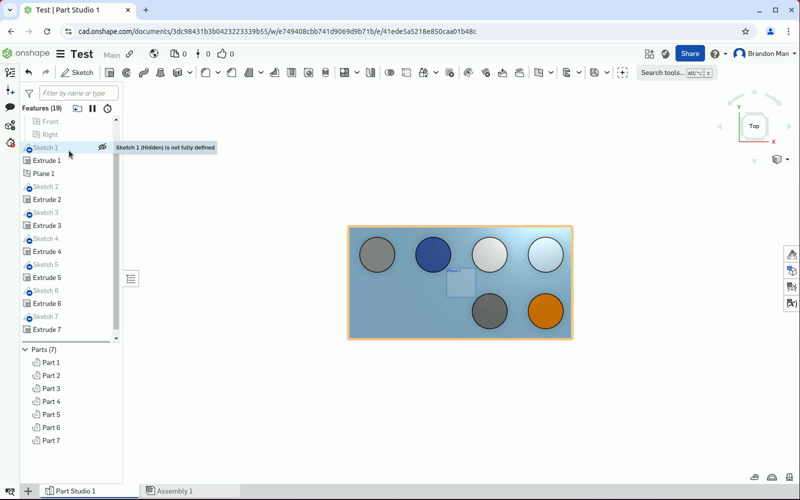
click(69, 150)
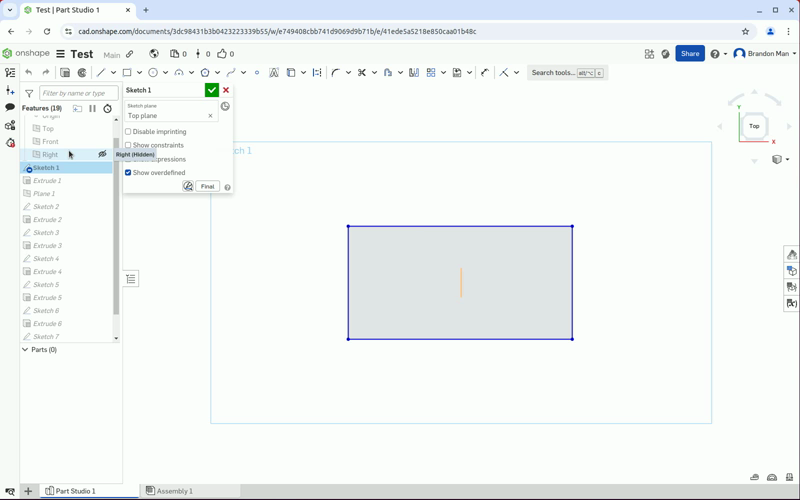
mouse_move(229, 92)
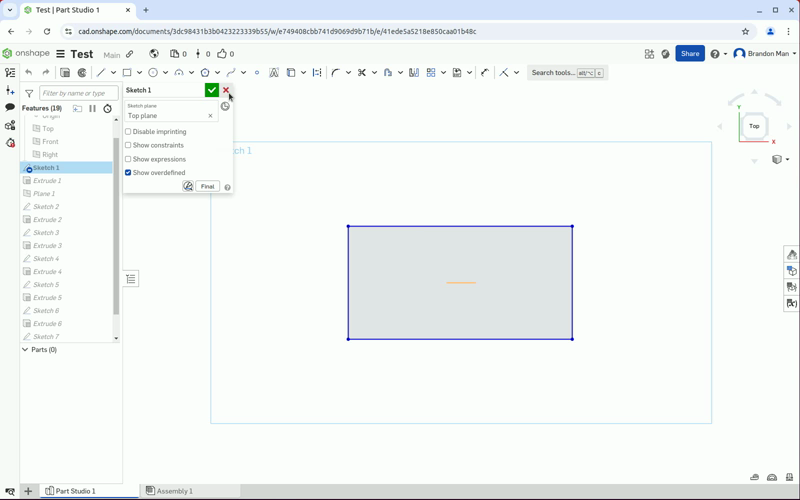
click(229, 92)
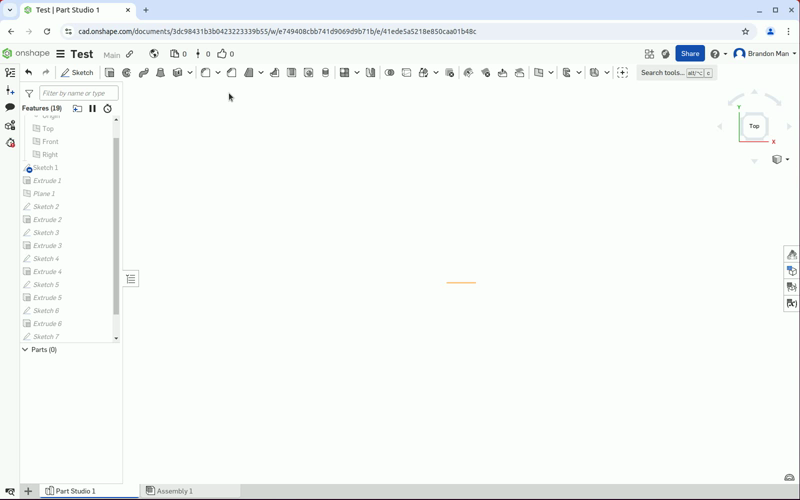
key(shift+s)
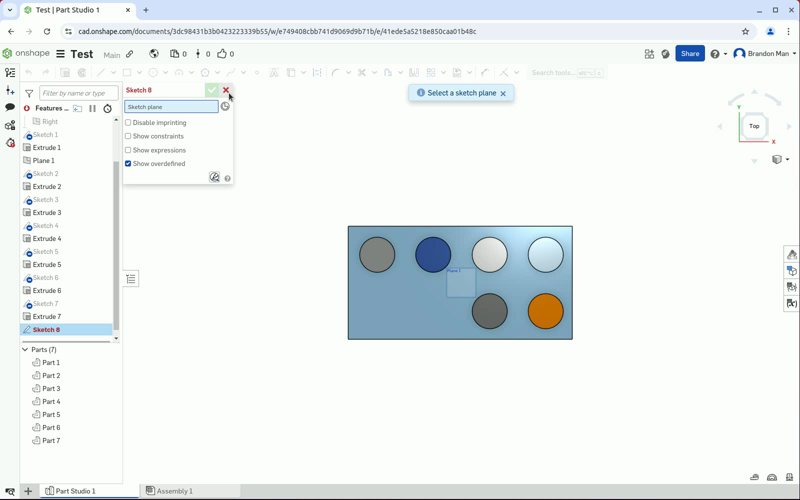
mouse_move(69, 163)
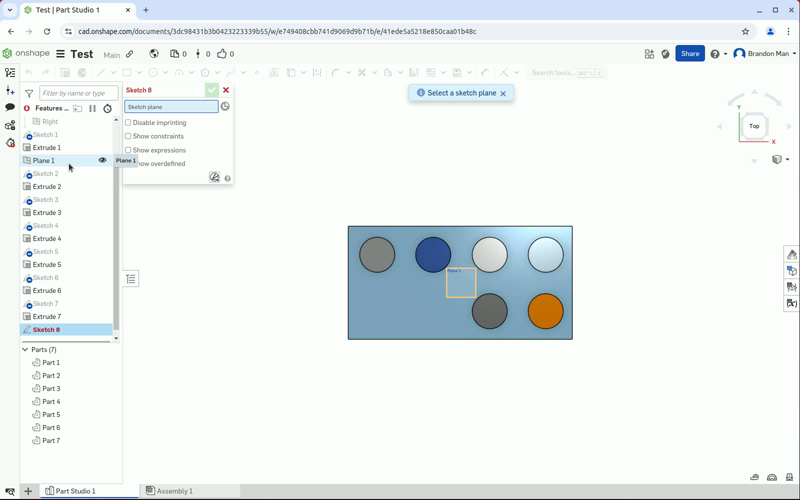
click(69, 163)
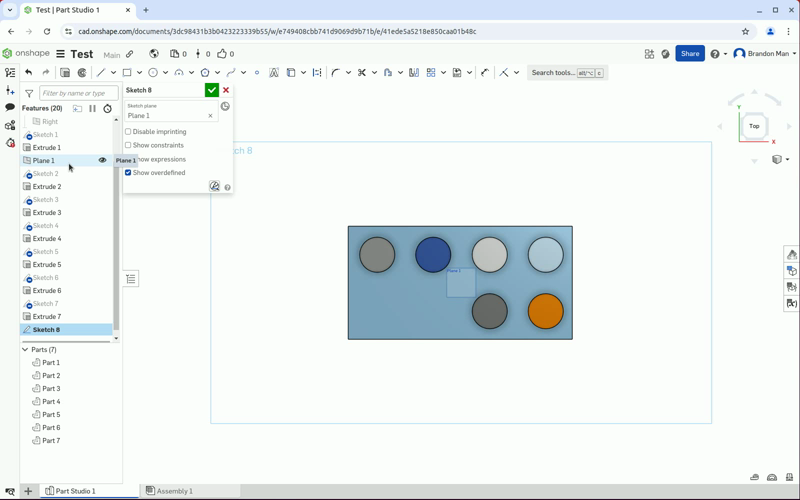
mouse_move(73, 352)
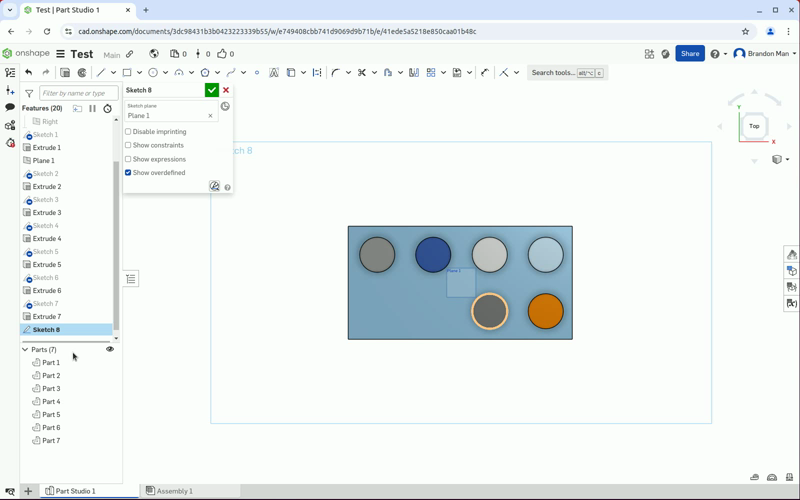
key(y)
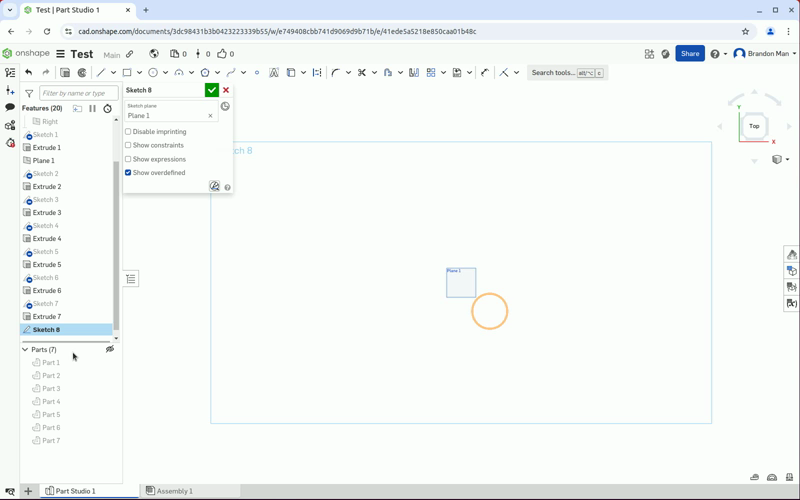
key(c)
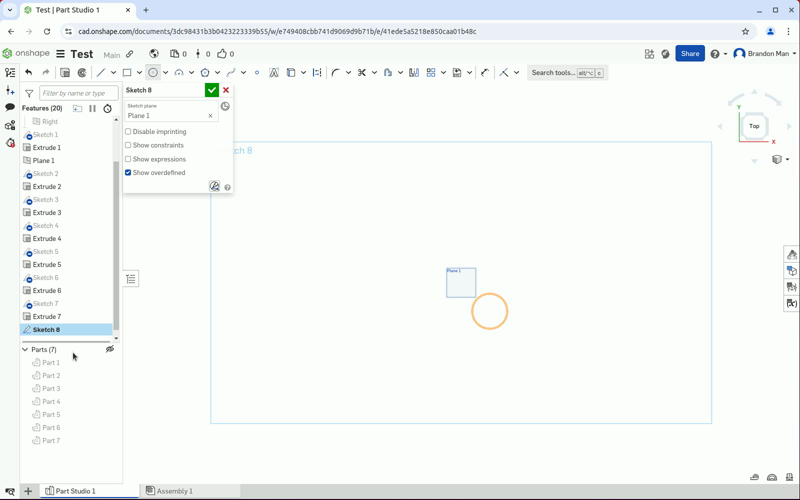
key_down(shift)
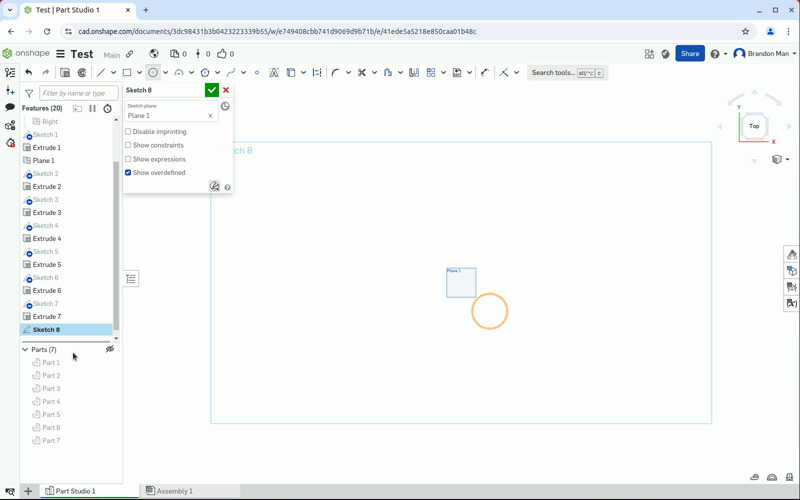
mouse_move(433, 311)
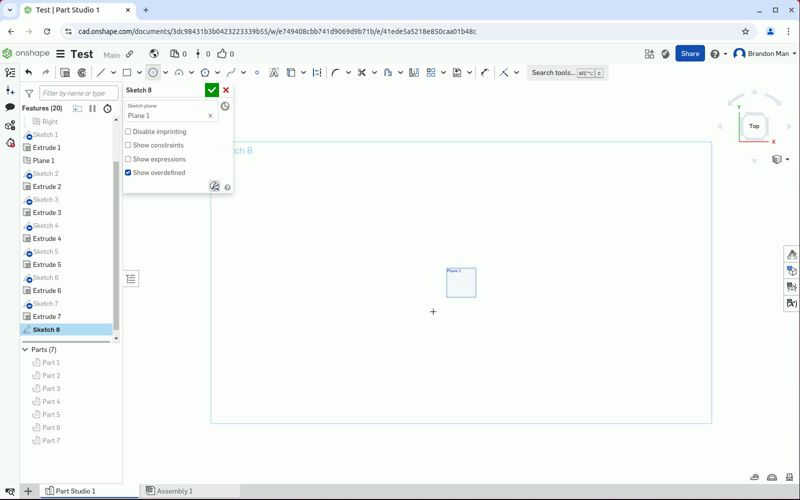
click(433, 311)
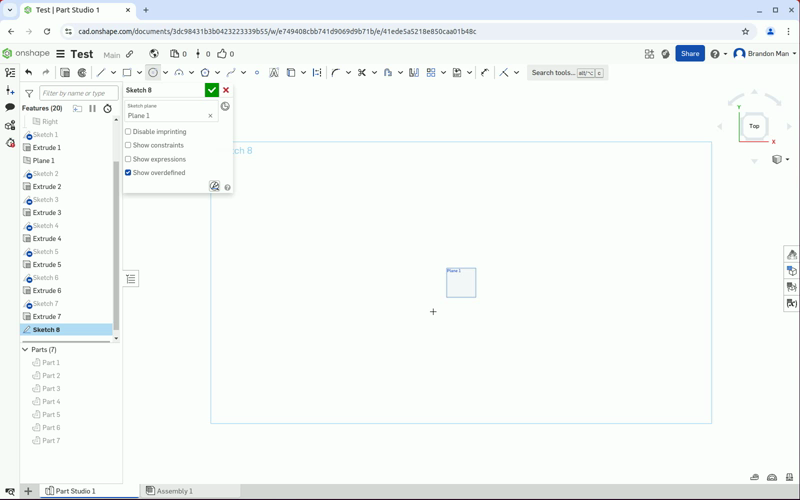
key_up(shift)
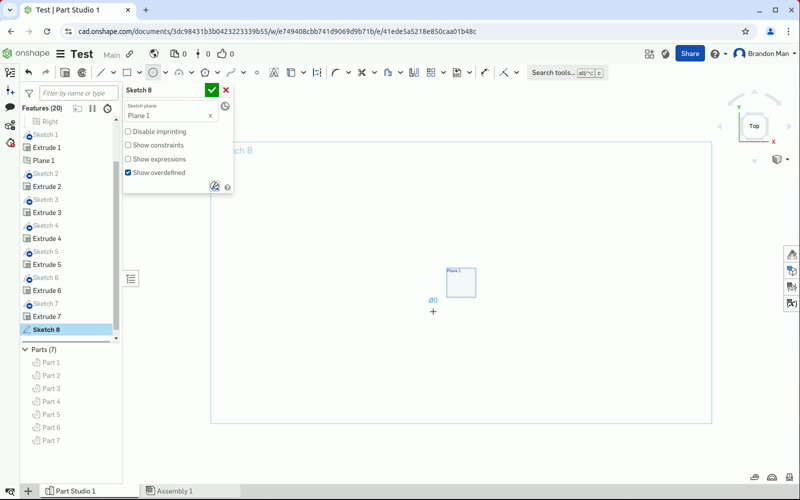
mouse_move(450, 311)
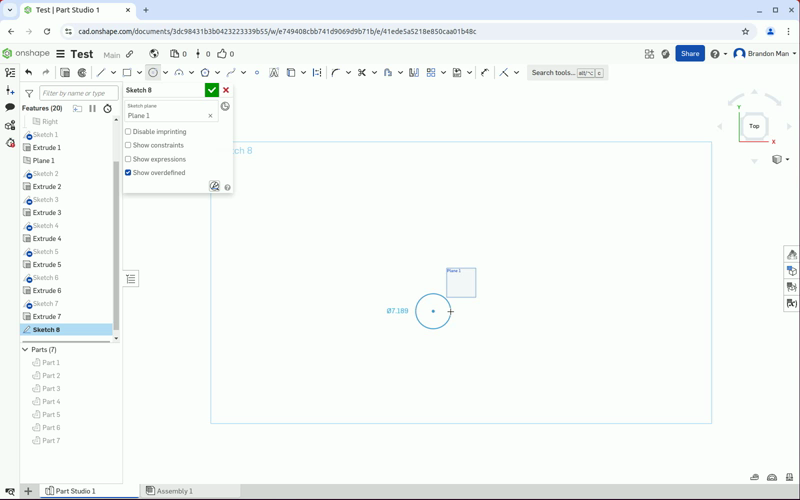
click(450, 311)
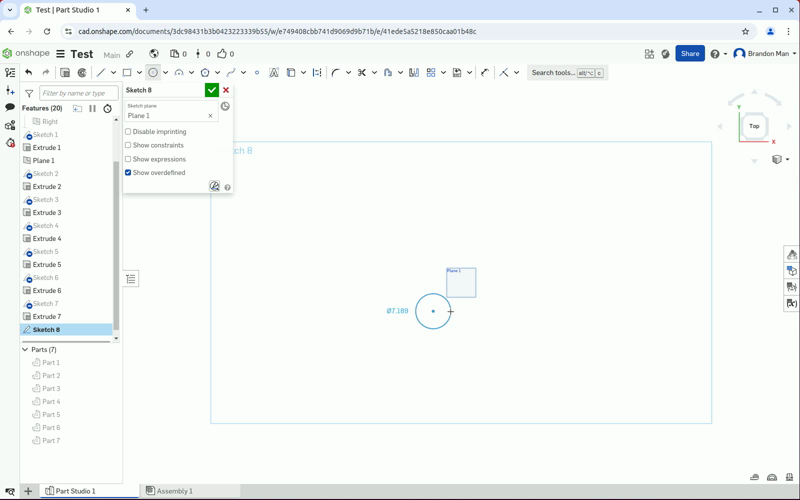
key(esc)
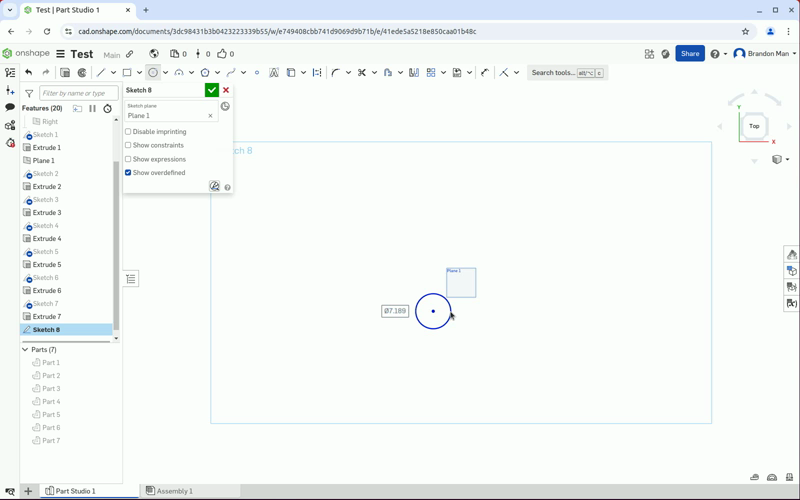
mouse_move(435, 308)
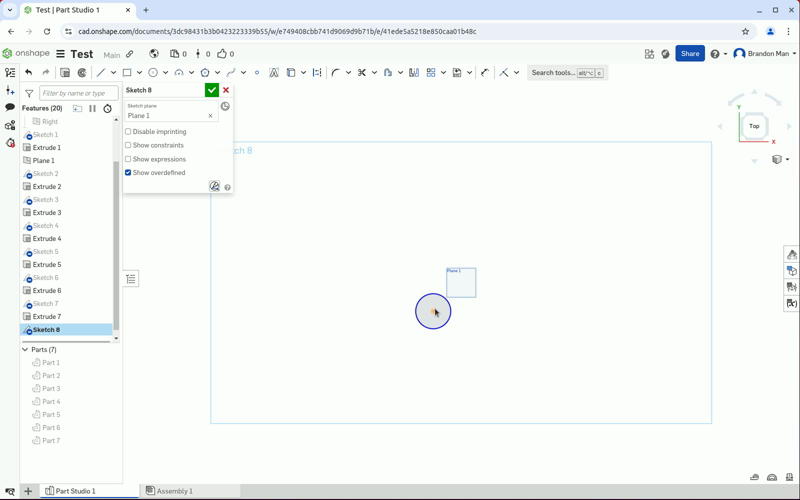
scroll(6)
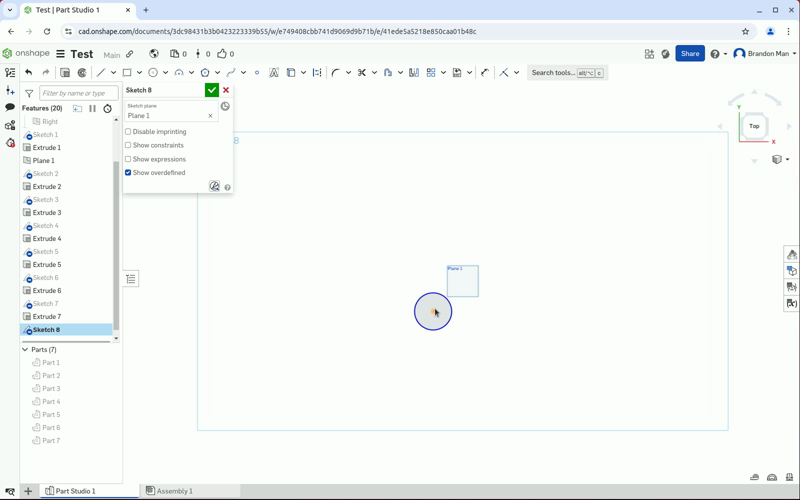
scroll(6)
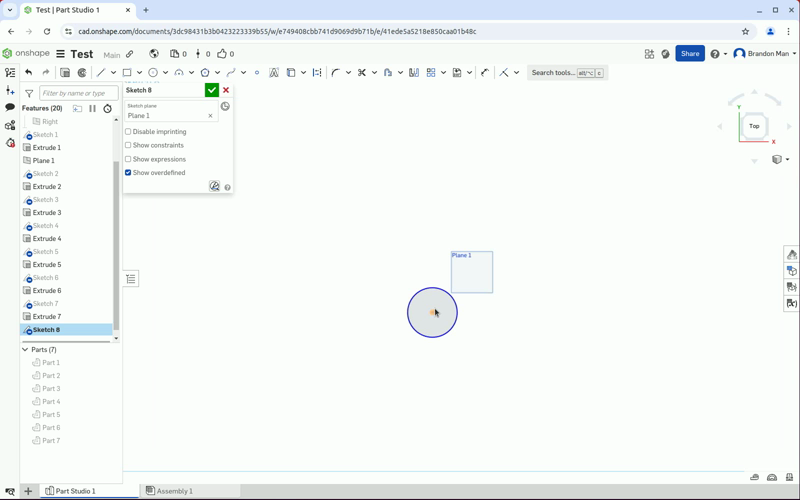
scroll(6)
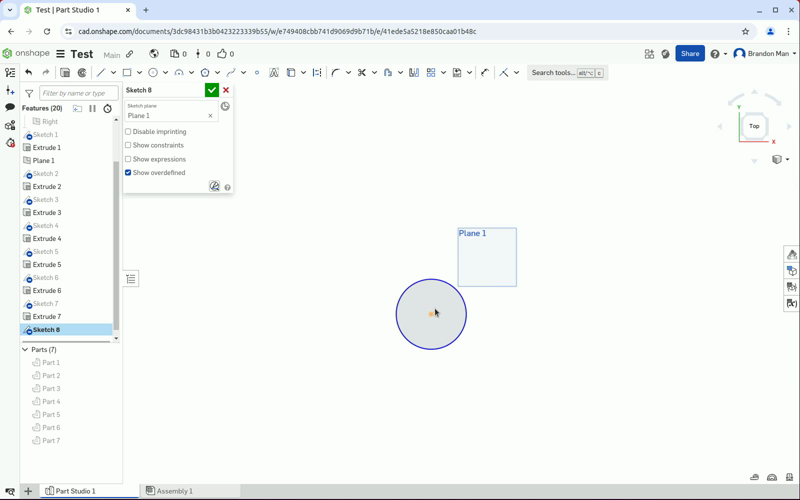
scroll(6)
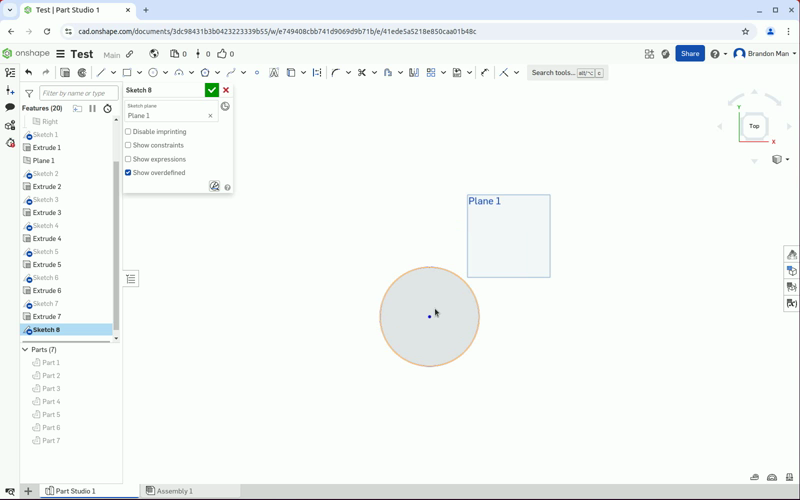
scroll(6)
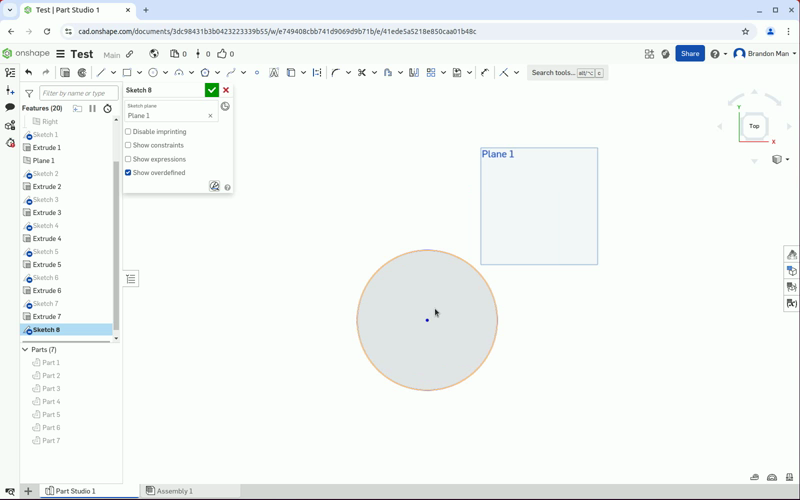
scroll(6)
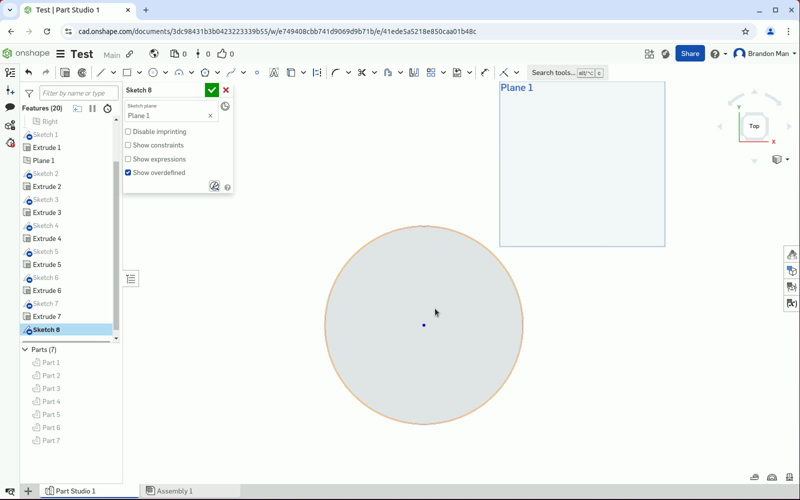
scroll(6)
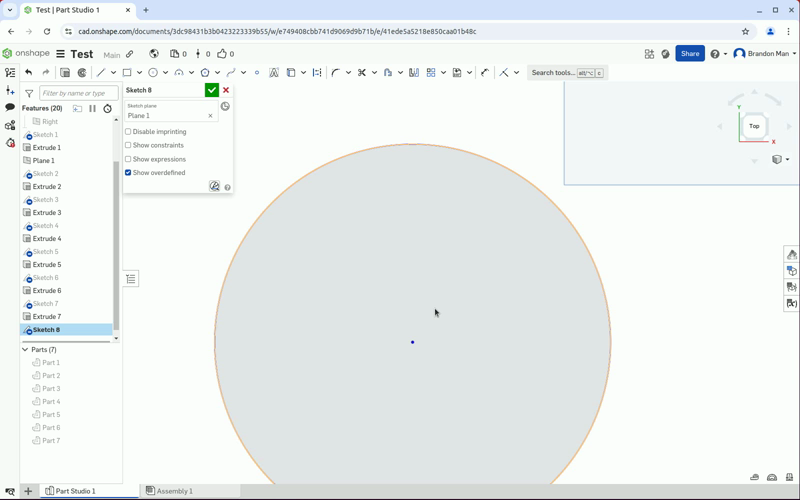
click(435, 308)
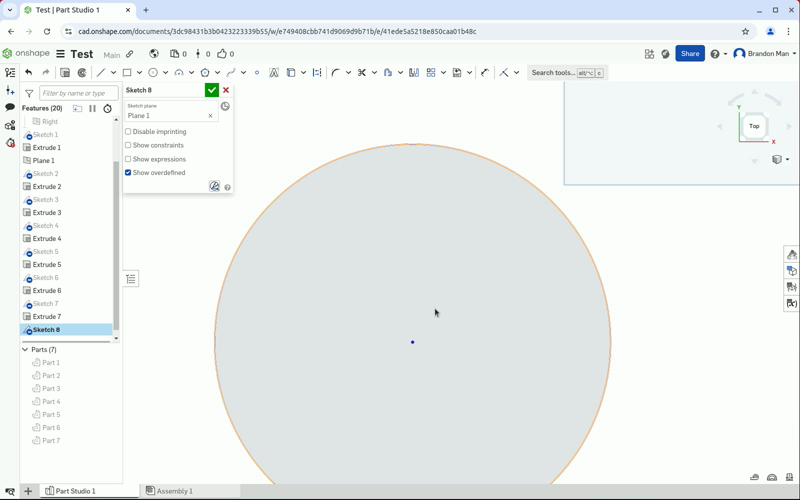
scroll(-6)
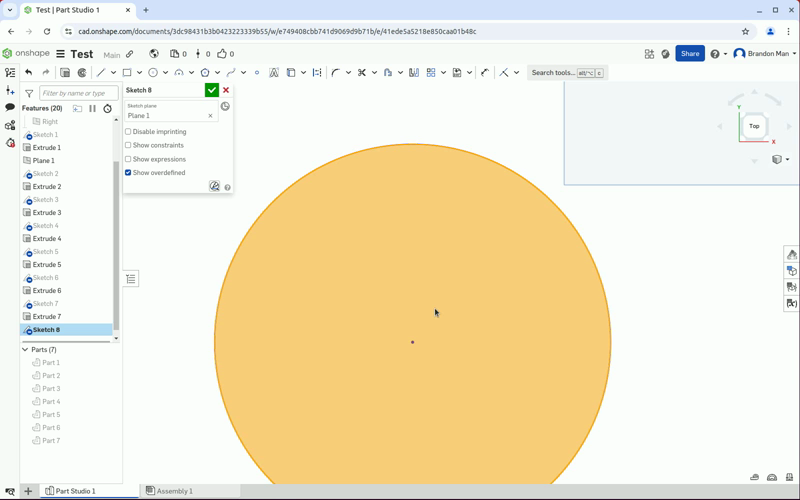
scroll(-6)
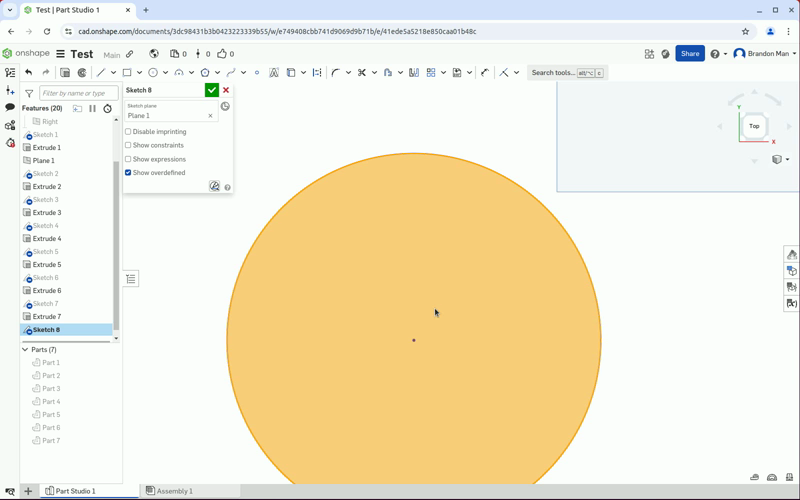
scroll(-6)
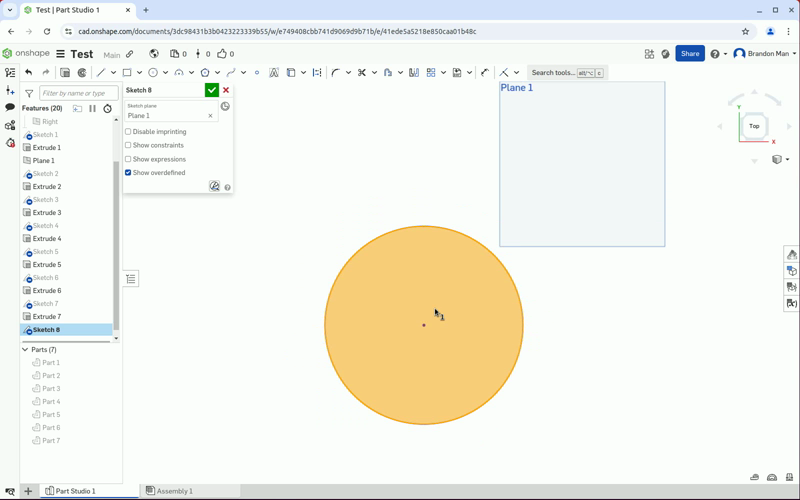
scroll(-6)
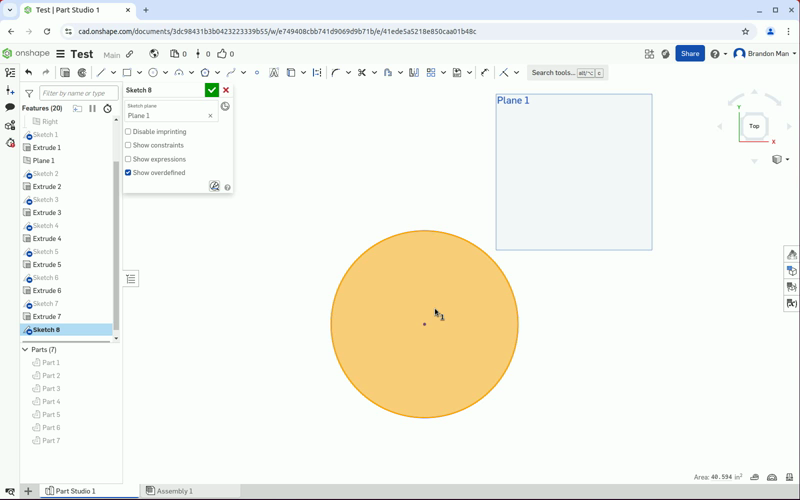
scroll(-6)
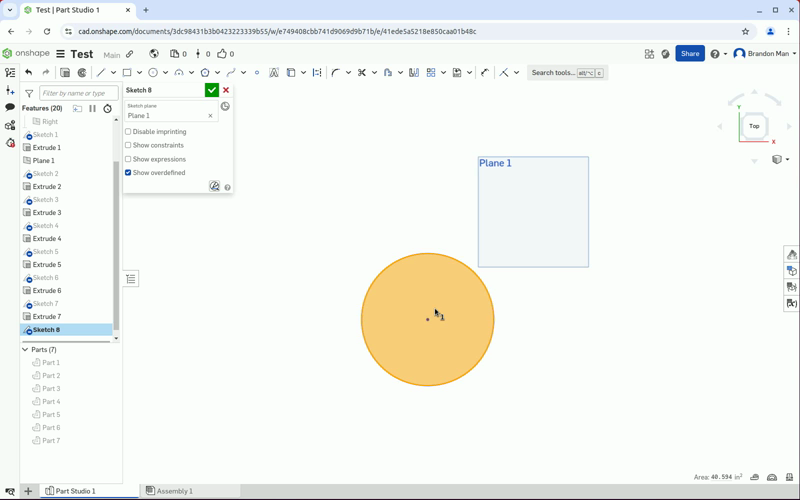
scroll(-6)
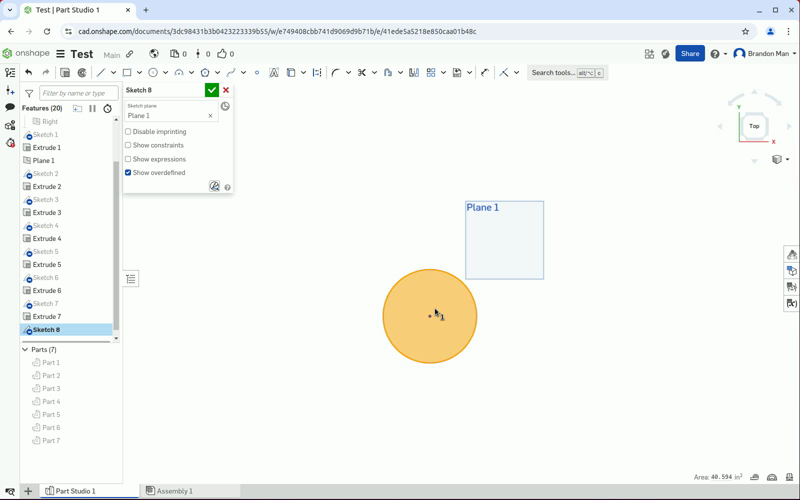
scroll(-6)
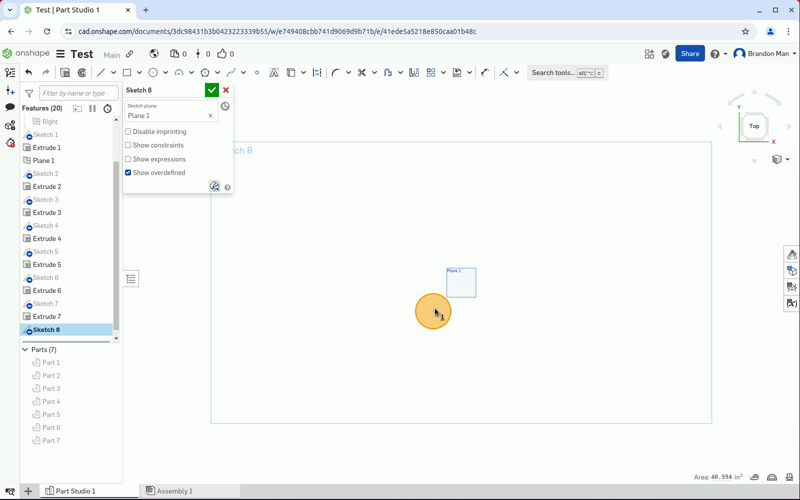
mouse_move(73, 352)
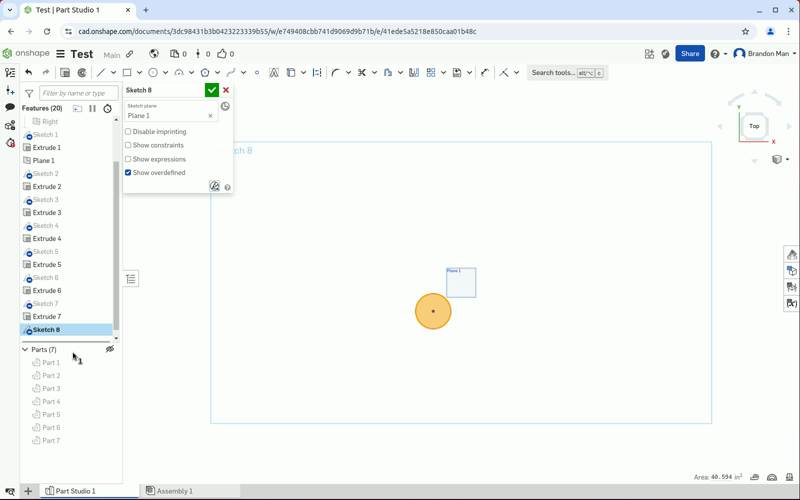
key(shift+y)
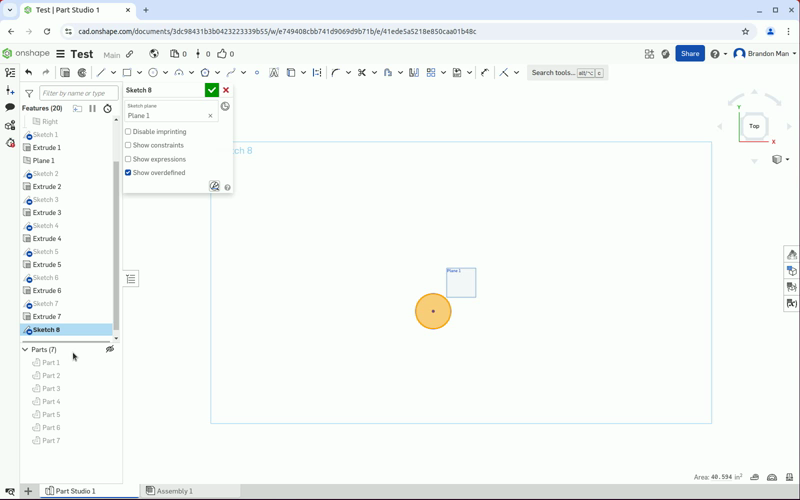
key(shift+e)
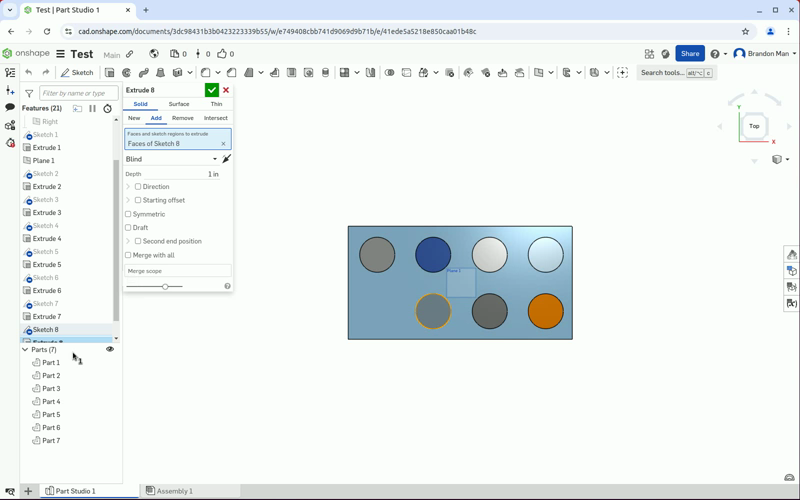
mouse_move(143, 106)
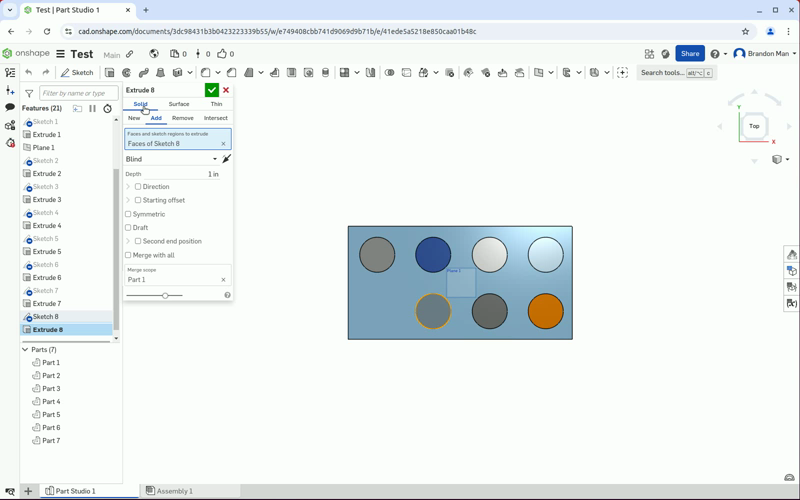
click(143, 106)
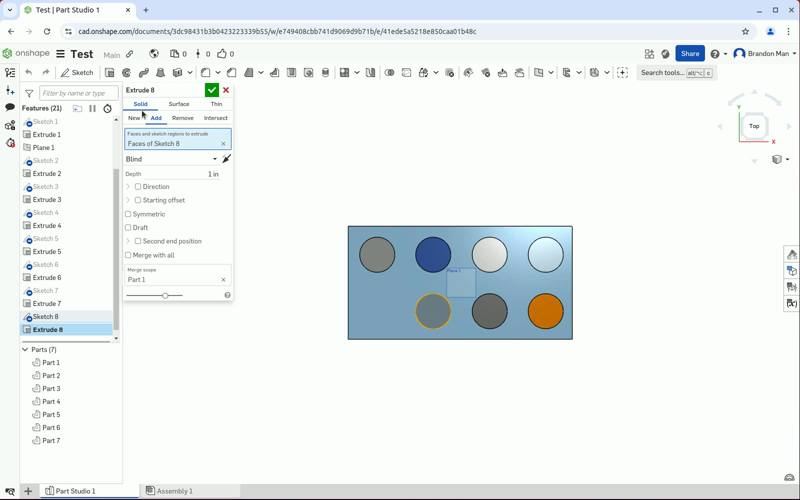
mouse_move(137, 120)
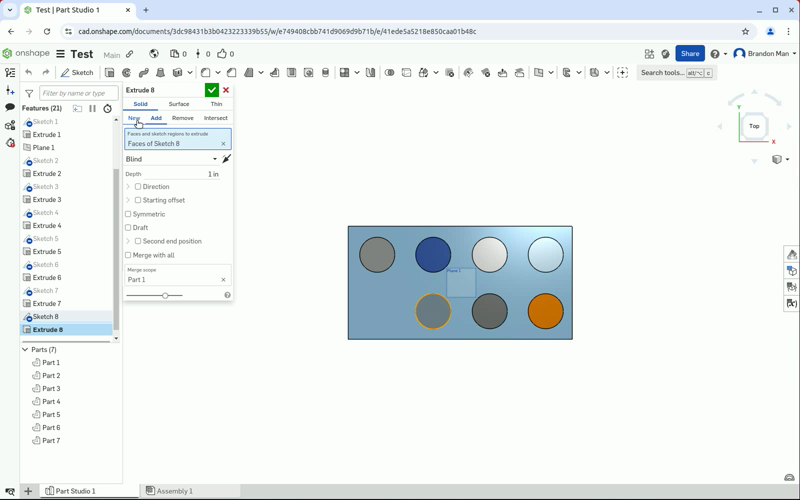
click(137, 120)
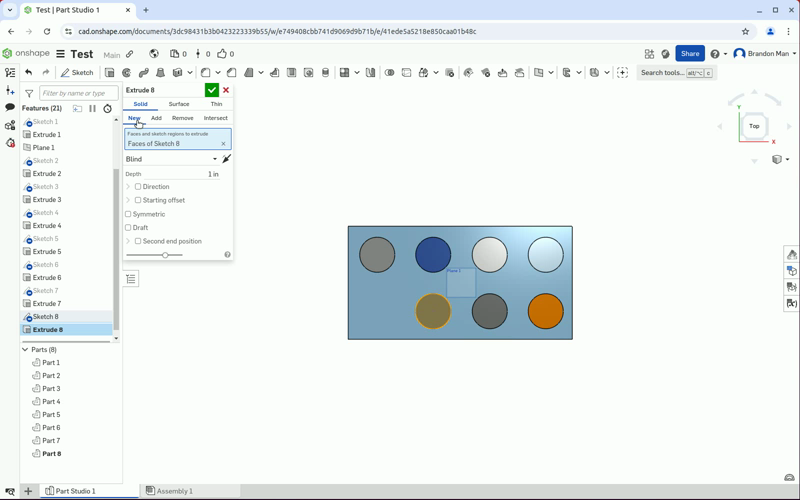
key(tab, 4)
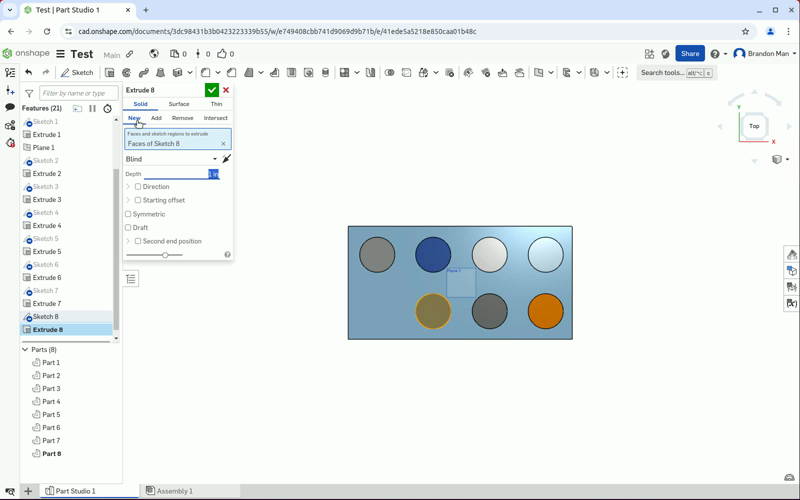
text(2.889)
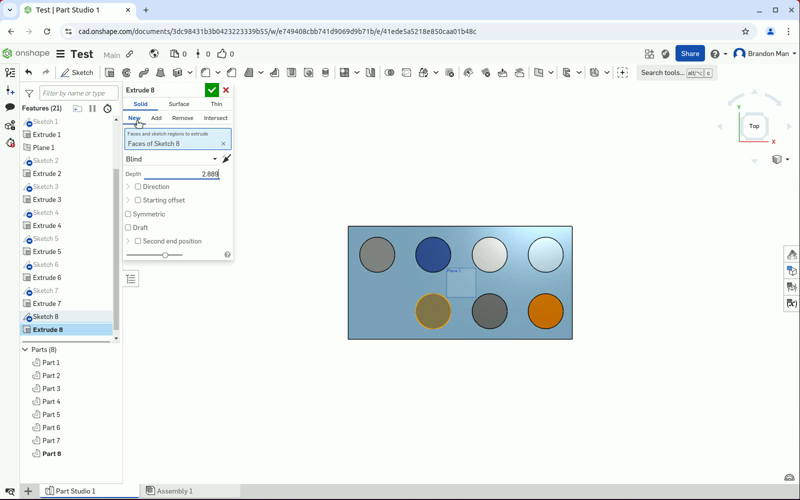
key(enter)
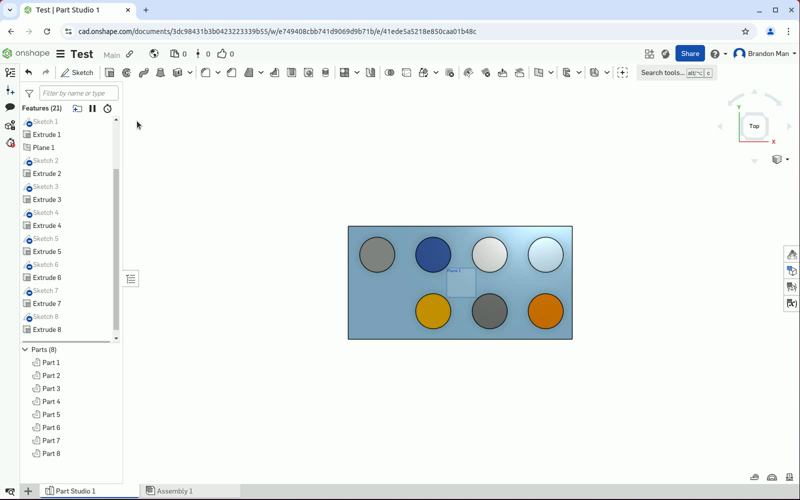
key(shift+h)
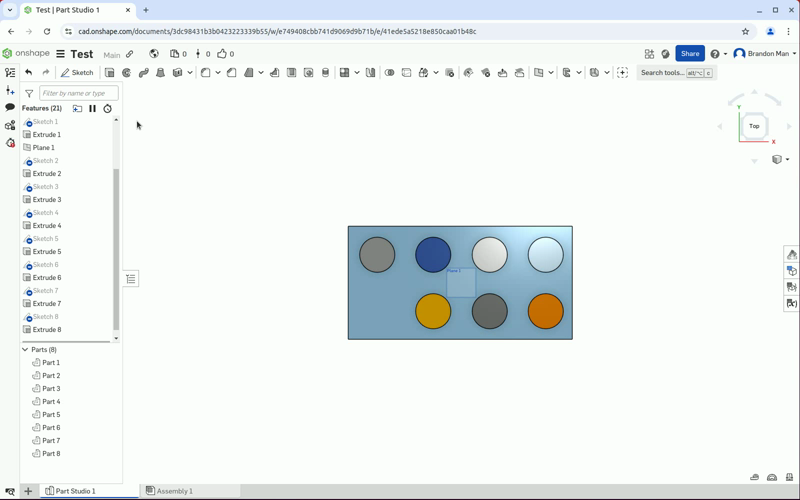
key(shift+h)
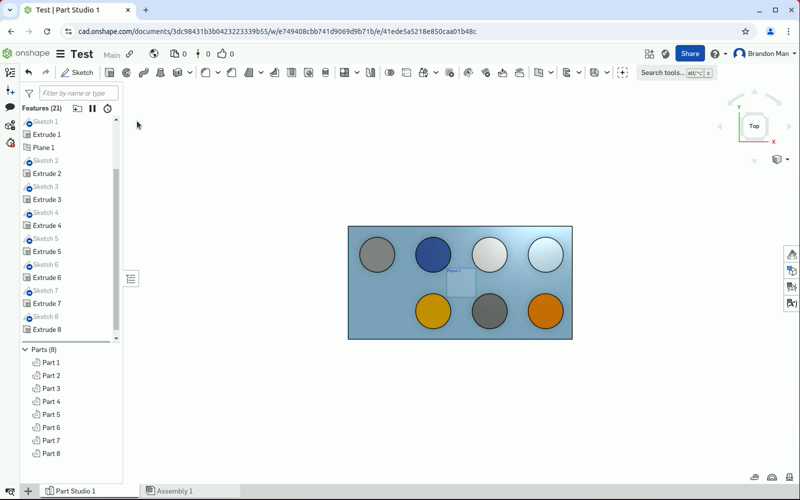
mouse_move(69, 124)
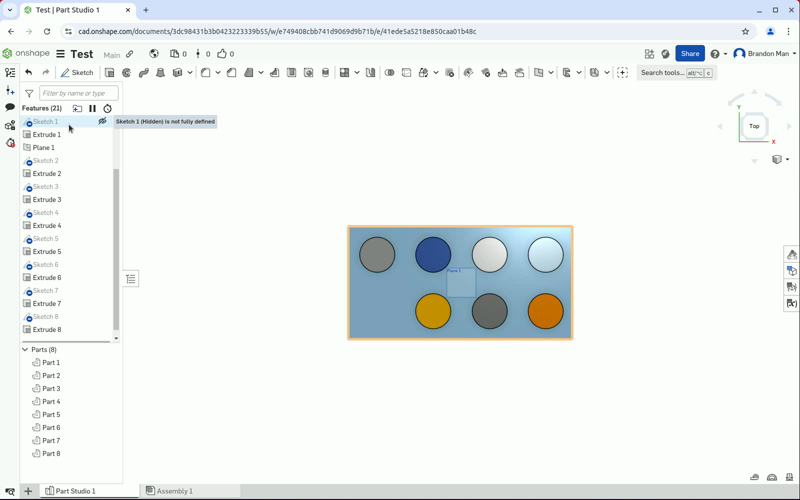
click(69, 124)
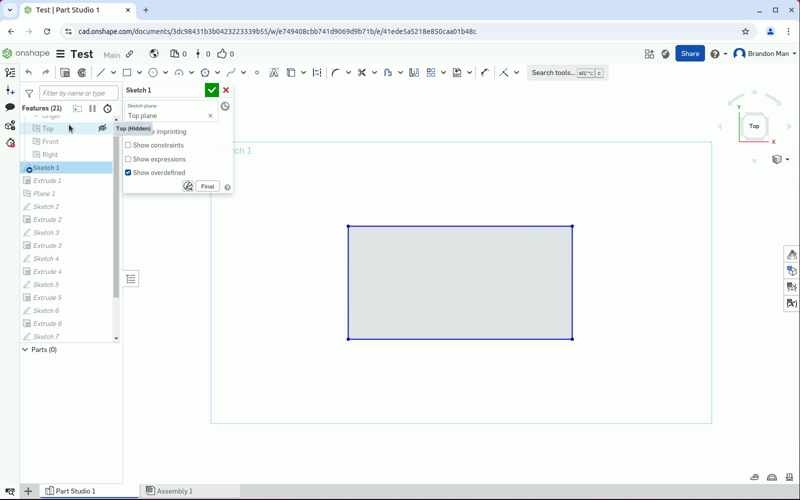
mouse_move(229, 92)
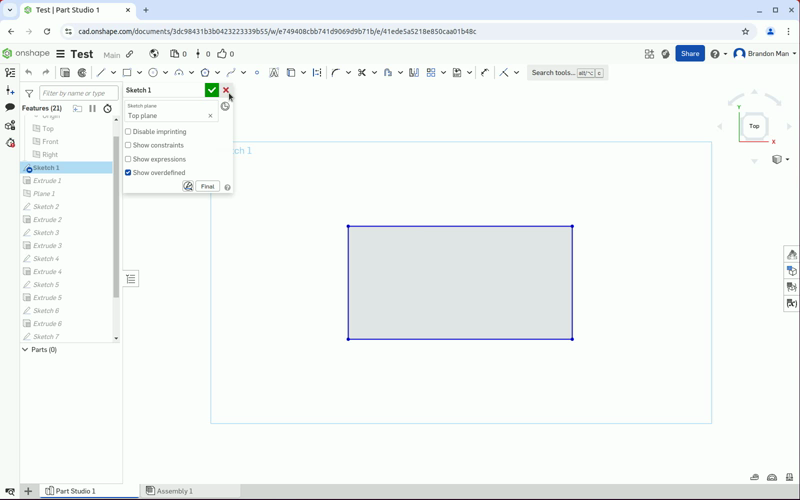
click(229, 92)
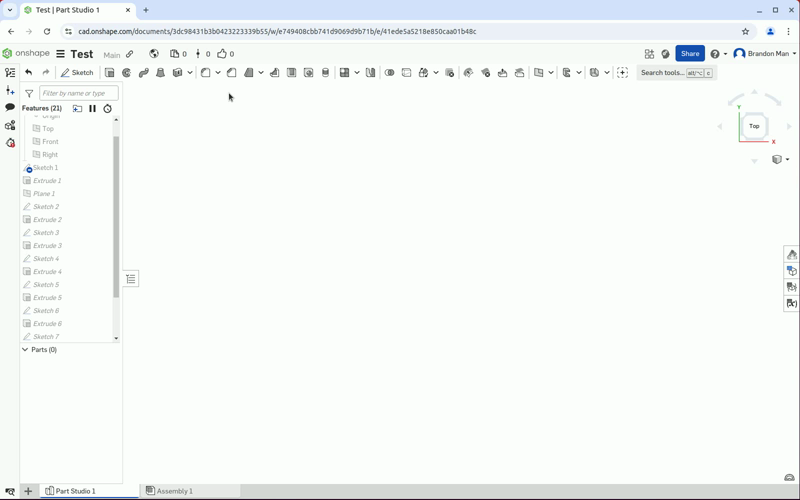
key(shift+s)
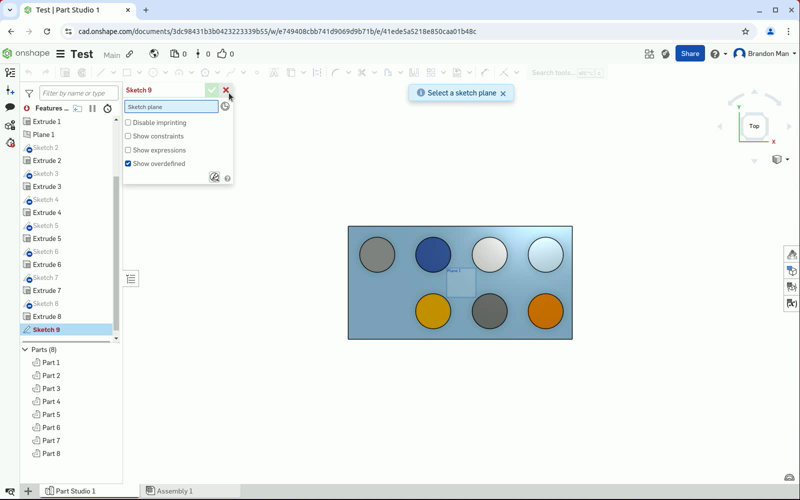
mouse_move(69, 137)
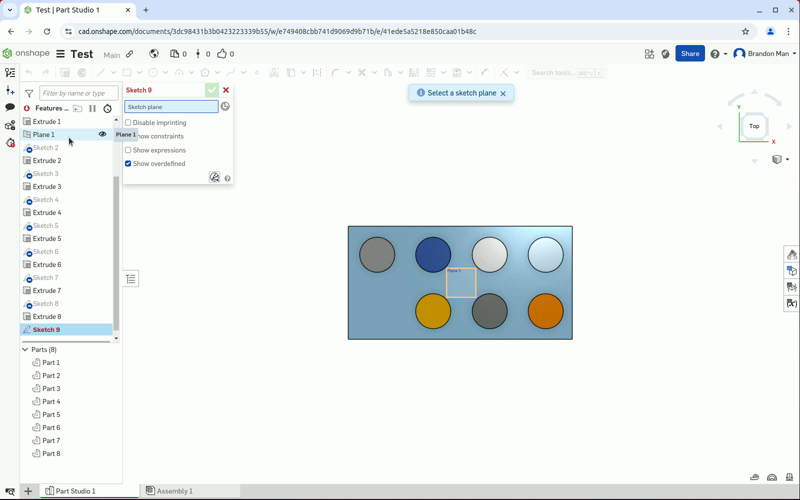
click(69, 137)
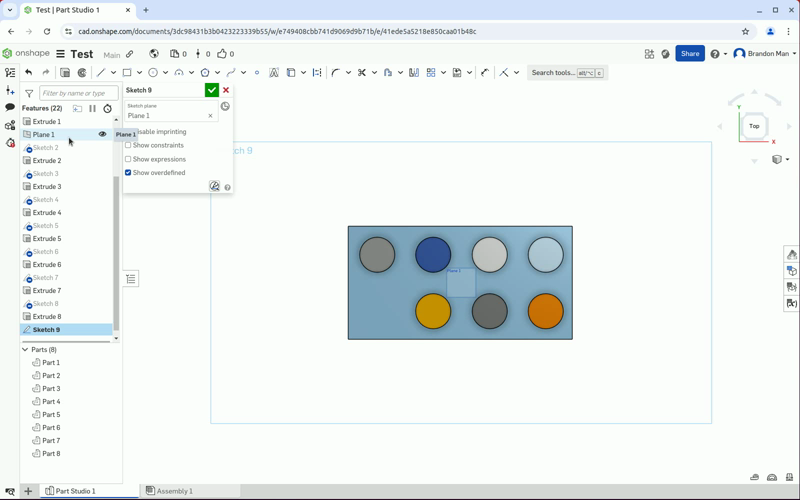
mouse_move(73, 352)
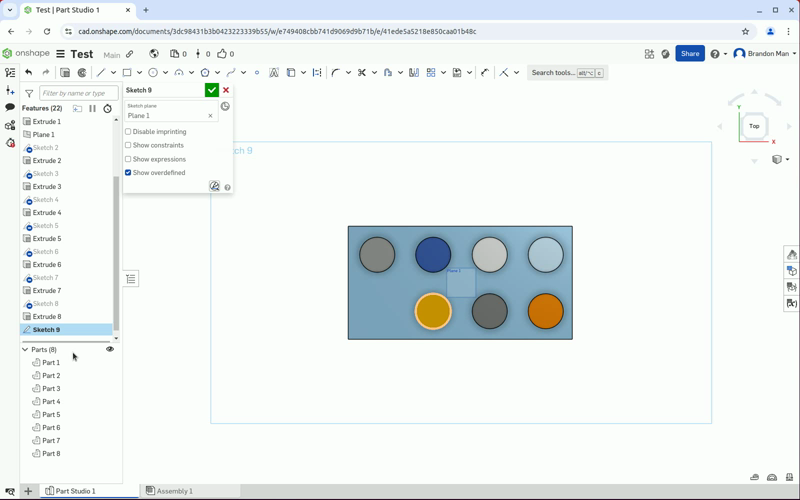
key(y)
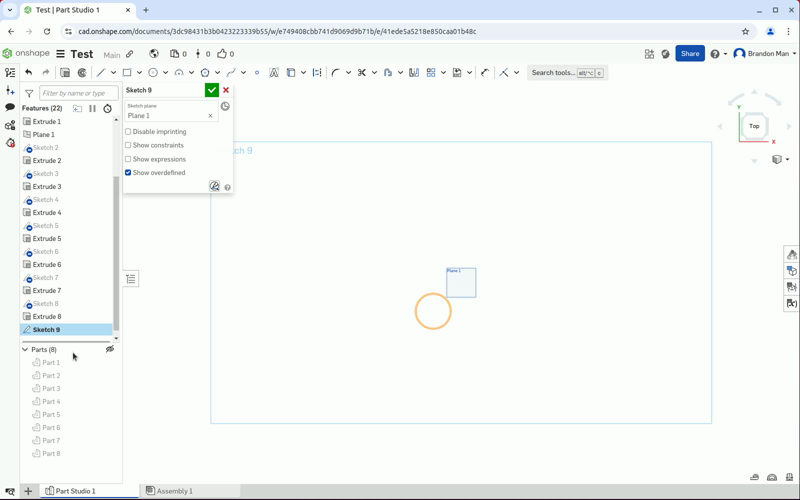
key(c)
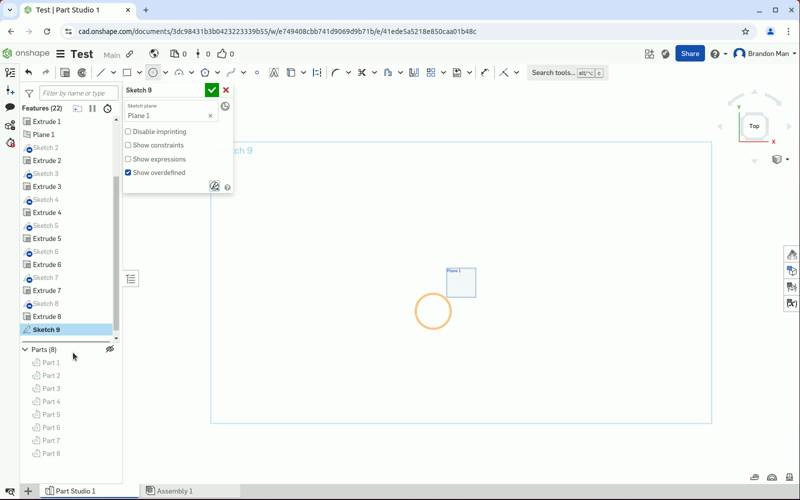
key_down(shift)
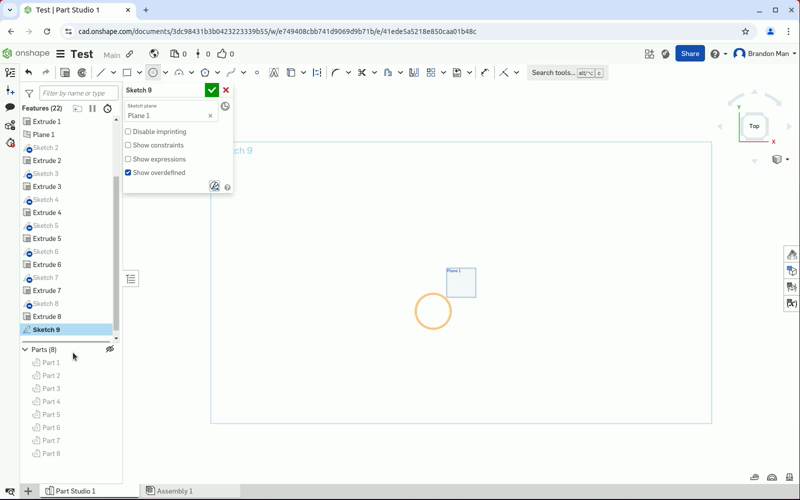
mouse_move(377, 311)
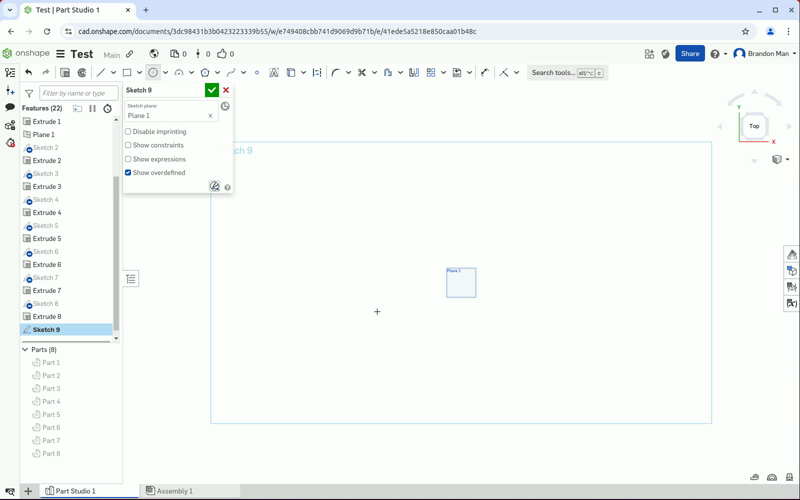
click(377, 311)
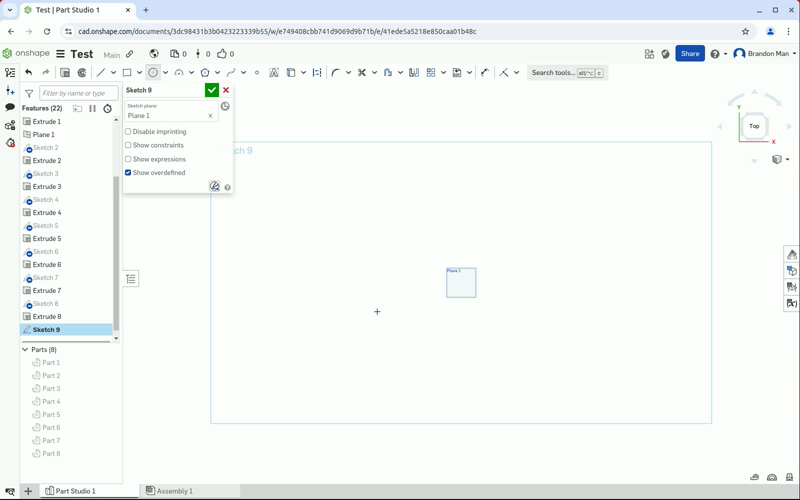
key_up(shift)
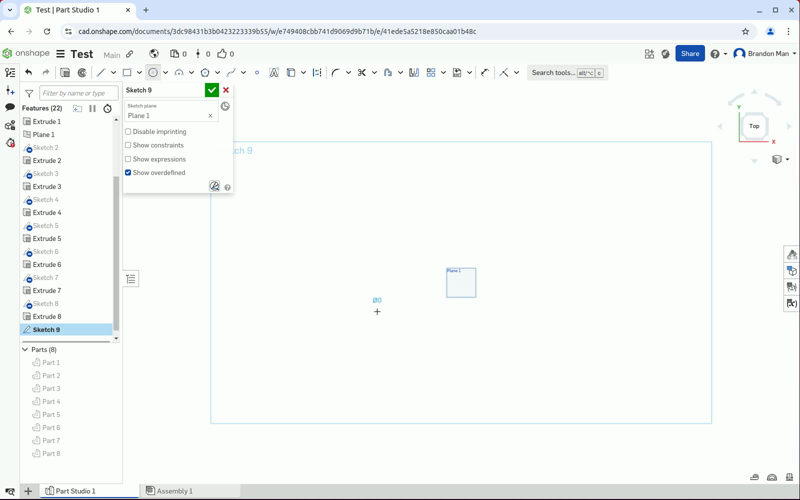
mouse_move(394, 311)
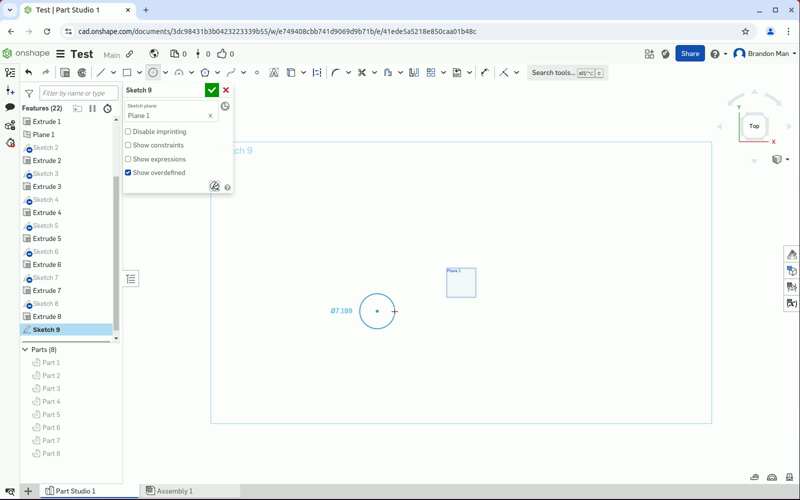
click(394, 311)
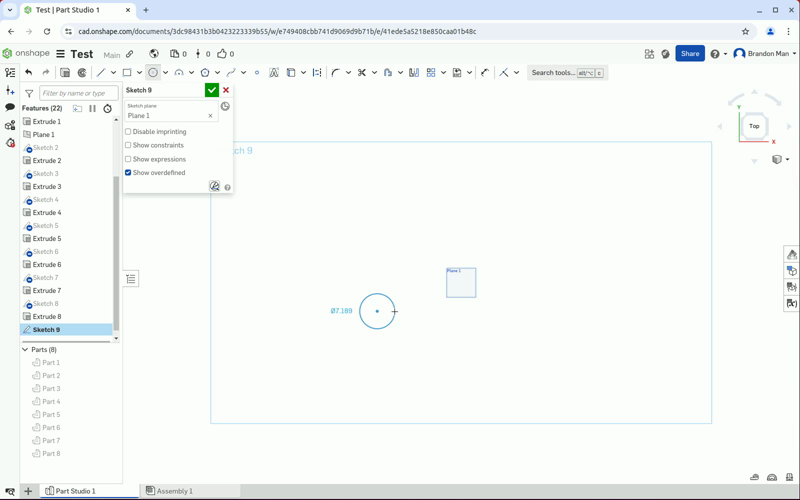
key(esc)
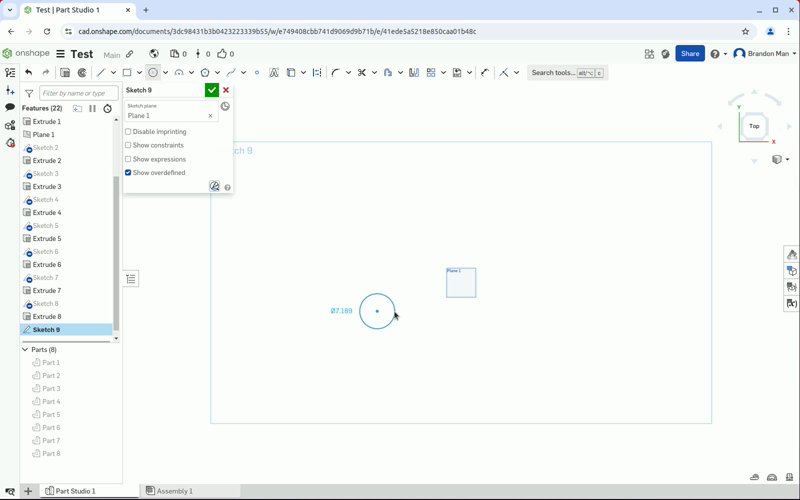
mouse_move(361, 314)
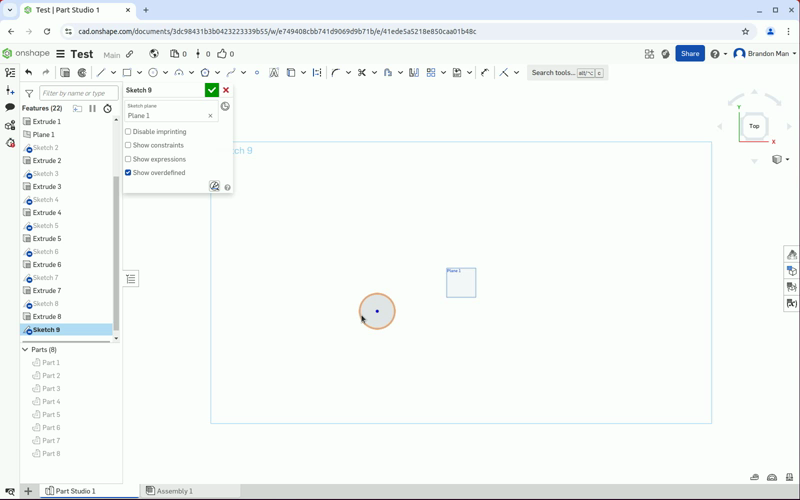
scroll(6)
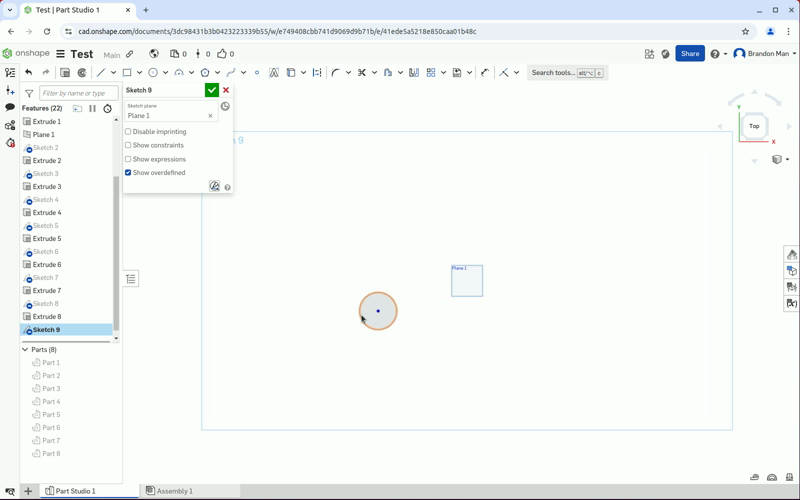
scroll(6)
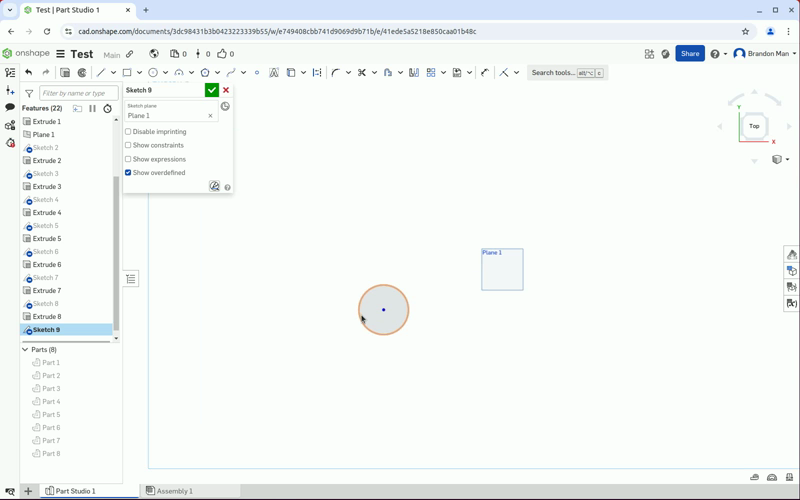
scroll(6)
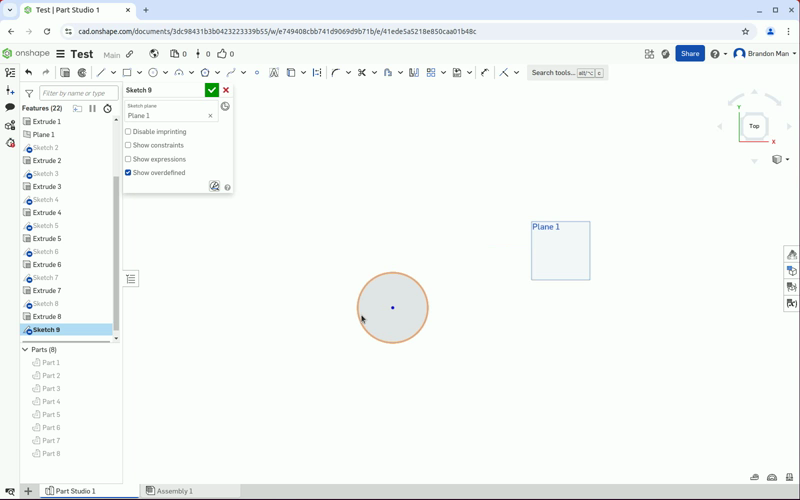
scroll(6)
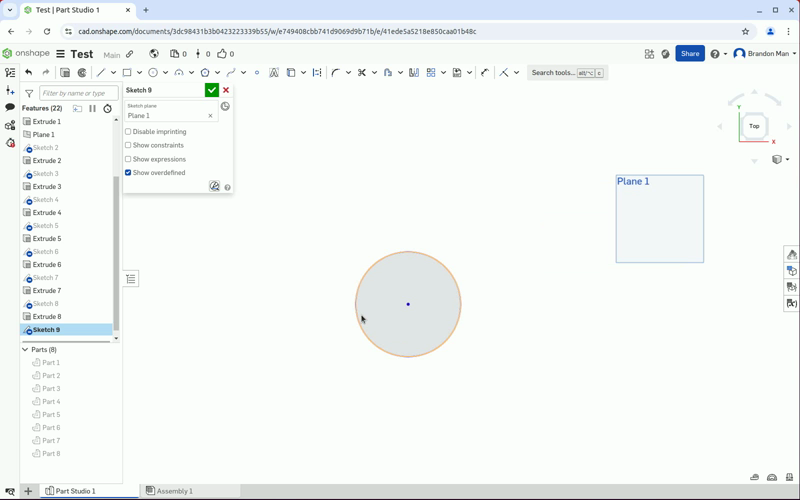
scroll(6)
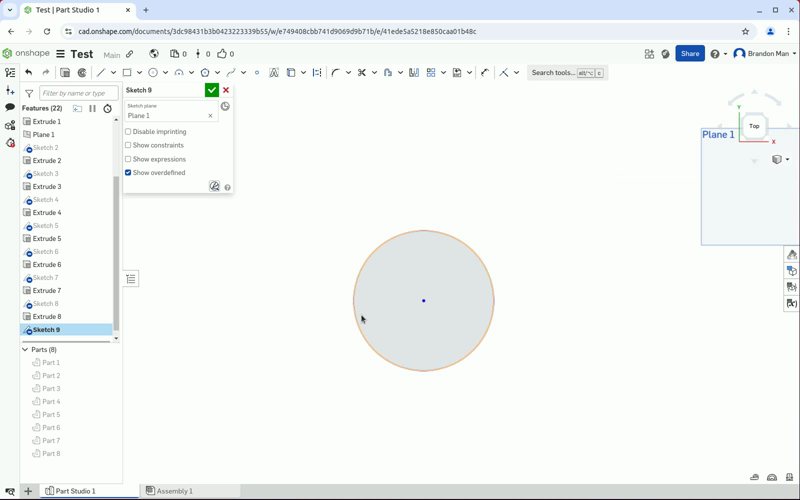
scroll(6)
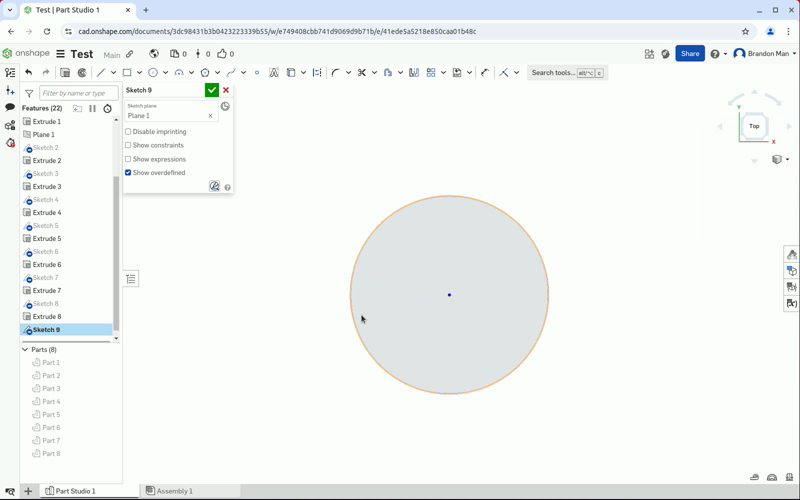
scroll(6)
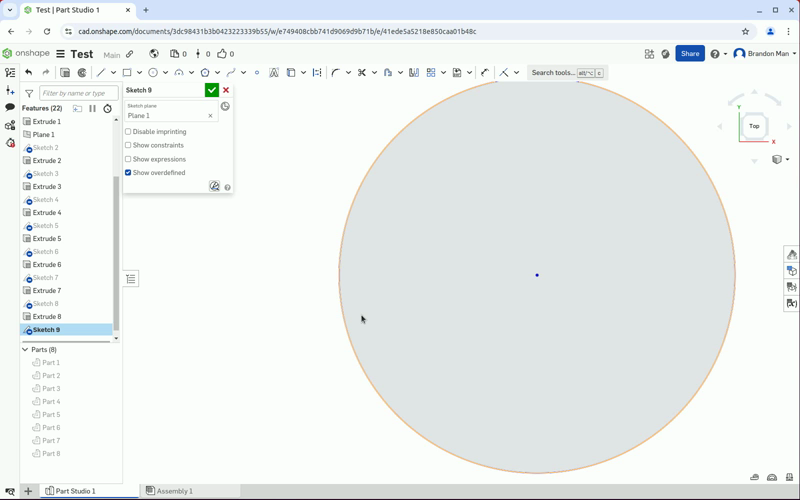
click(361, 314)
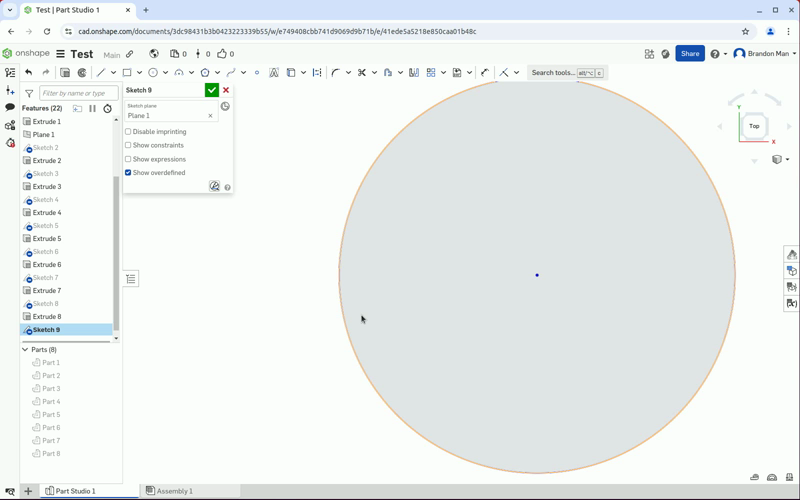
scroll(-6)
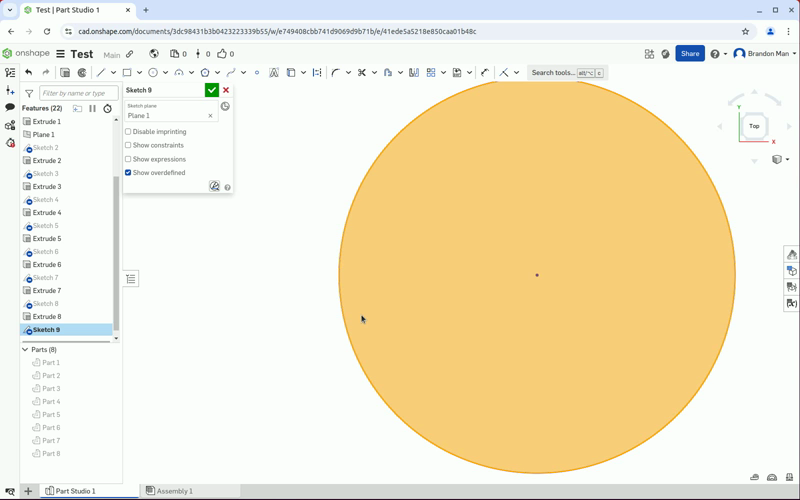
scroll(-6)
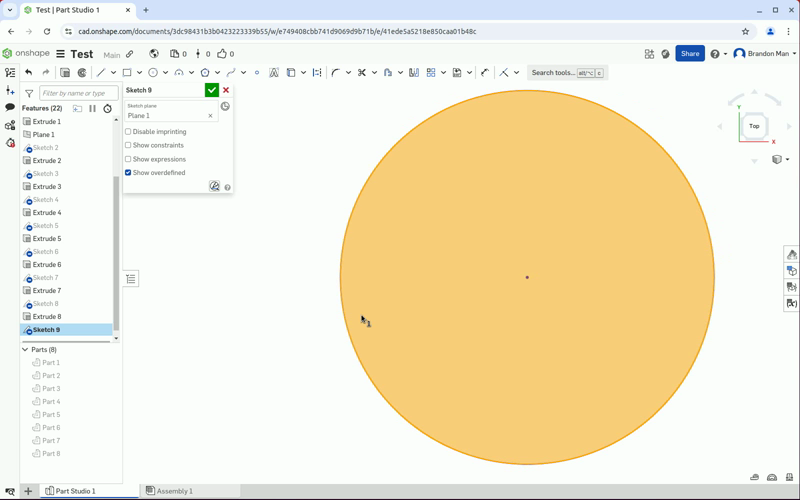
scroll(-6)
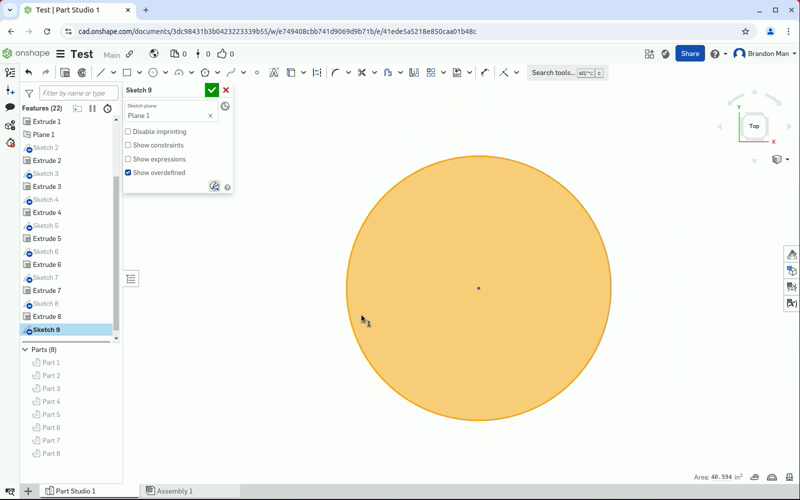
scroll(-6)
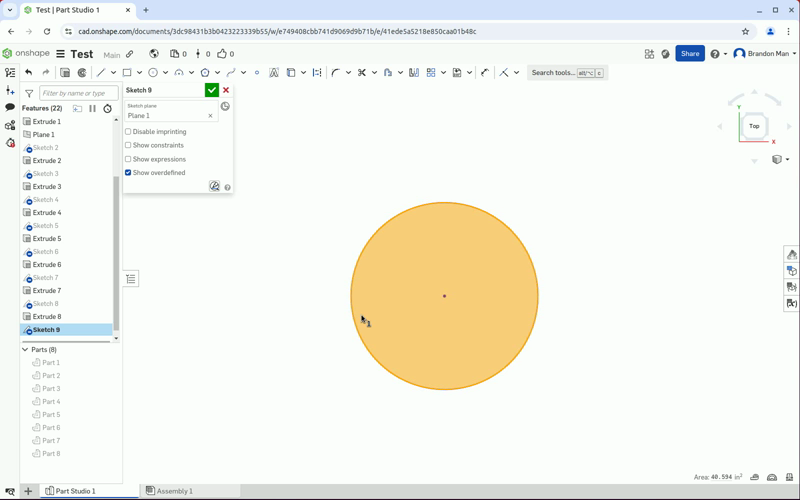
scroll(-6)
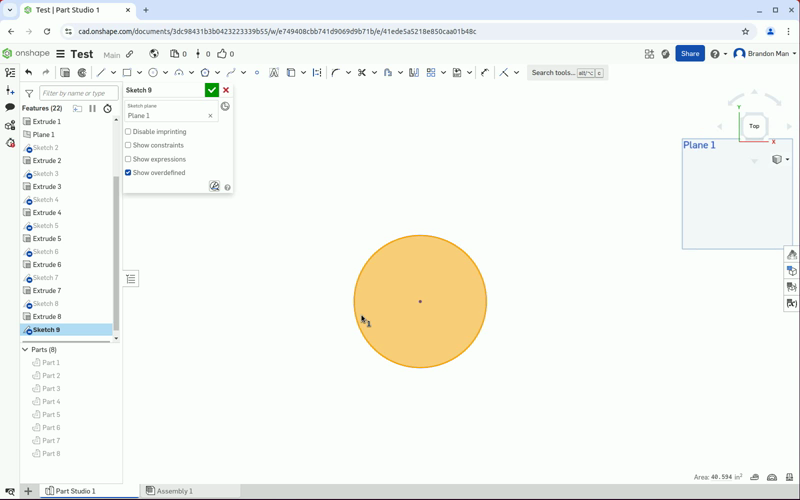
scroll(-6)
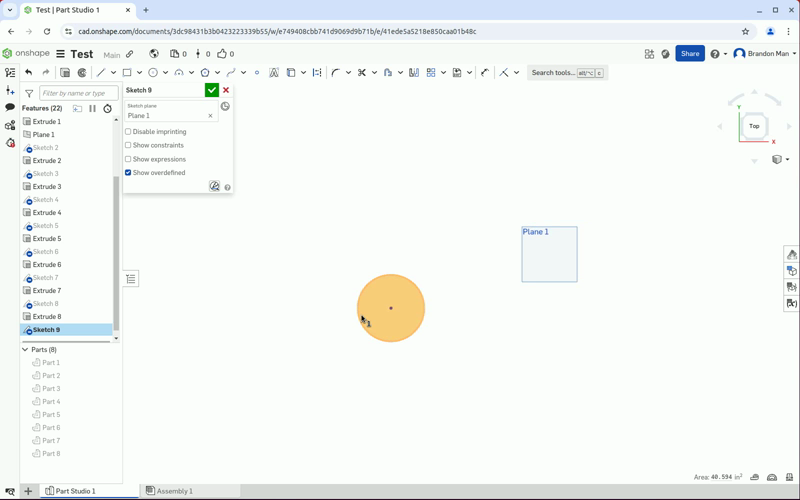
scroll(-6)
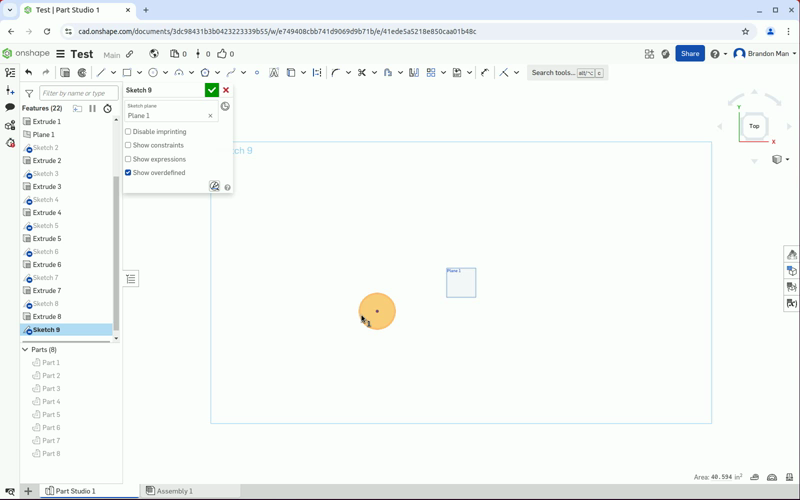
mouse_move(73, 352)
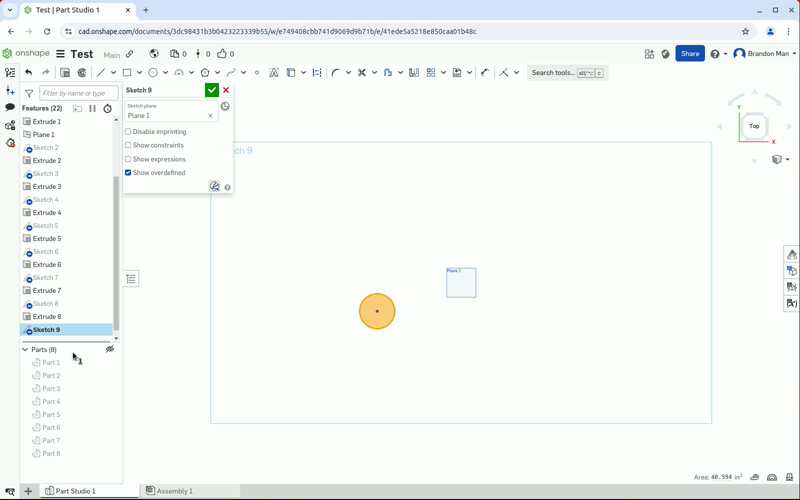
key(shift+y)
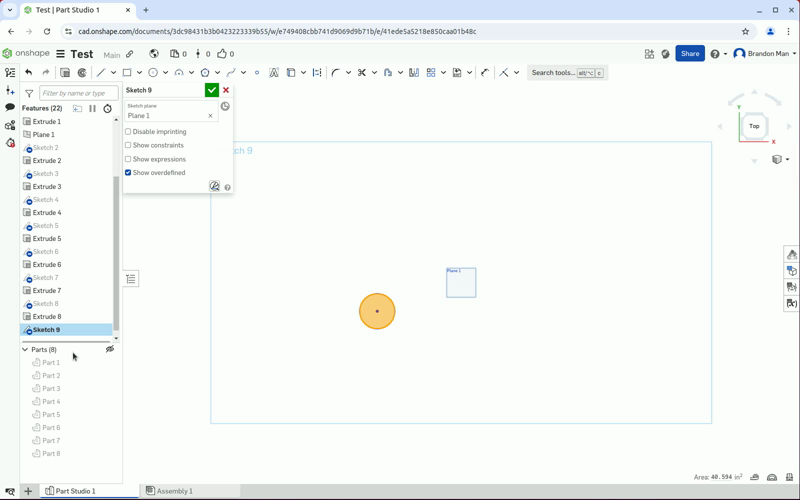
key(shift+e)
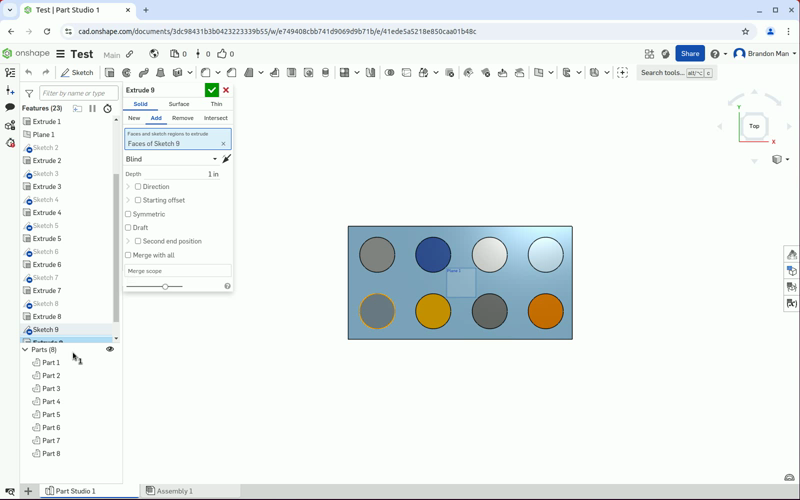
mouse_move(143, 106)
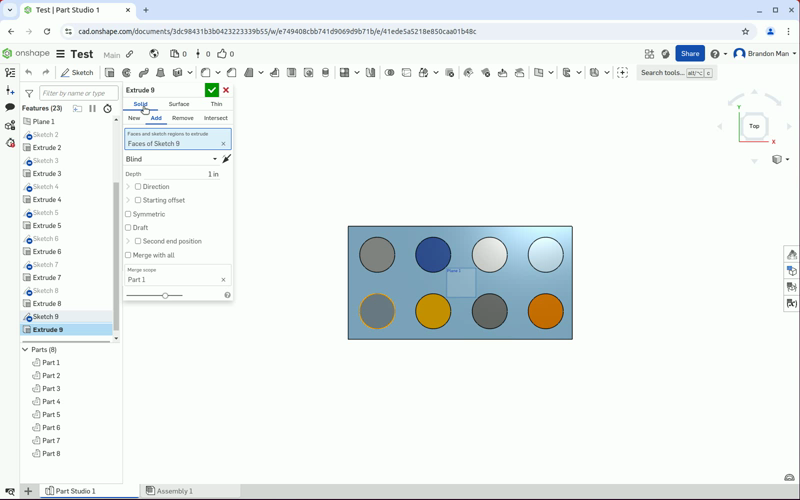
click(143, 106)
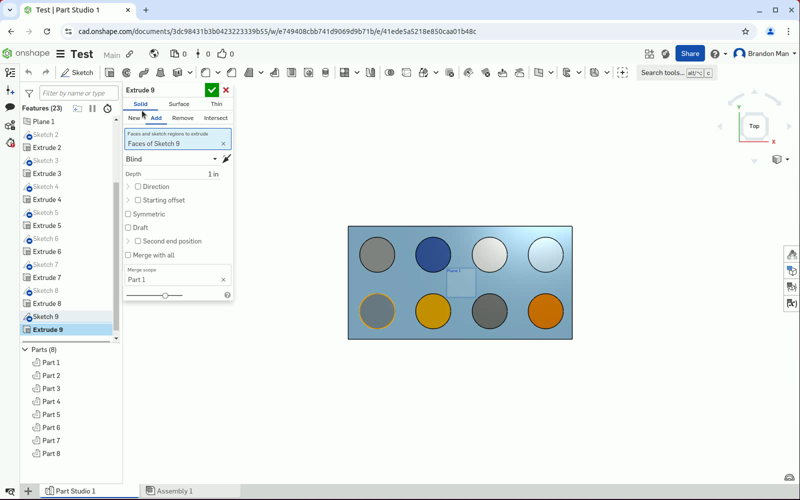
mouse_move(137, 120)
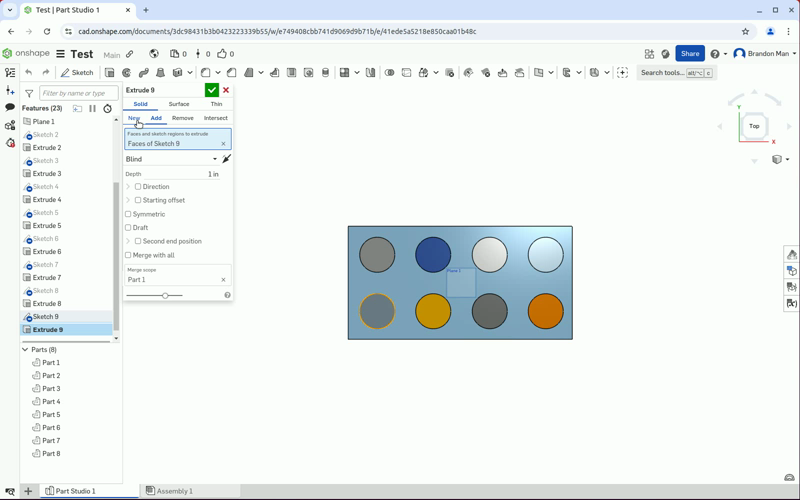
click(137, 120)
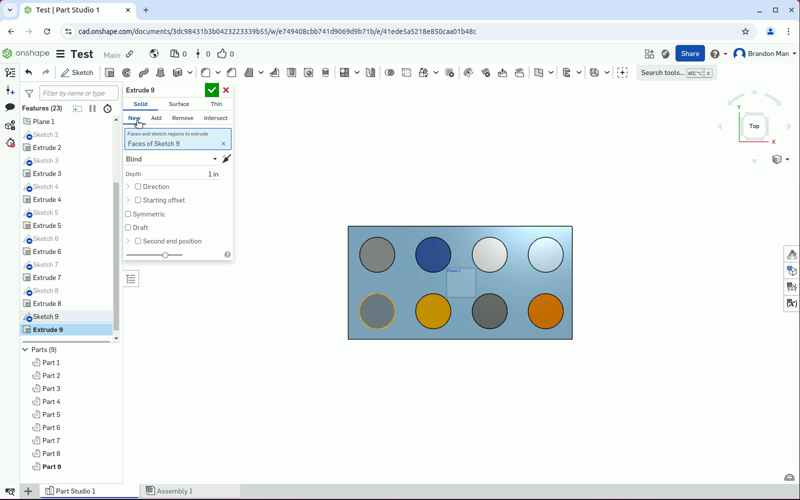
key(tab, 4)
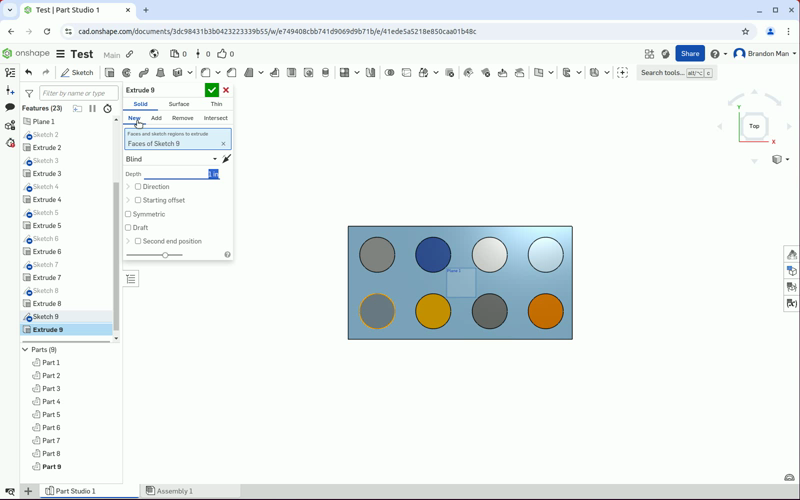
text(2.889)
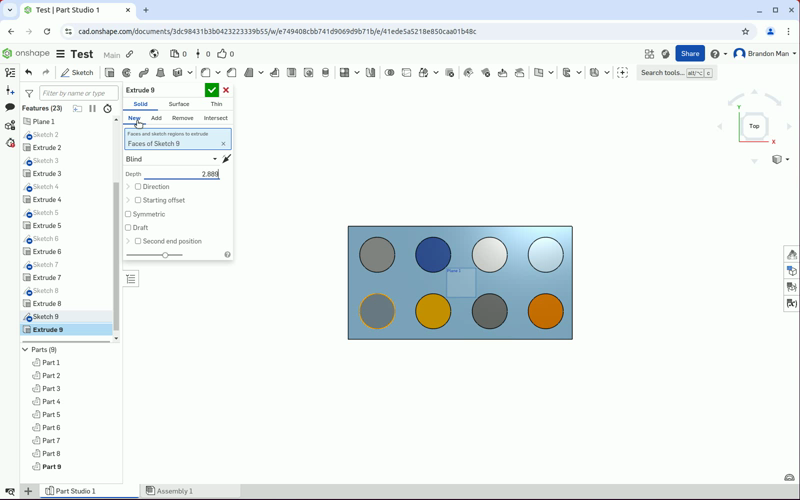
key(enter)
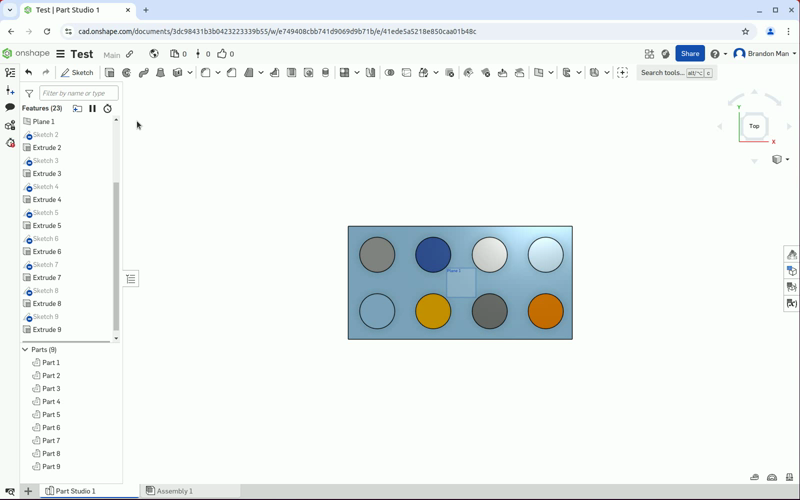
key(shift+h)
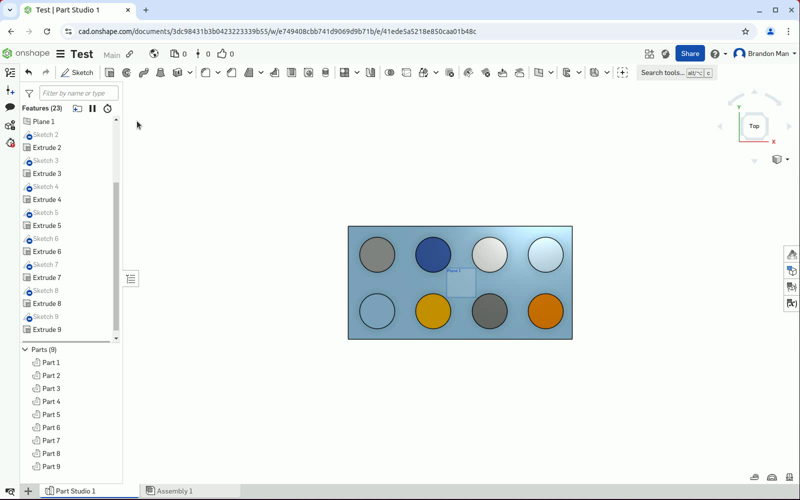
key(shift+h)
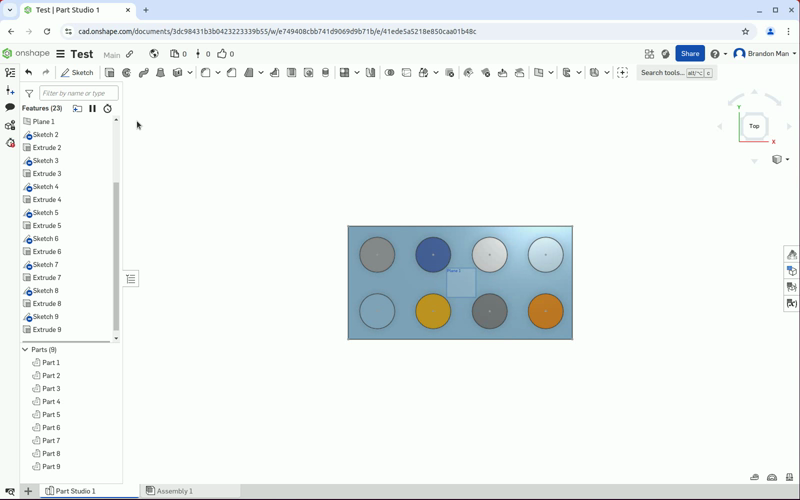
key(shift+7)
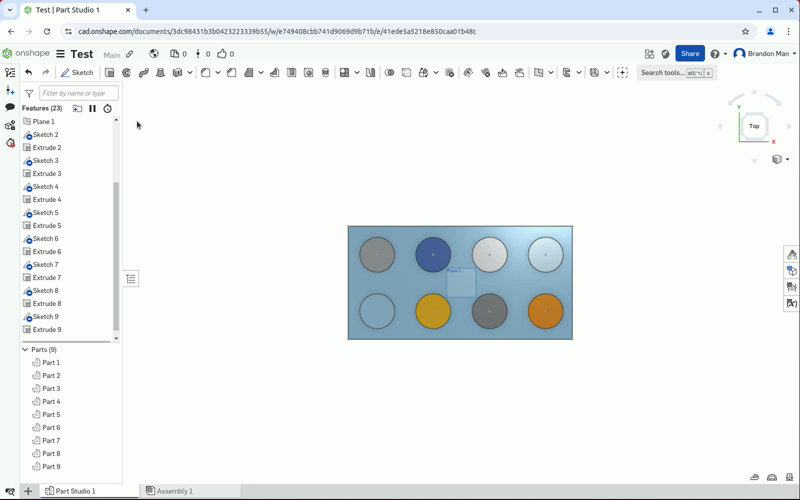
key(up, 3)
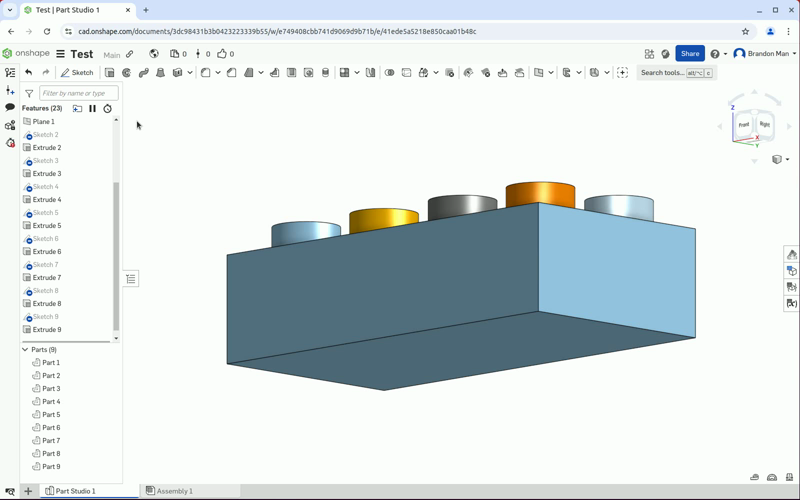
key(left, 3)
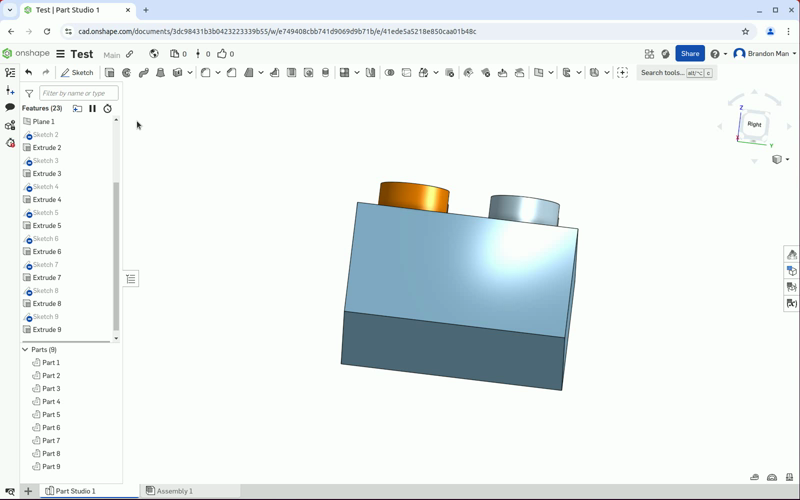
key(right, 3)
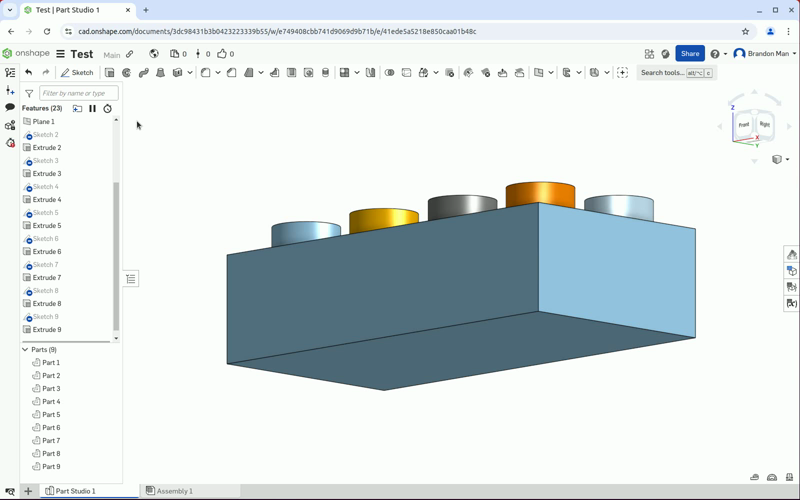
key(down, 3)
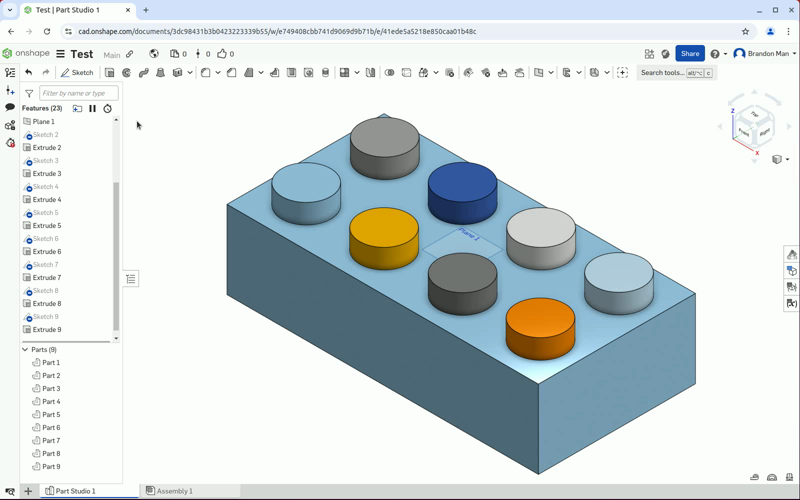
mouse_move(69, 98)
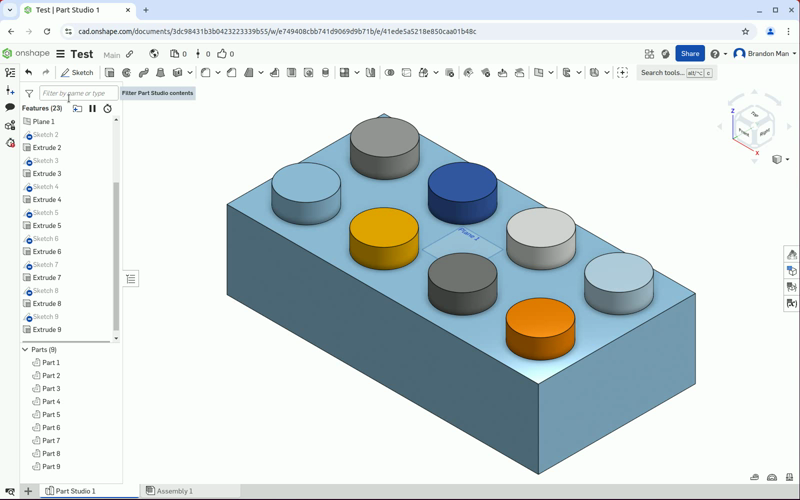
click(69, 98)